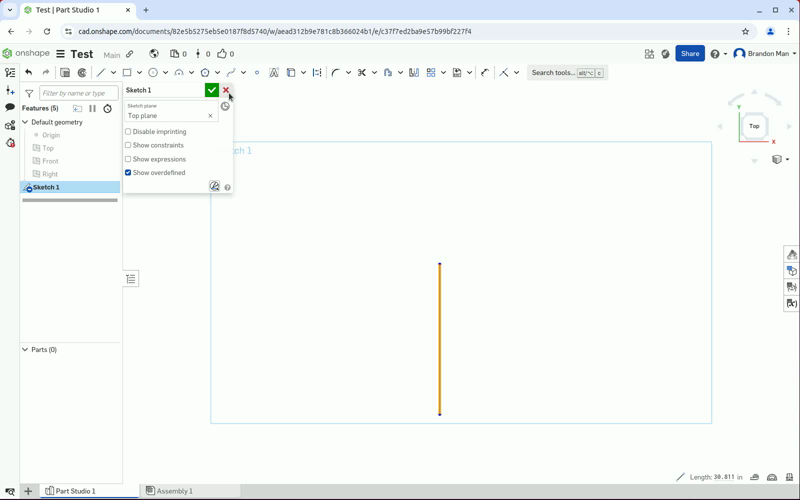
key(shift+h)
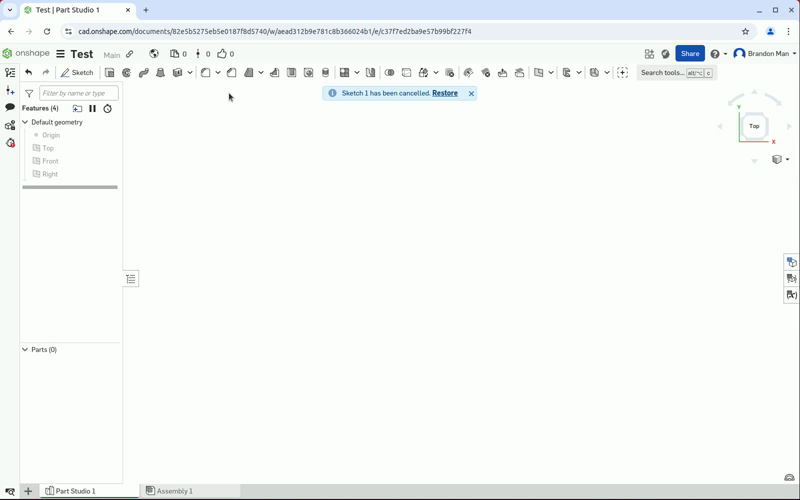
mouse_move(73, 352)
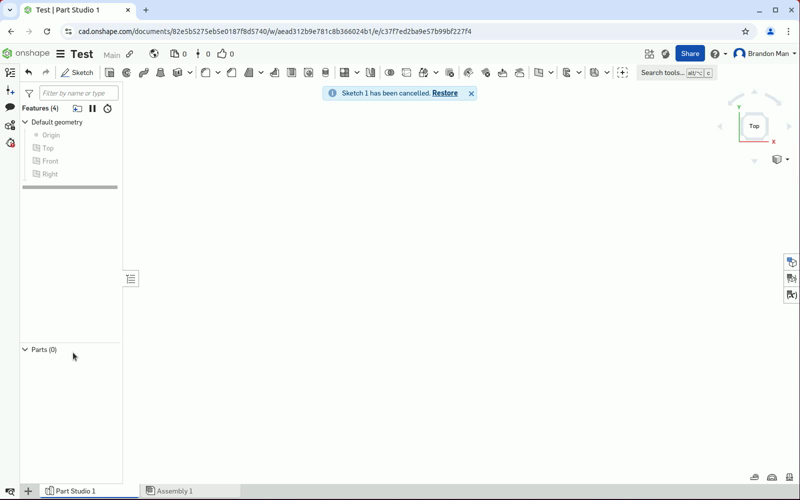
key(y)
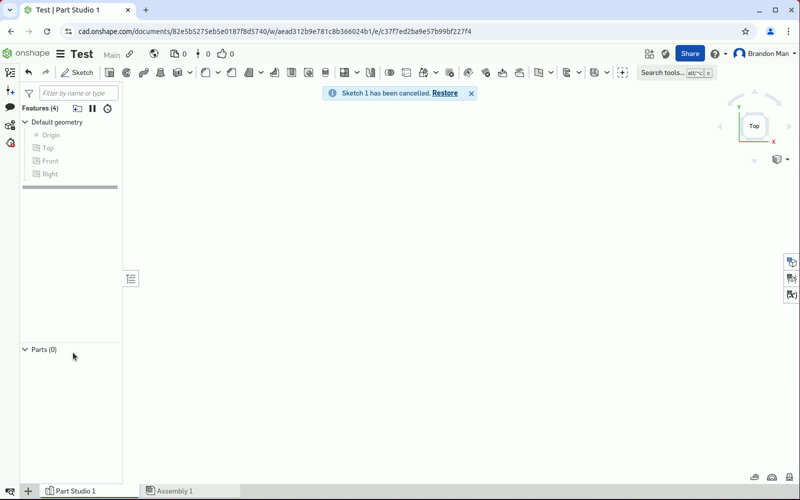
key(shift+p)
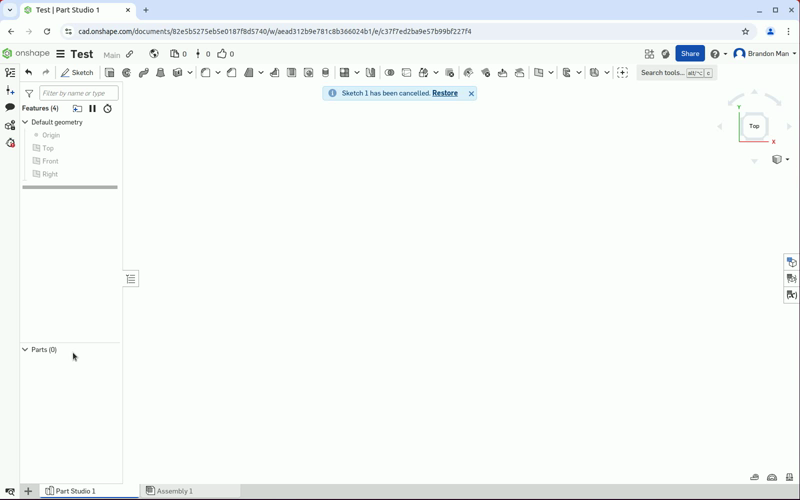
key(space)
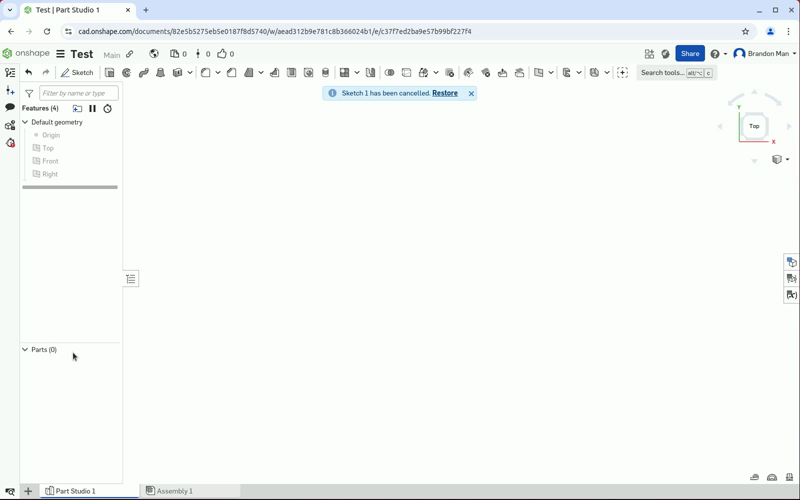
key_down(shift)
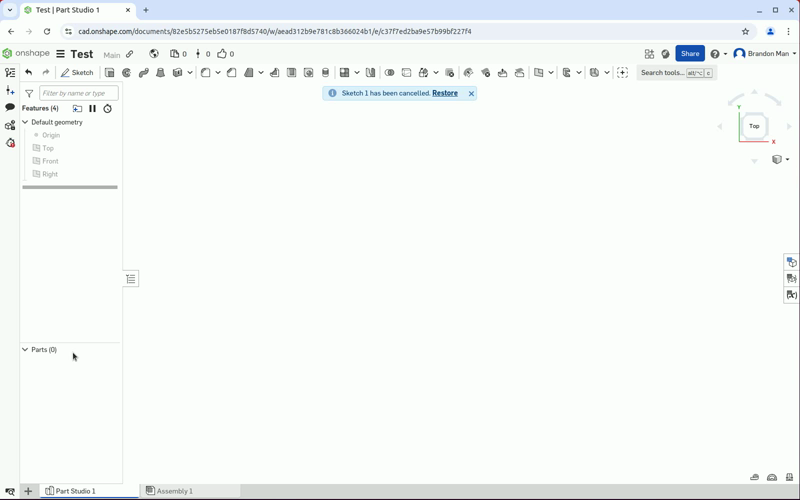
key(up)
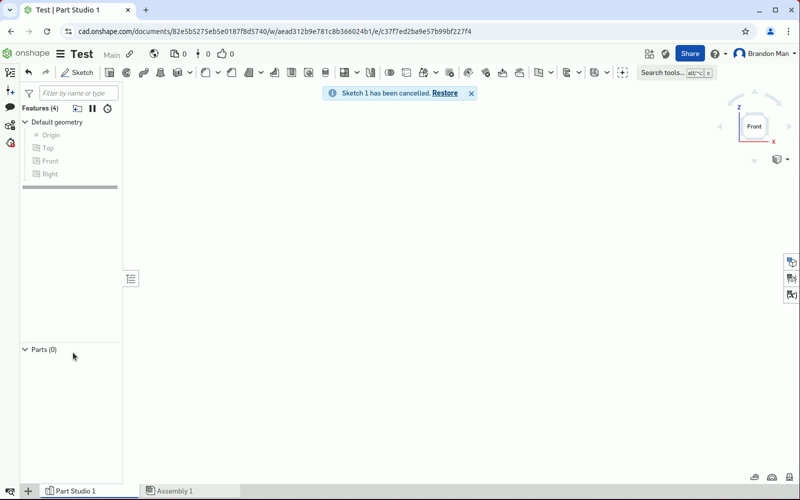
key_up(shift)
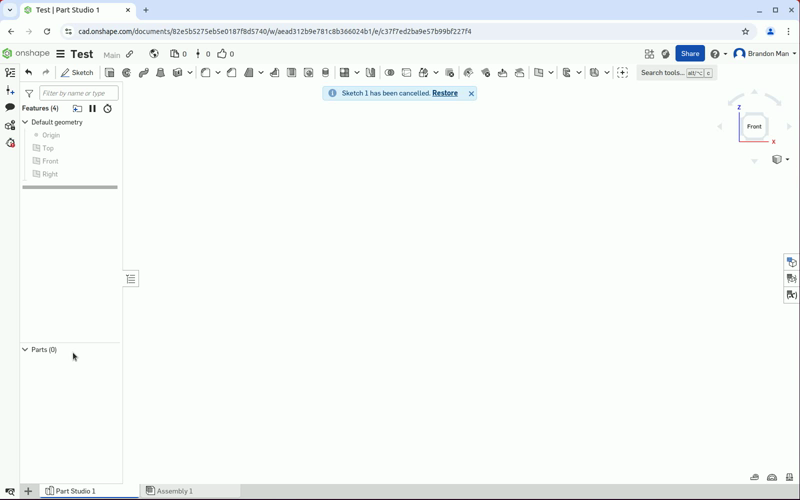
mouse_move(73, 352)
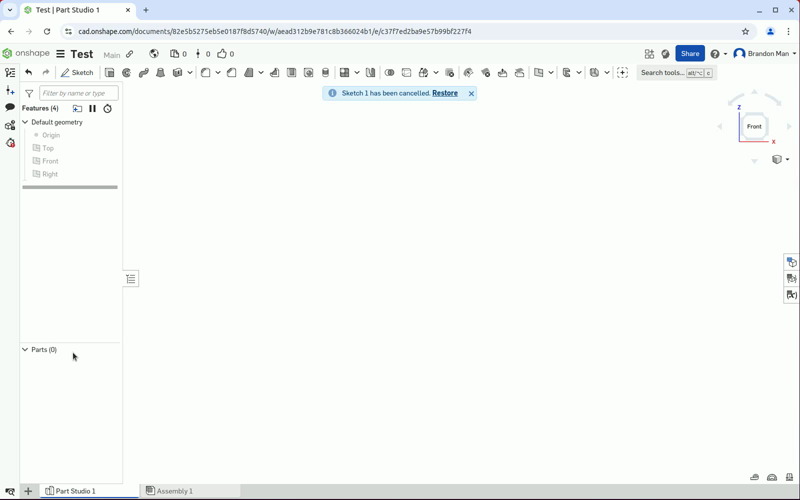
key(shift+y)
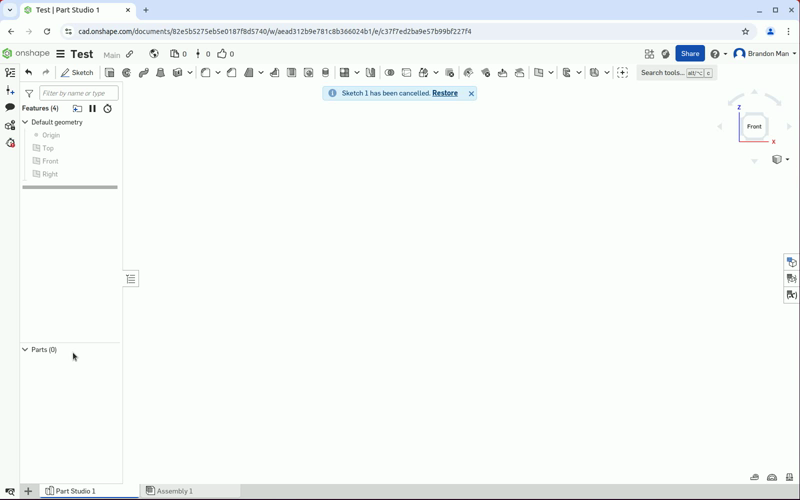
key(shift+s)
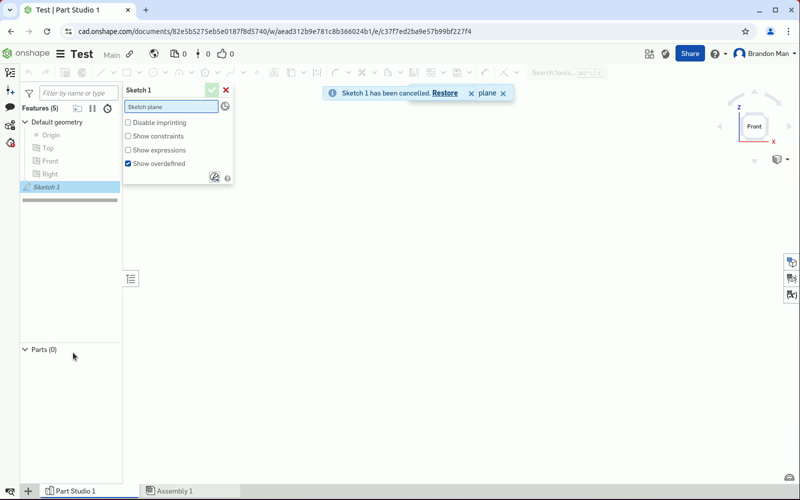
mouse_move(73, 163)
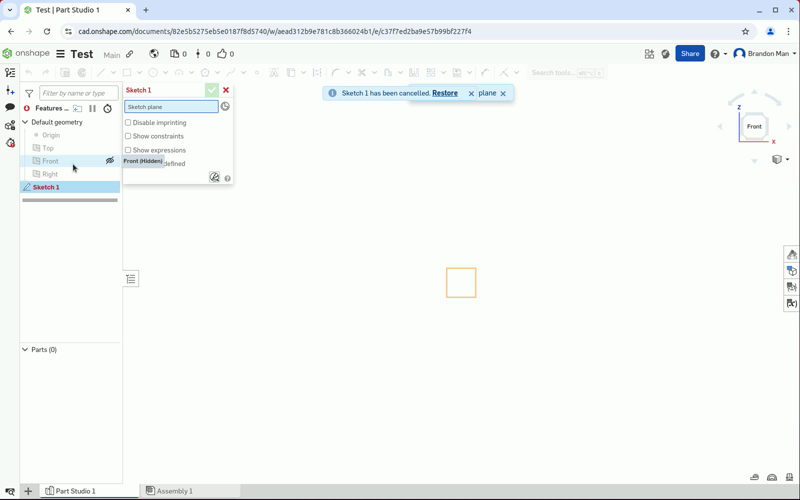
click(73, 163)
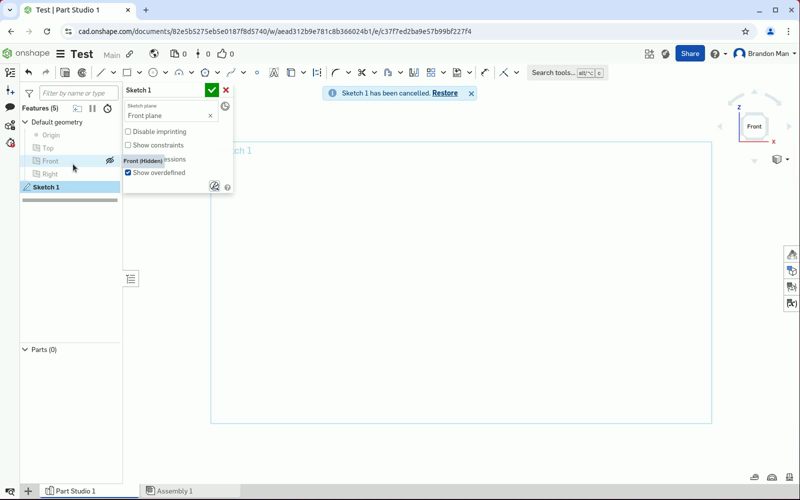
mouse_move(73, 352)
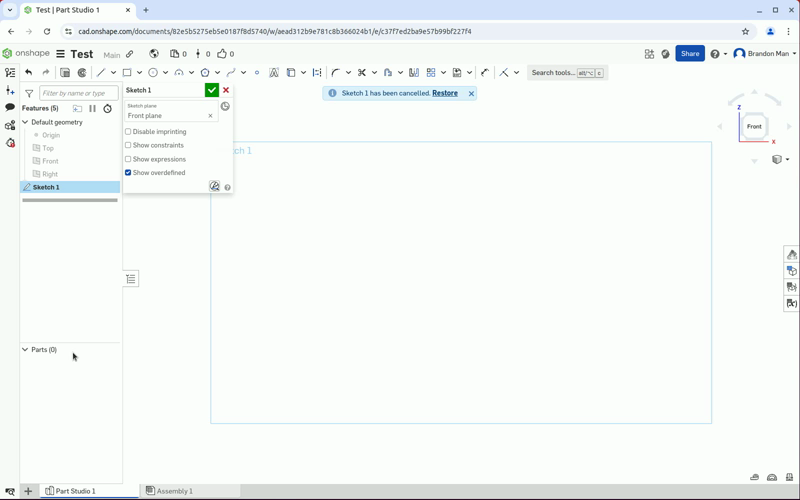
key(y)
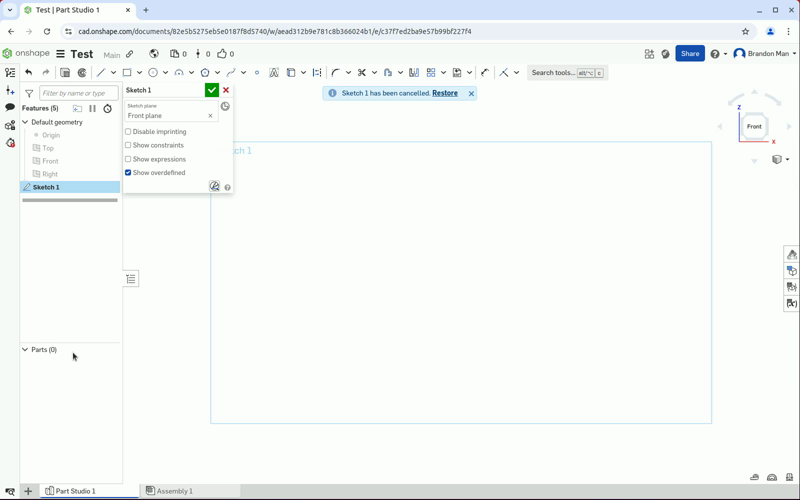
key(l)
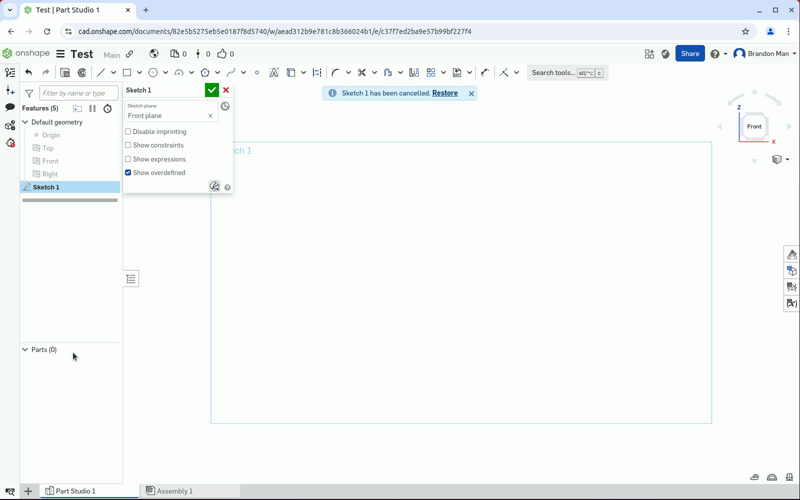
key_down(shift)
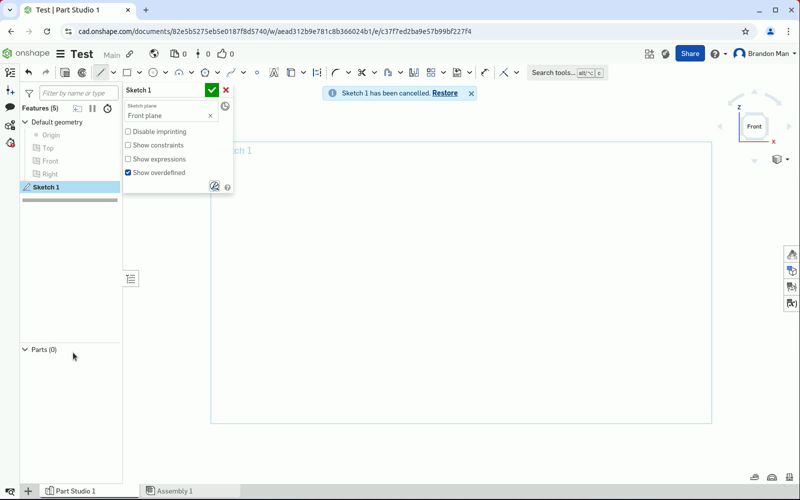
mouse_move(348, 307)
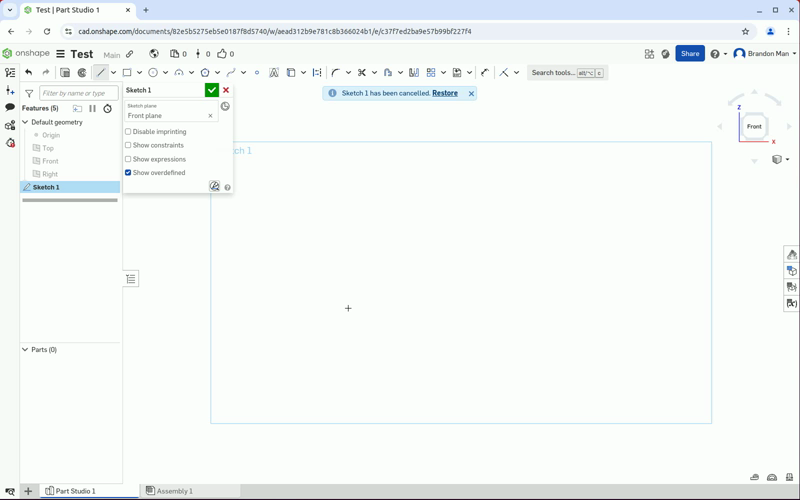
click(348, 307)
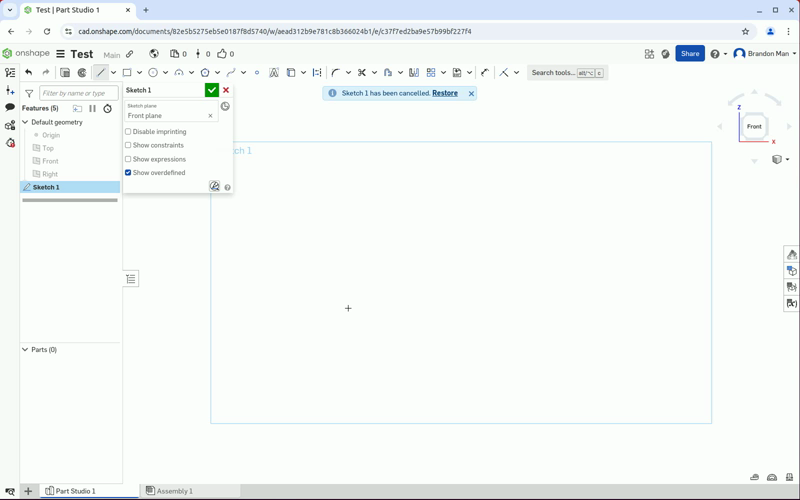
key_up(shift)
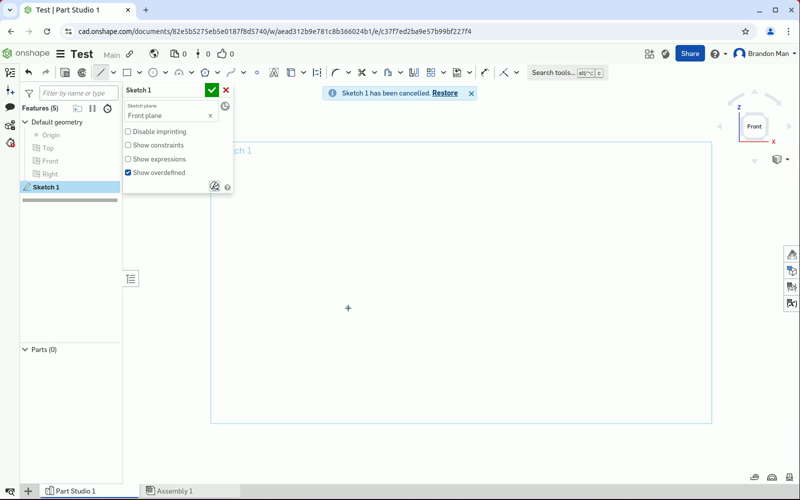
key_down(shift)
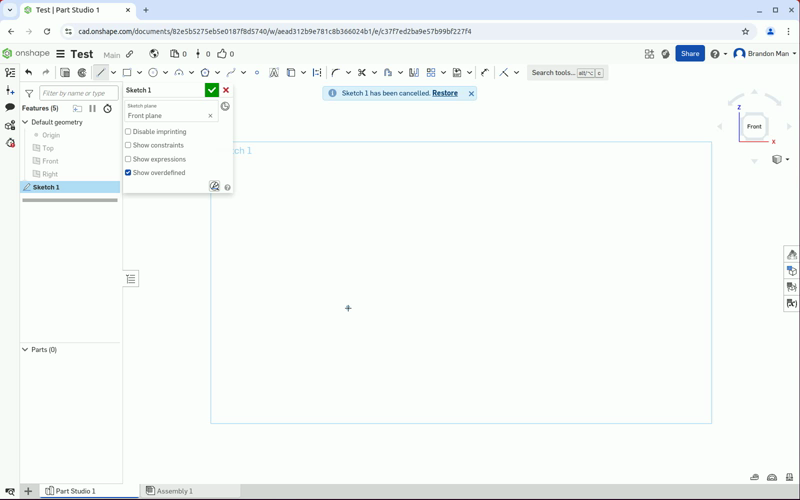
mouse_move(378, 307)
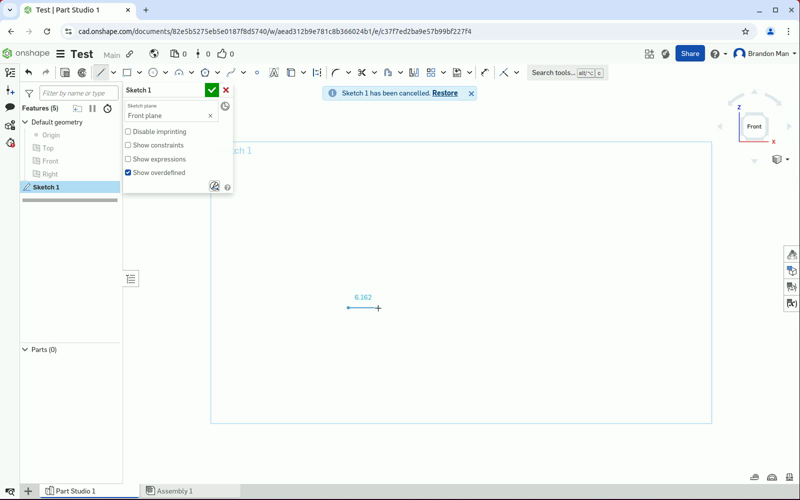
mouse_move(404, 307)
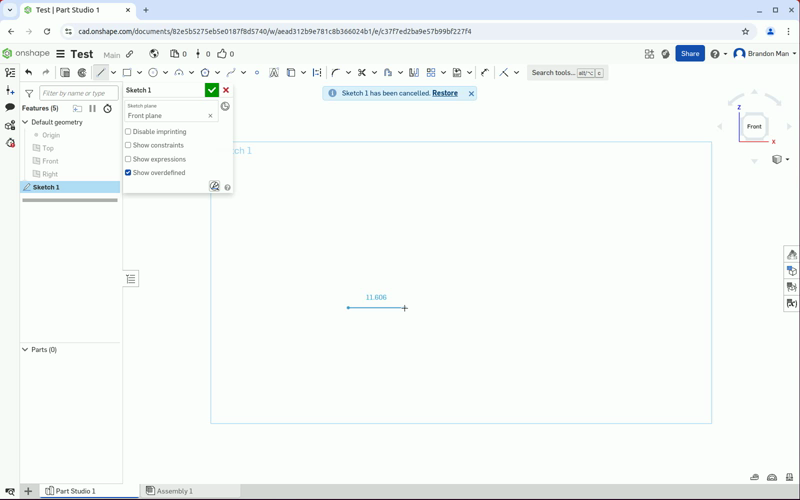
click(404, 307)
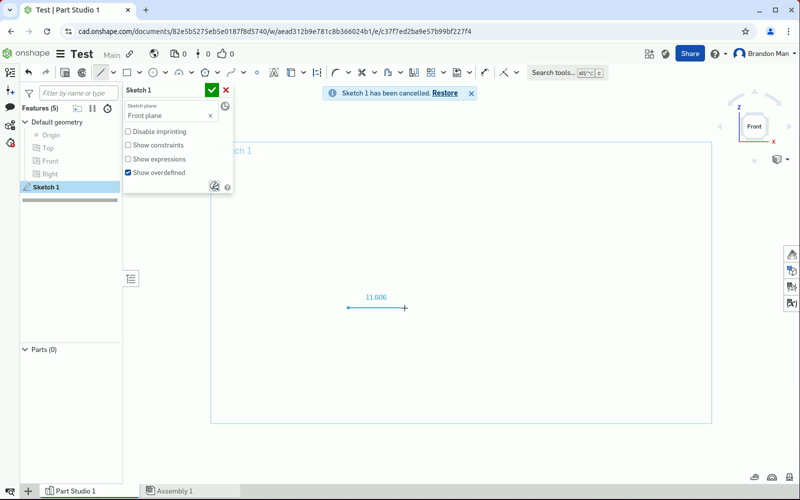
key_up(shift)
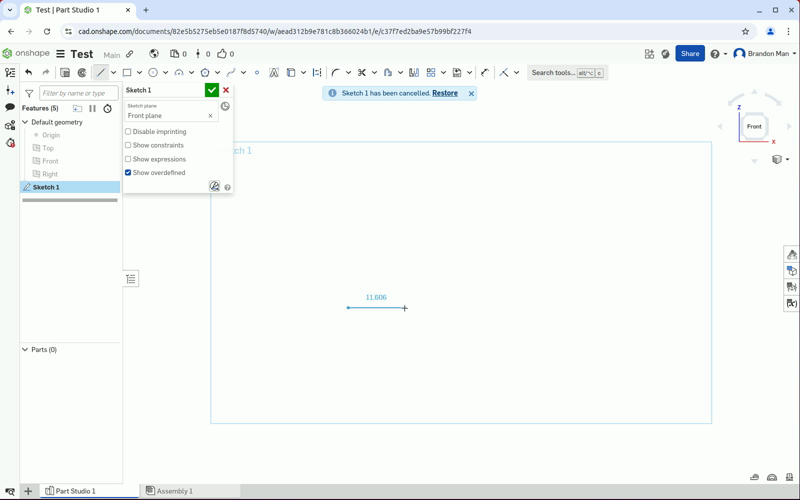
key_down(shift)
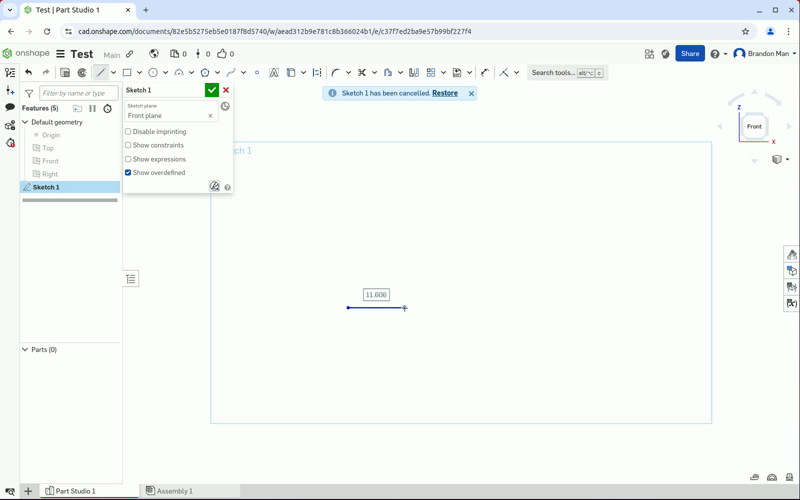
mouse_move(434, 307)
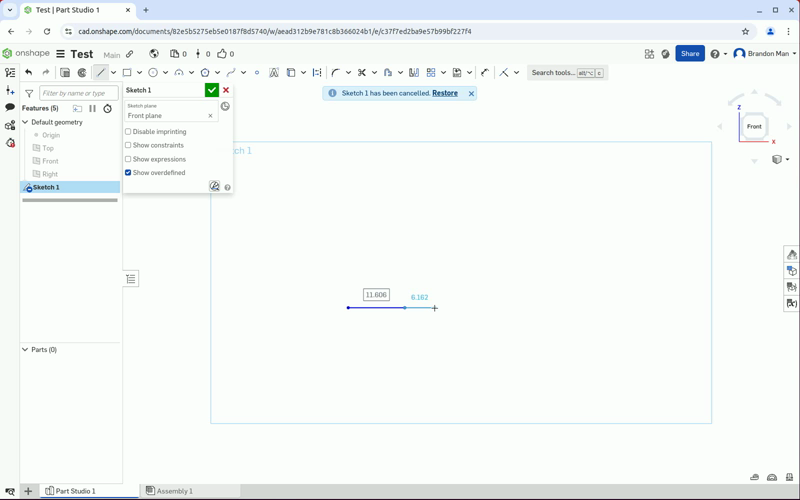
mouse_move(404, 257)
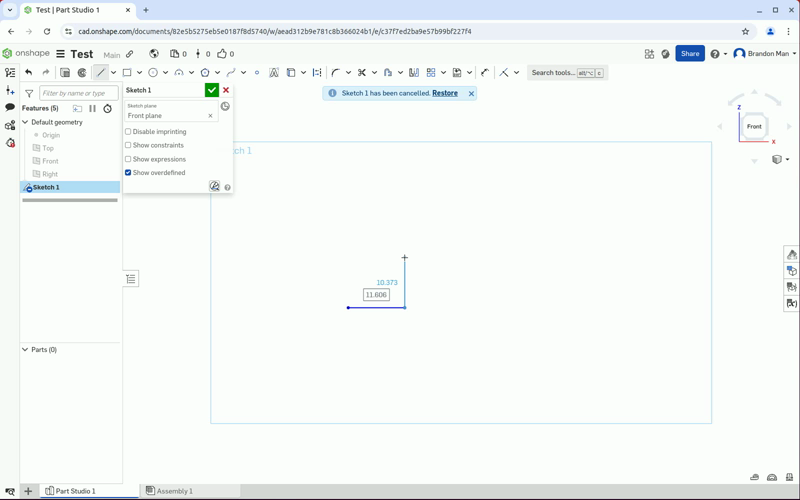
click(404, 257)
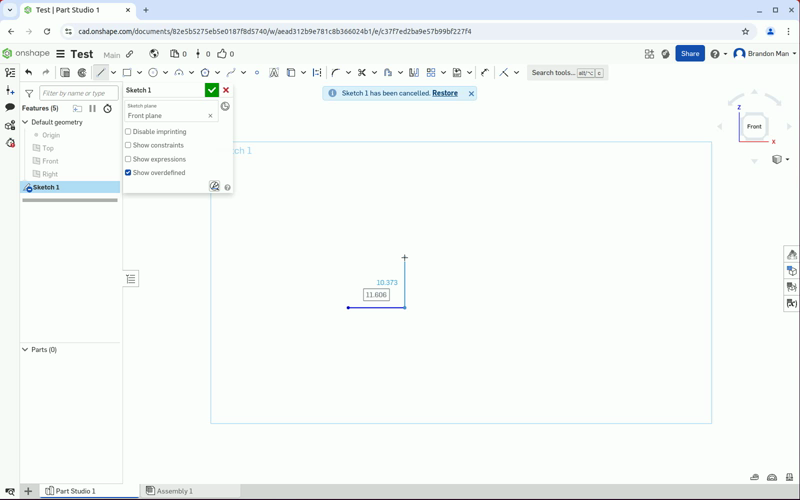
key_up(shift)
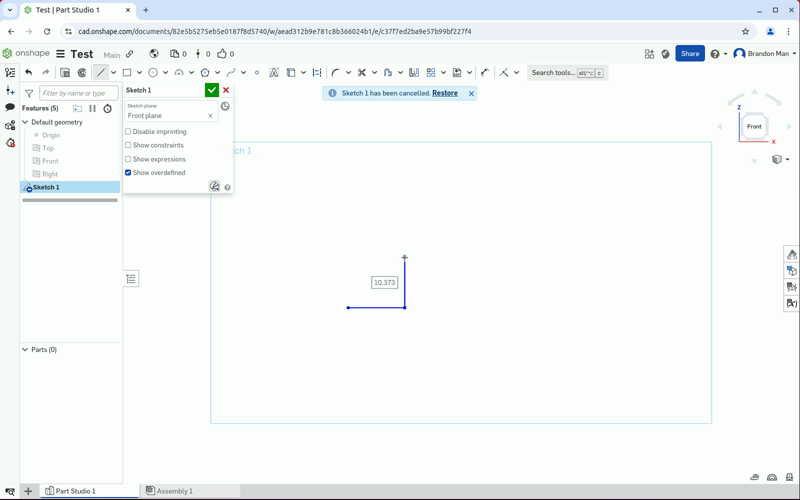
key_down(shift)
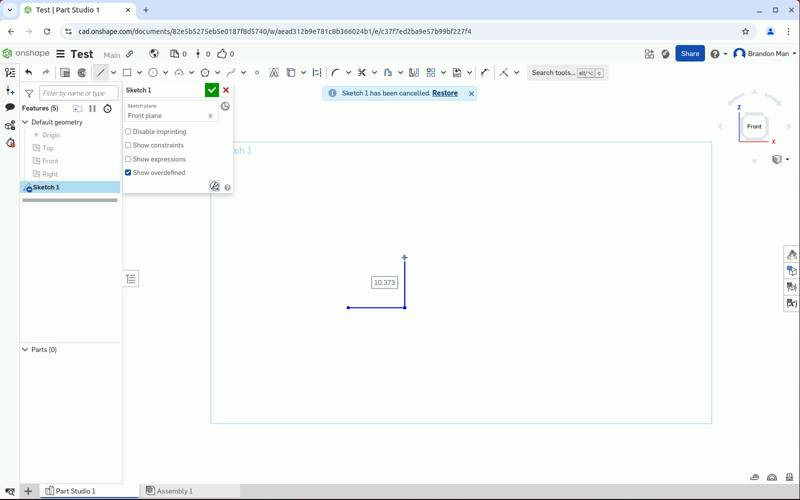
mouse_move(434, 257)
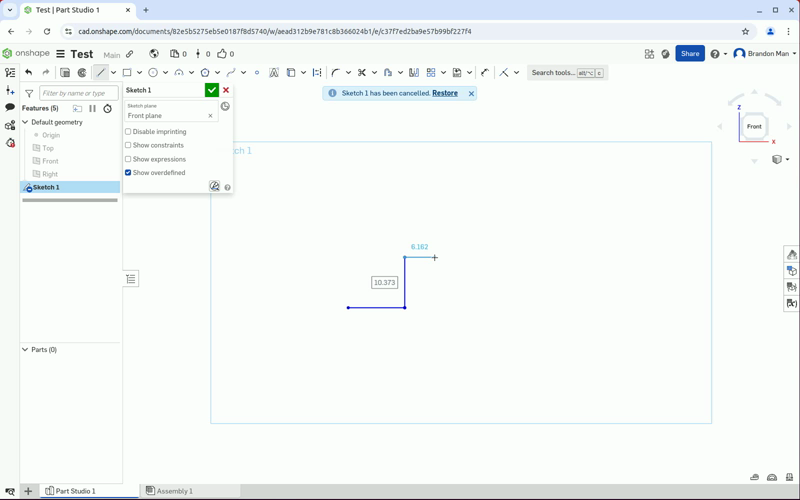
mouse_move(348, 257)
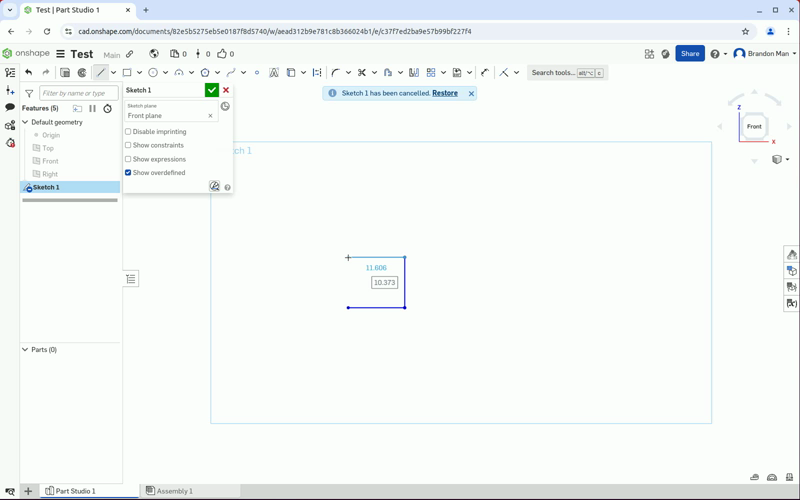
click(348, 257)
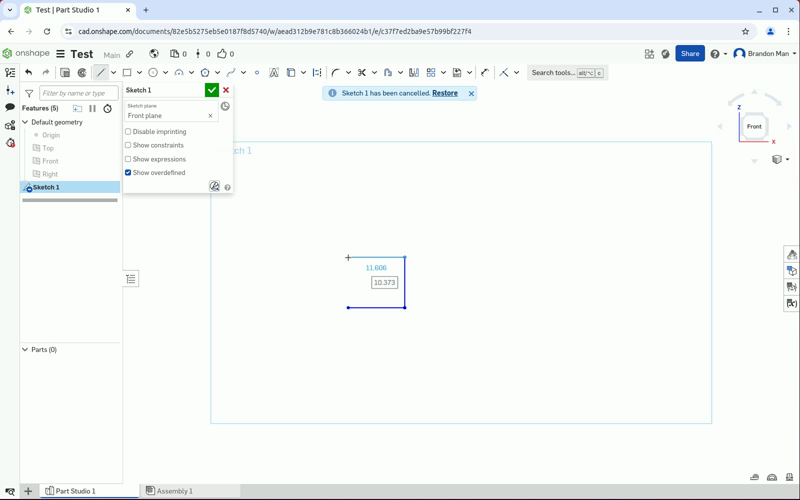
key_up(shift)
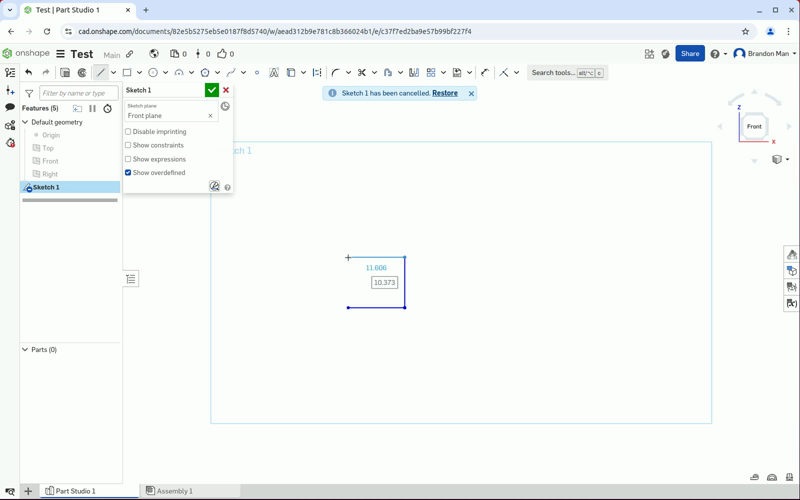
mouse_move(378, 257)
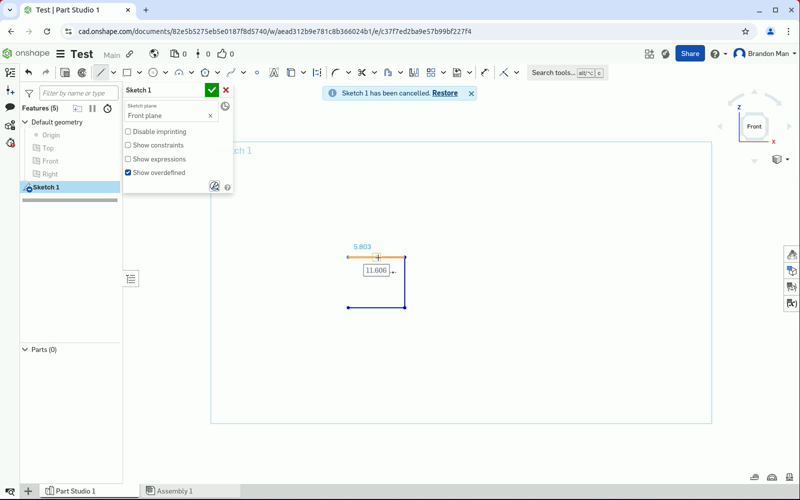
key_down(shift)
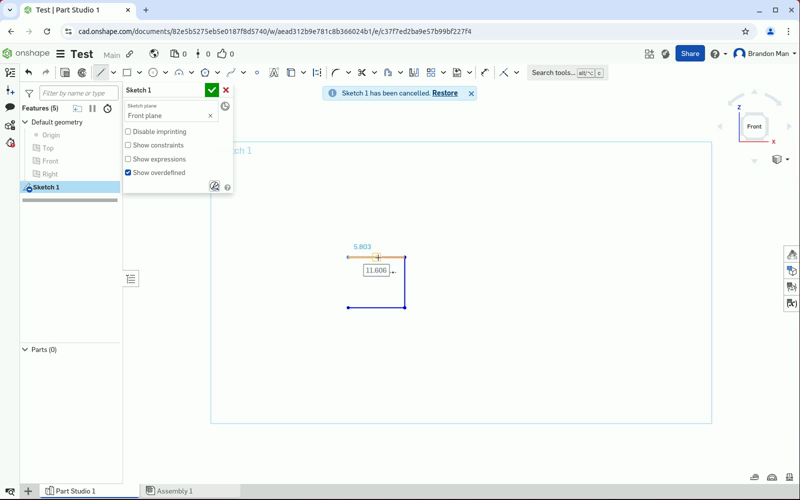
mouse_move(348, 307)
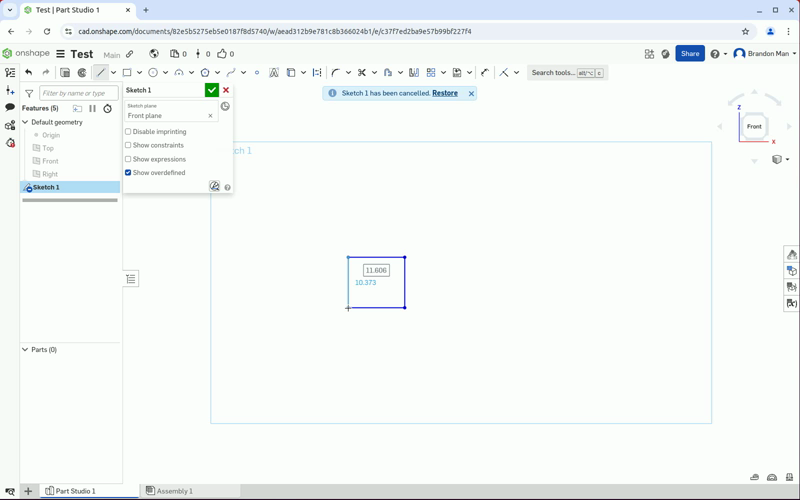
key_up(shift)
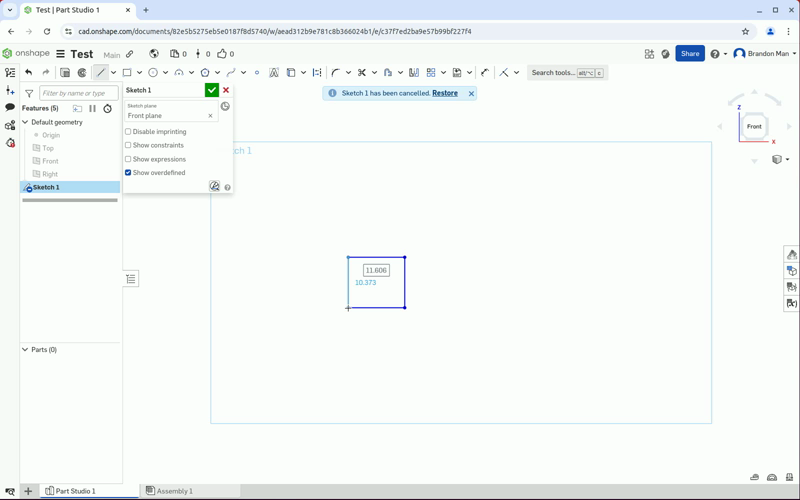
click(348, 307)
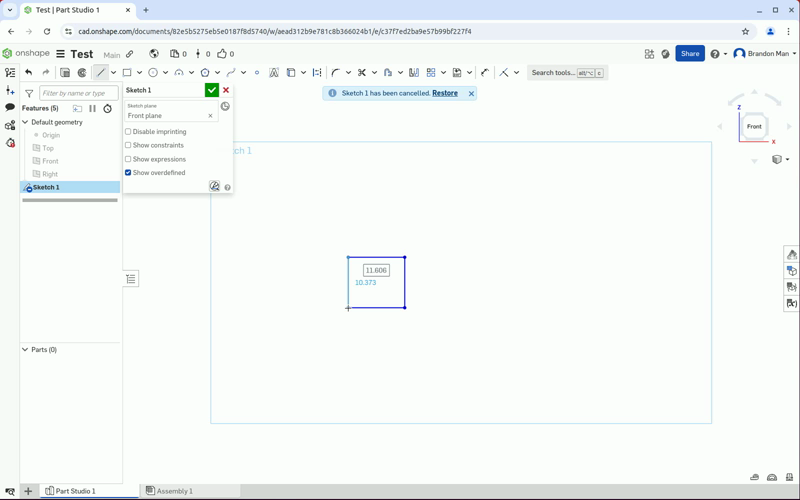
key(esc)
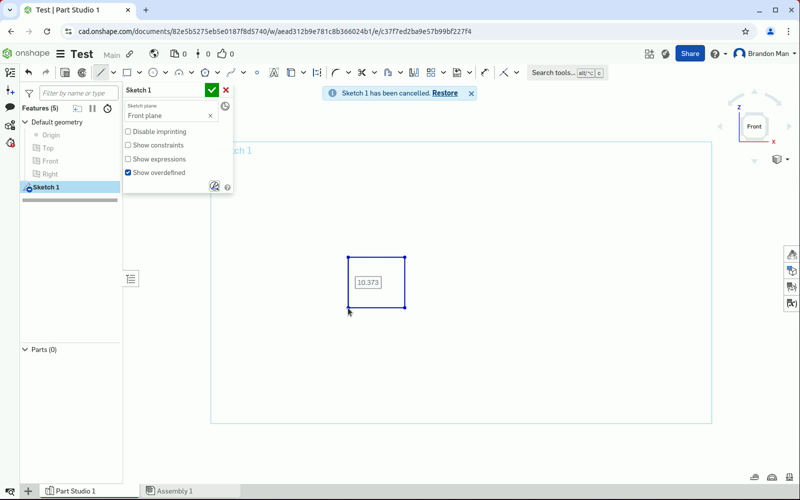
mouse_move(388, 290)
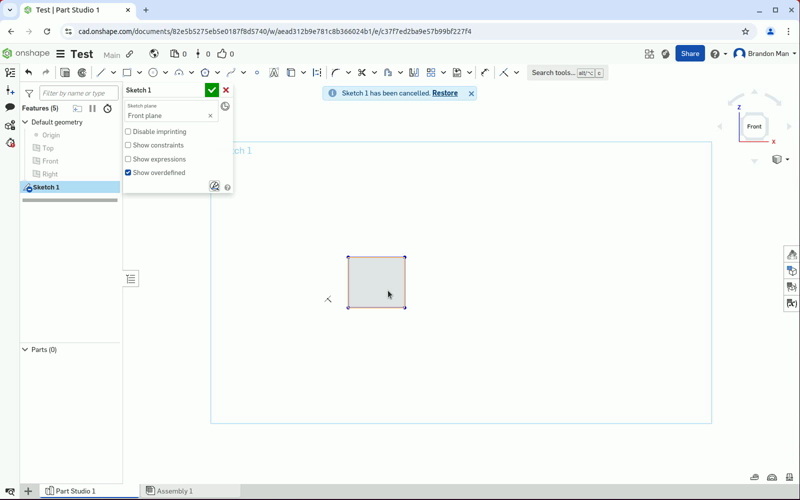
click(388, 290)
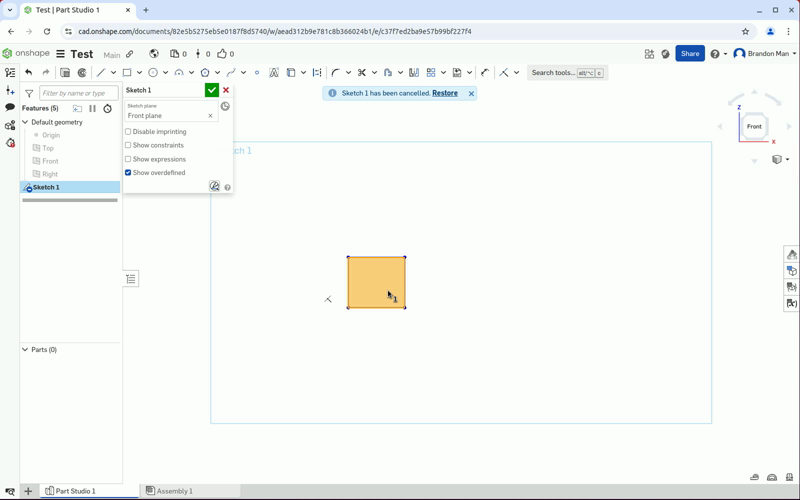
mouse_move(73, 352)
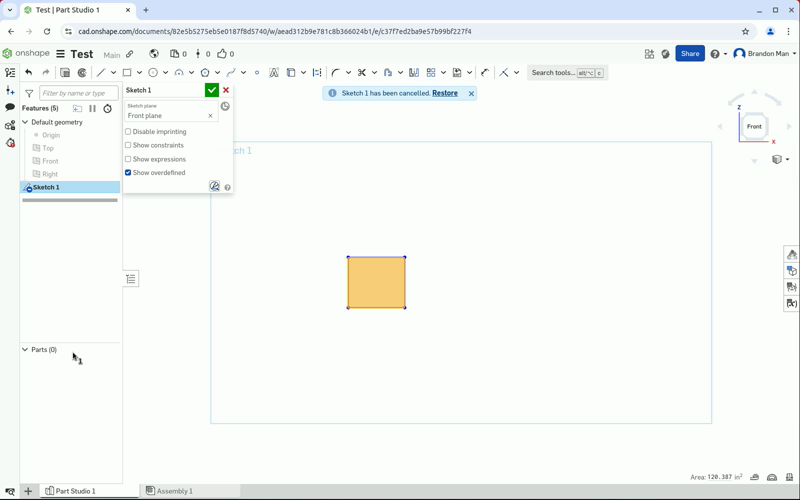
key(shift+y)
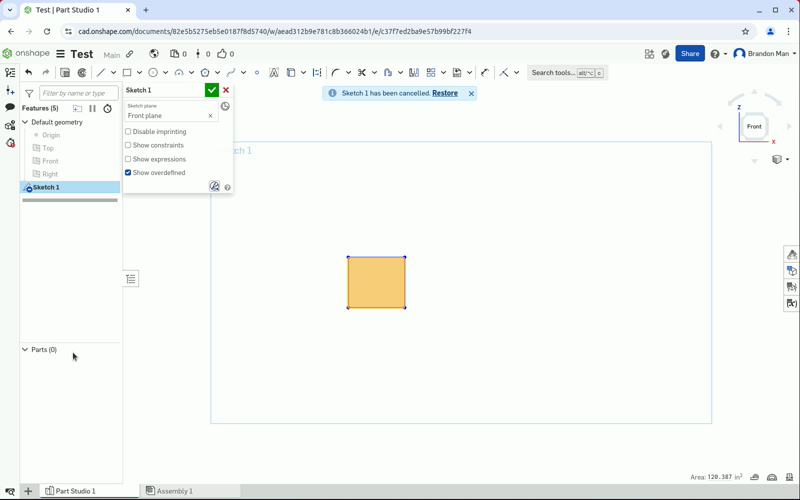
key(shift+e)
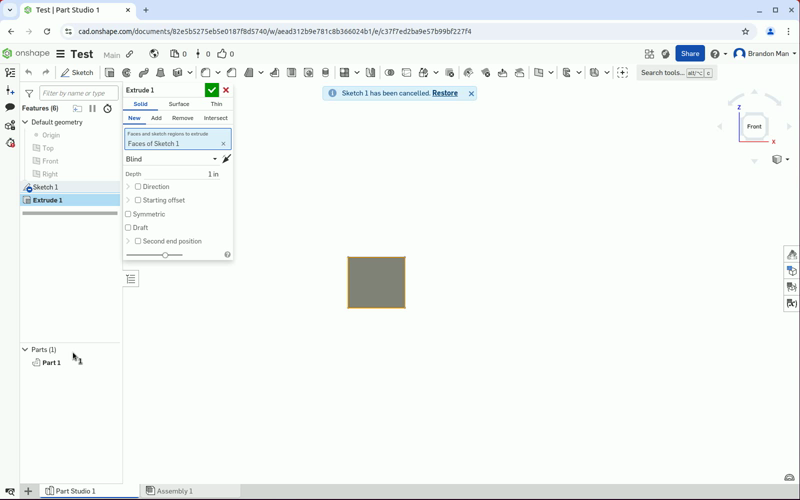
mouse_move(143, 106)
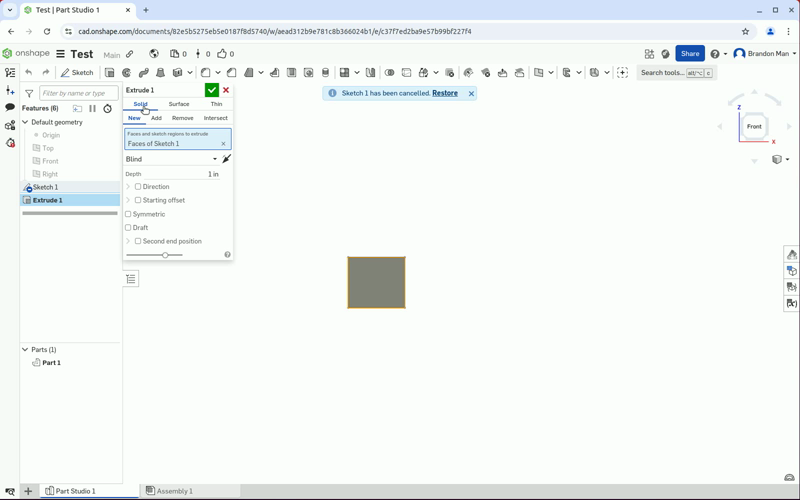
click(143, 106)
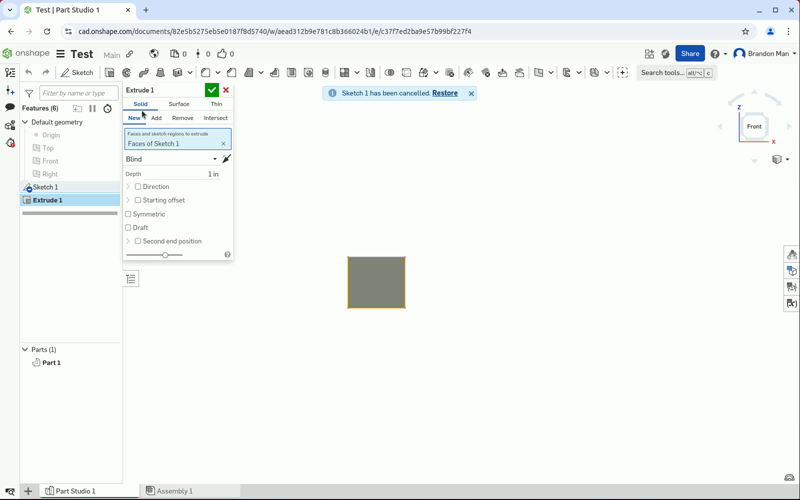
mouse_move(137, 120)
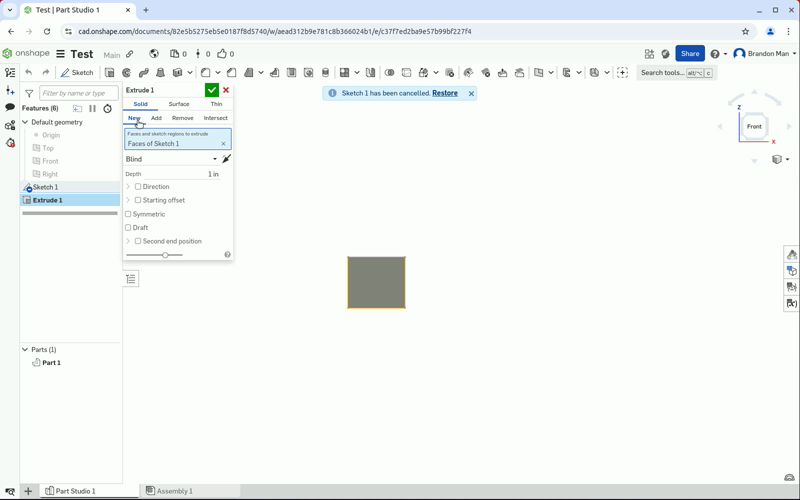
click(137, 120)
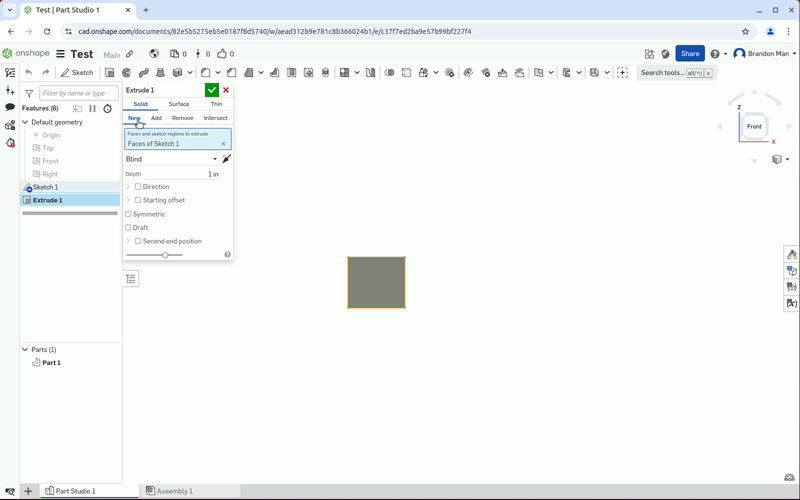
key(tab, 4)
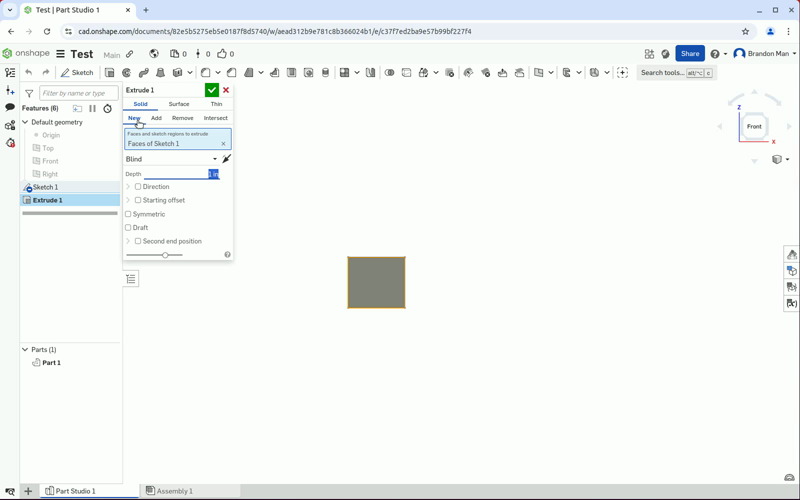
text(1.685)
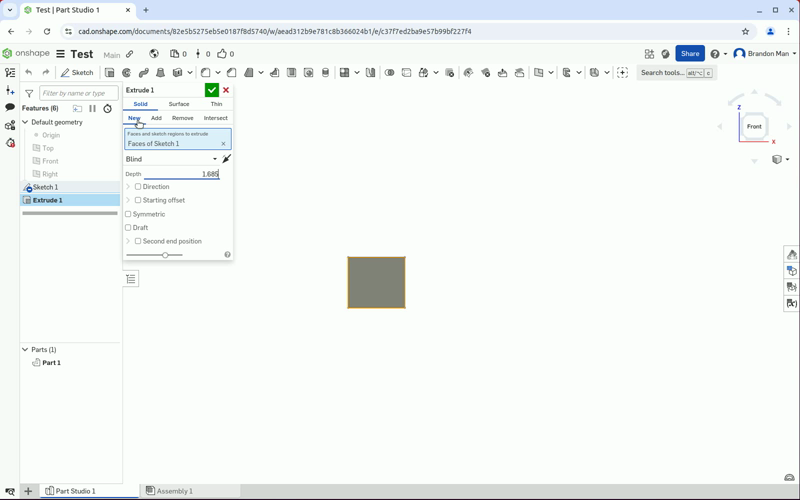
key(enter)
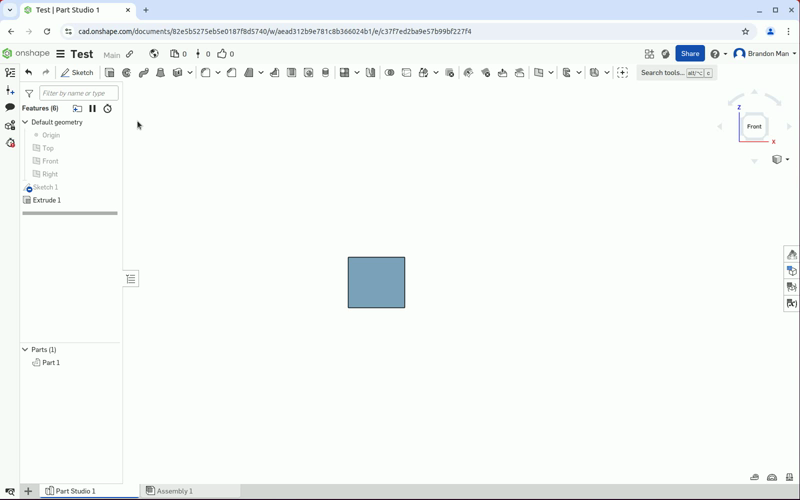
key(shift+h)
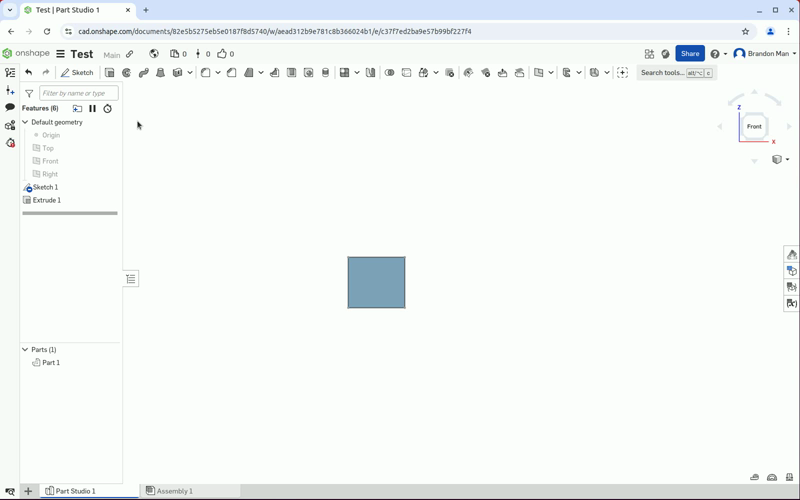
key(shift+h)
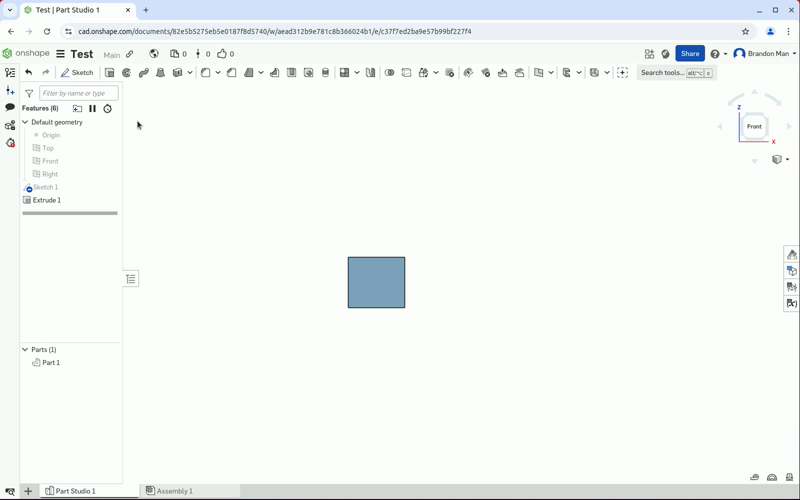
mouse_move(73, 189)
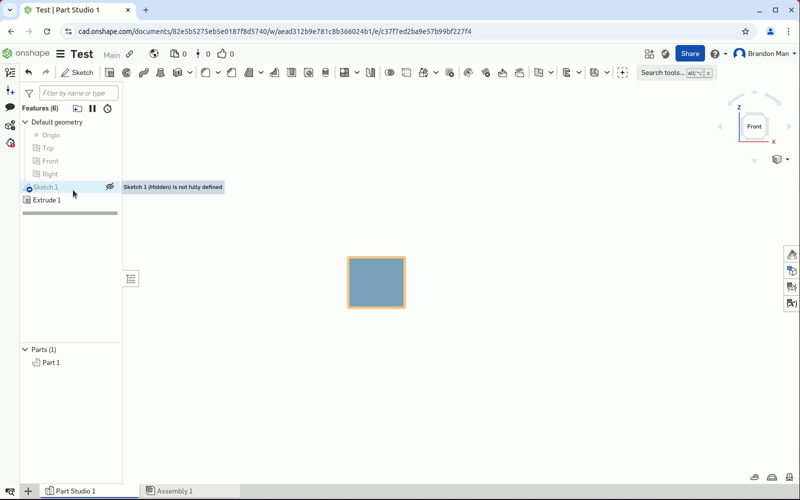
click(73, 189)
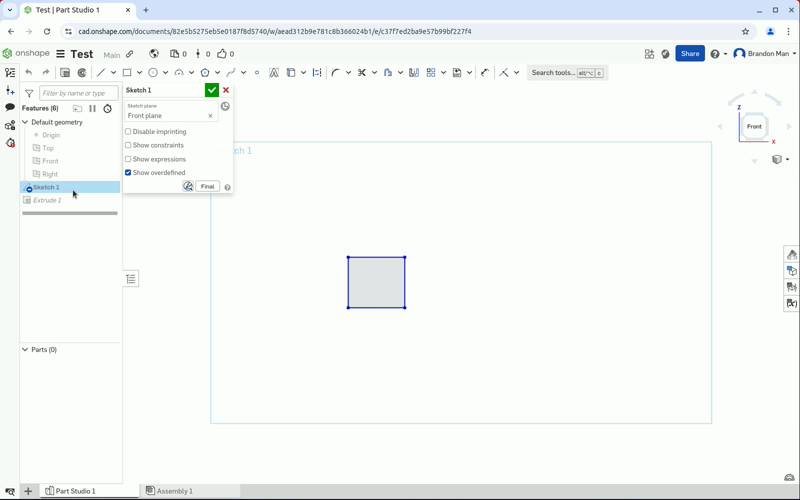
mouse_move(229, 92)
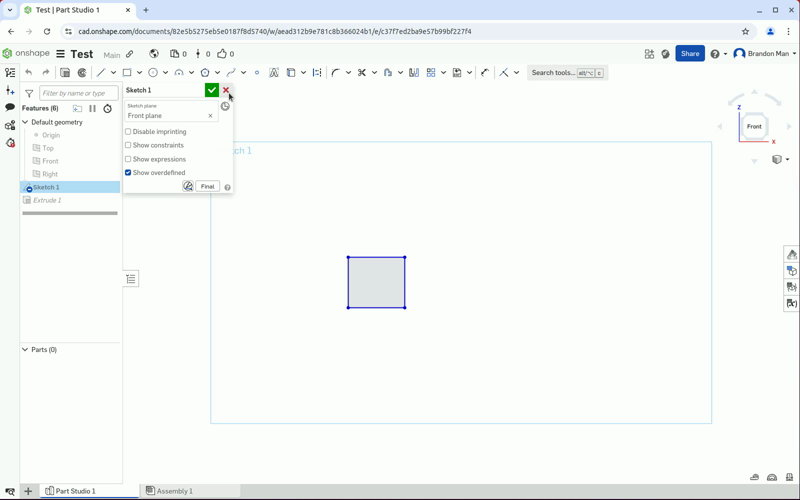
click(229, 92)
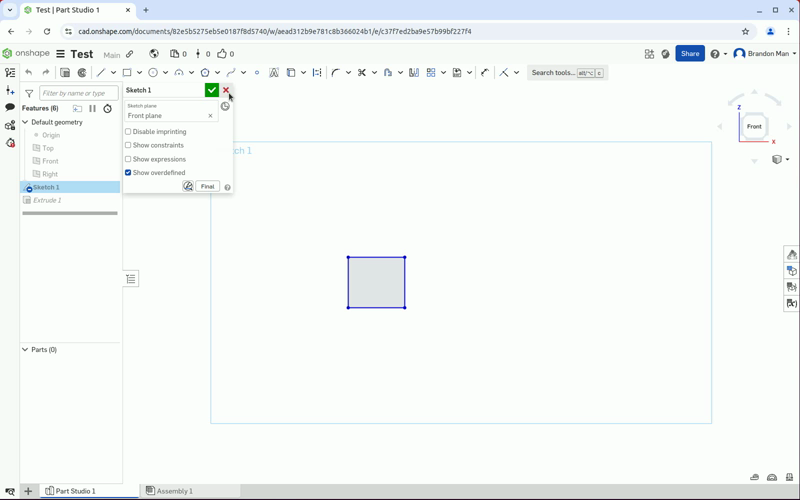
key(shift+s)
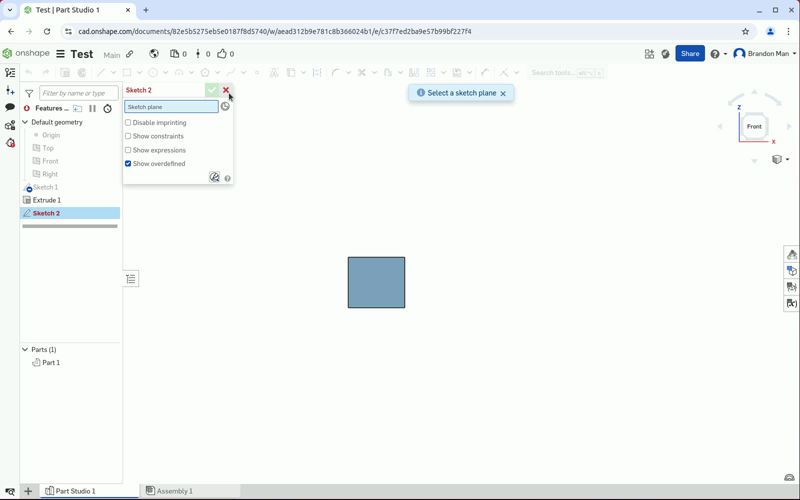
mouse_move(73, 163)
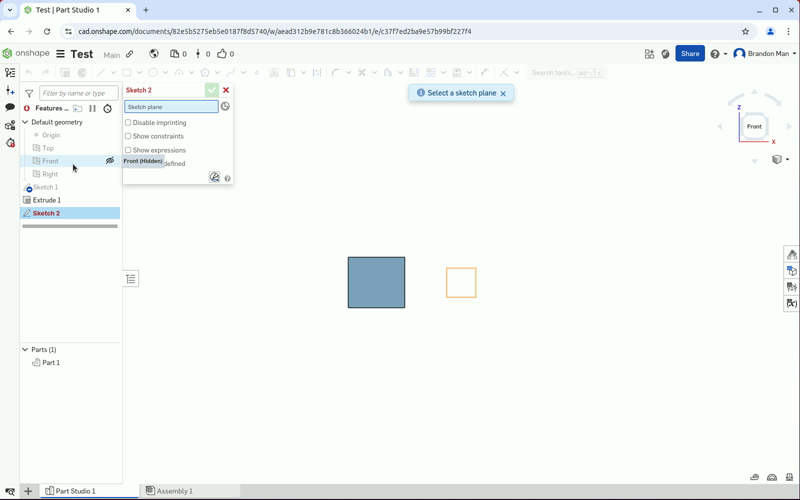
click(73, 163)
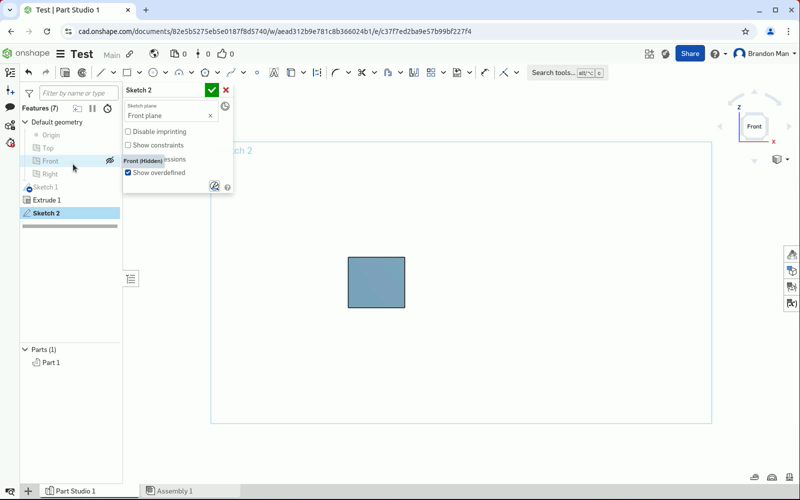
mouse_move(73, 352)
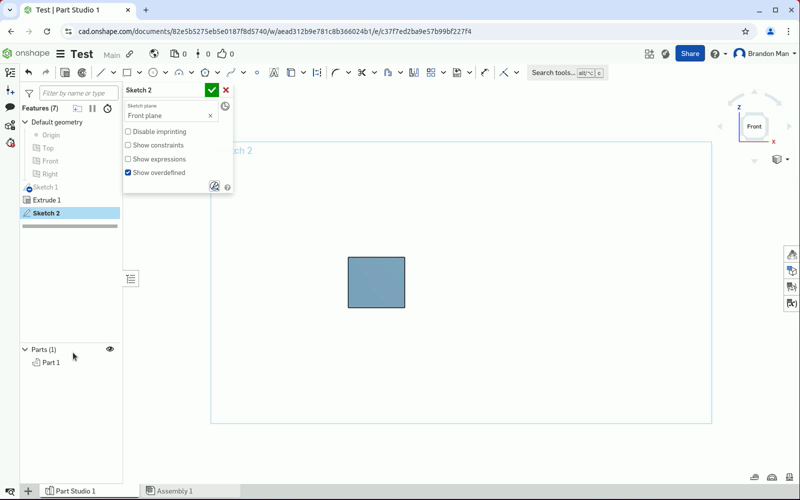
key(y)
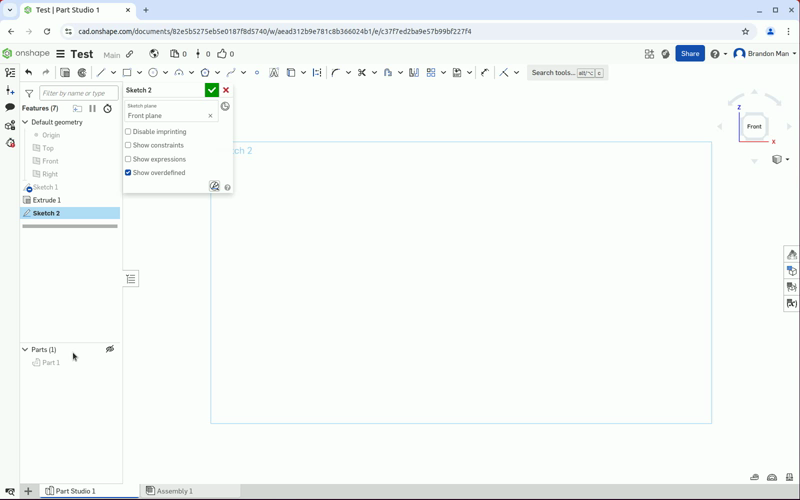
key(l)
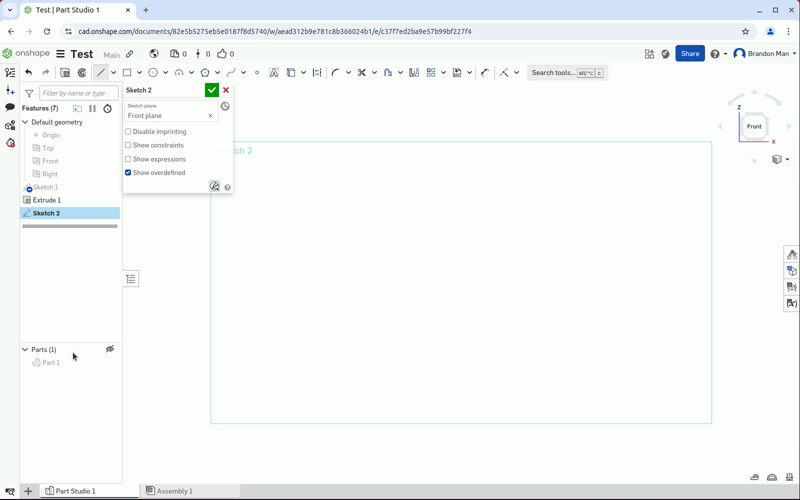
key_down(shift)
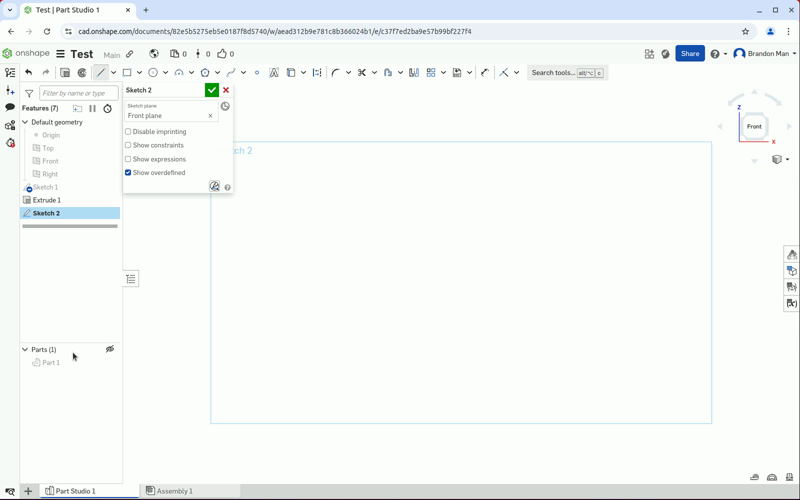
mouse_move(404, 332)
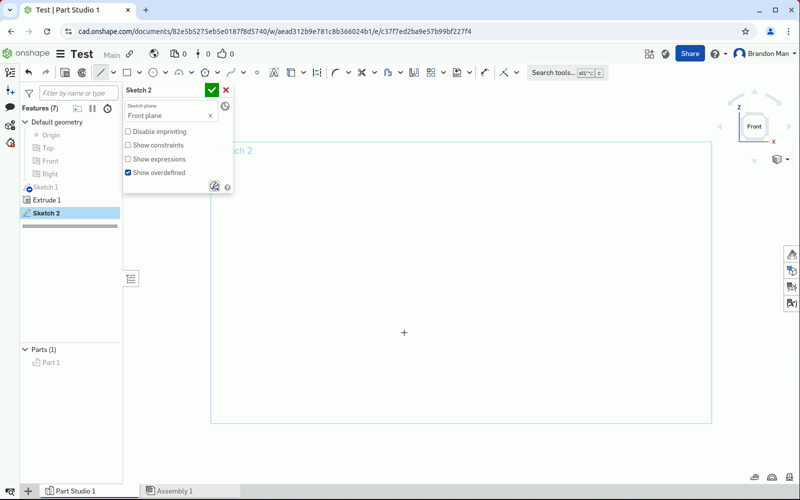
click(404, 332)
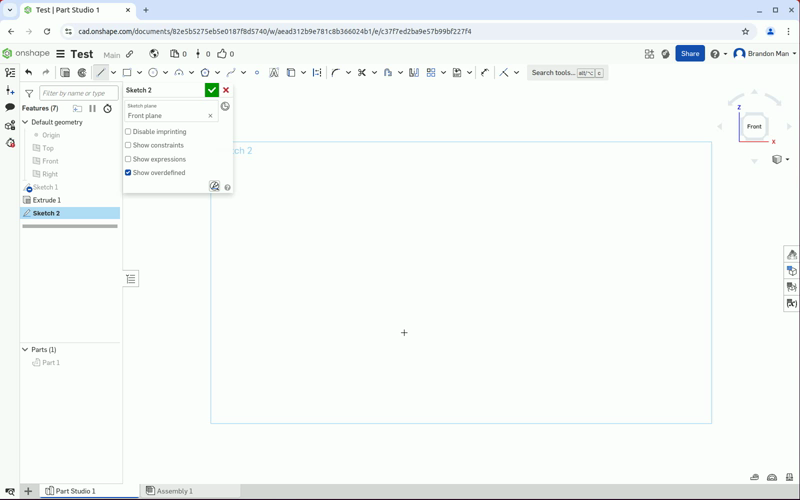
key_up(shift)
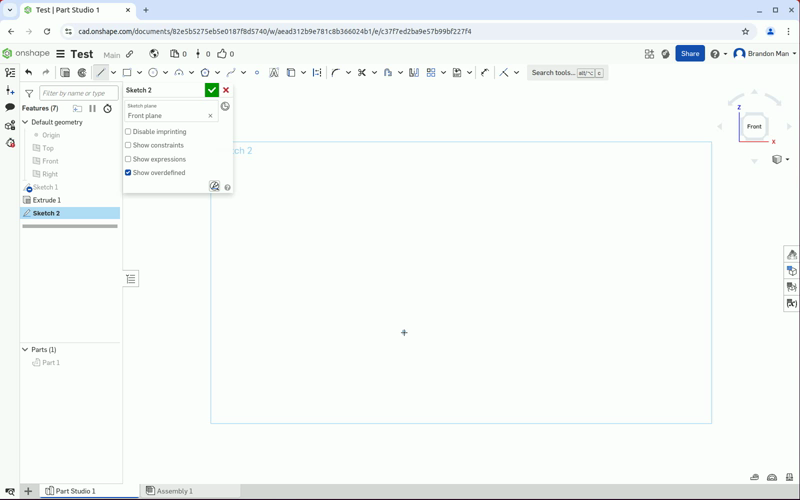
key_down(shift)
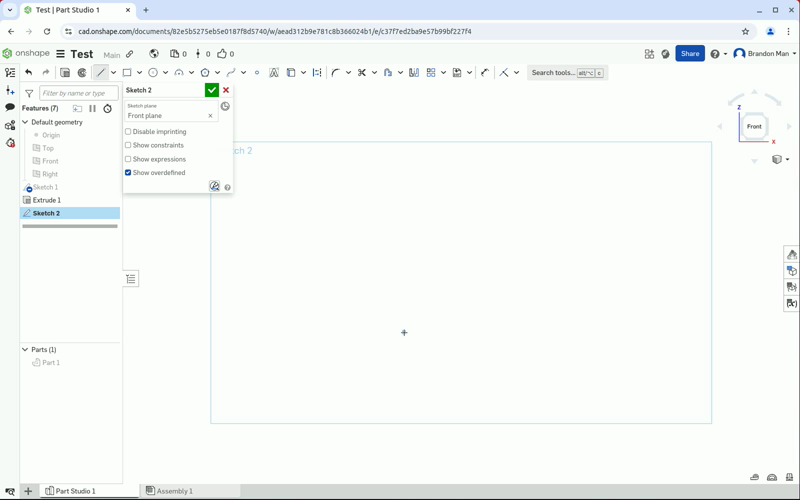
mouse_move(434, 332)
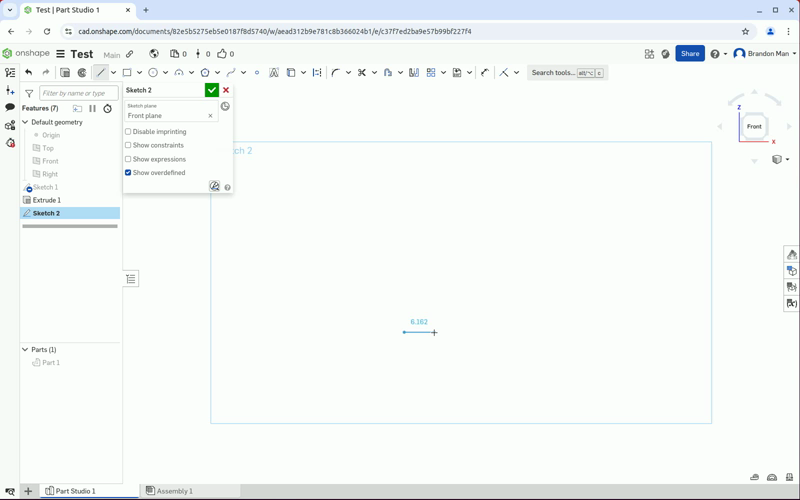
mouse_move(437, 332)
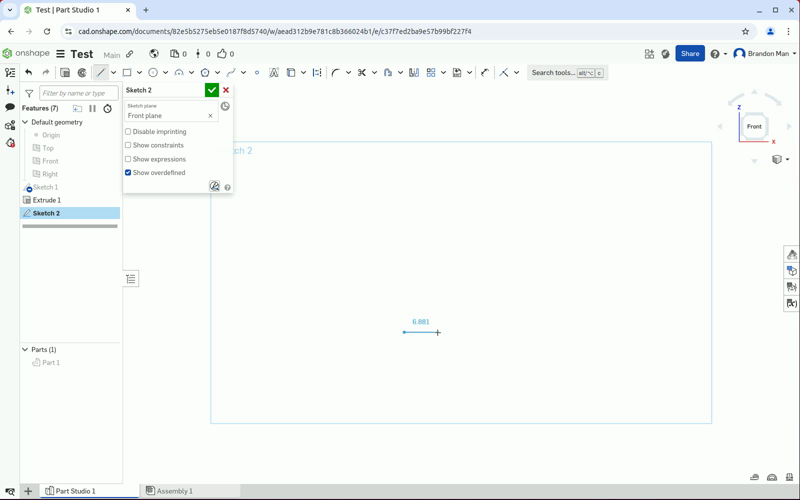
click(437, 332)
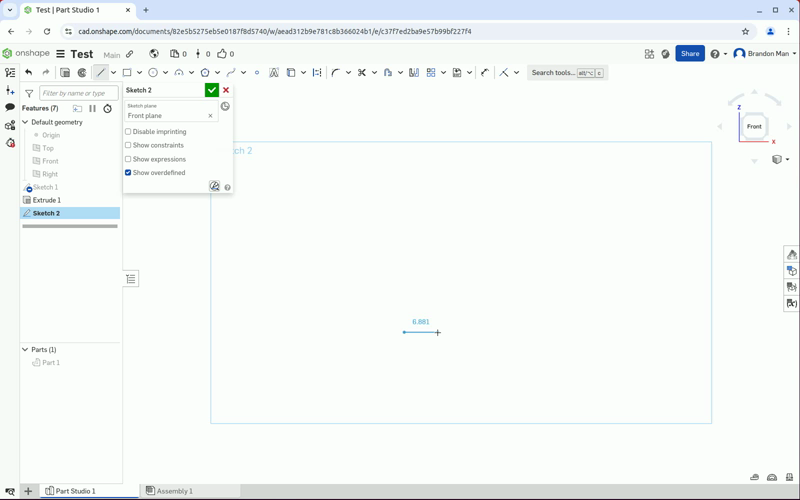
key_up(shift)
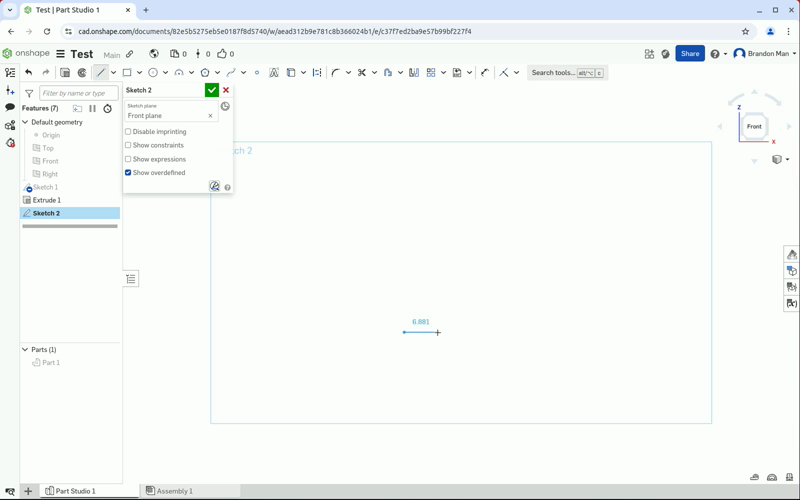
key_down(shift)
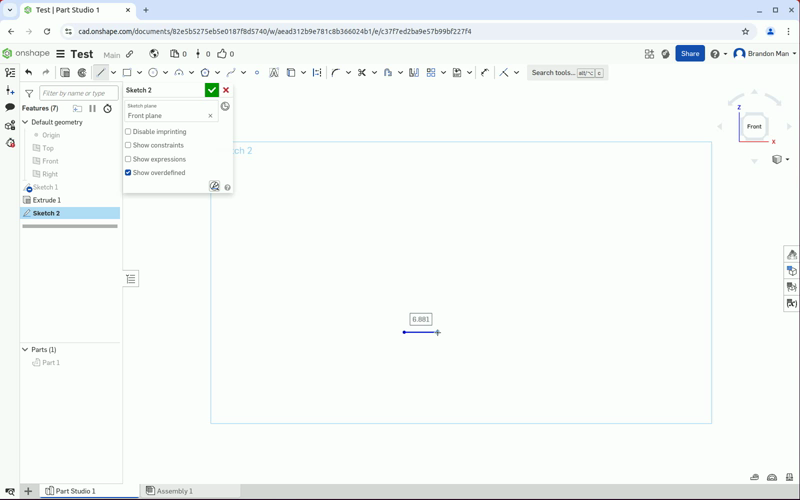
mouse_move(467, 332)
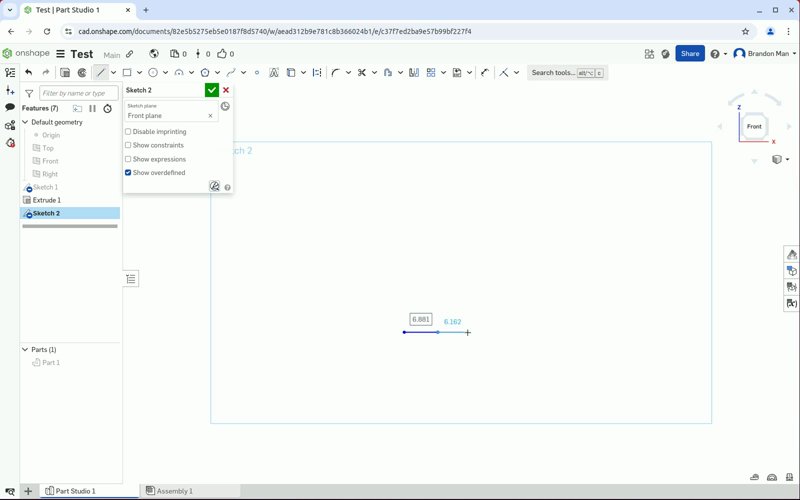
mouse_move(483, 332)
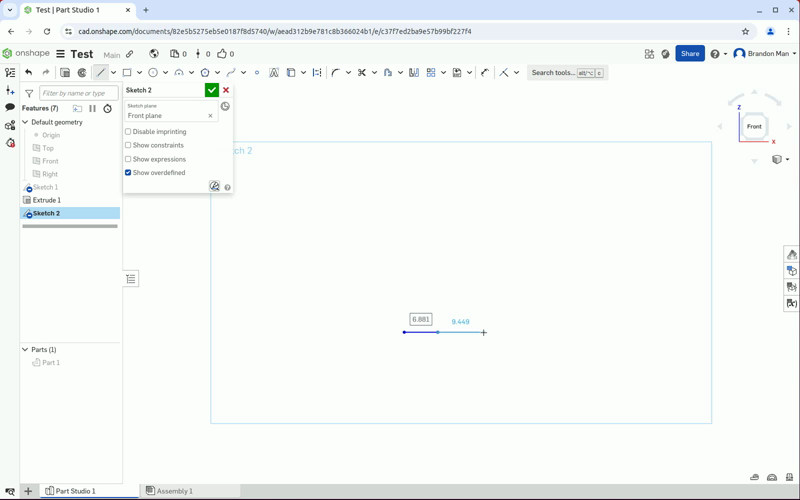
click(483, 332)
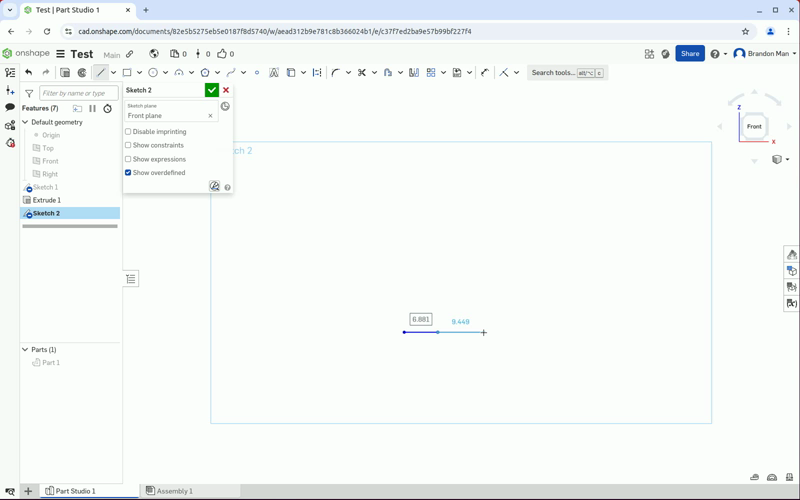
key_up(shift)
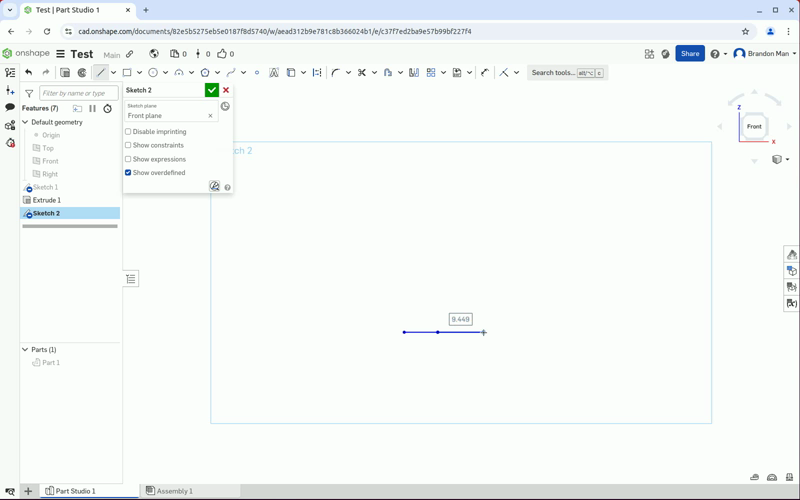
key_down(shift)
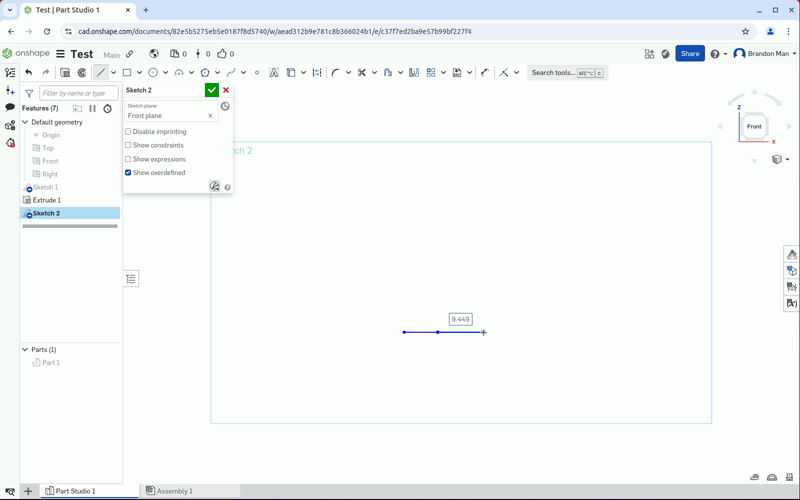
mouse_move(513, 332)
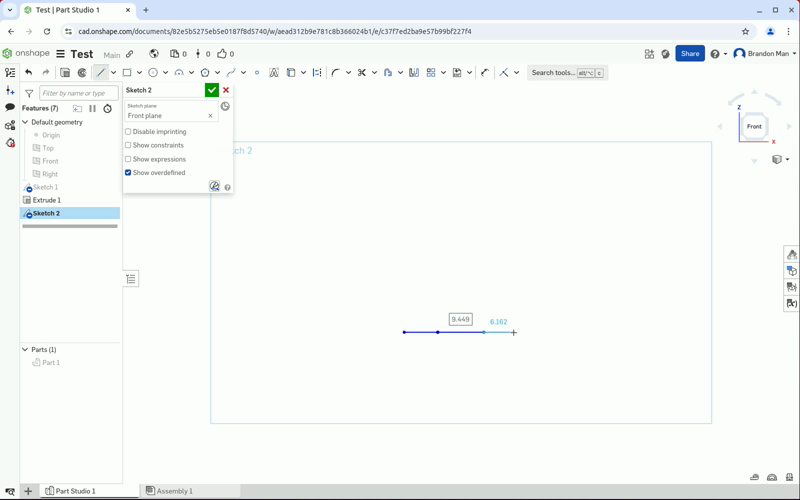
mouse_move(516, 332)
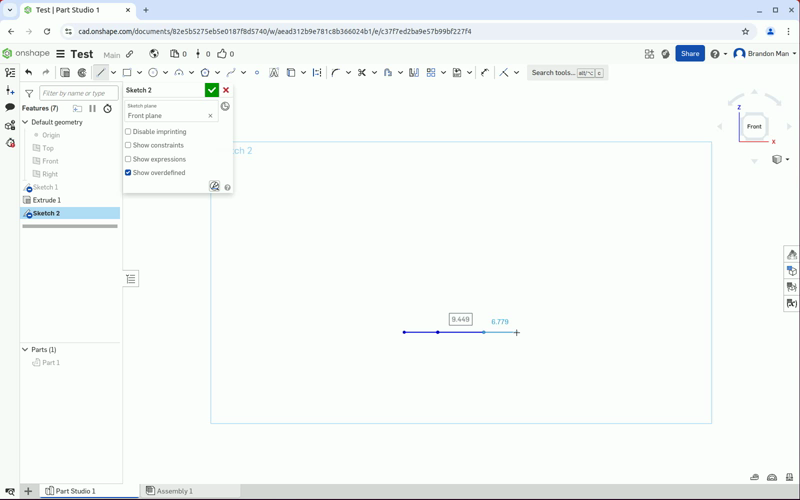
click(516, 332)
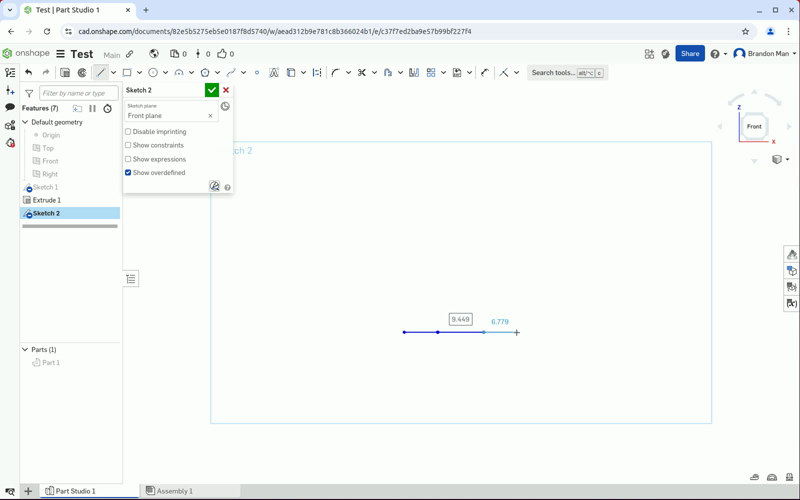
key_up(shift)
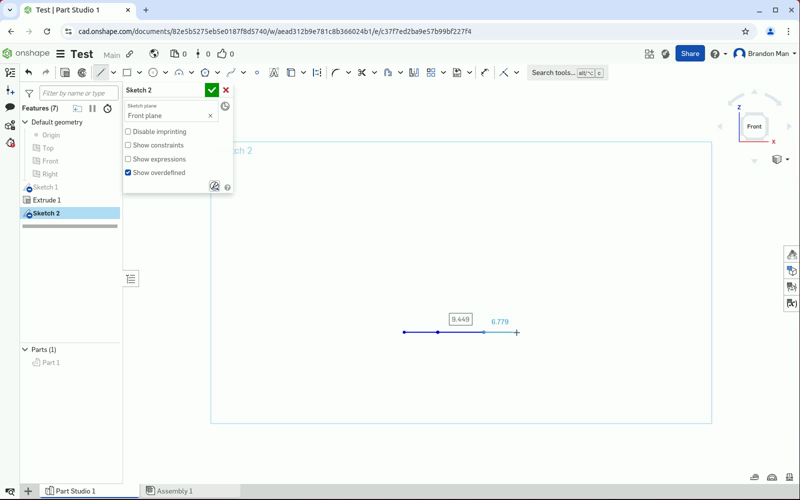
key_down(shift)
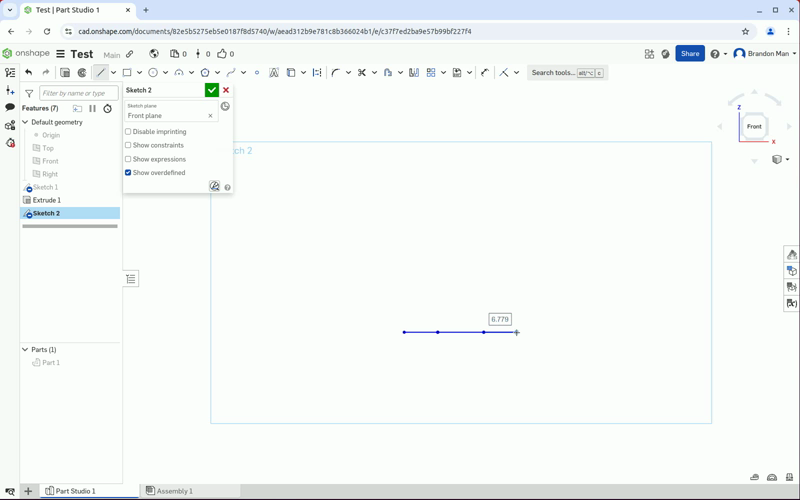
mouse_move(546, 332)
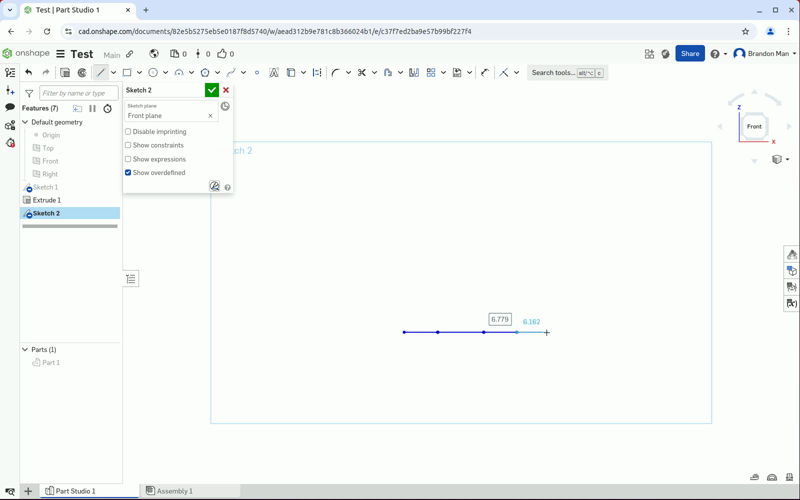
mouse_move(516, 308)
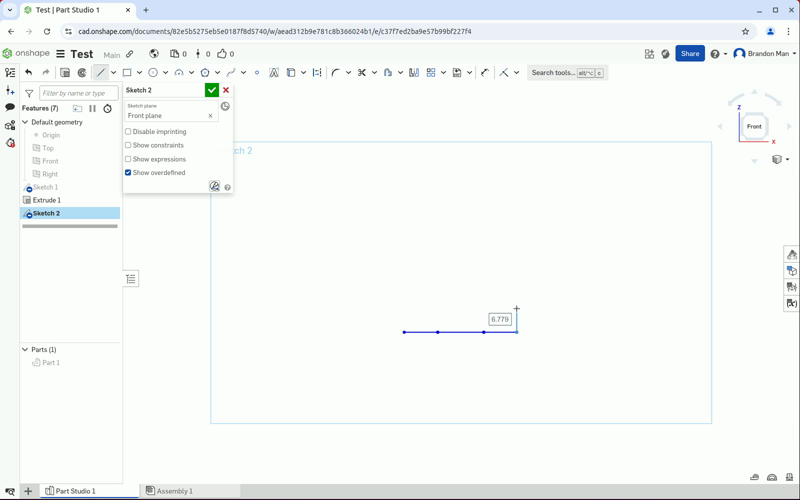
click(516, 308)
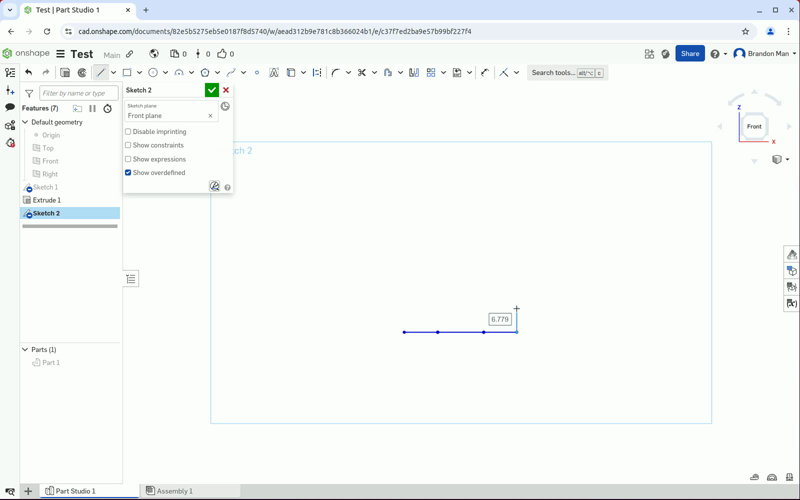
key_up(shift)
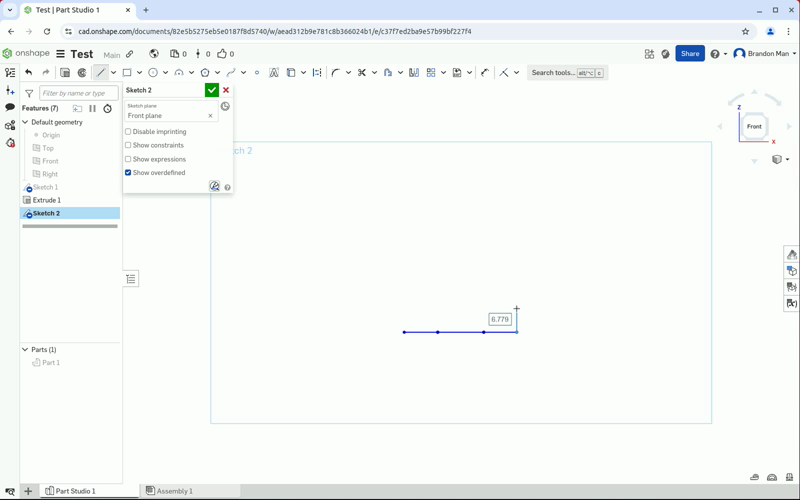
key_down(shift)
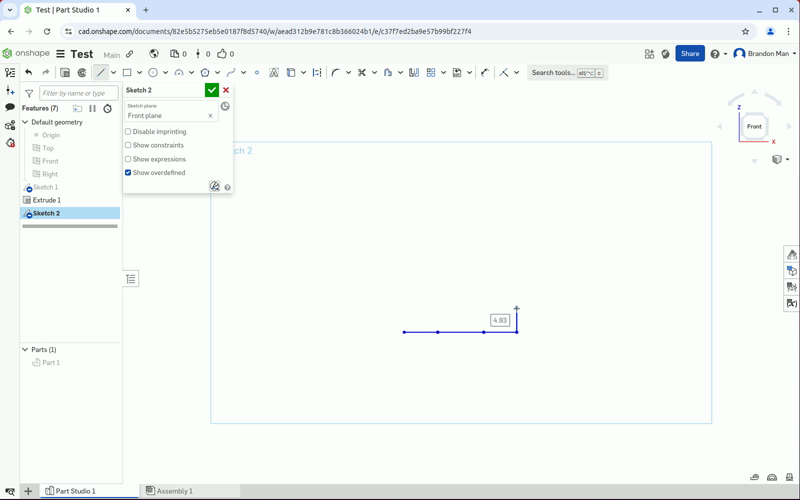
mouse_move(546, 308)
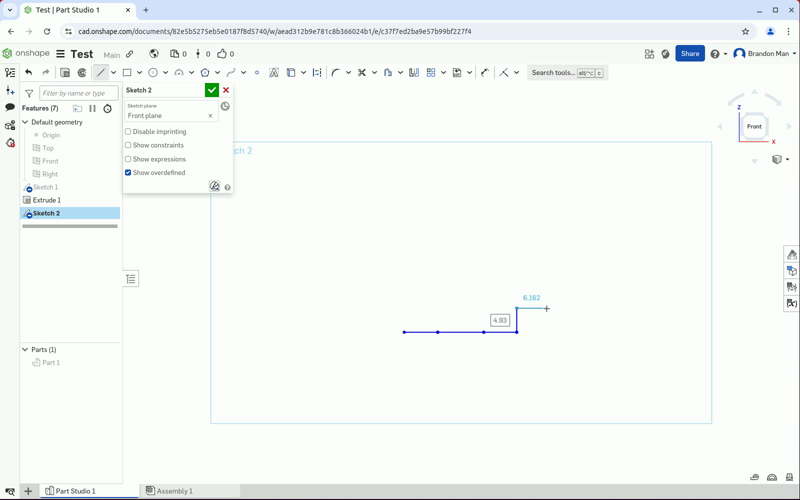
mouse_move(516, 258)
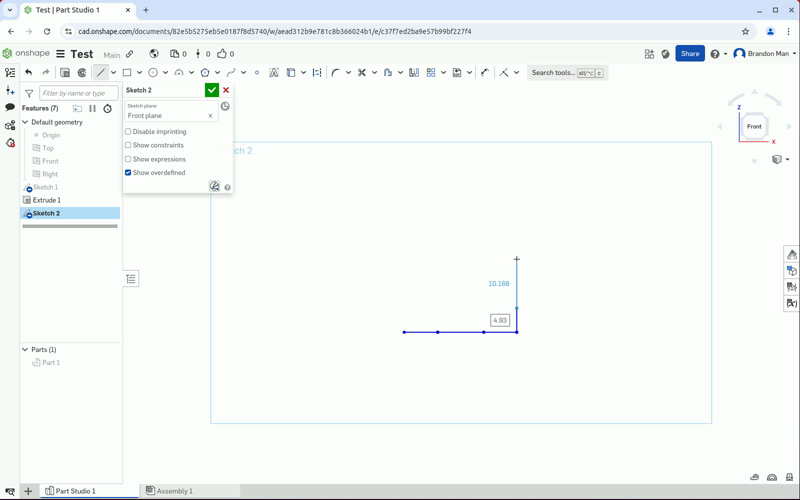
click(516, 258)
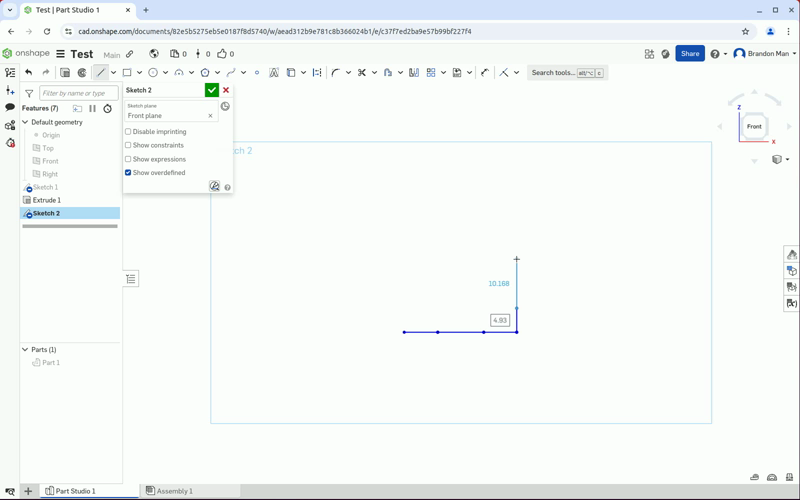
key_up(shift)
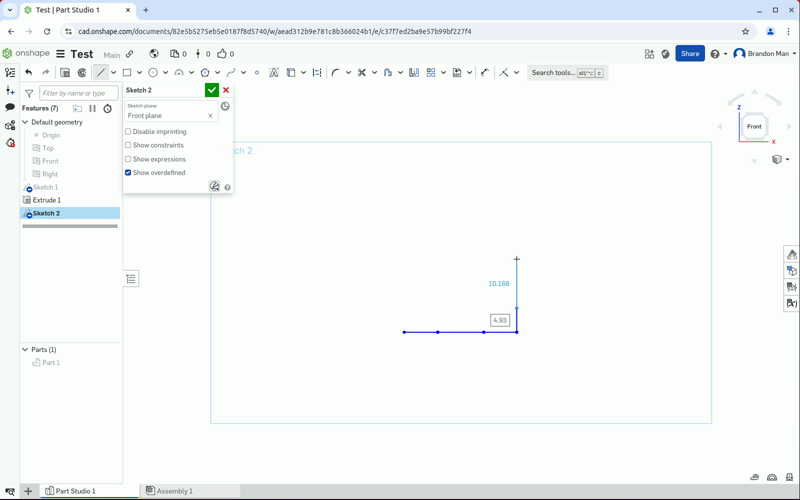
key_down(shift)
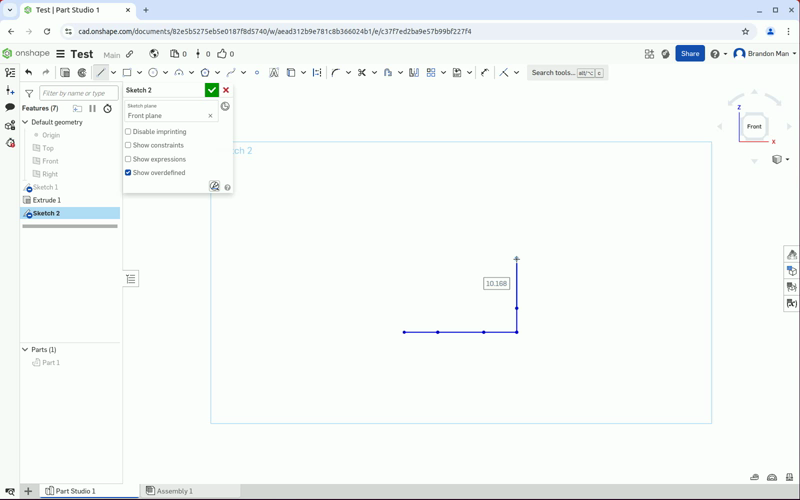
mouse_move(546, 258)
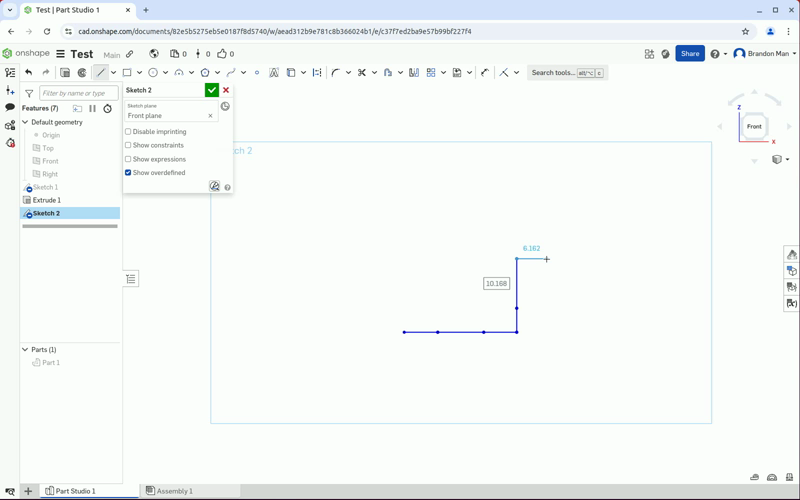
mouse_move(516, 234)
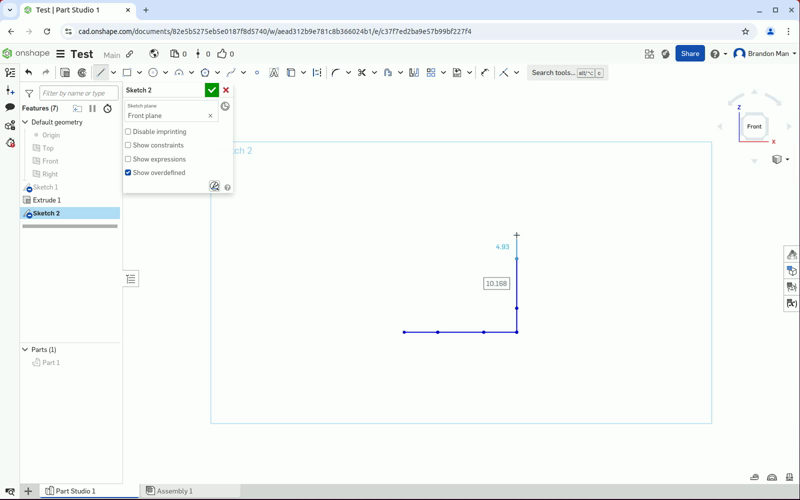
click(516, 234)
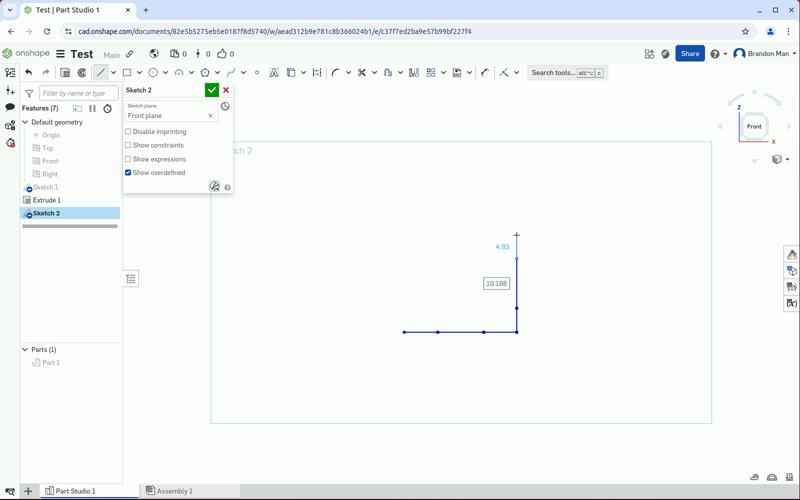
key_up(shift)
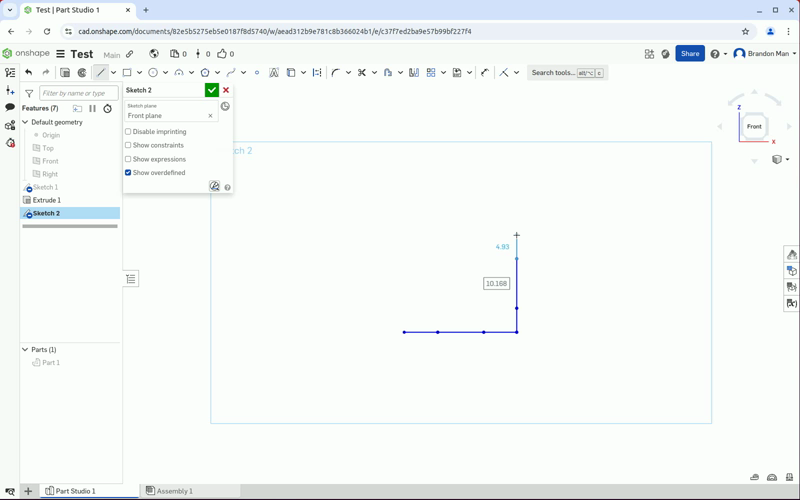
key_down(shift)
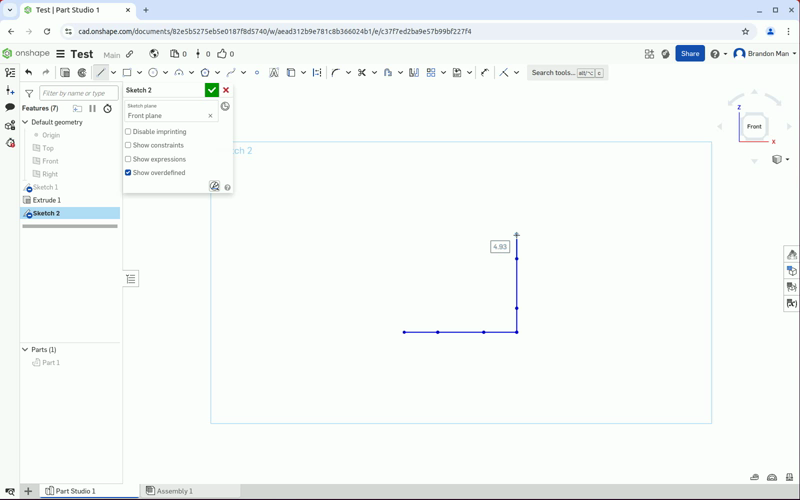
mouse_move(546, 234)
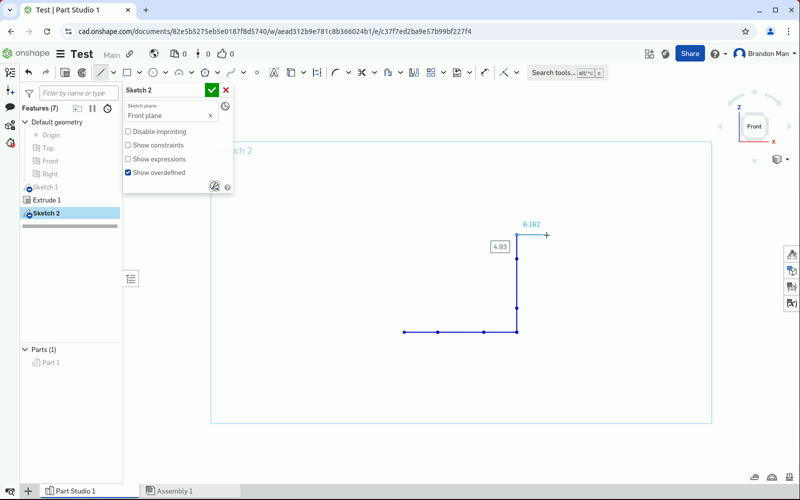
mouse_move(483, 234)
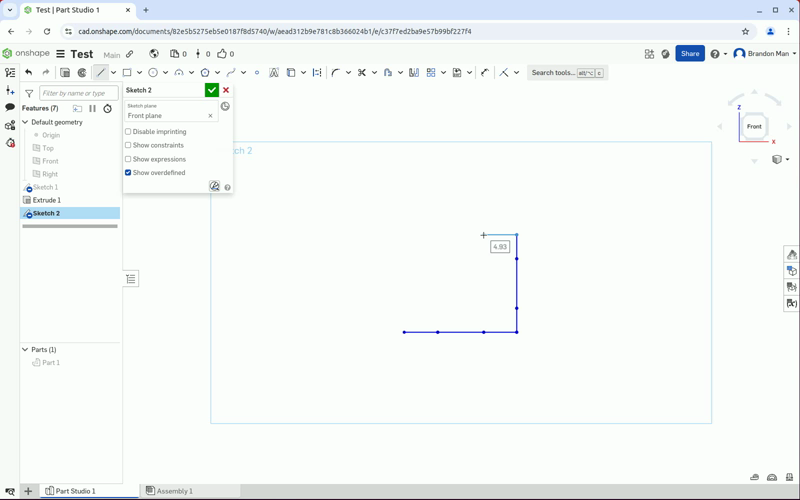
click(483, 234)
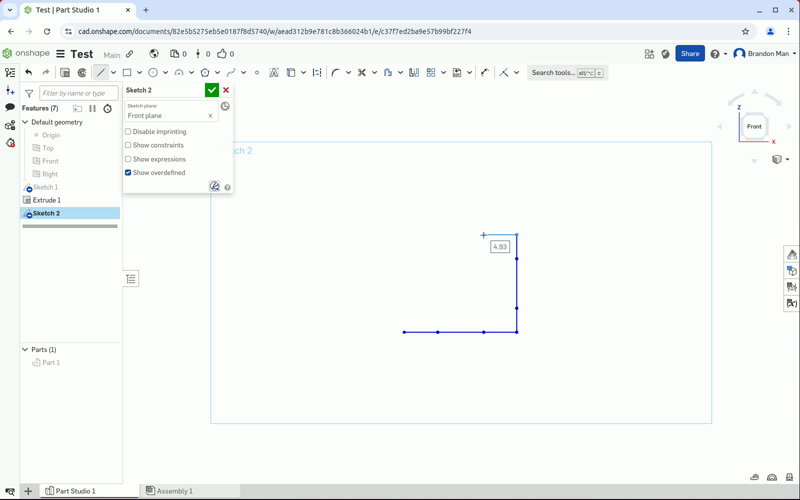
key_up(shift)
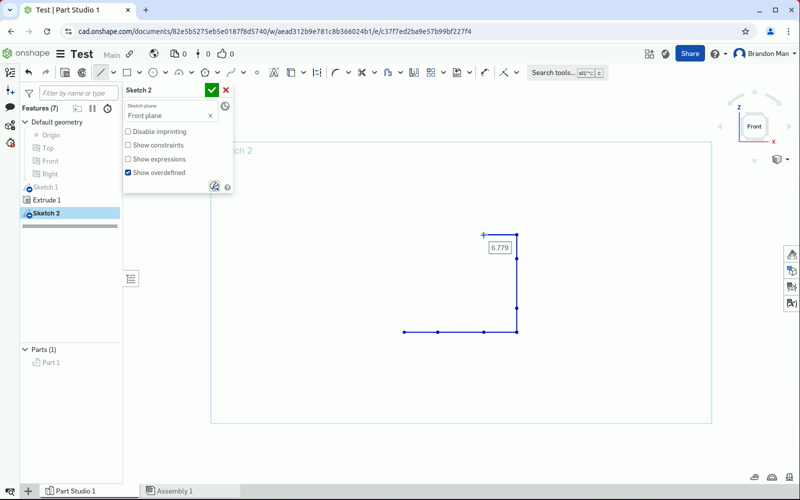
key_down(shift)
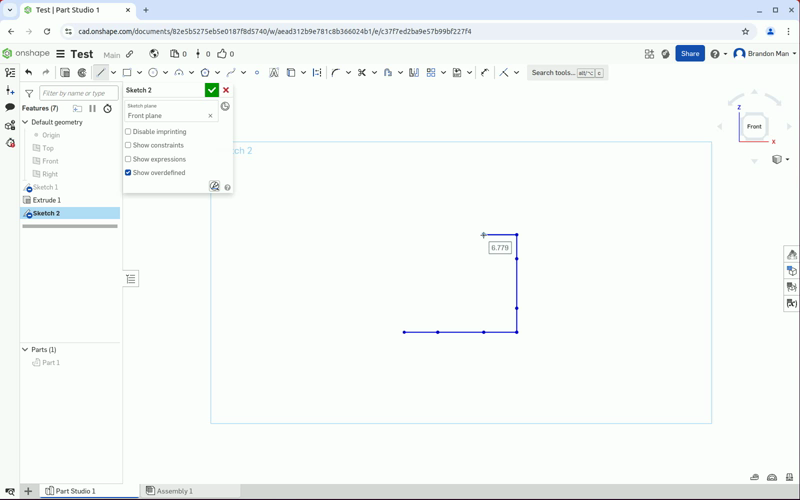
mouse_move(513, 234)
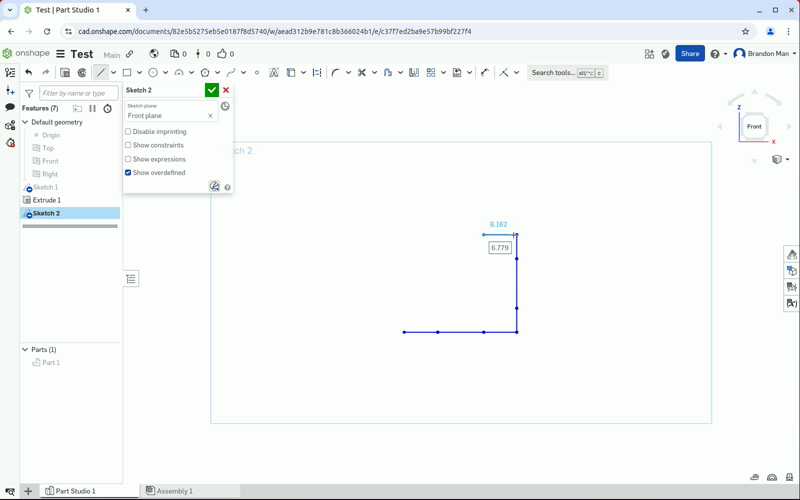
mouse_move(437, 234)
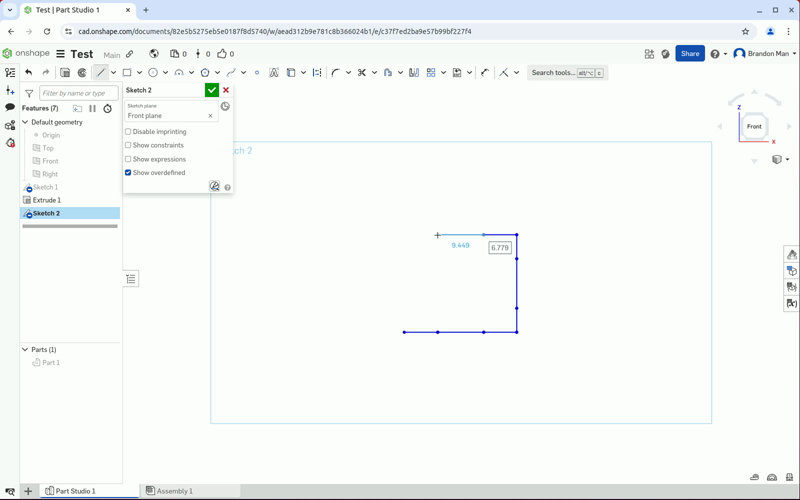
click(437, 234)
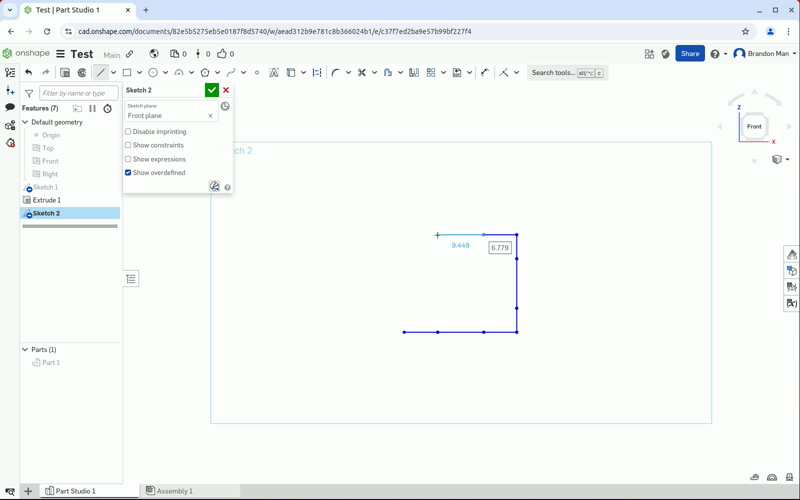
key_up(shift)
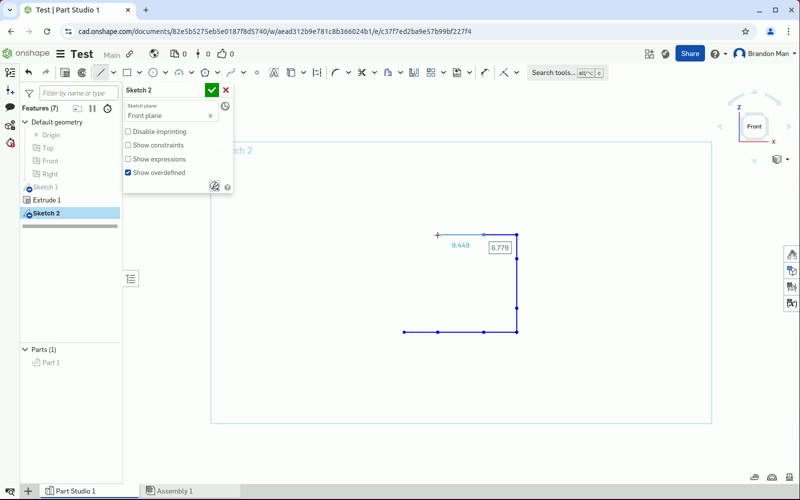
key_down(shift)
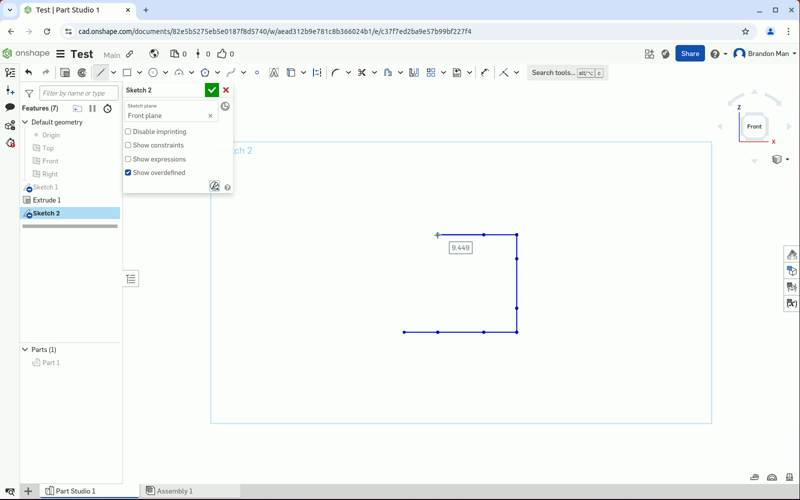
mouse_move(467, 234)
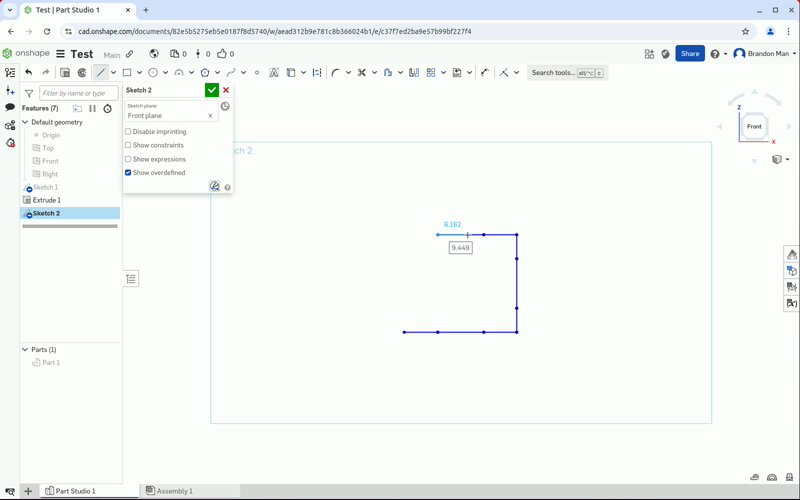
mouse_move(404, 234)
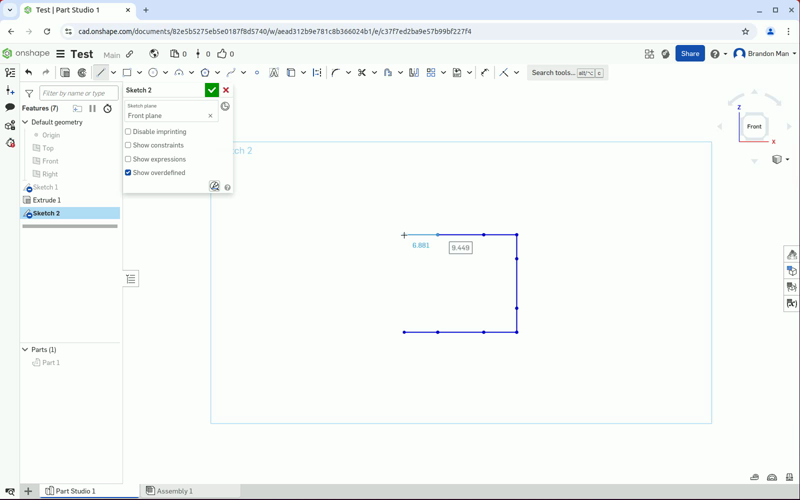
click(404, 234)
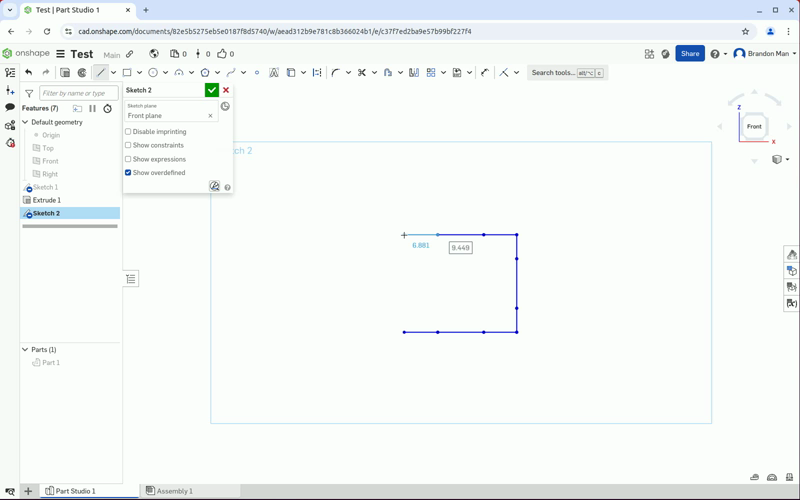
key_up(shift)
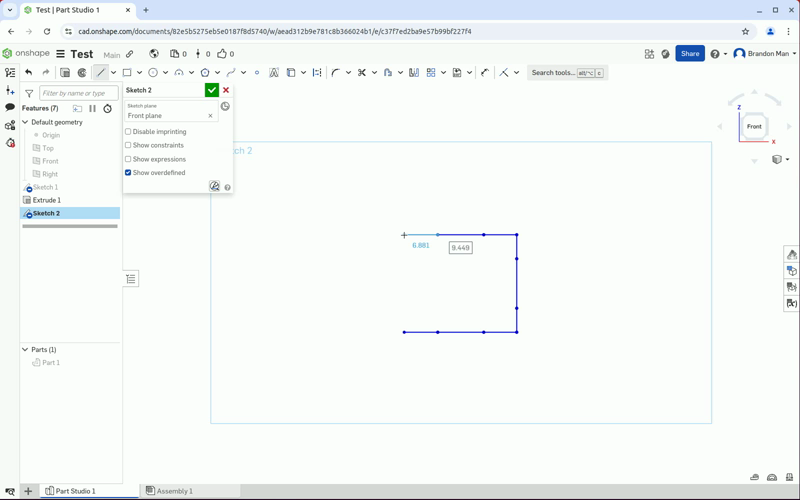
key_down(shift)
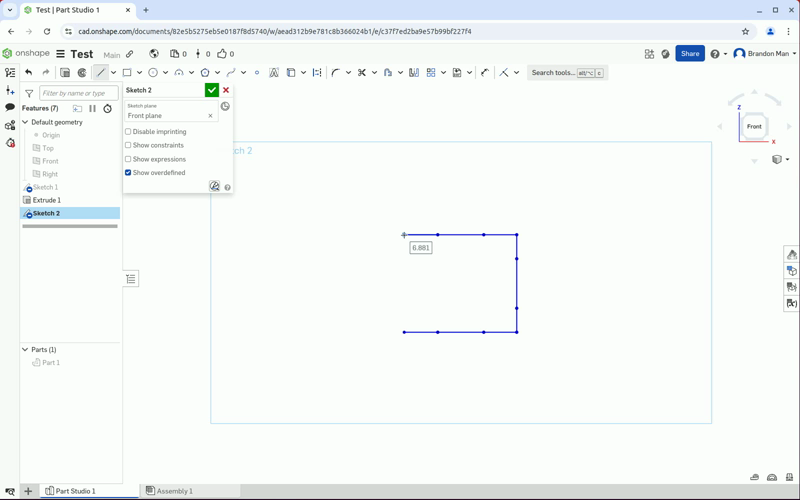
mouse_move(434, 234)
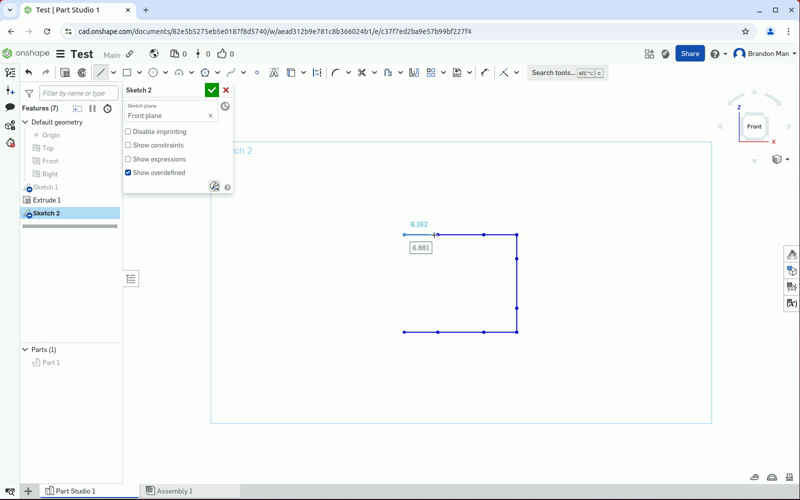
mouse_move(404, 258)
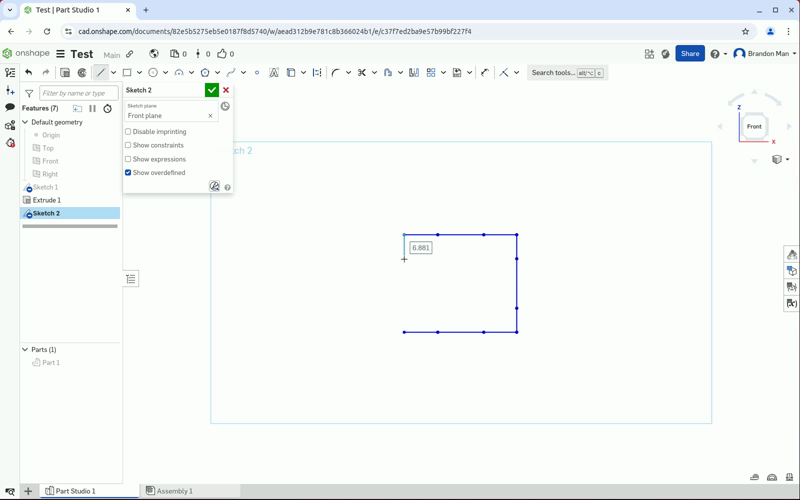
click(404, 258)
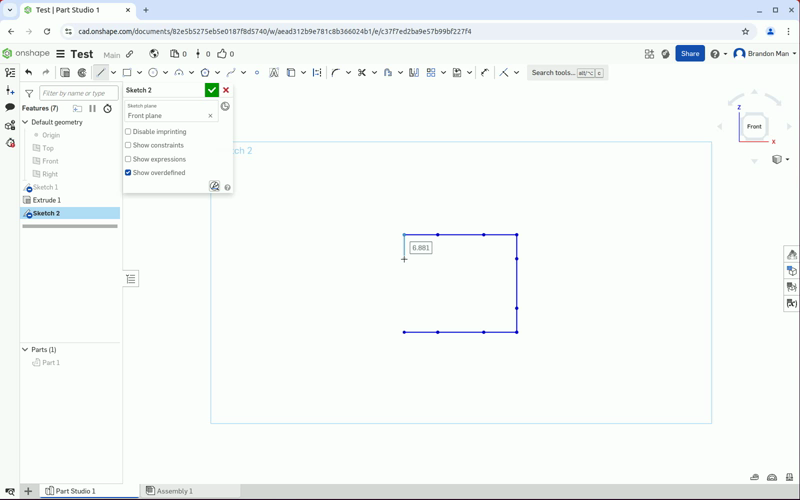
key_up(shift)
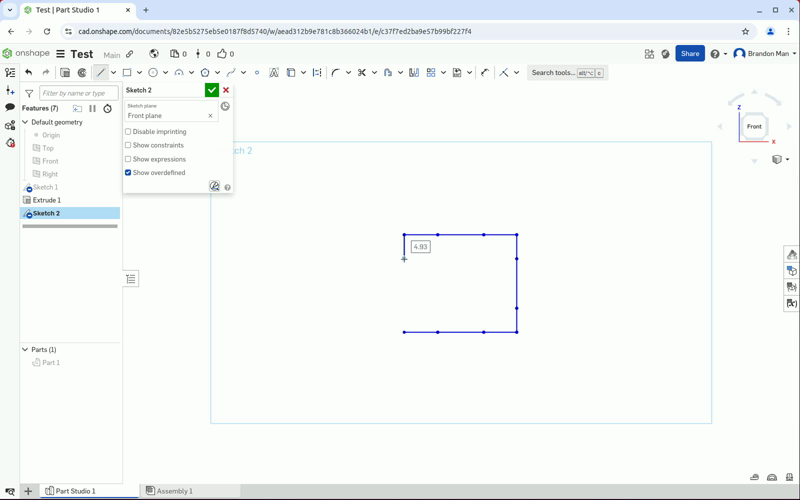
key_down(shift)
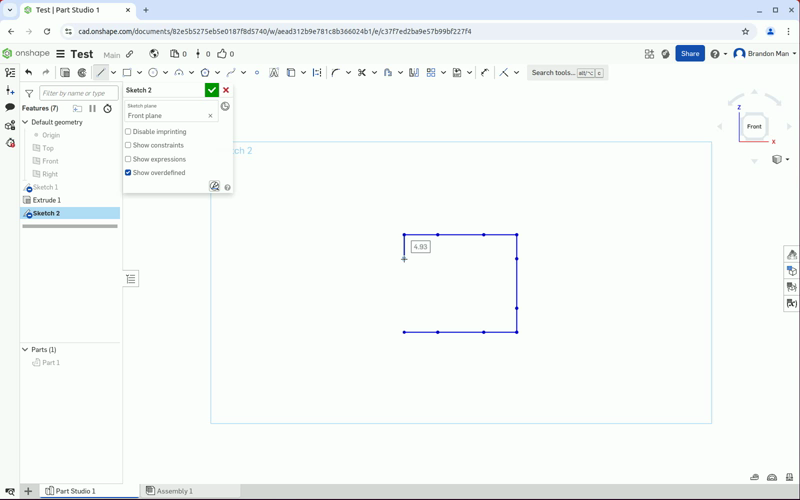
mouse_move(434, 258)
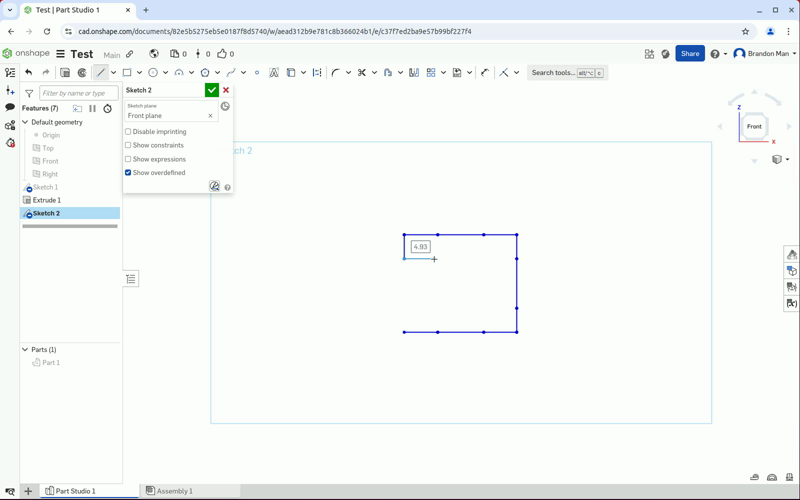
mouse_move(404, 308)
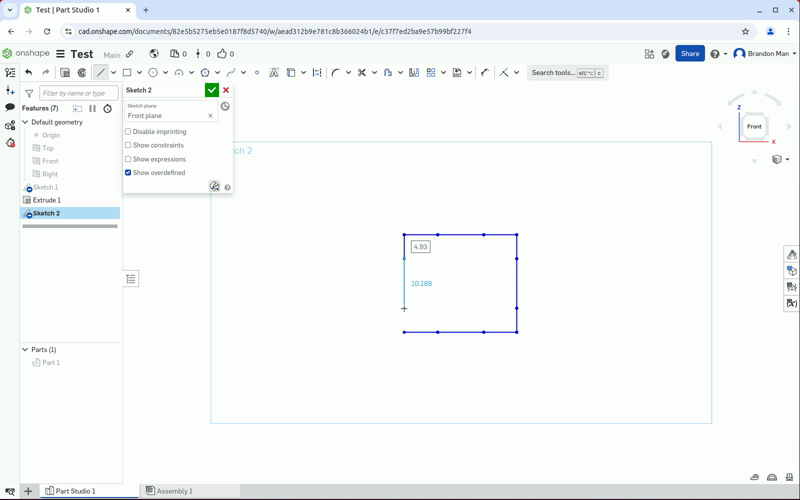
click(404, 308)
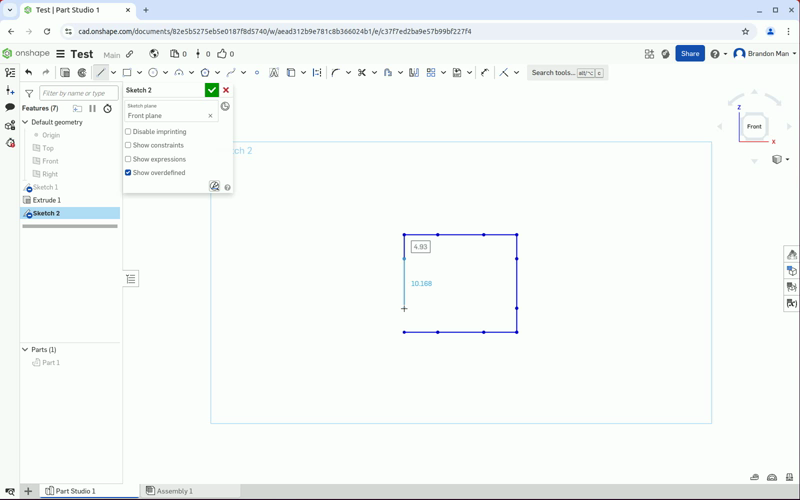
key_up(shift)
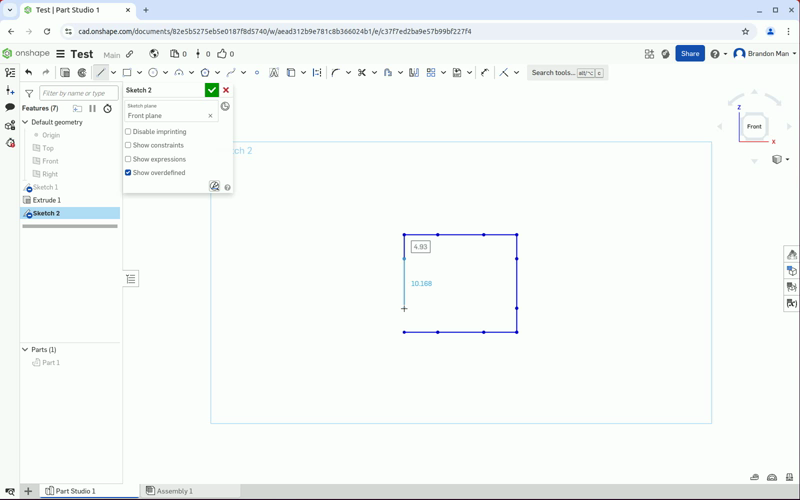
mouse_move(434, 308)
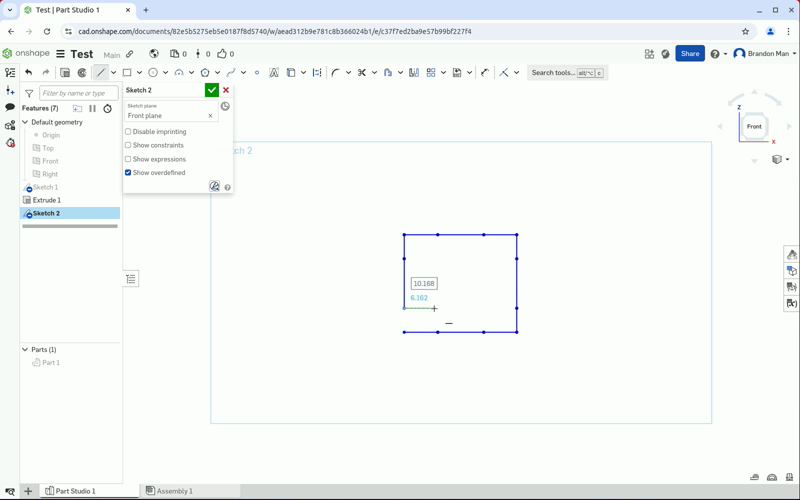
key_down(shift)
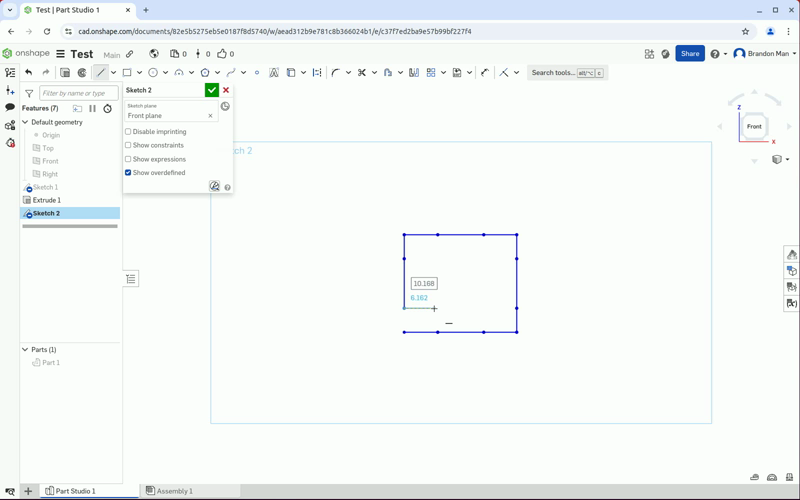
mouse_move(404, 332)
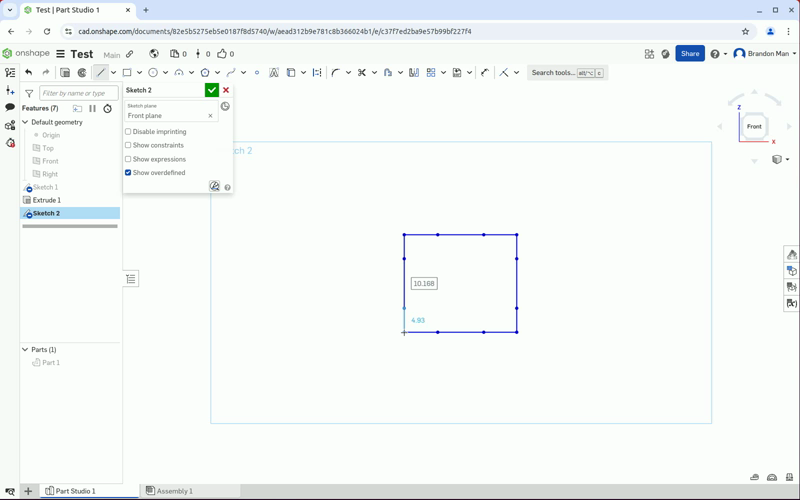
key_up(shift)
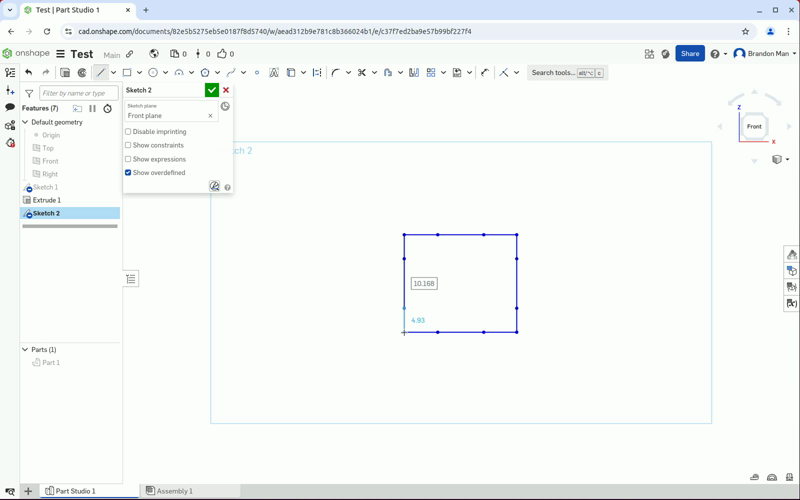
click(404, 332)
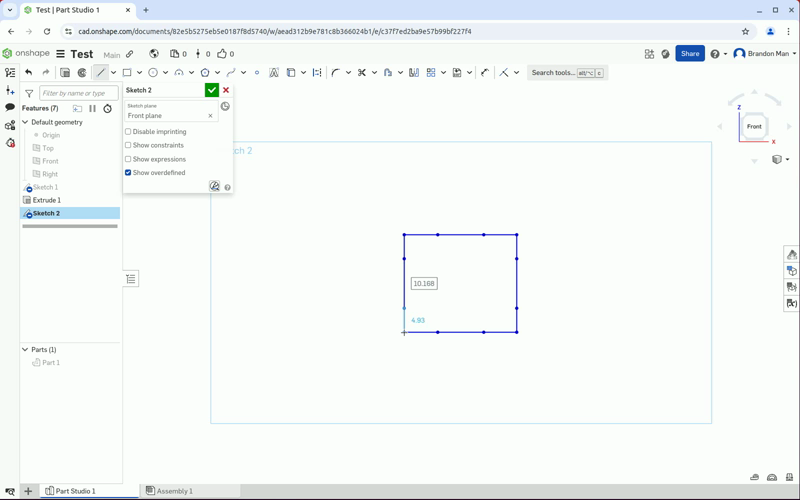
key(esc)
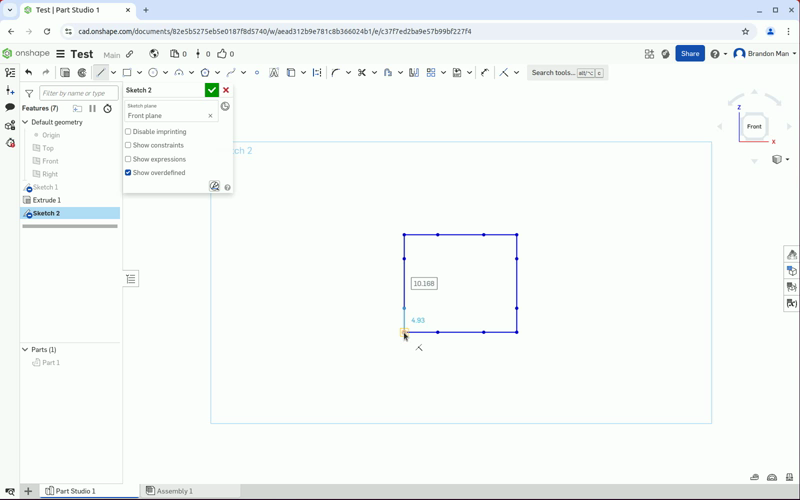
key(l)
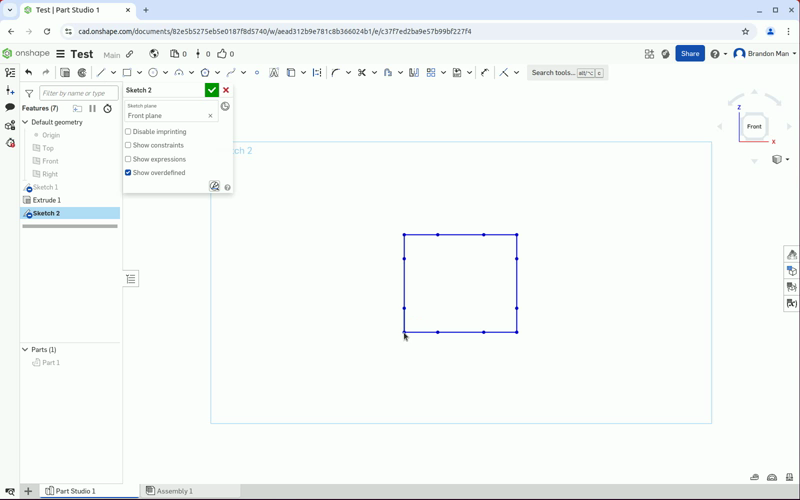
key_down(shift)
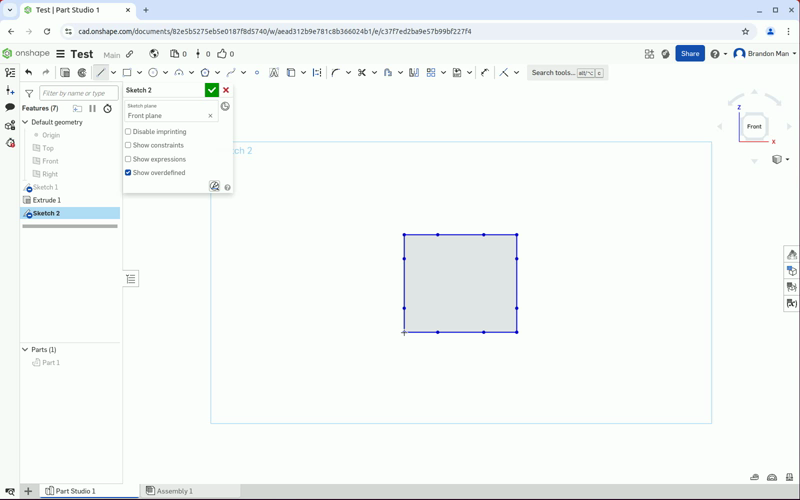
mouse_move(415, 321)
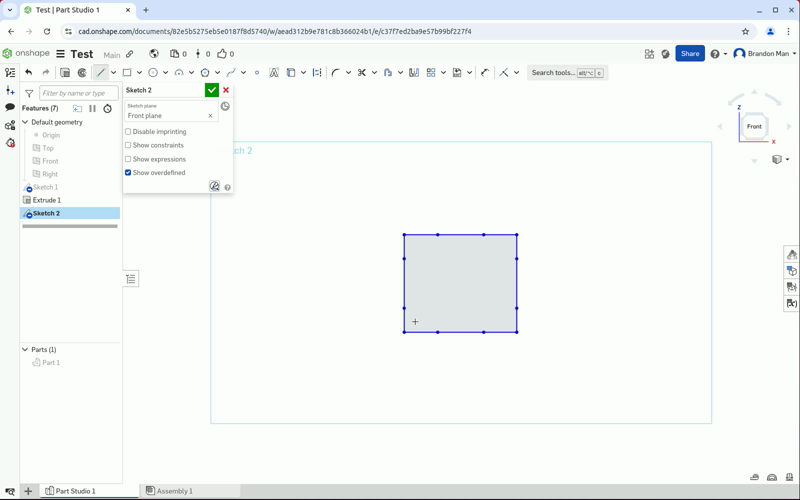
click(415, 321)
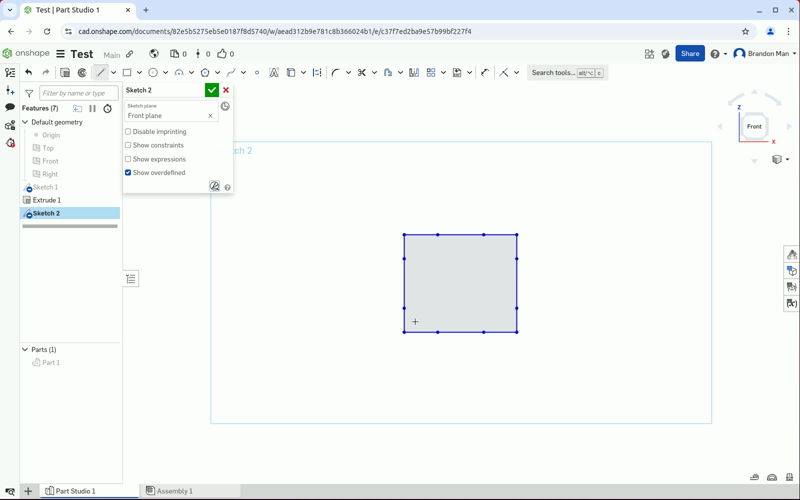
key_up(shift)
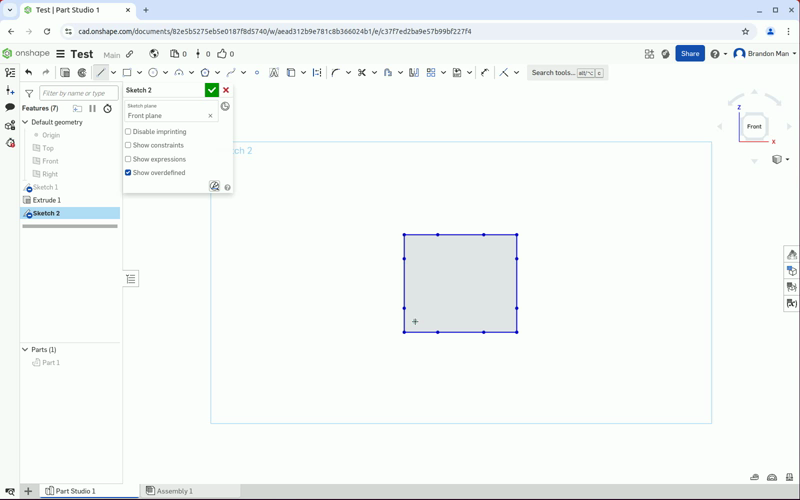
key_down(shift)
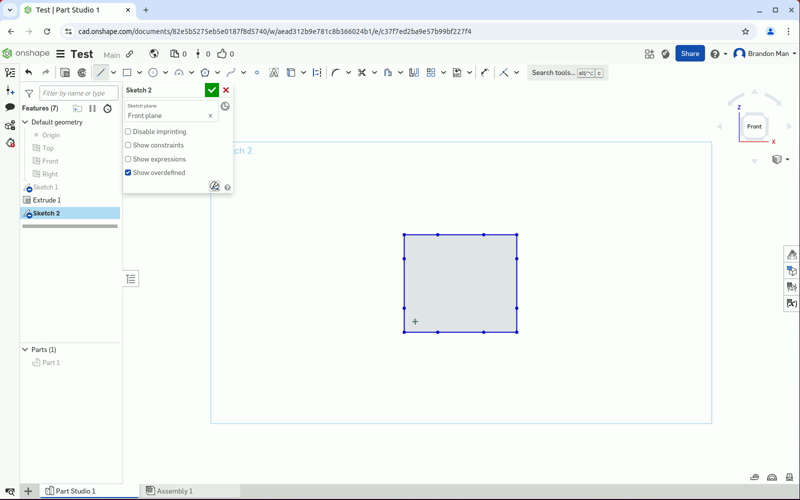
mouse_move(445, 321)
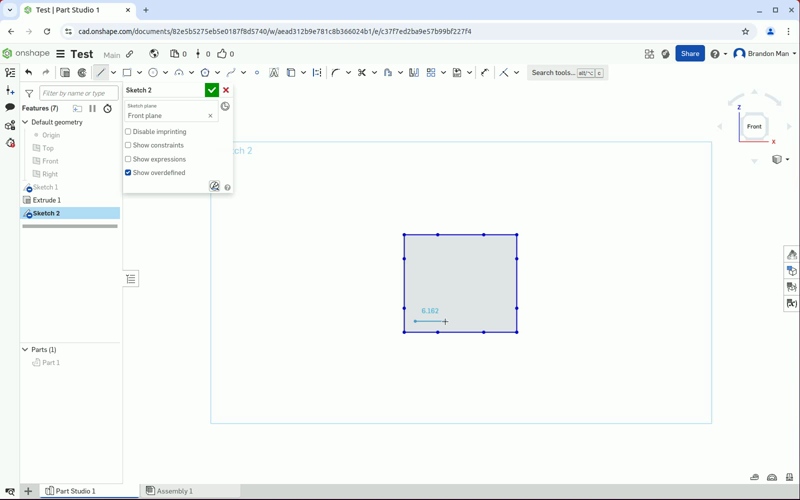
mouse_move(437, 321)
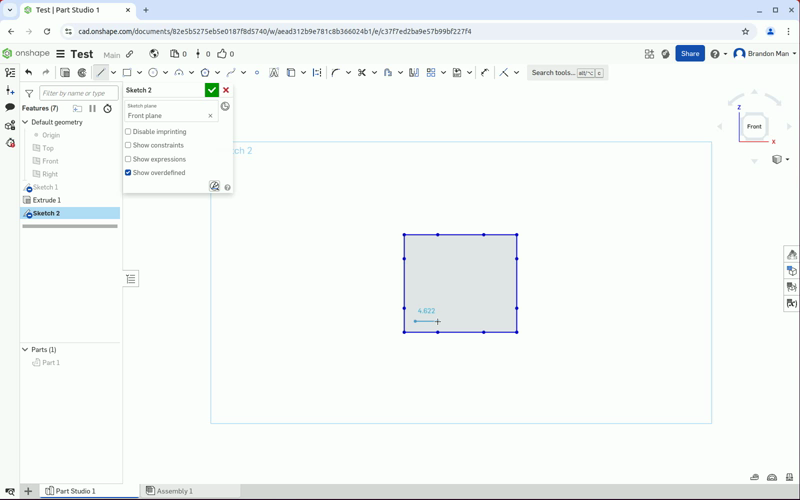
click(437, 321)
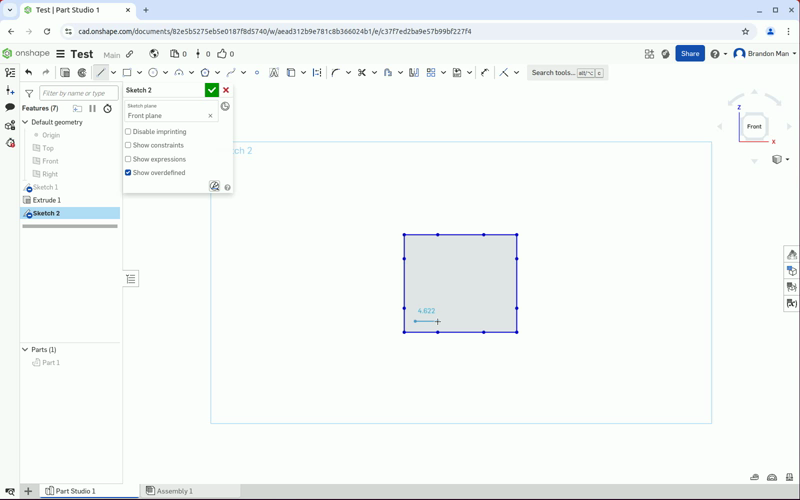
key_up(shift)
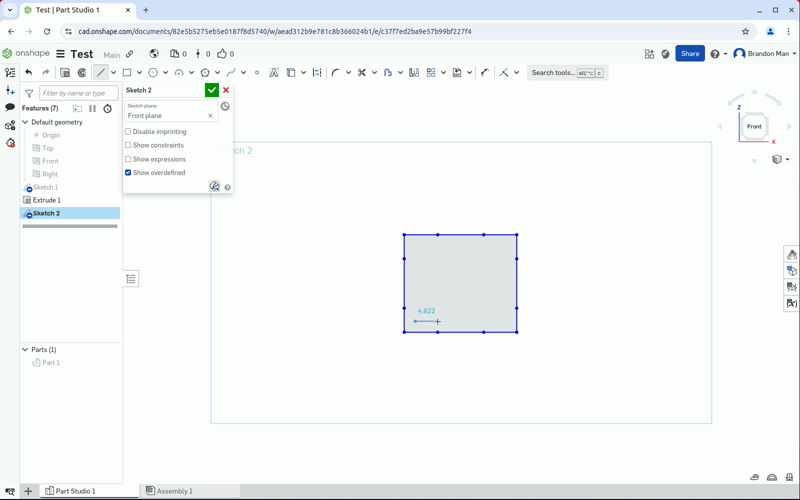
key_down(shift)
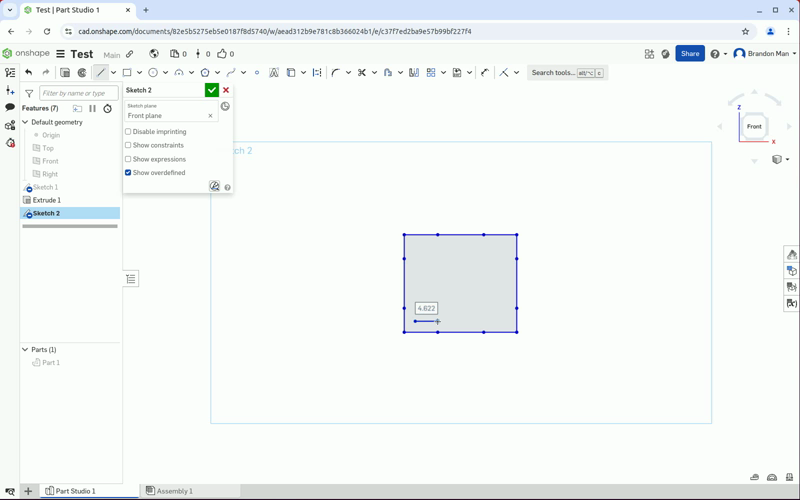
mouse_move(467, 321)
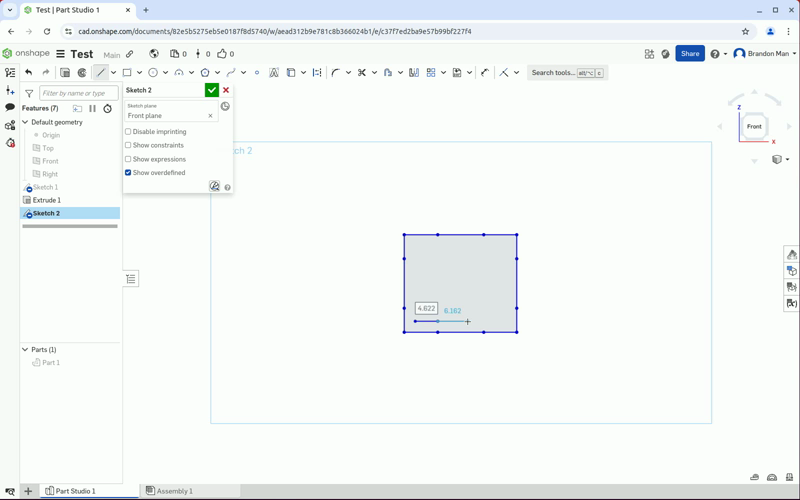
mouse_move(437, 308)
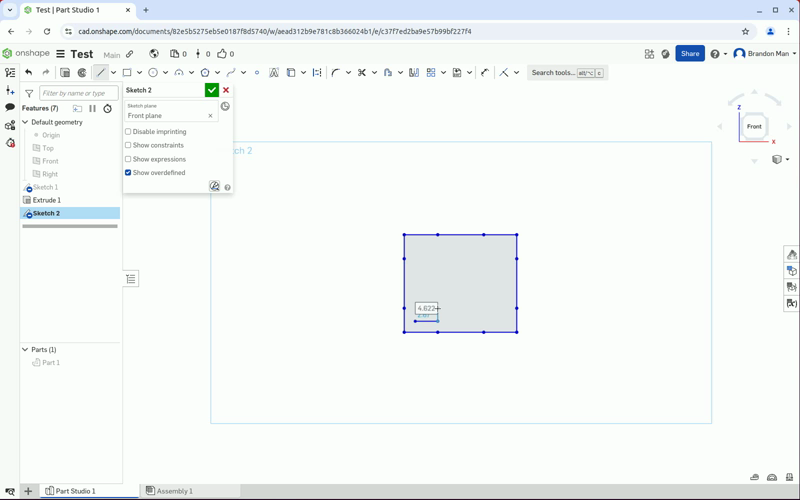
click(437, 308)
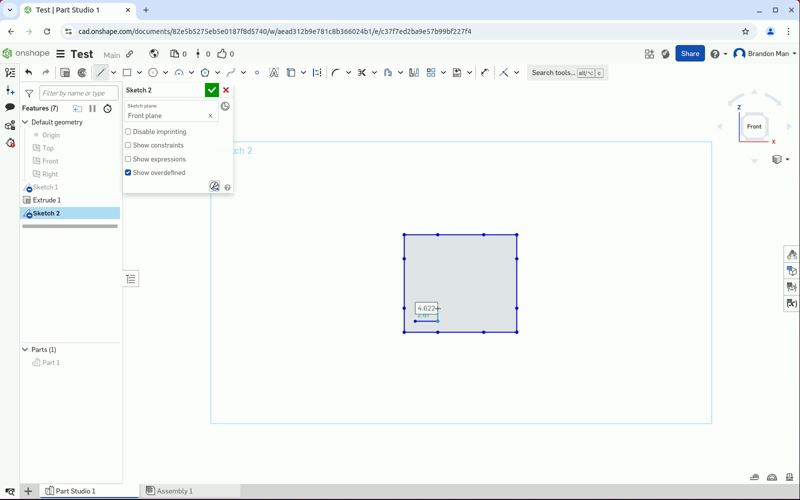
key_up(shift)
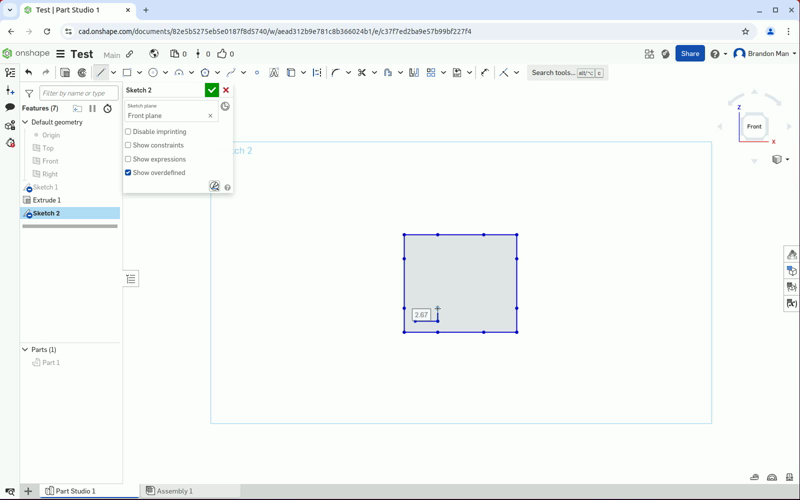
key_down(shift)
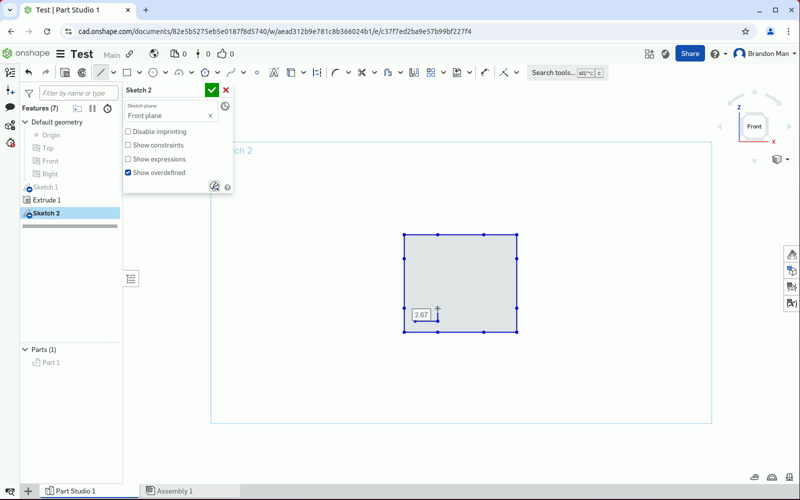
mouse_move(467, 308)
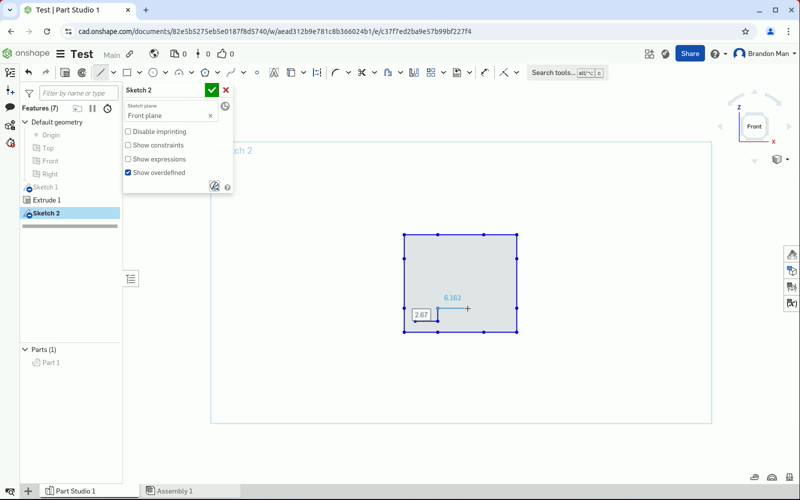
mouse_move(415, 308)
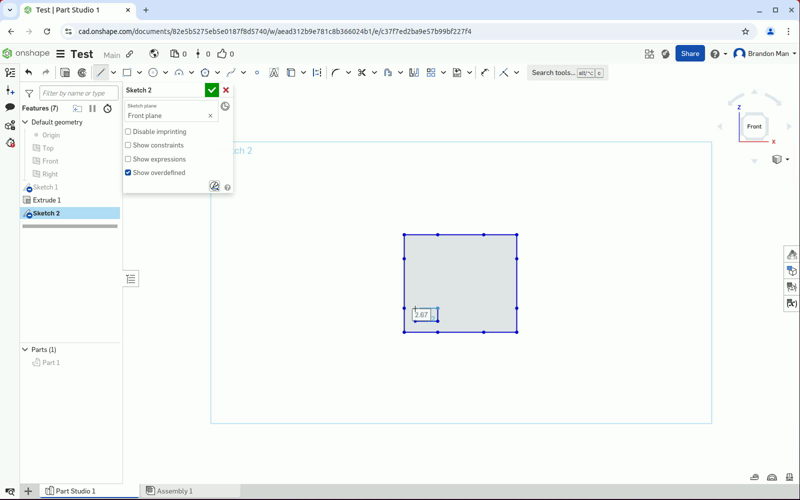
click(415, 308)
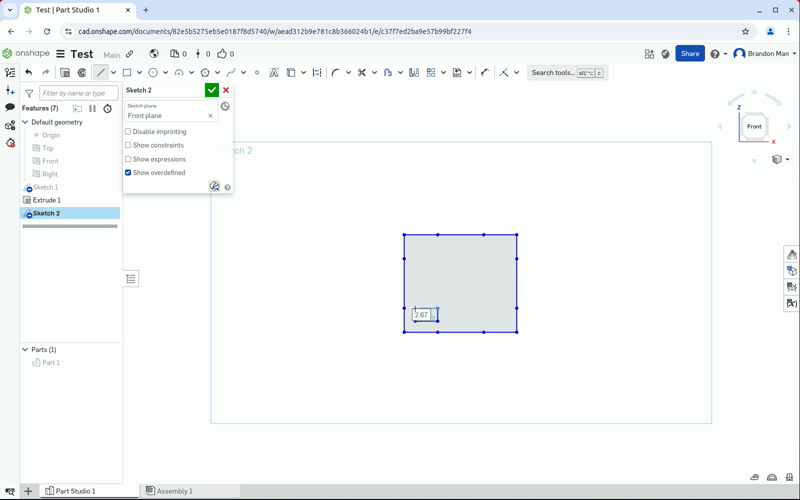
key_up(shift)
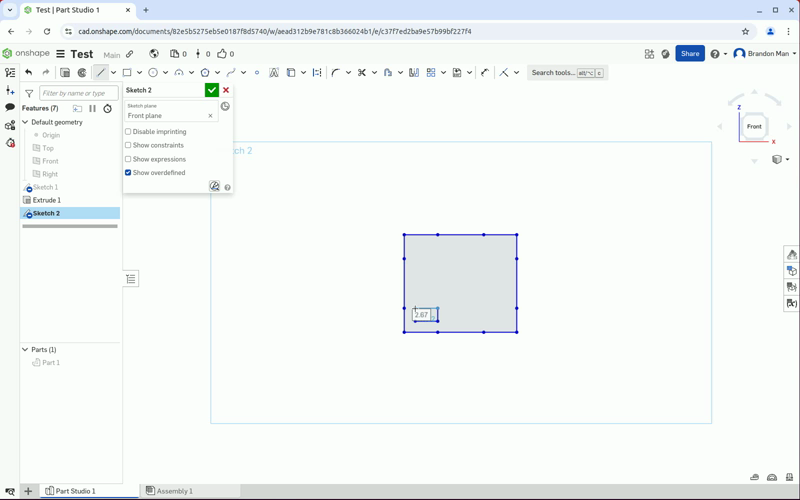
mouse_move(445, 308)
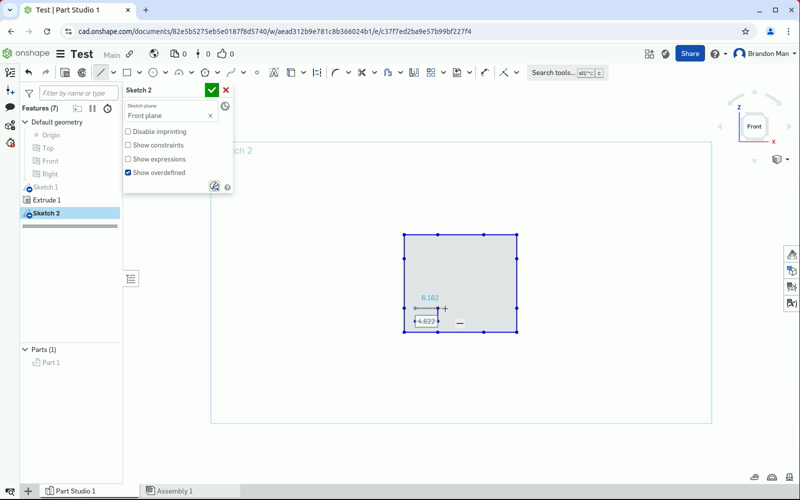
key_down(shift)
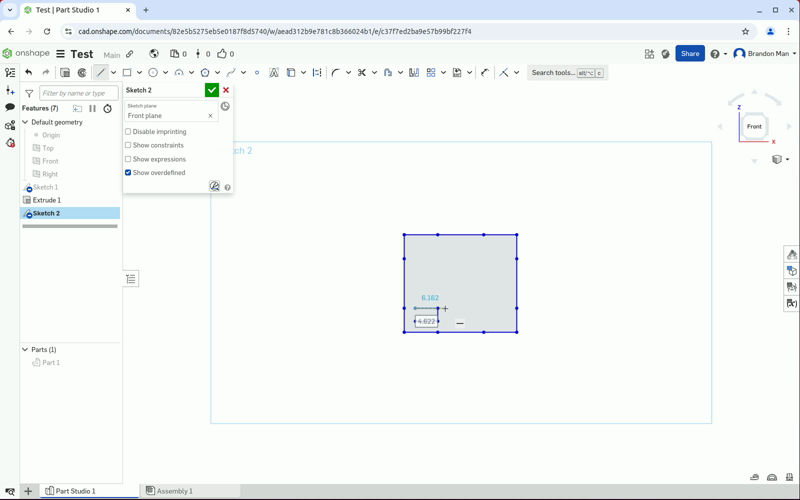
mouse_move(415, 321)
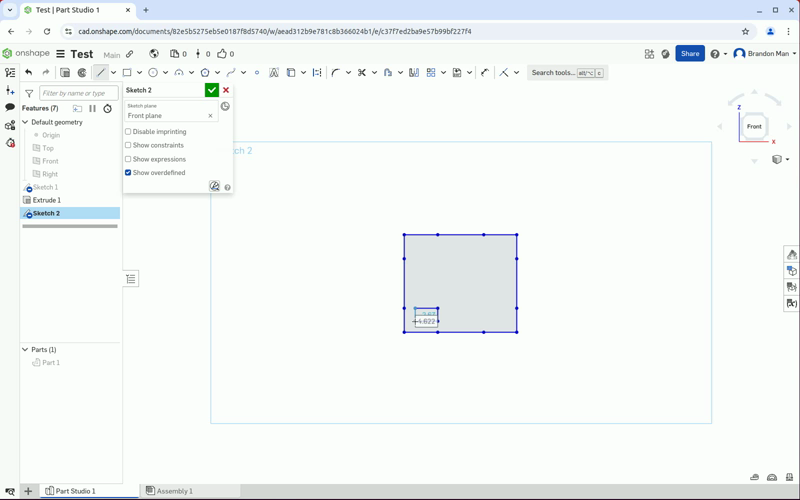
key_up(shift)
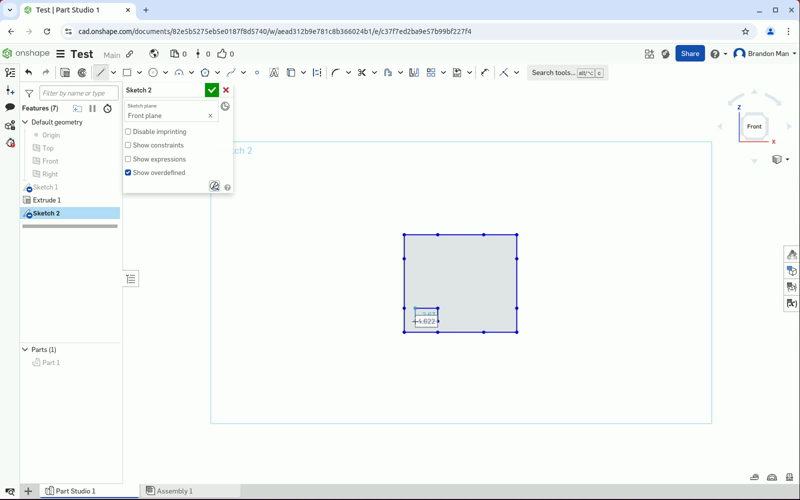
click(415, 321)
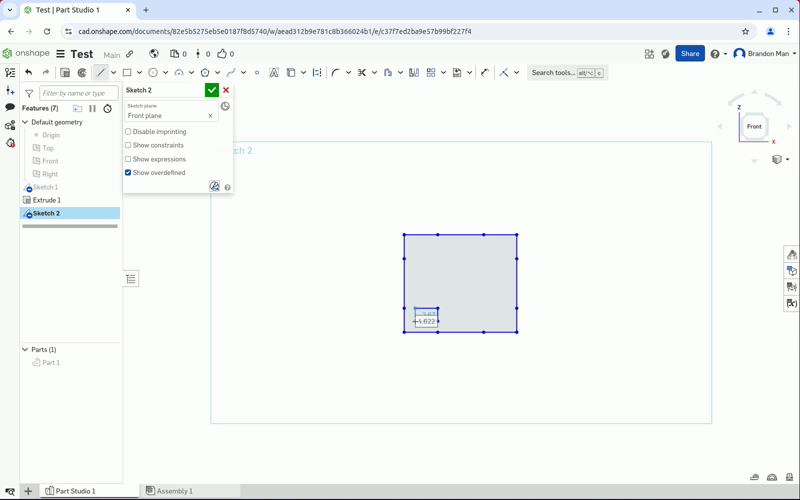
key(esc)
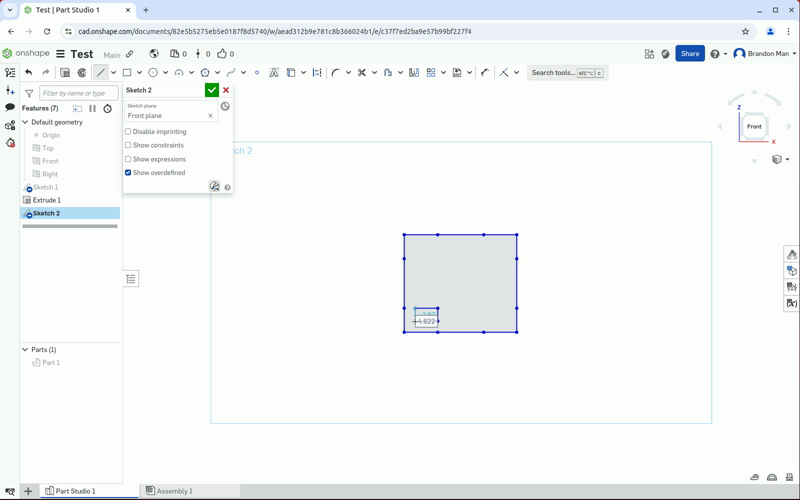
key(l)
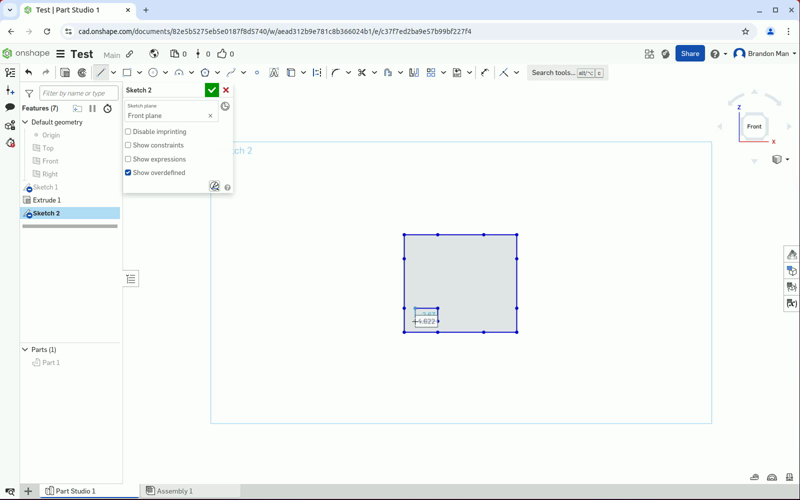
key_down(shift)
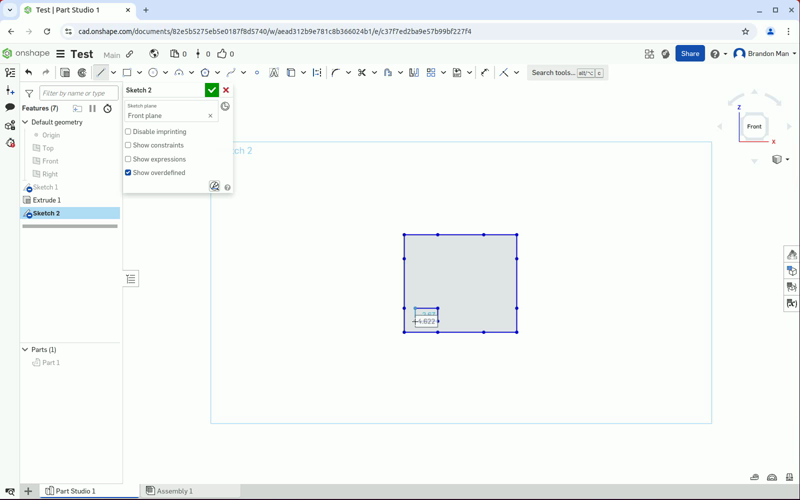
mouse_move(415, 258)
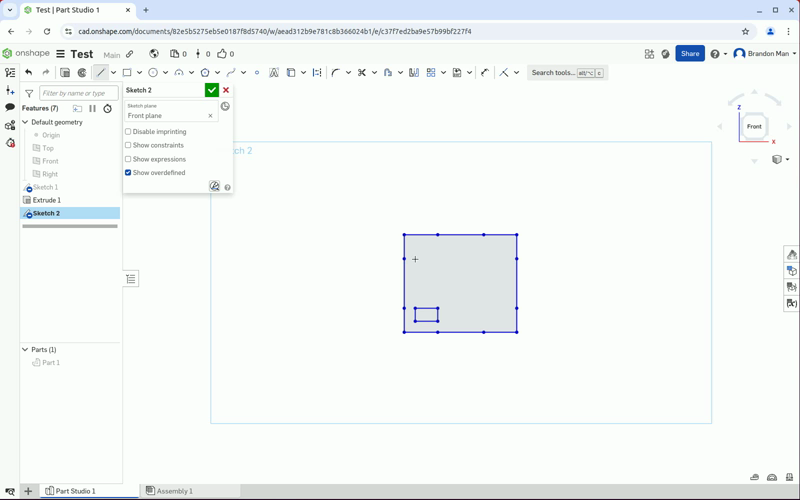
click(415, 258)
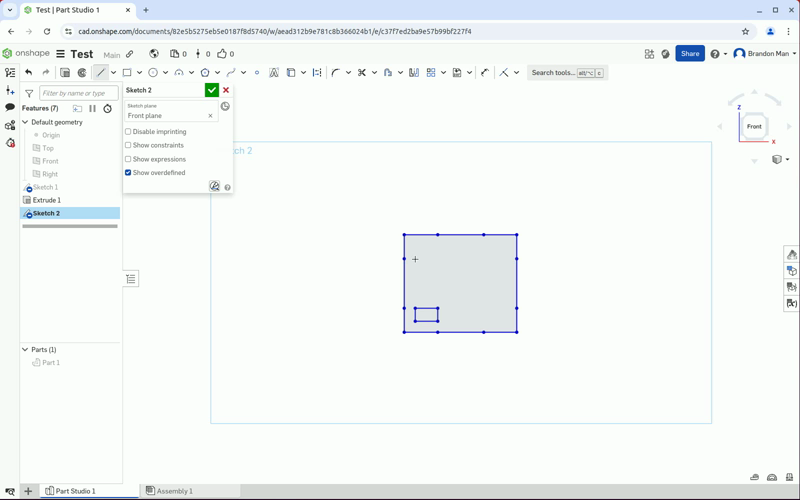
key_up(shift)
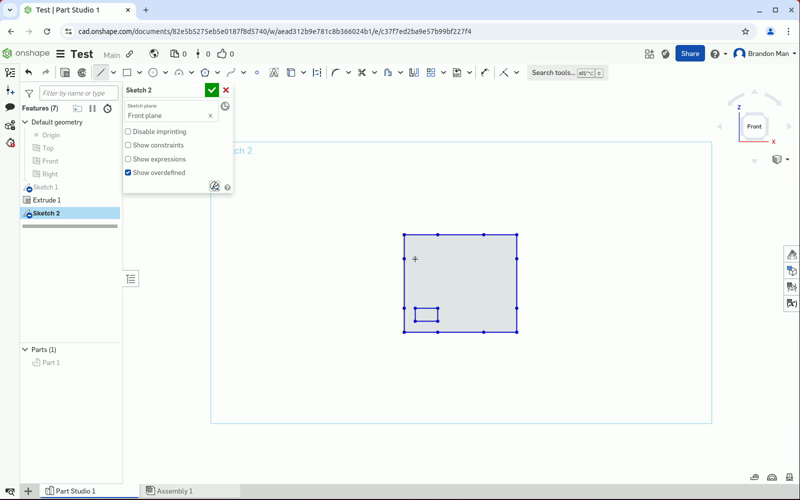
key_down(shift)
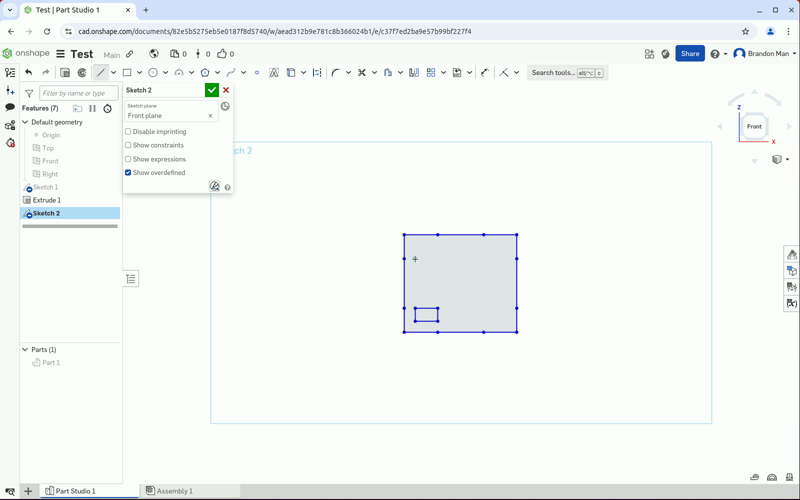
mouse_move(445, 258)
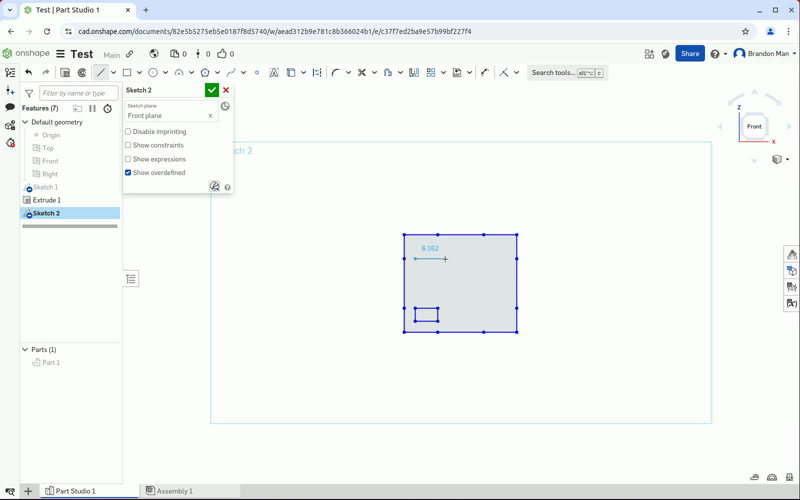
mouse_move(437, 258)
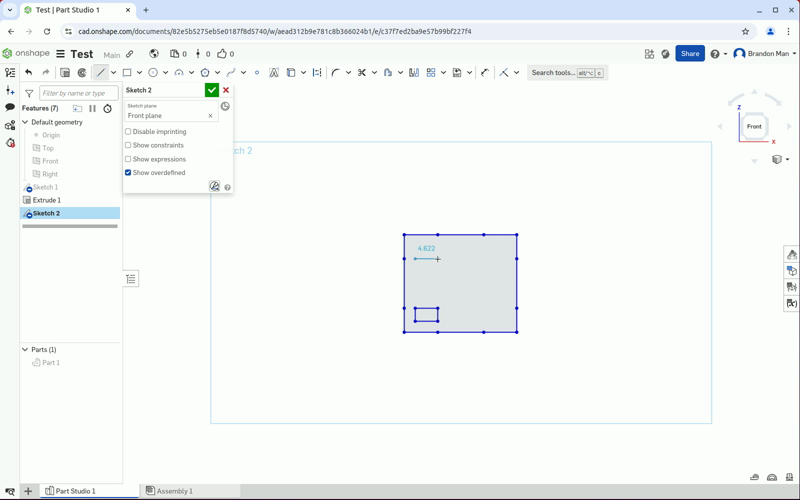
click(437, 258)
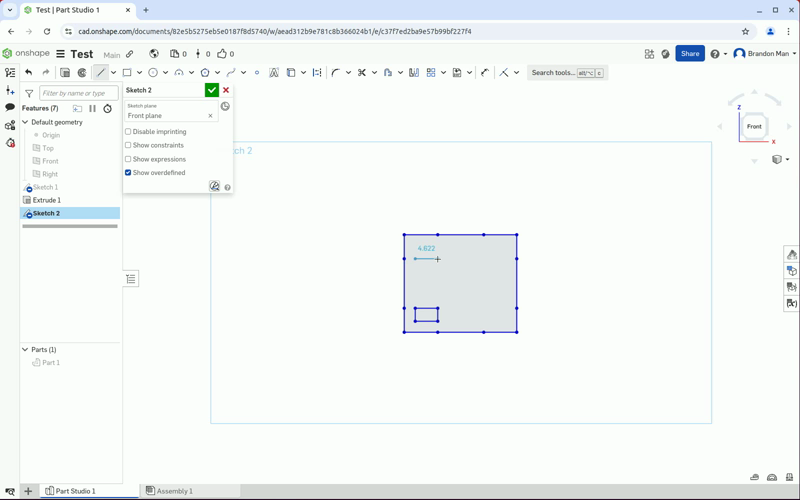
key_up(shift)
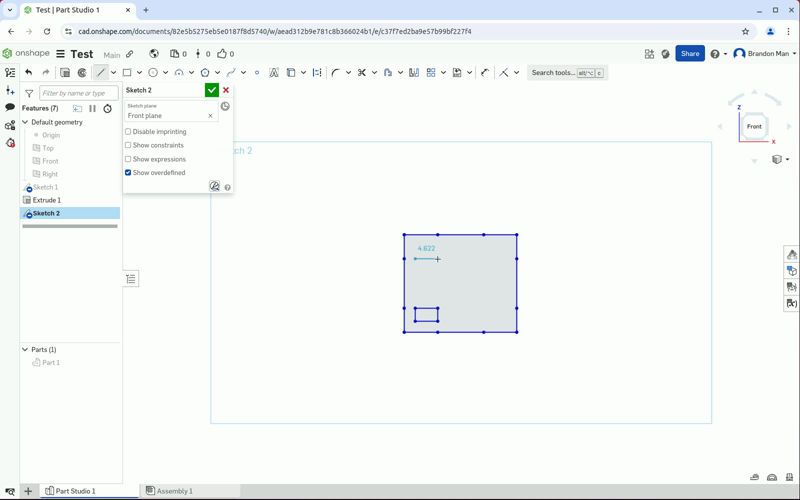
key_down(shift)
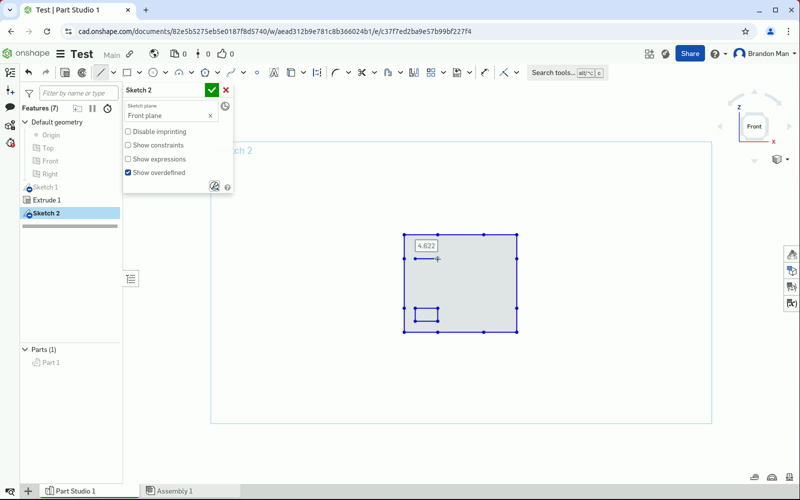
mouse_move(467, 258)
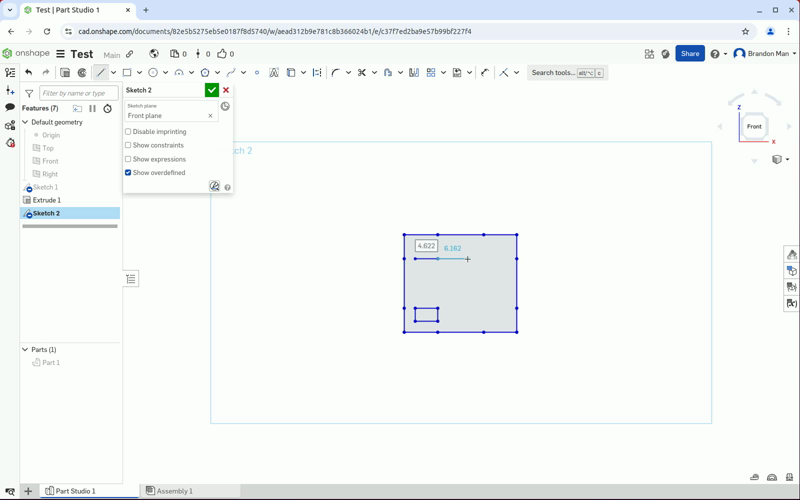
mouse_move(437, 245)
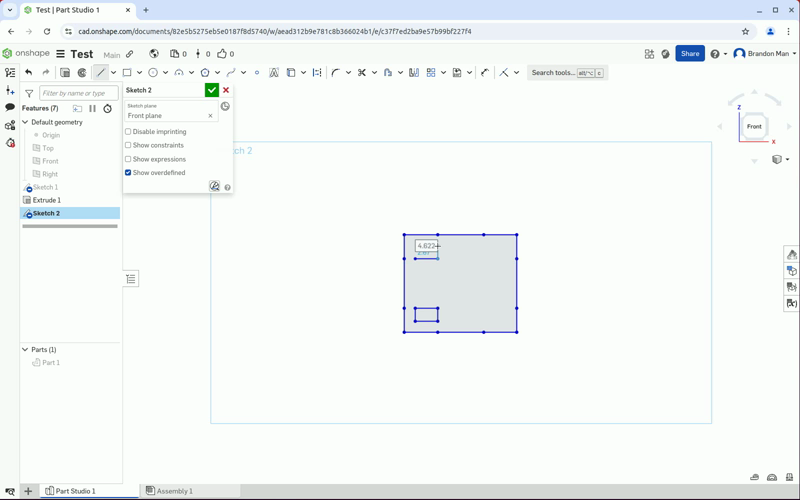
click(437, 245)
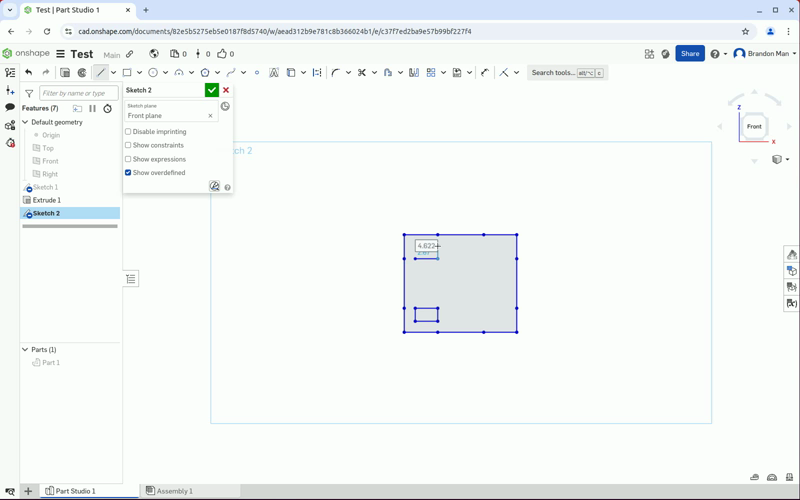
key_up(shift)
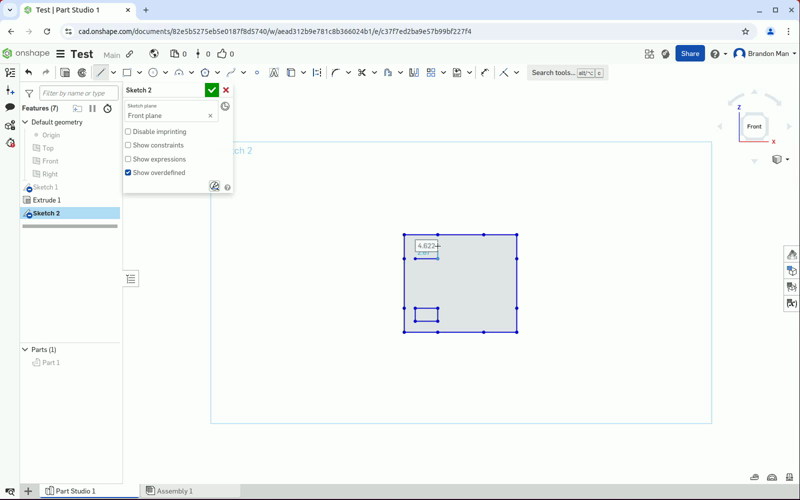
key_down(shift)
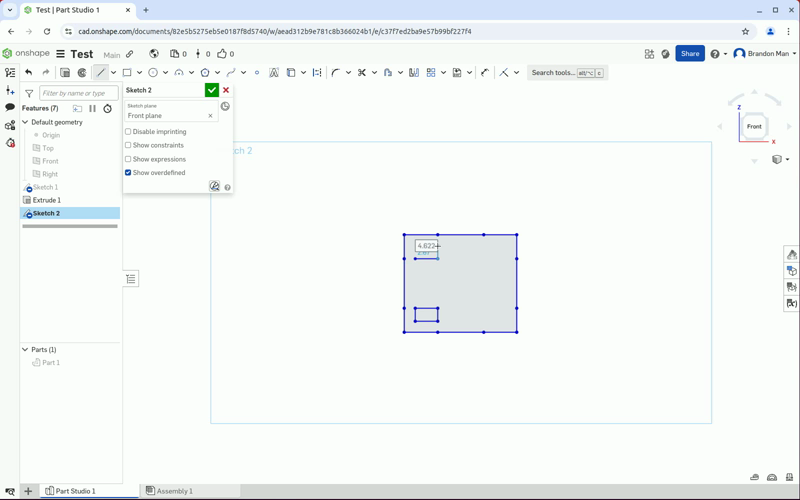
mouse_move(467, 245)
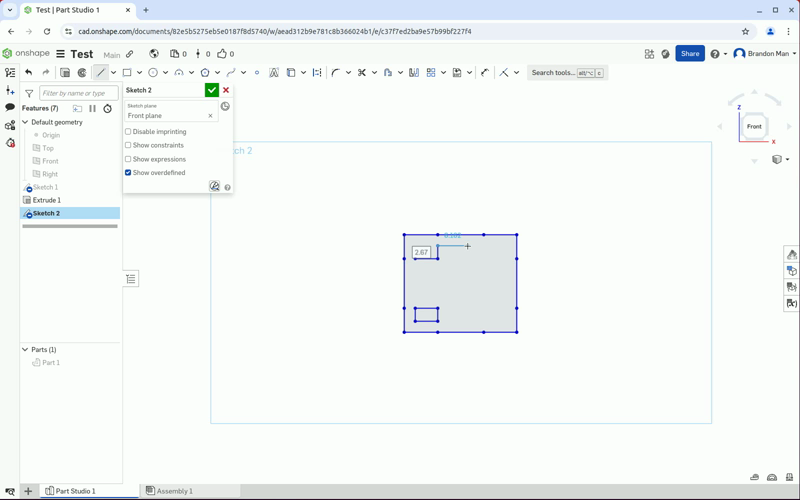
mouse_move(415, 245)
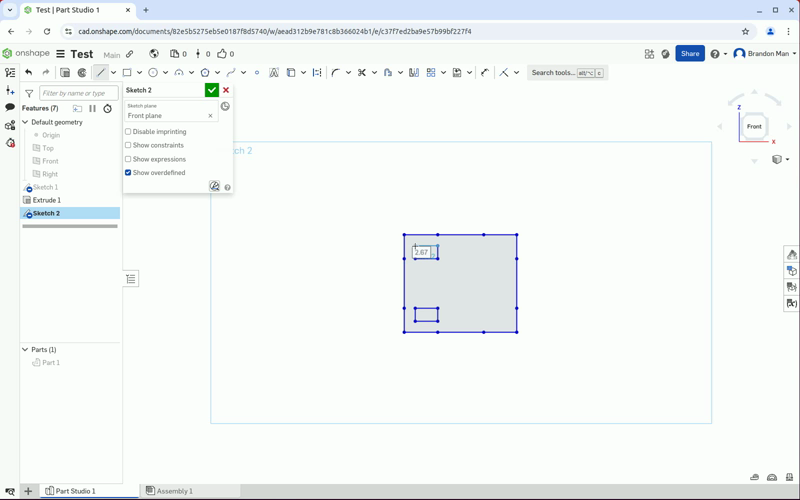
click(415, 245)
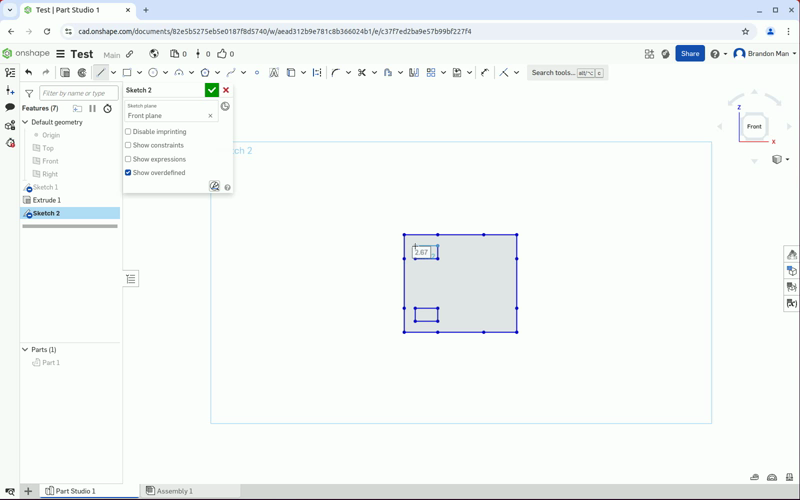
key_up(shift)
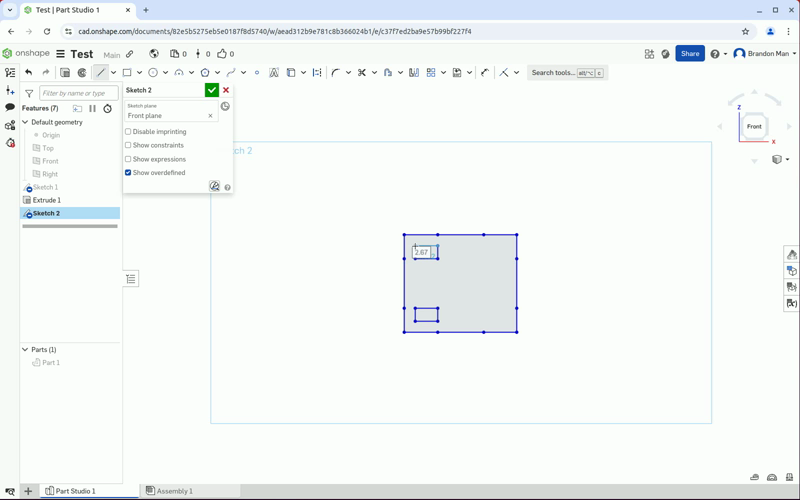
mouse_move(445, 245)
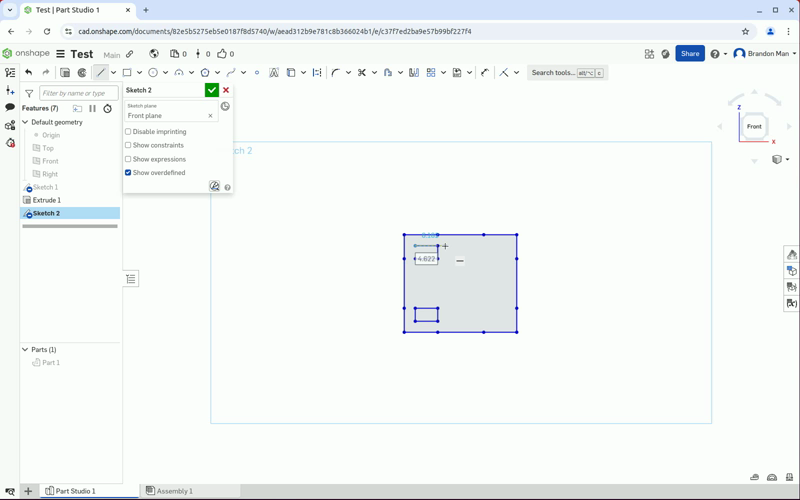
key_down(shift)
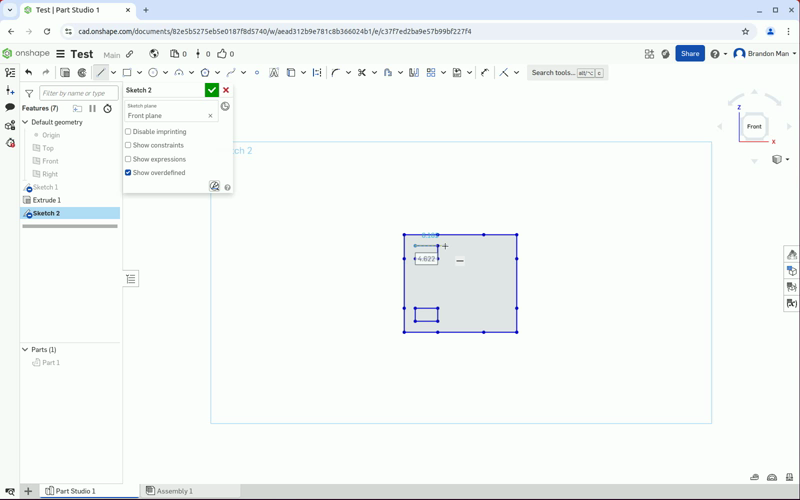
mouse_move(415, 258)
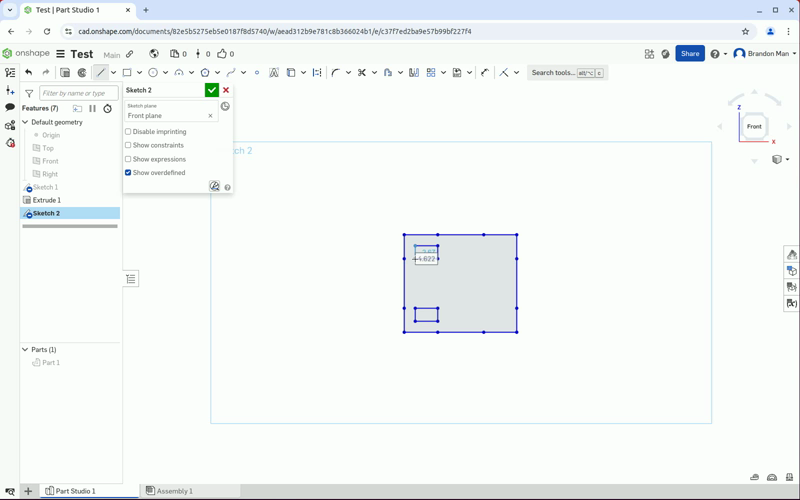
key_up(shift)
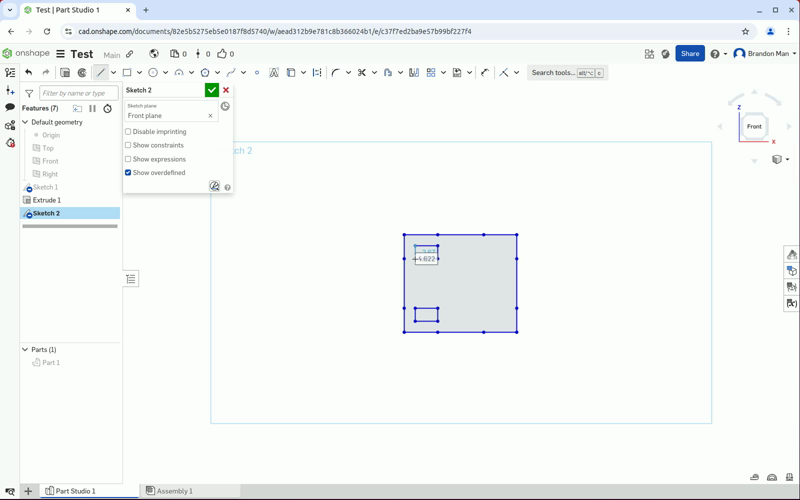
click(415, 258)
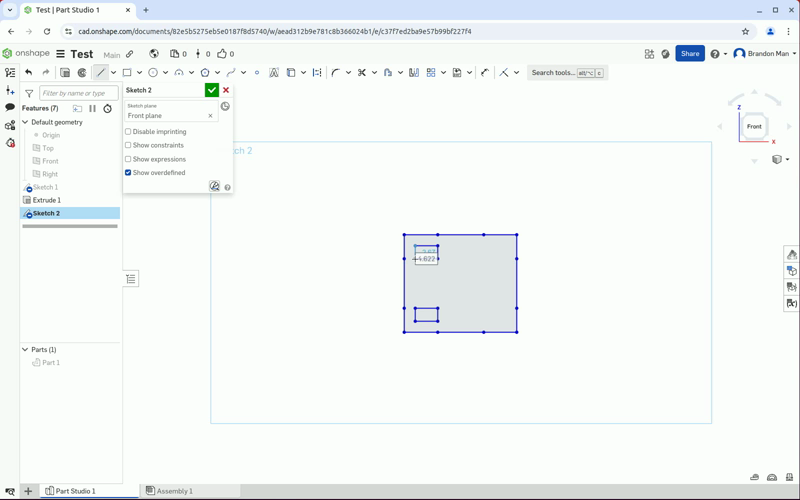
key(esc)
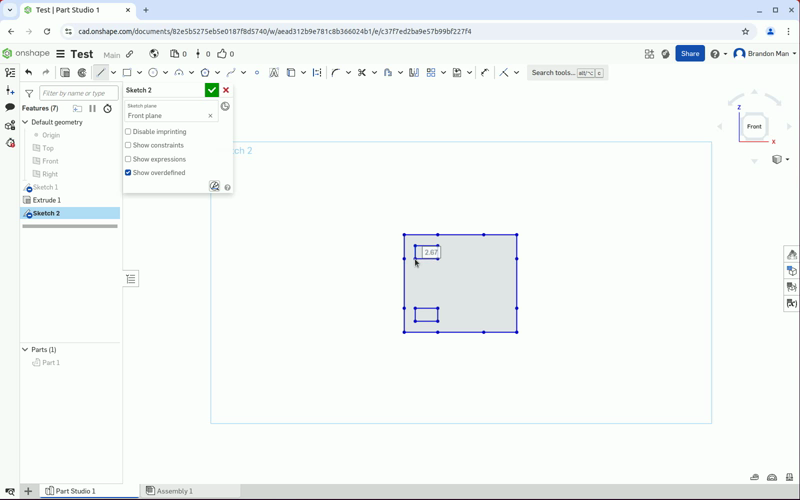
key(l)
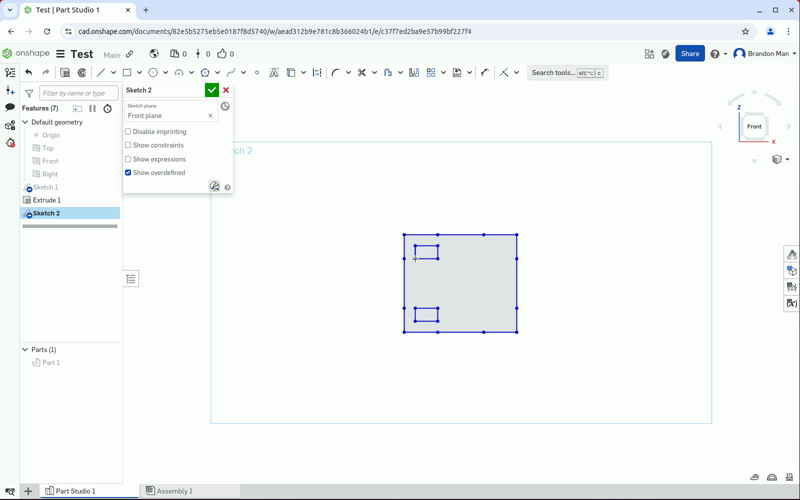
key_down(shift)
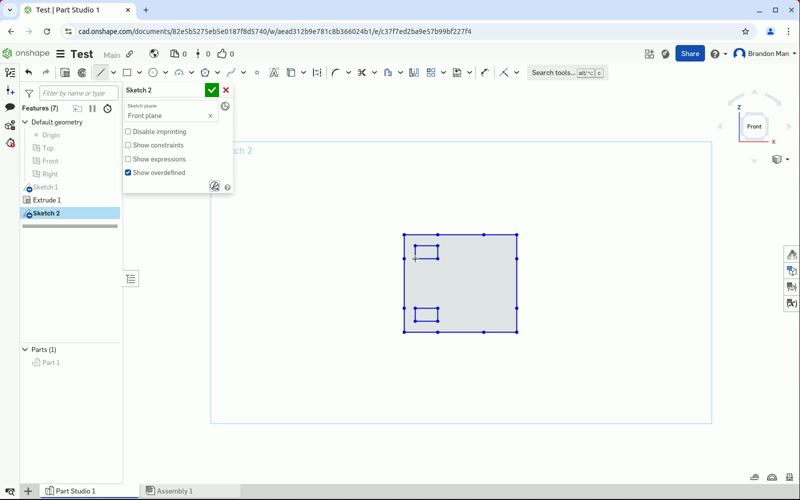
mouse_move(483, 321)
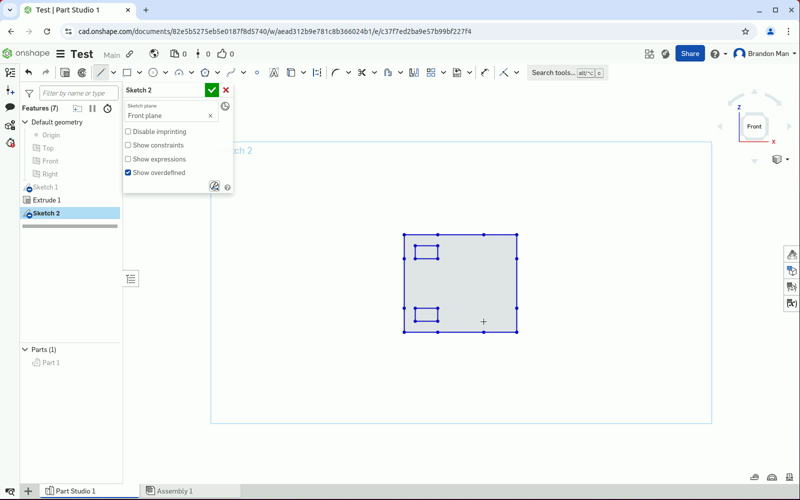
click(483, 321)
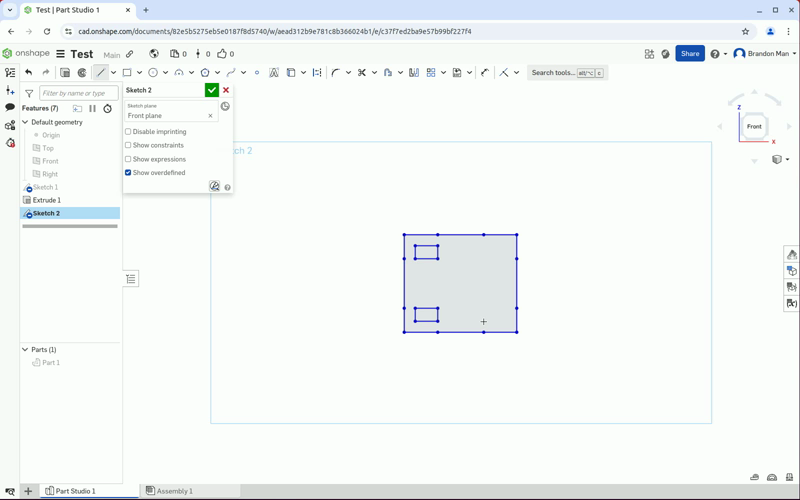
key_up(shift)
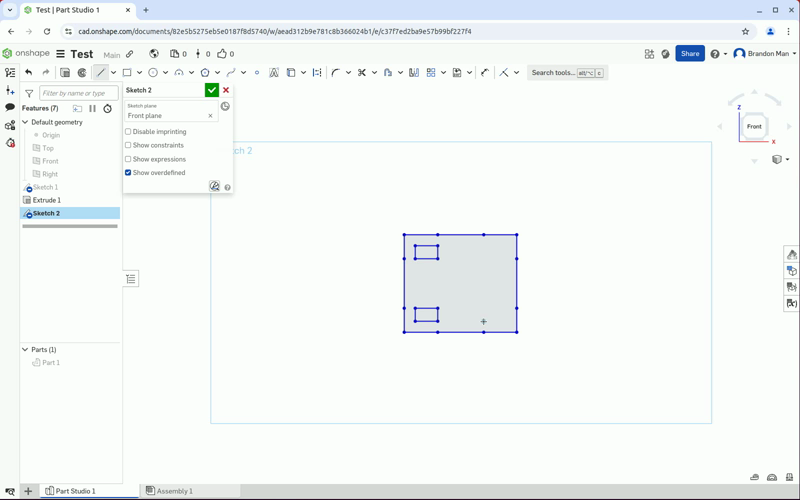
key_down(shift)
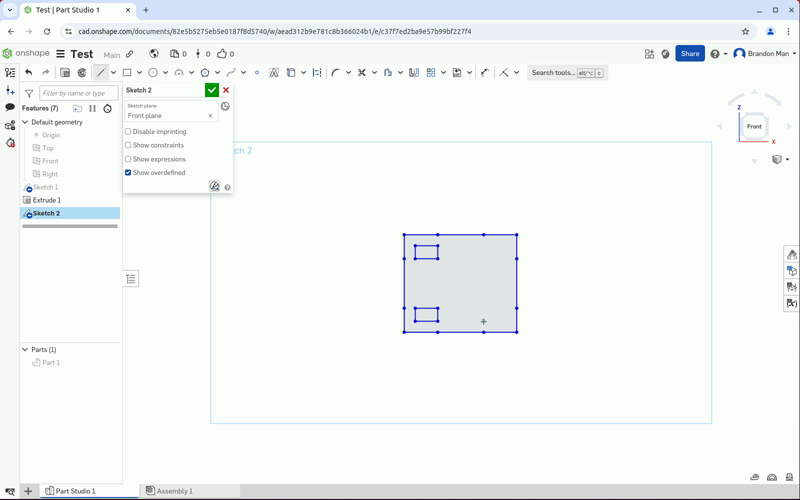
mouse_move(513, 321)
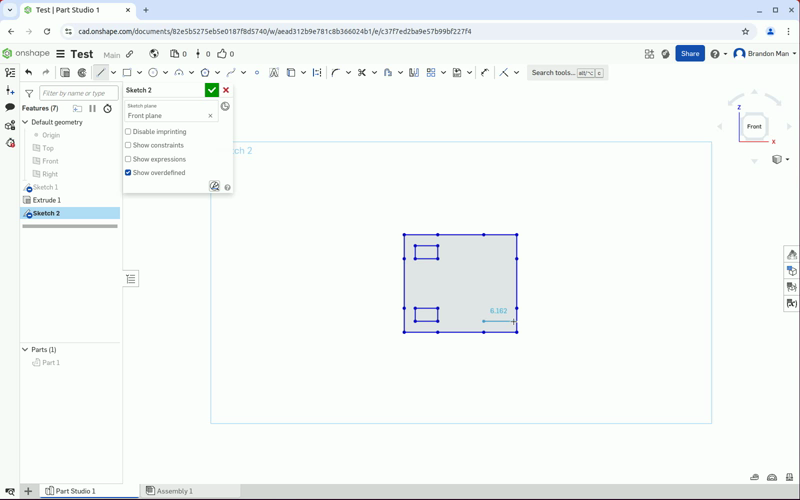
mouse_move(506, 321)
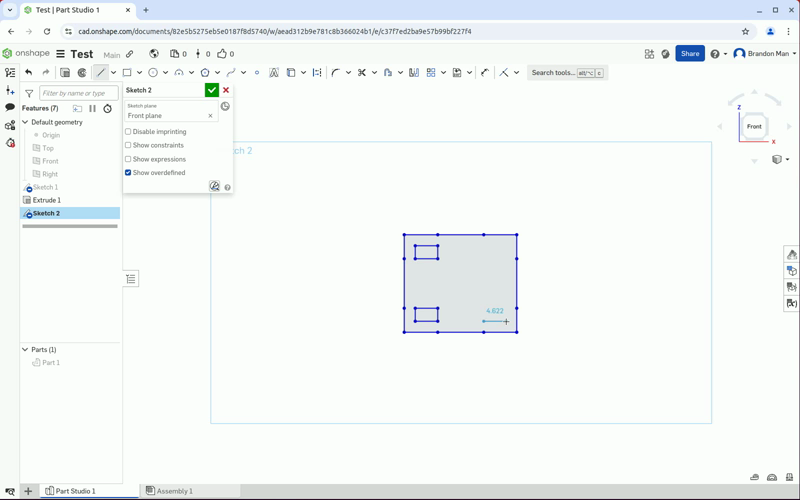
click(506, 321)
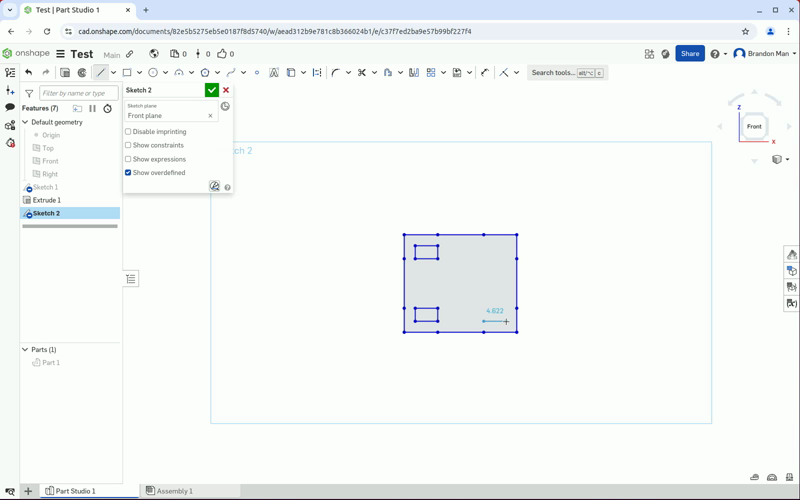
key_up(shift)
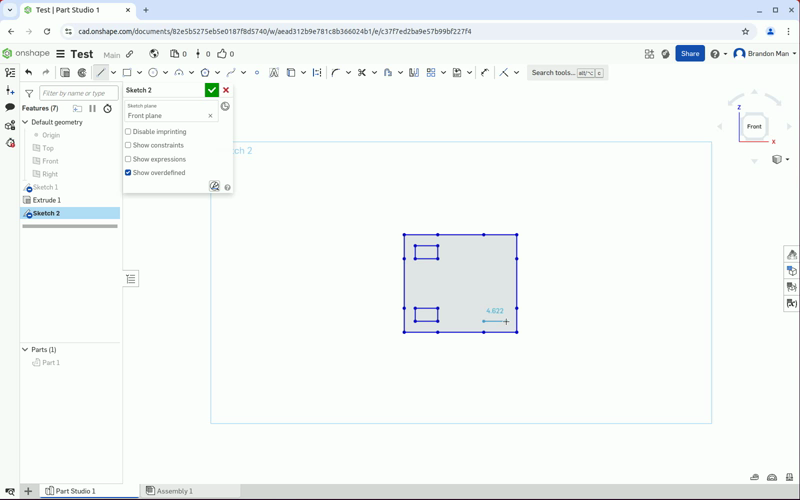
key_down(shift)
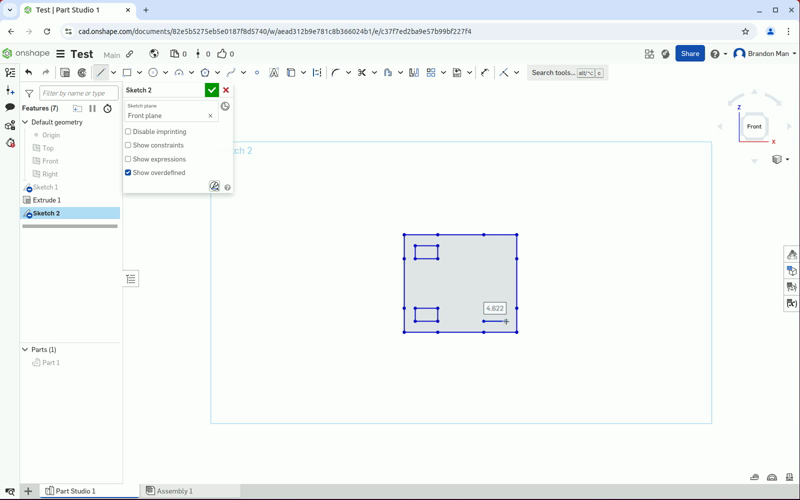
mouse_move(536, 321)
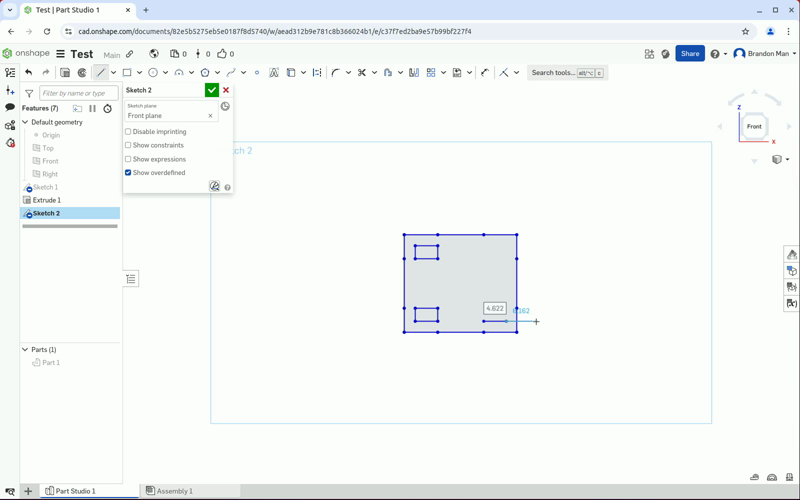
mouse_move(506, 308)
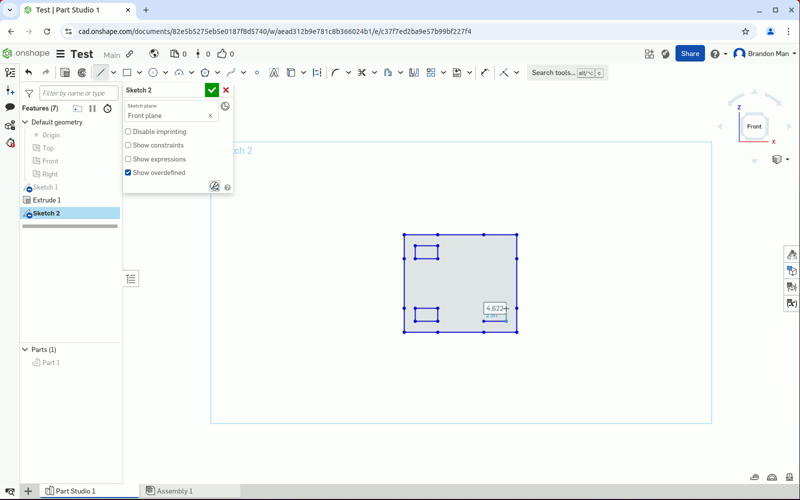
click(506, 308)
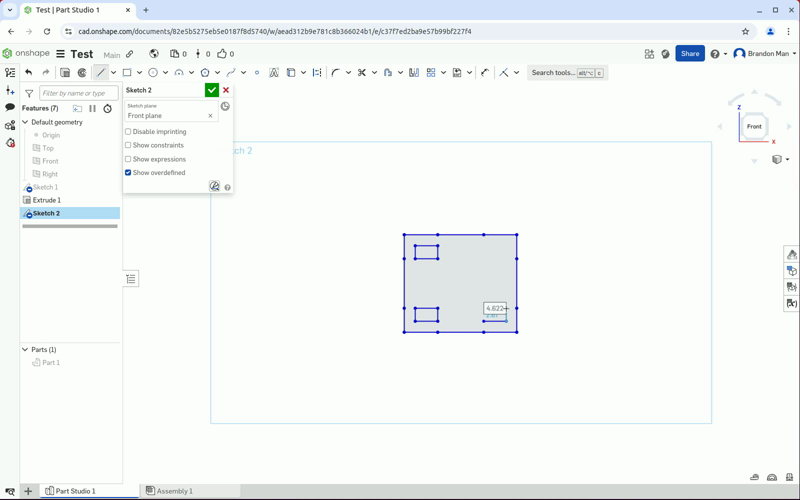
key_up(shift)
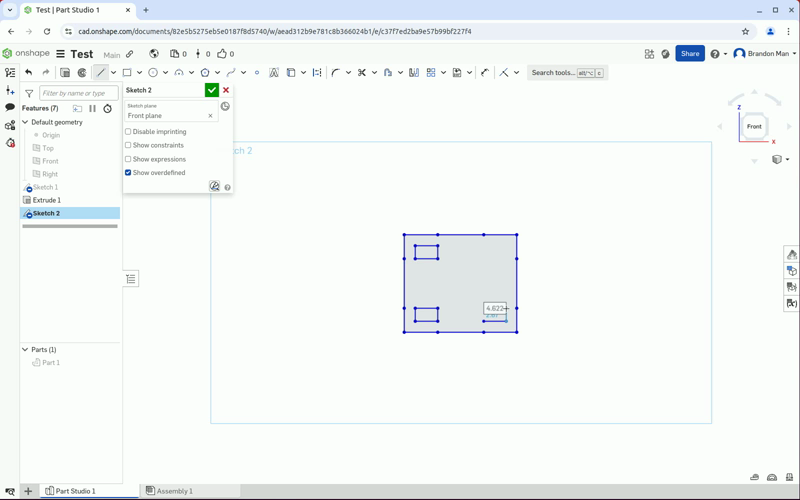
key_down(shift)
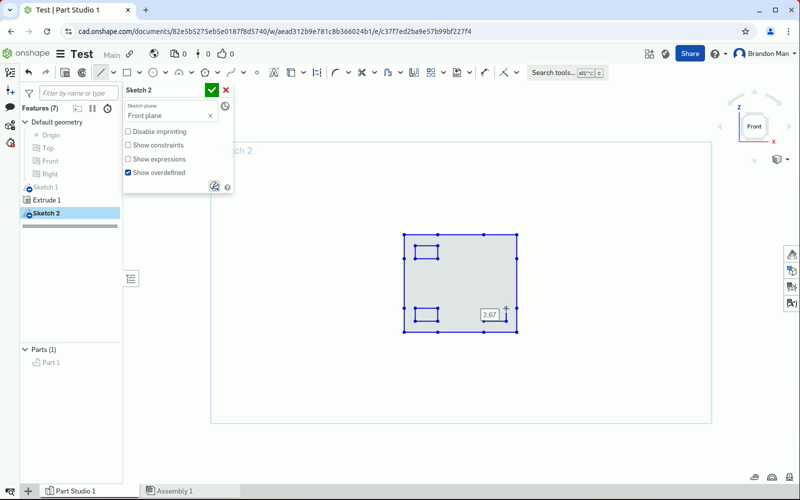
mouse_move(536, 308)
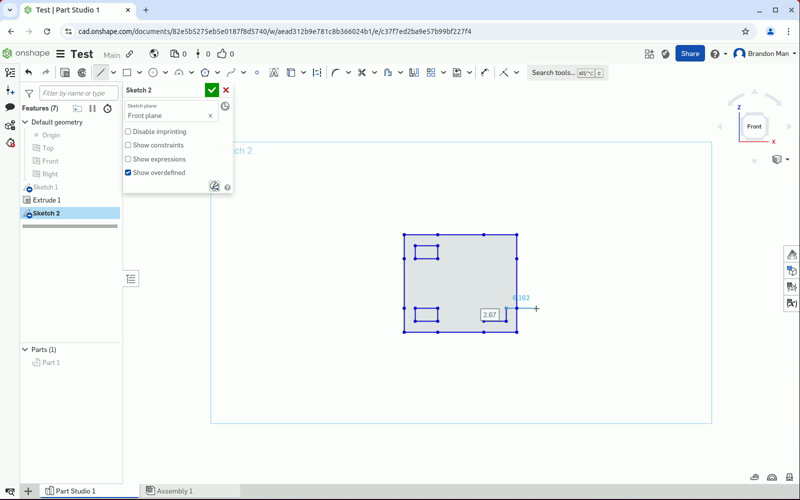
mouse_move(483, 308)
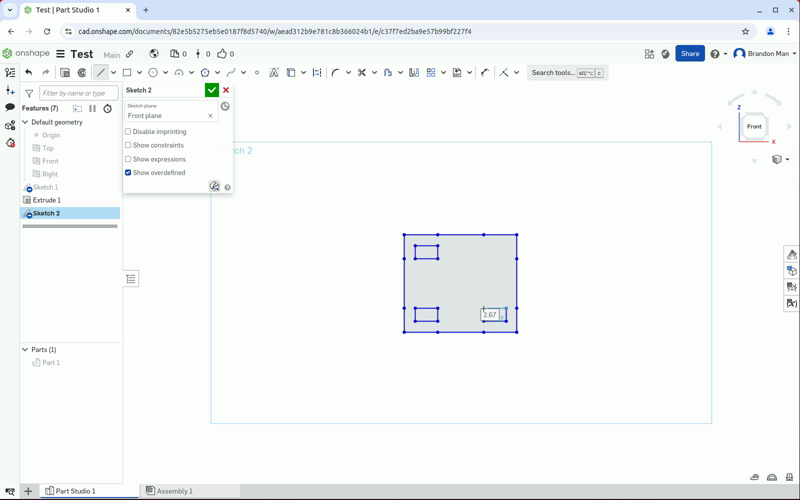
click(483, 308)
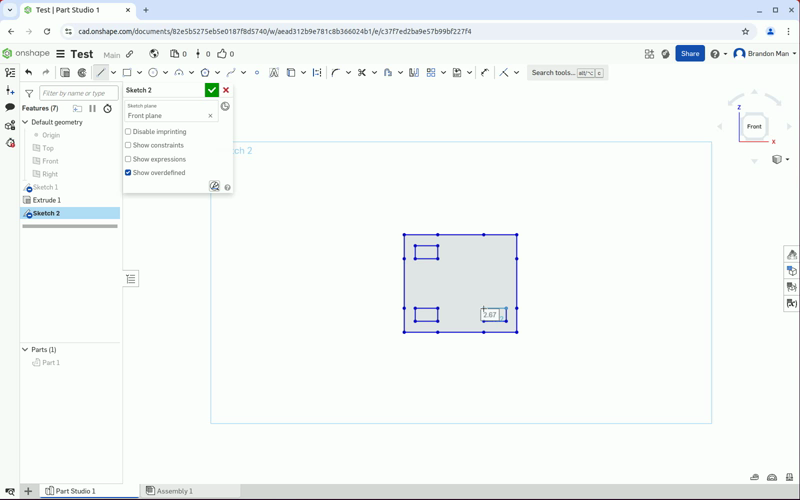
key_up(shift)
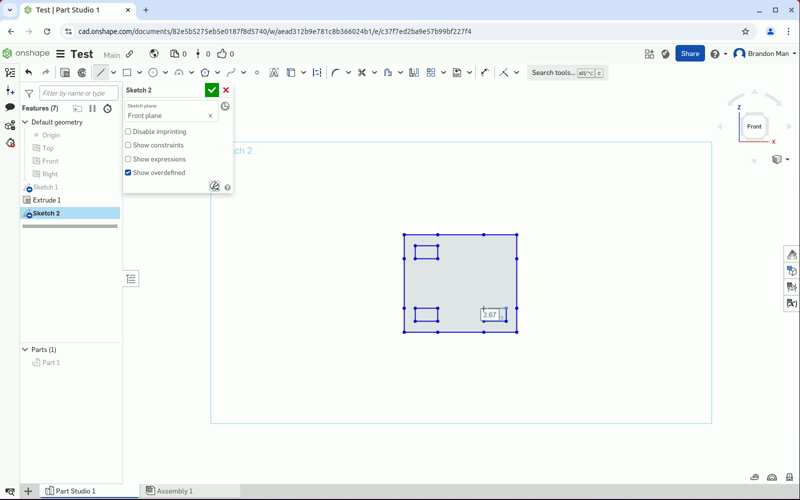
mouse_move(513, 308)
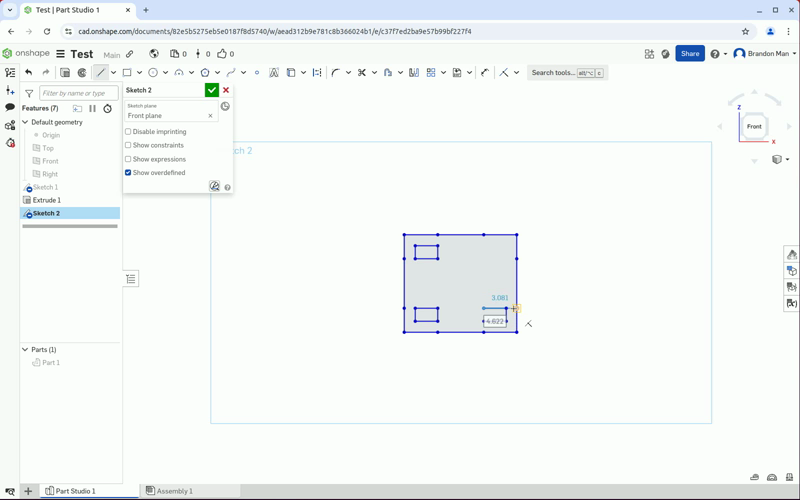
key_down(shift)
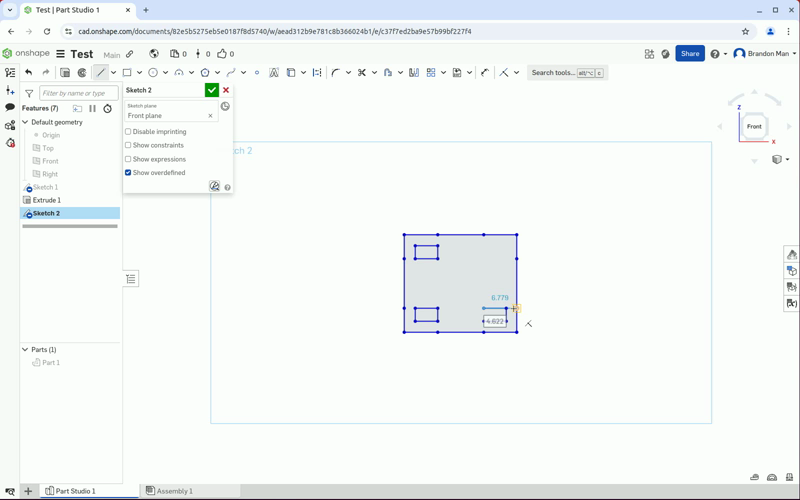
mouse_move(483, 321)
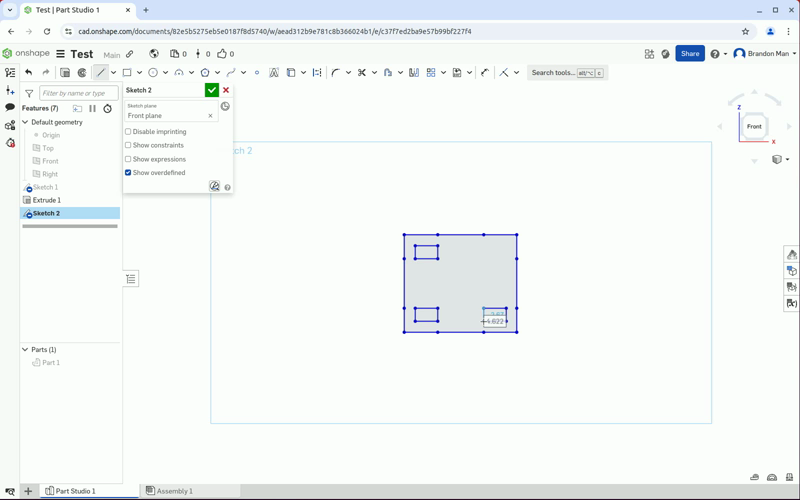
key_up(shift)
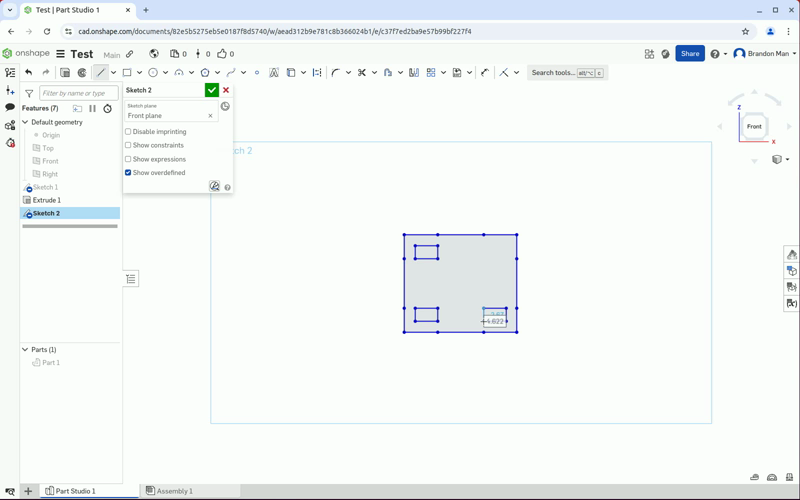
click(483, 321)
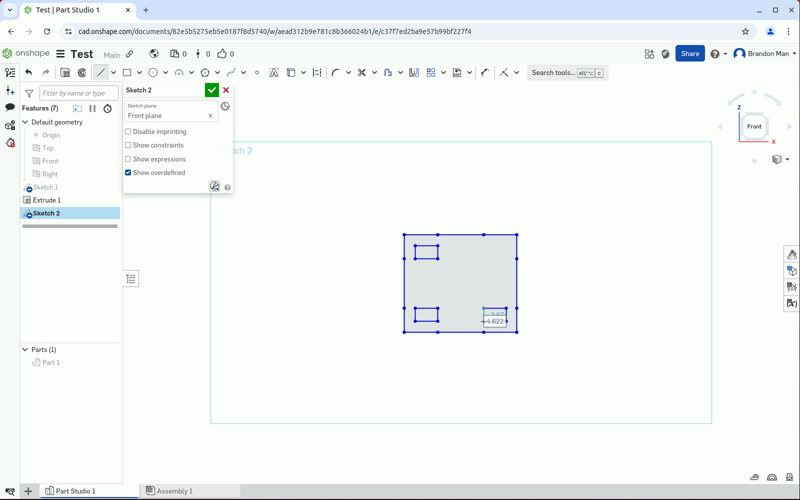
key(esc)
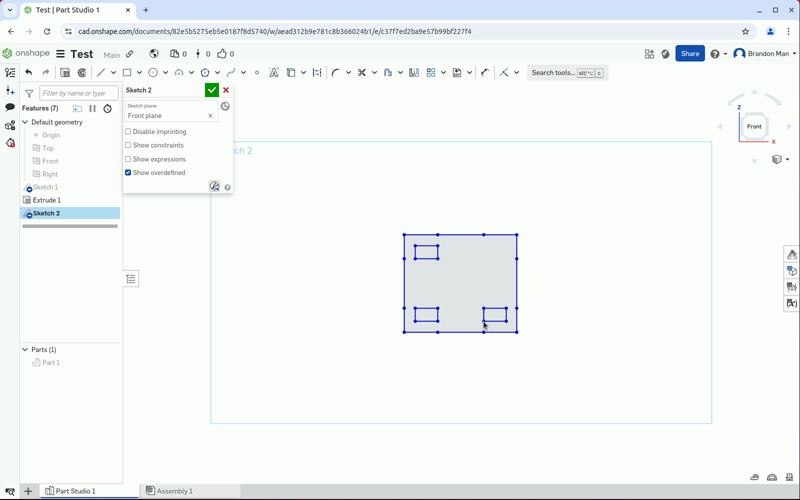
key(l)
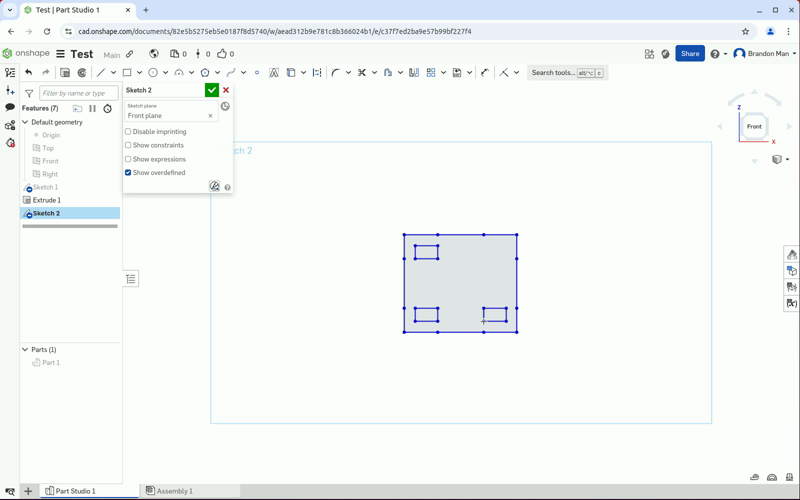
key_down(shift)
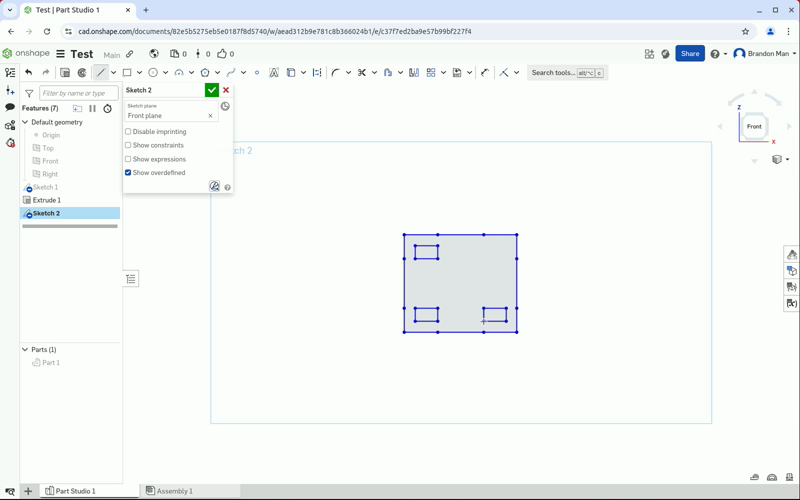
mouse_move(483, 258)
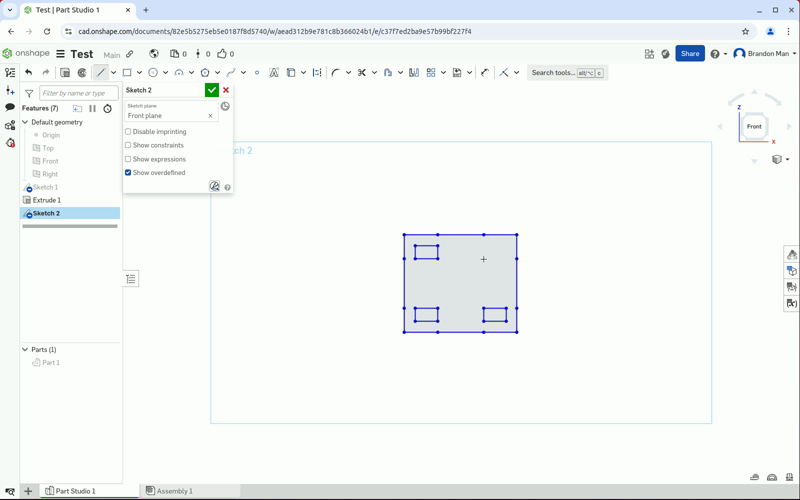
click(483, 258)
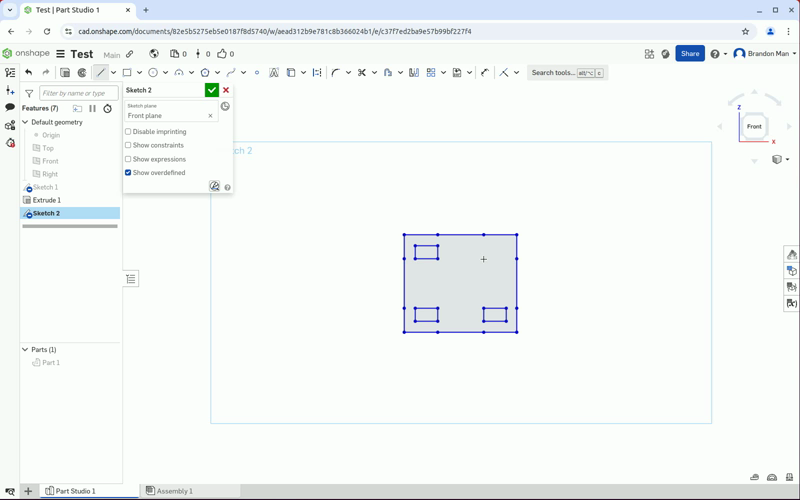
key_up(shift)
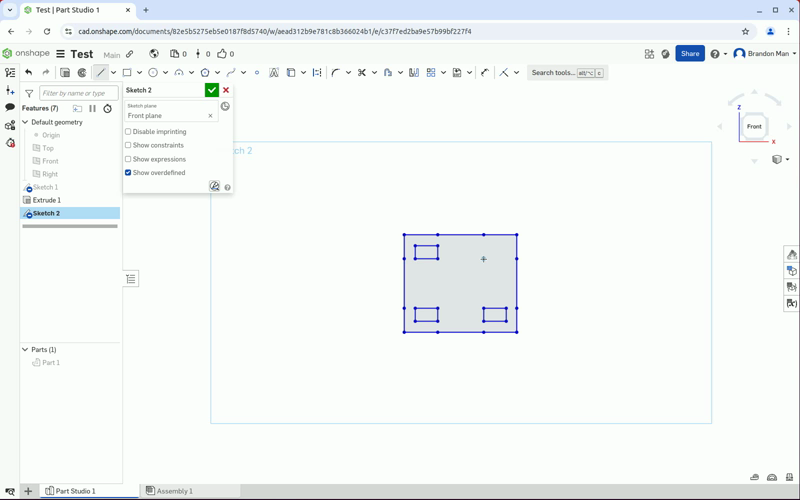
key_down(shift)
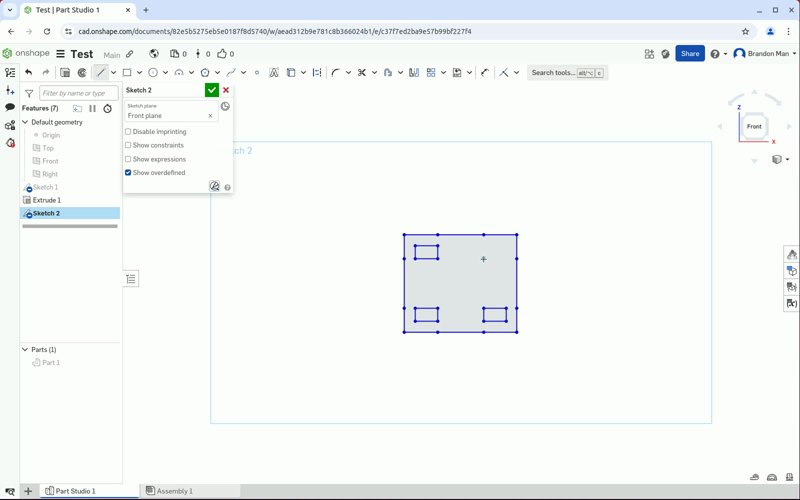
mouse_move(513, 258)
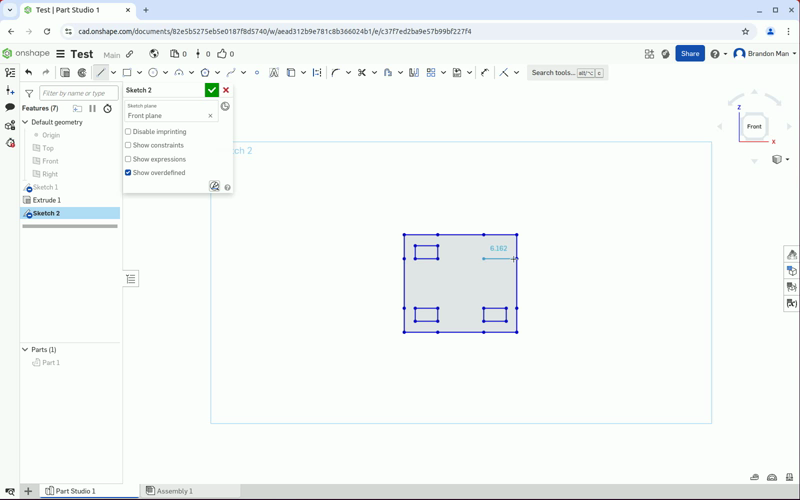
mouse_move(506, 258)
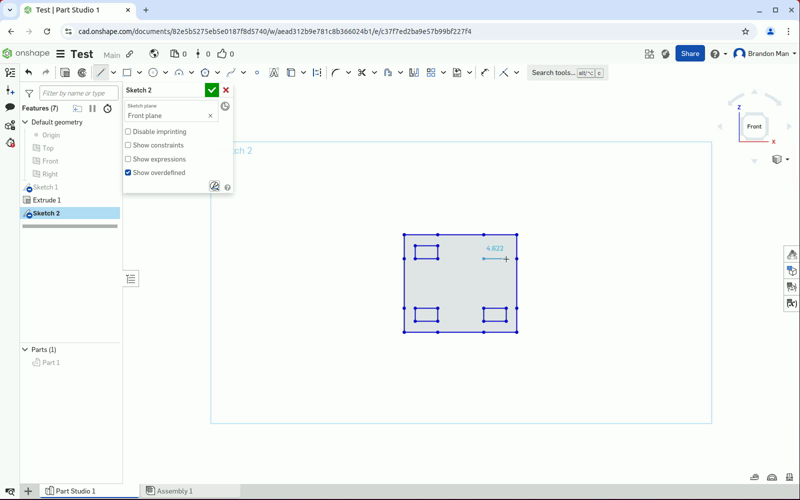
click(506, 258)
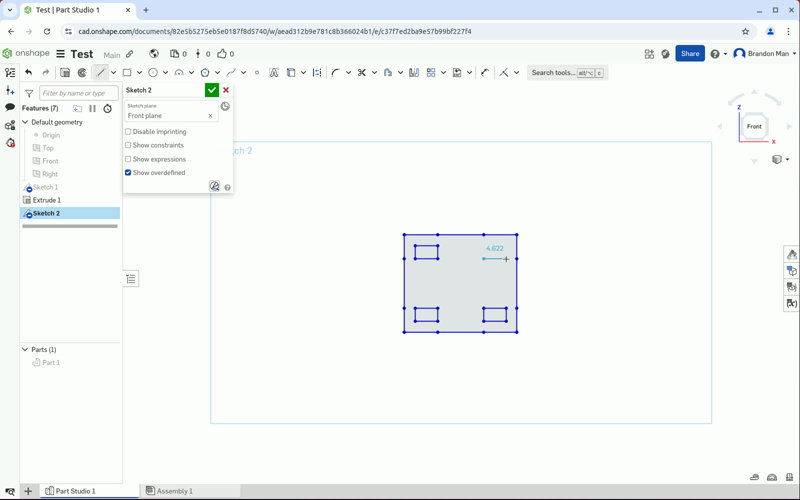
key_up(shift)
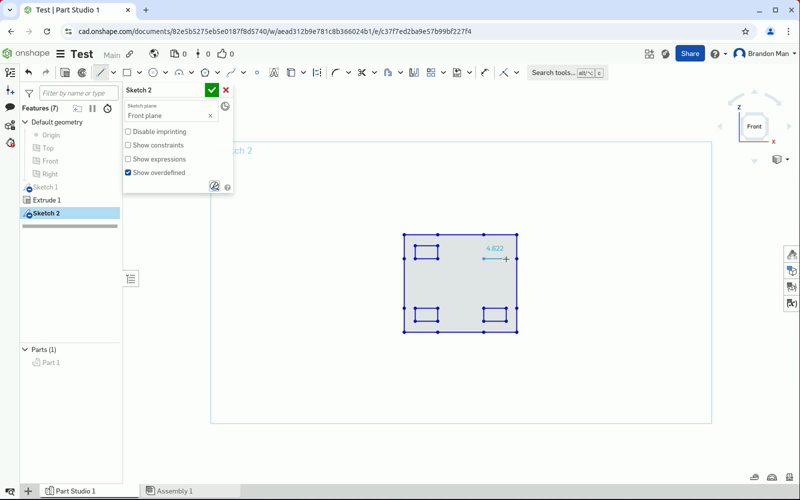
key_down(shift)
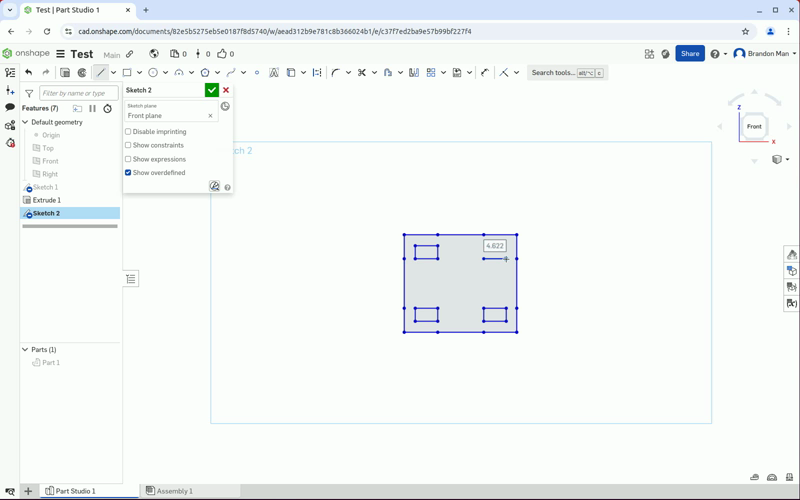
mouse_move(536, 258)
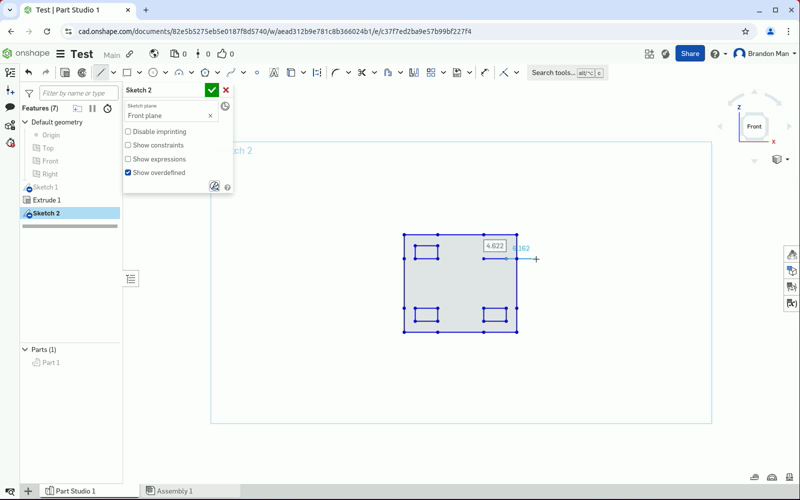
mouse_move(506, 245)
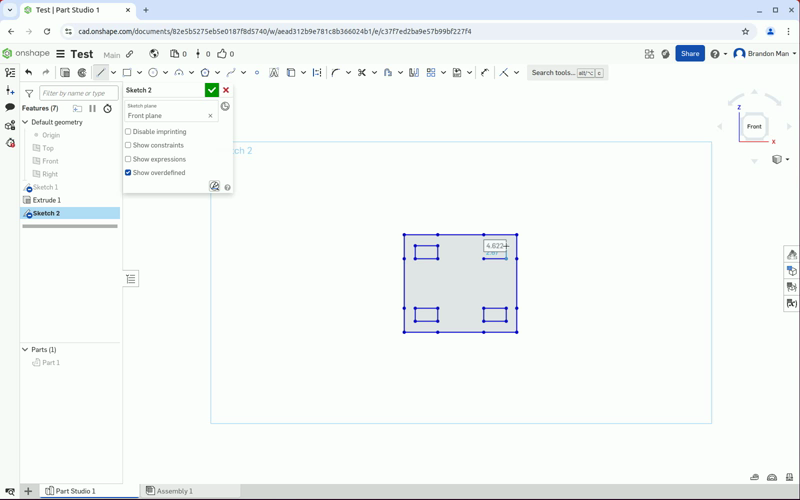
click(506, 245)
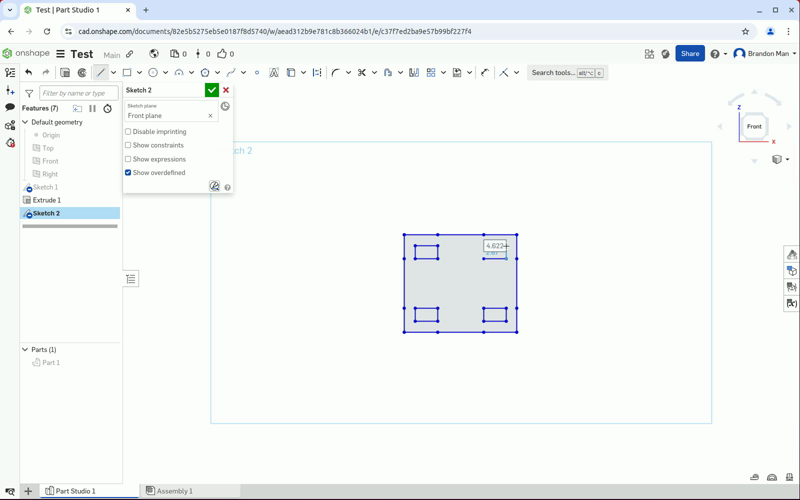
key_up(shift)
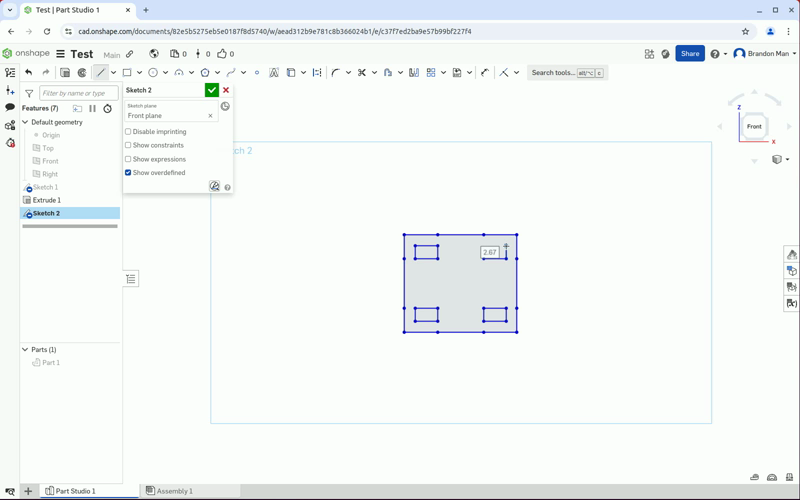
key_down(shift)
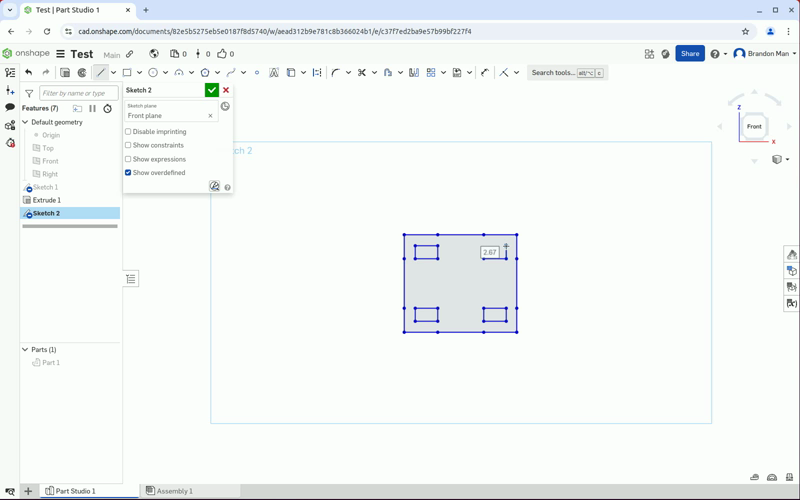
mouse_move(536, 245)
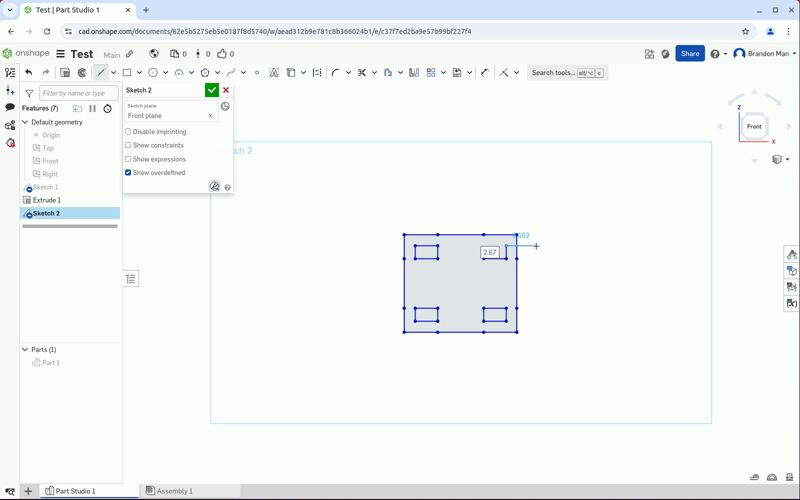
mouse_move(483, 245)
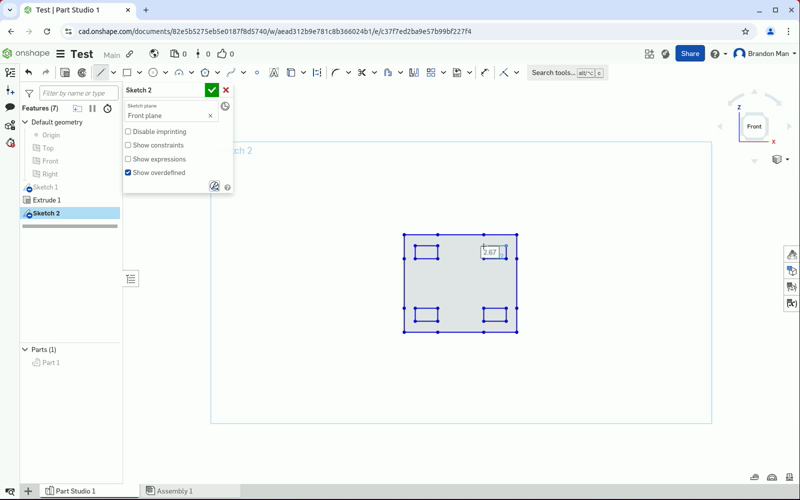
click(483, 245)
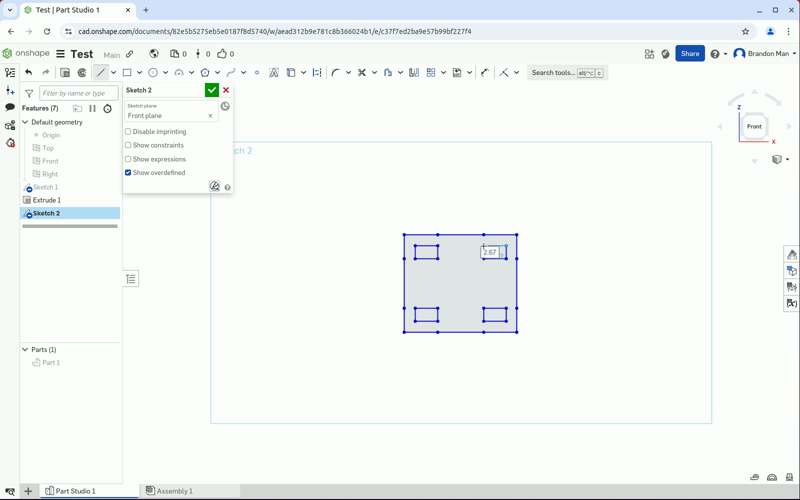
key_up(shift)
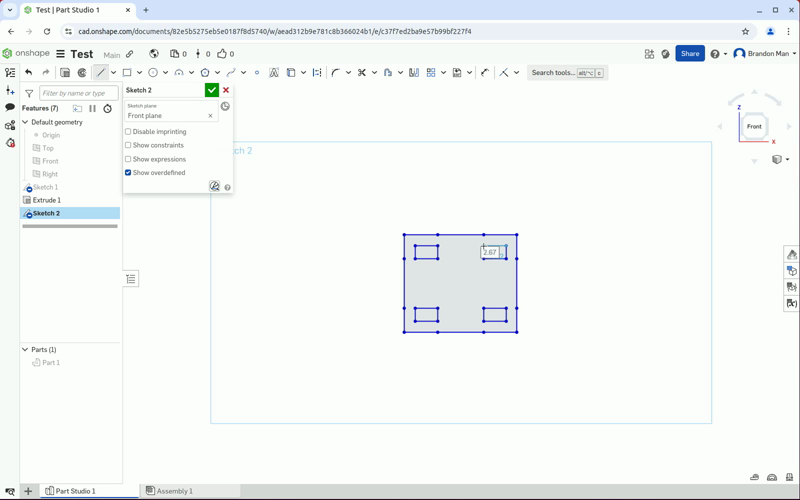
mouse_move(513, 245)
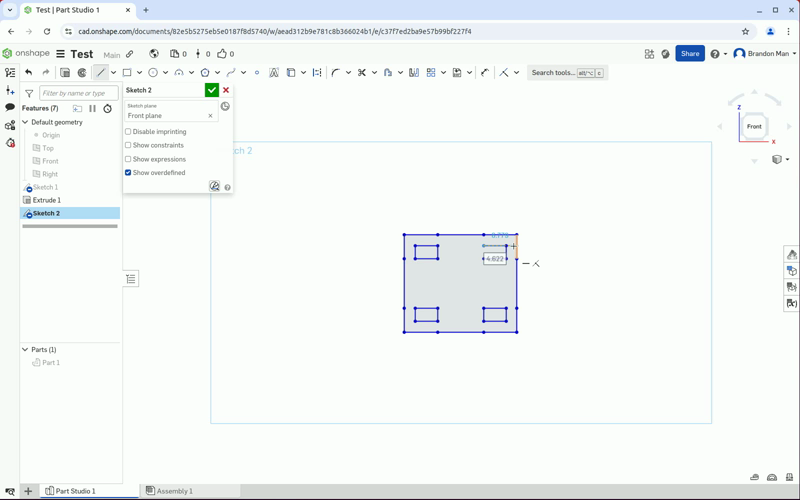
key_down(shift)
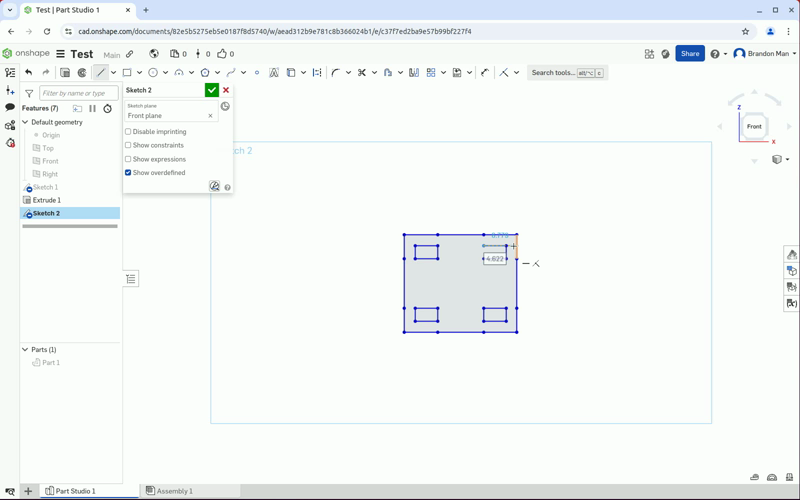
mouse_move(483, 258)
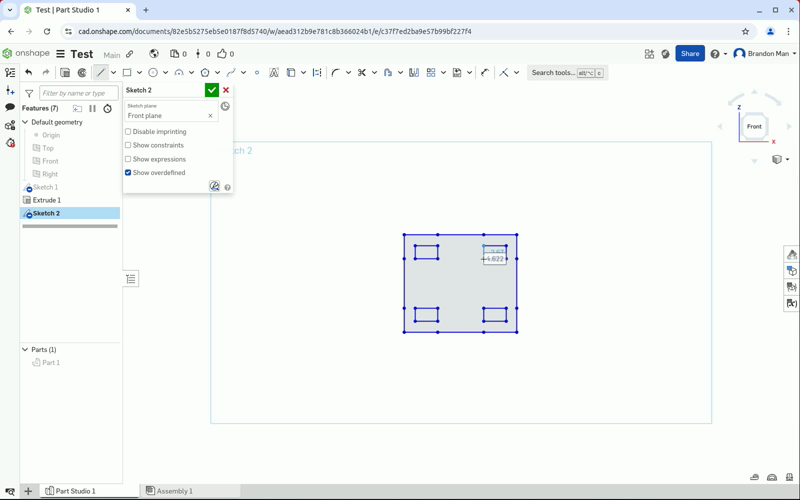
key_up(shift)
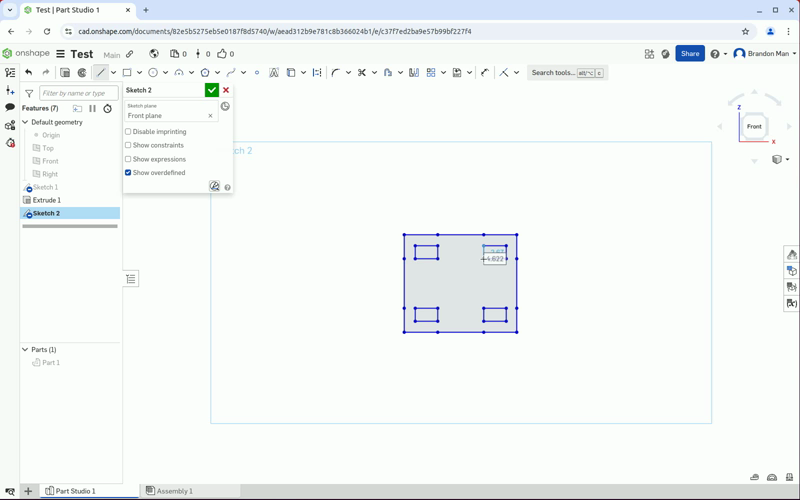
click(483, 258)
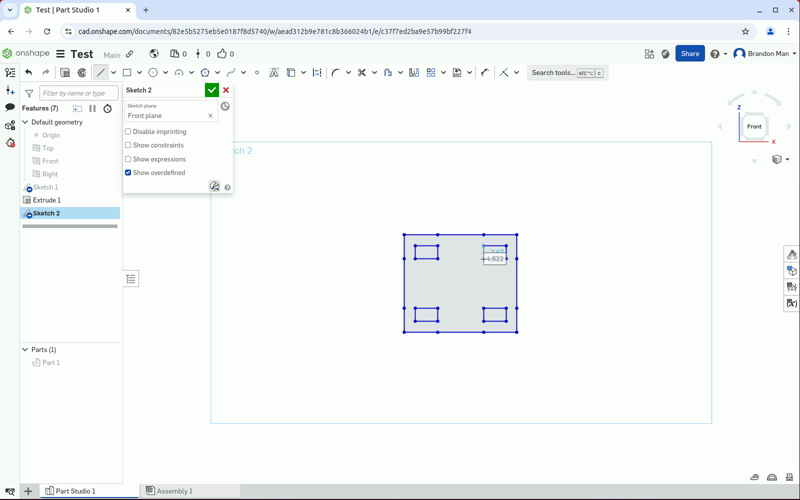
key(esc)
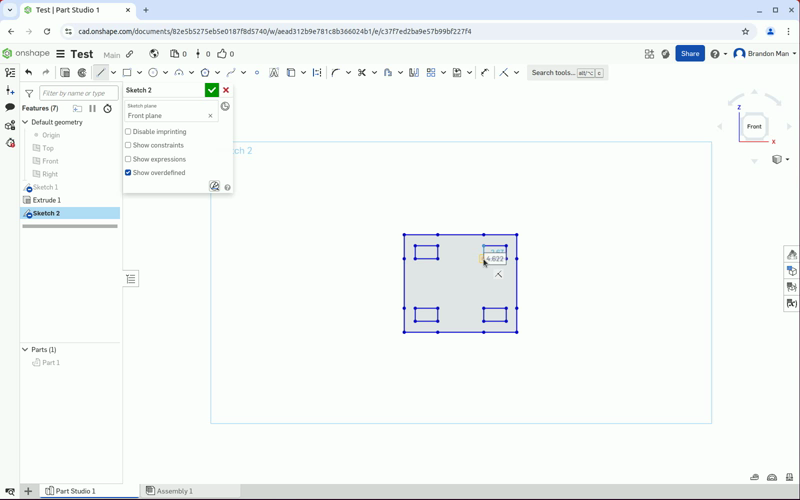
mouse_move(459, 269)
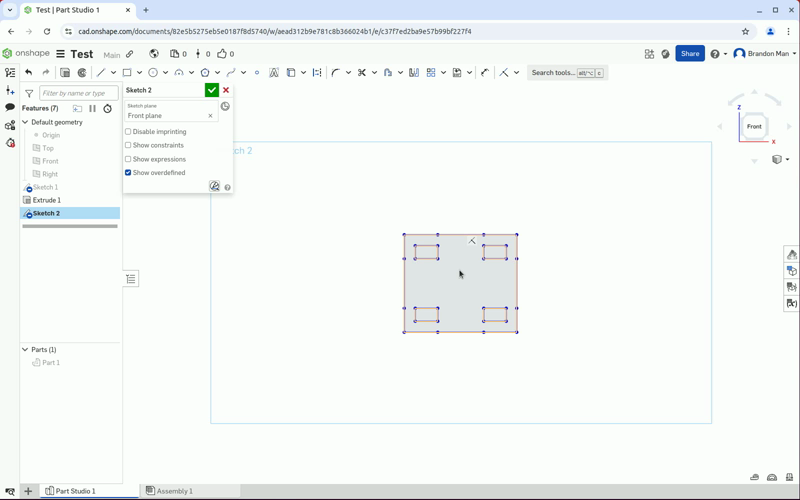
click(459, 269)
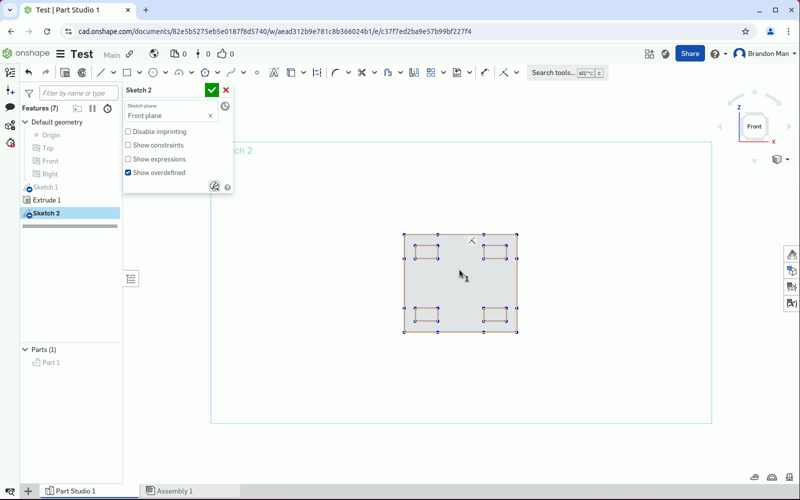
mouse_move(73, 352)
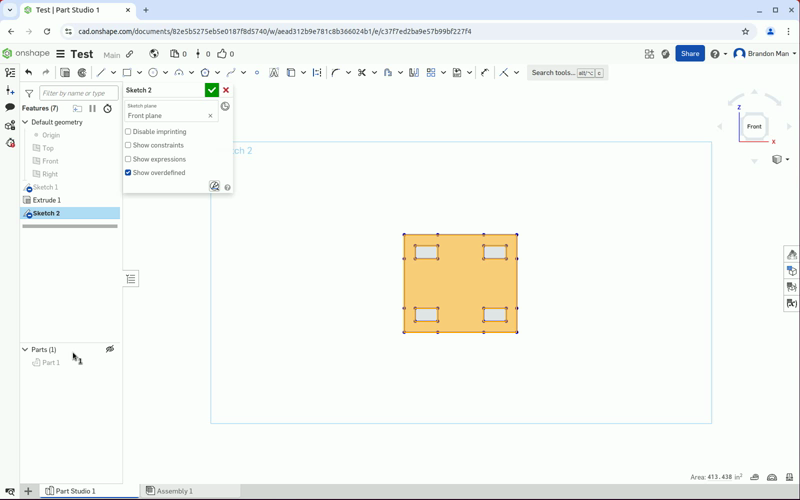
key(shift+y)
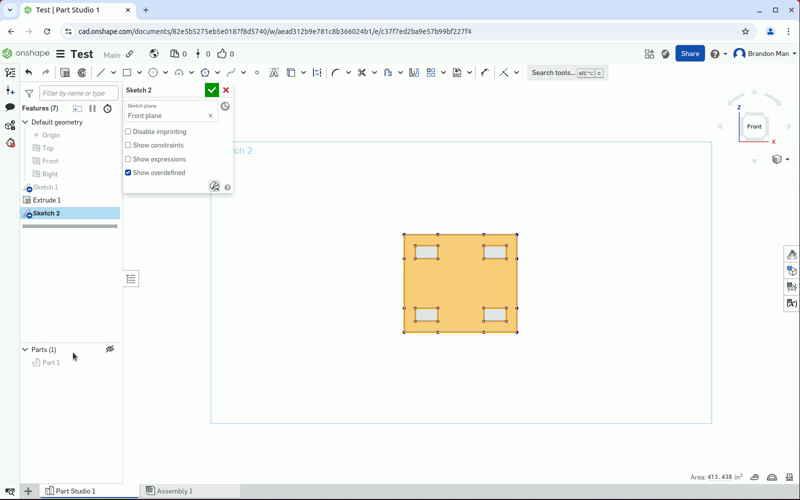
key(shift+e)
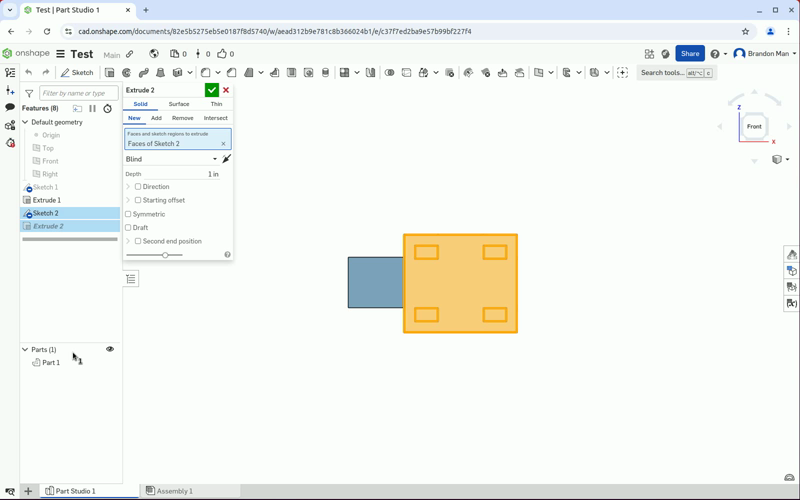
mouse_move(143, 106)
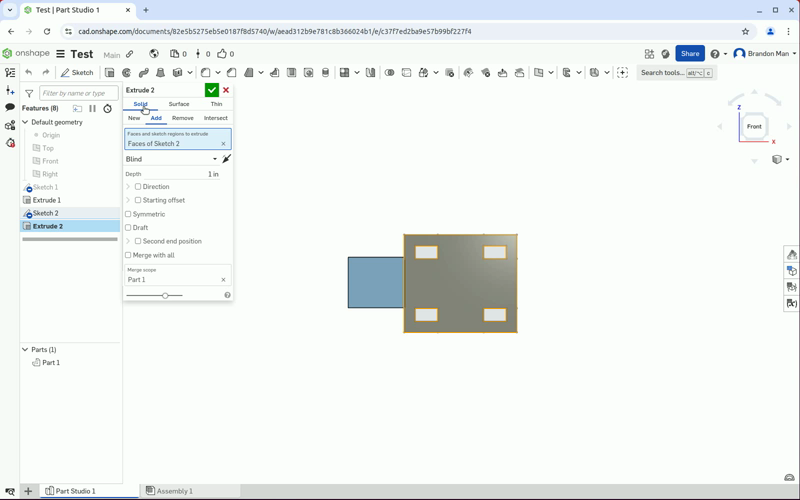
click(143, 106)
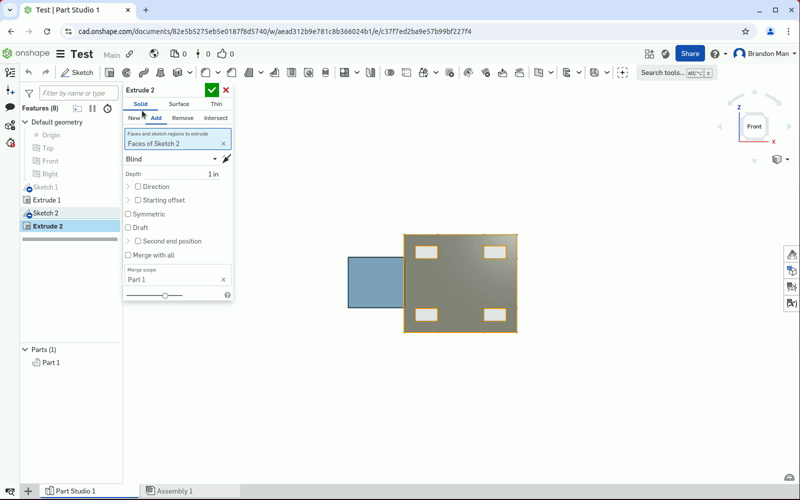
mouse_move(137, 120)
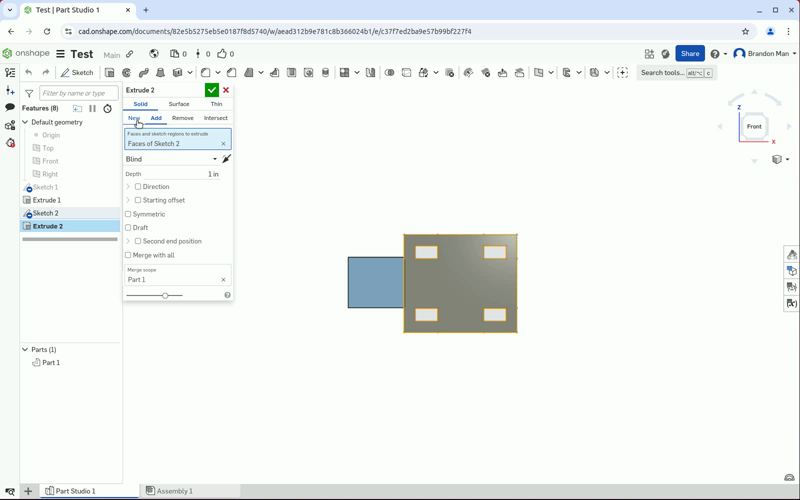
click(137, 120)
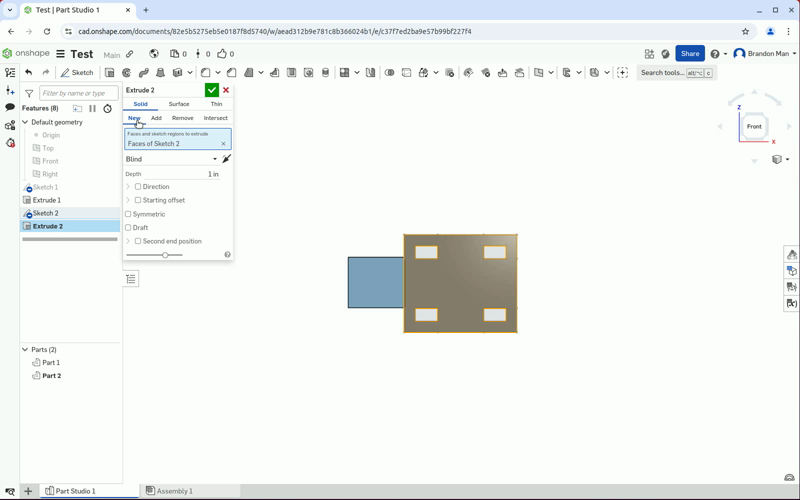
key(tab, 4)
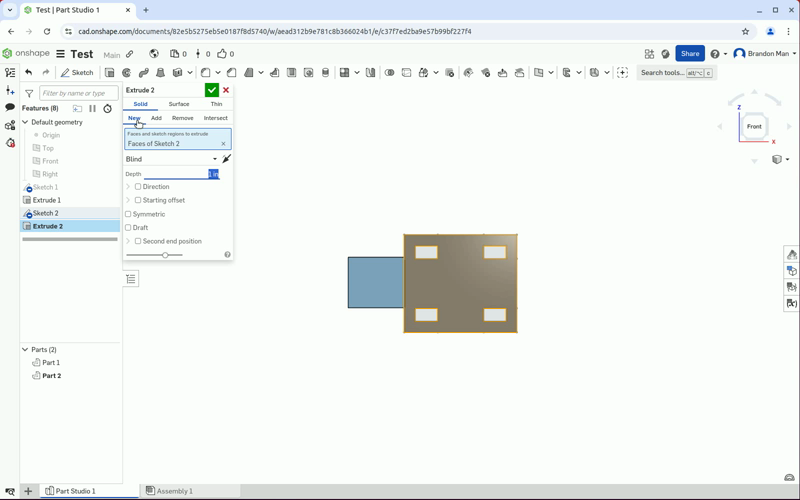
text(1.685)
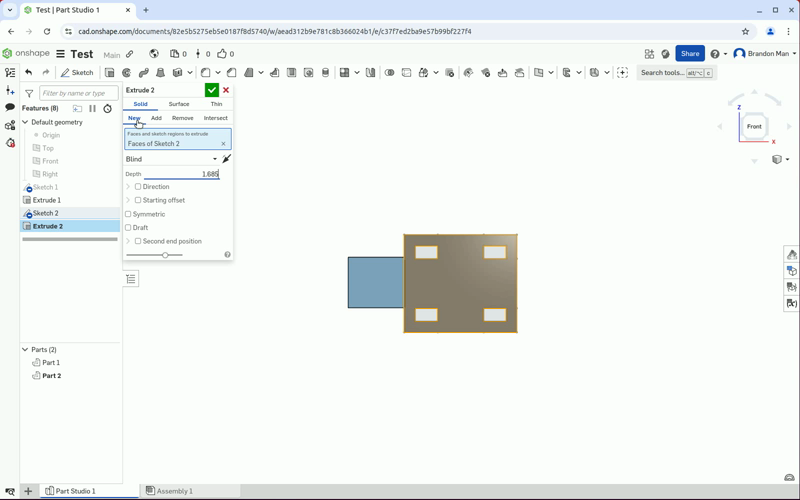
key(enter)
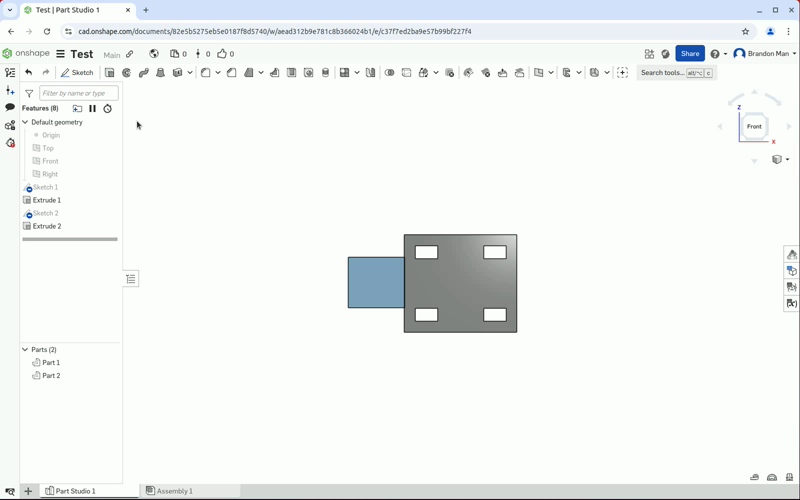
key(shift+h)
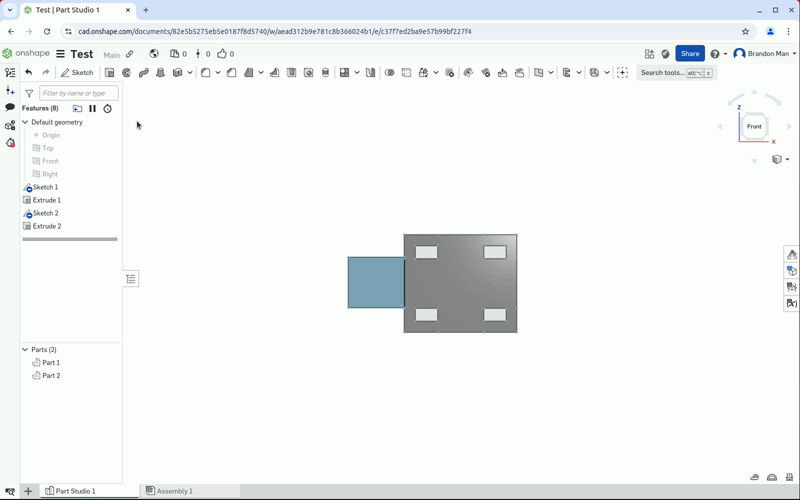
key(shift+h)
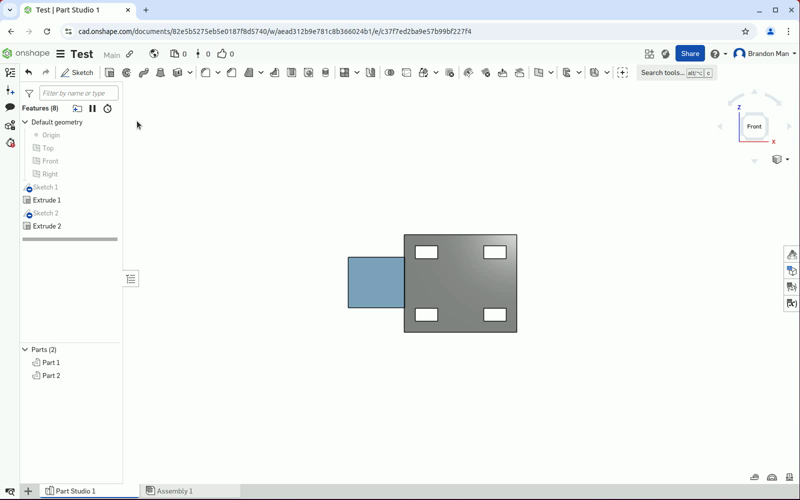
mouse_move(73, 189)
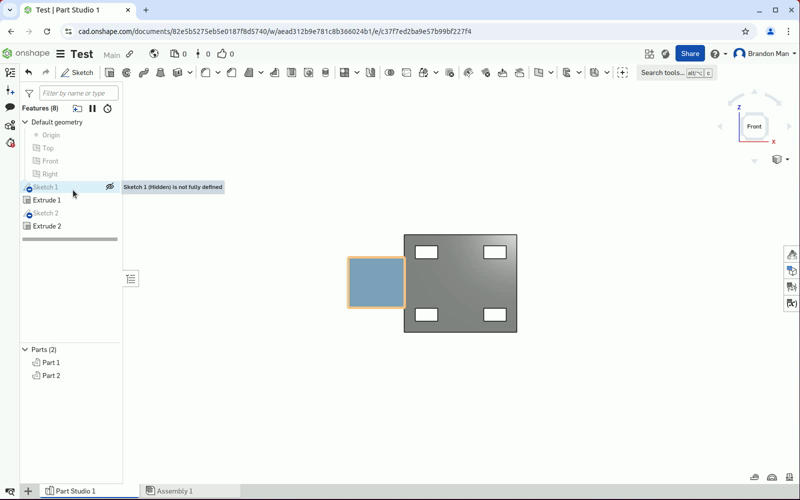
click(73, 189)
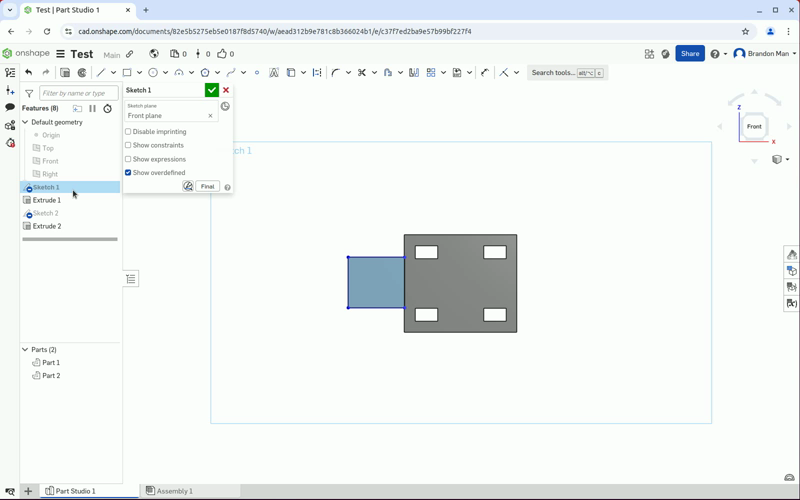
mouse_move(229, 92)
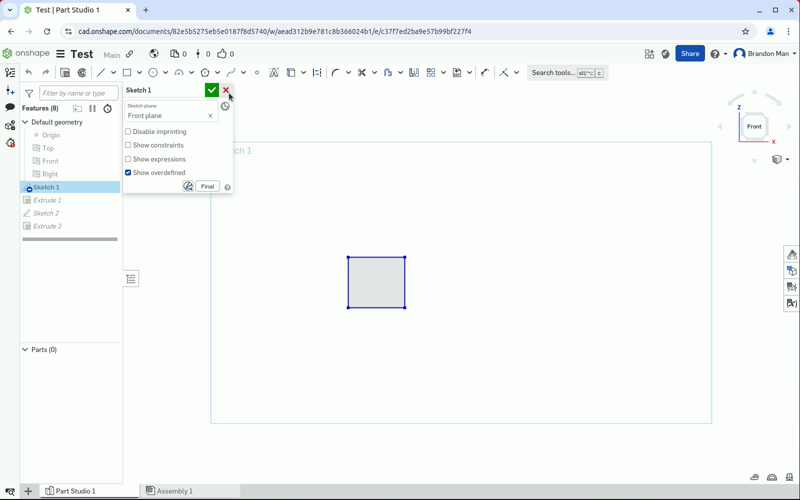
click(229, 92)
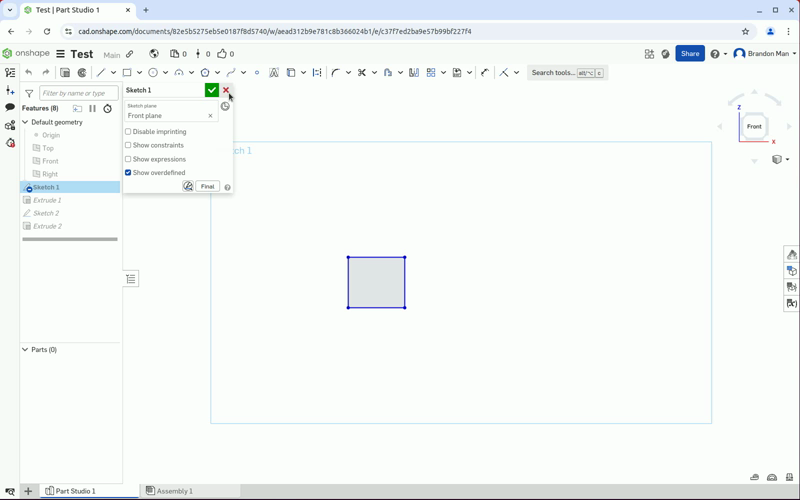
key(shift+s)
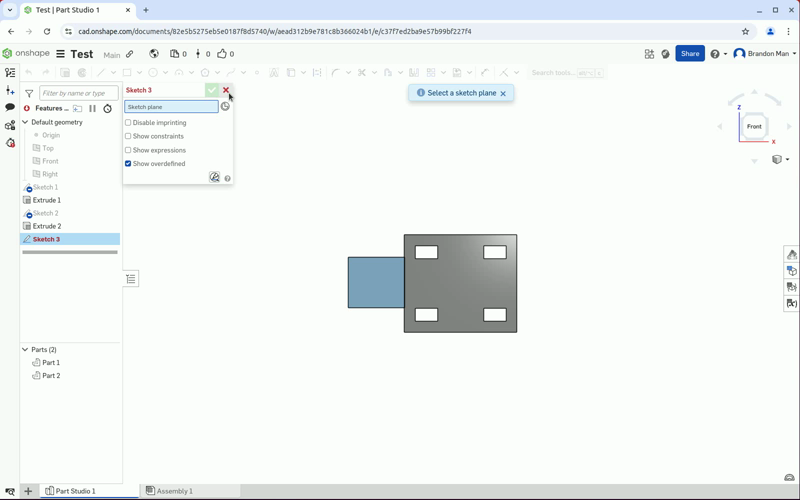
mouse_move(73, 163)
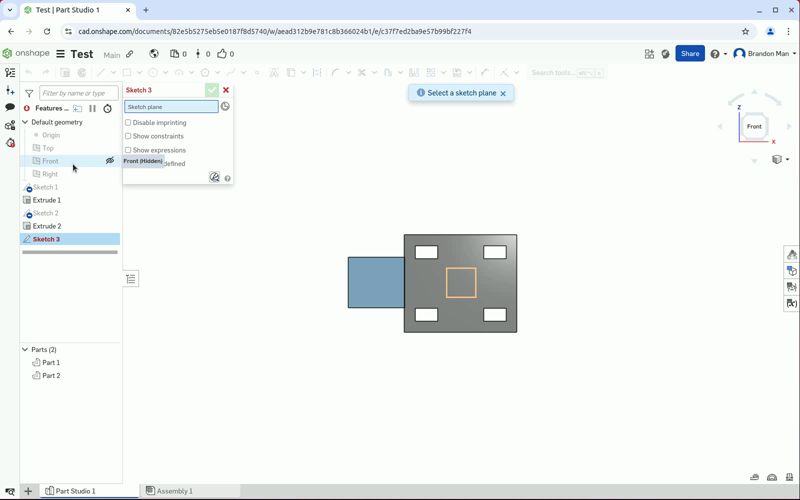
click(73, 163)
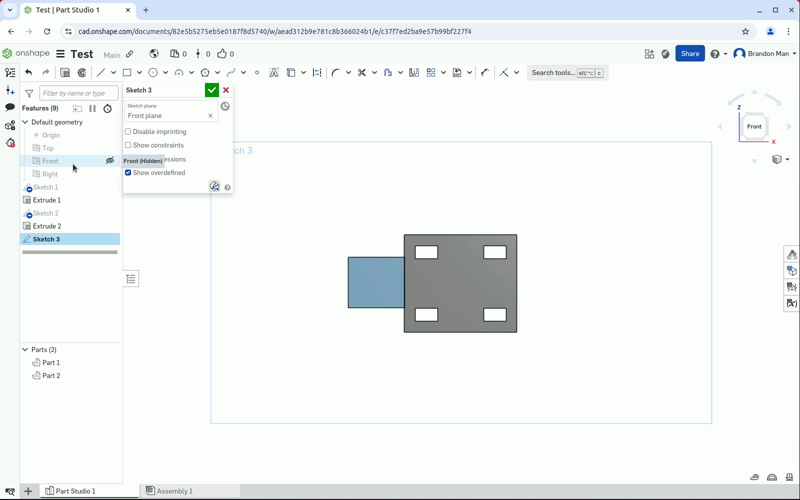
mouse_move(73, 352)
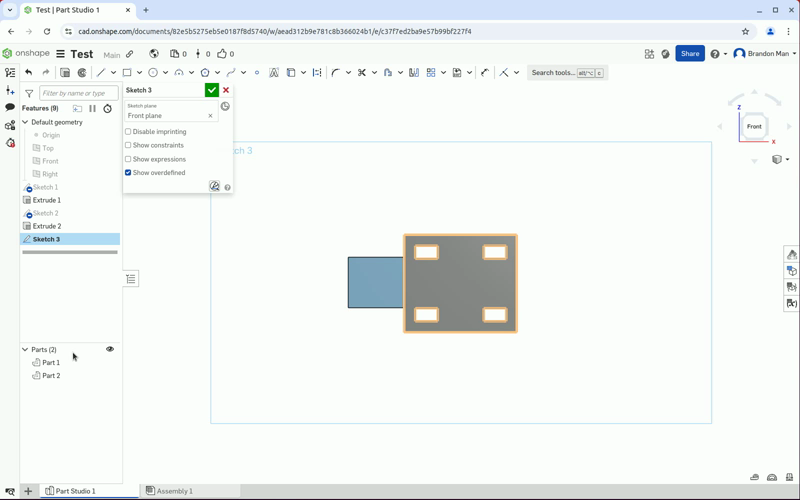
key(y)
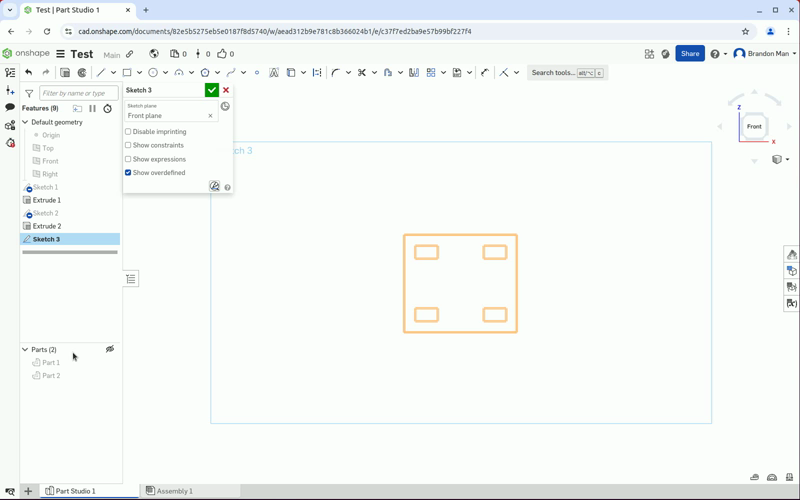
key(l)
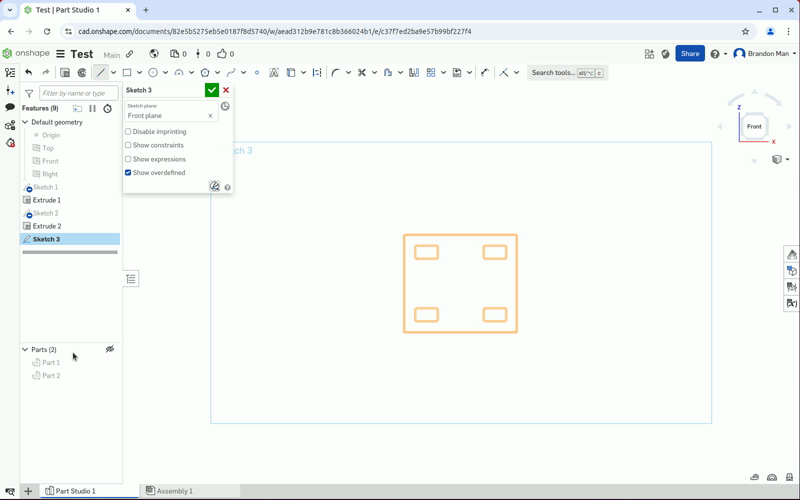
key_down(shift)
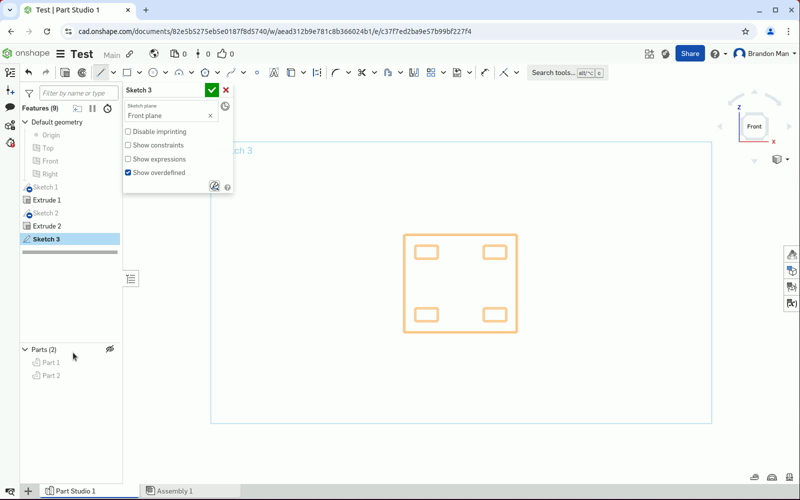
mouse_move(437, 233)
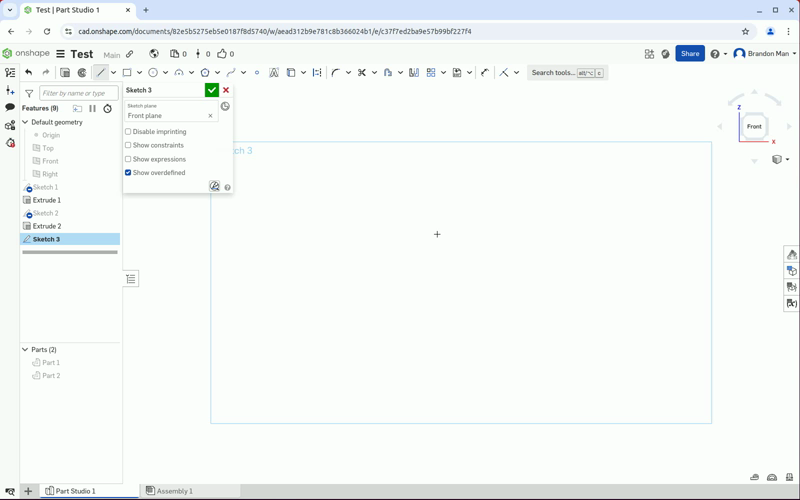
click(437, 233)
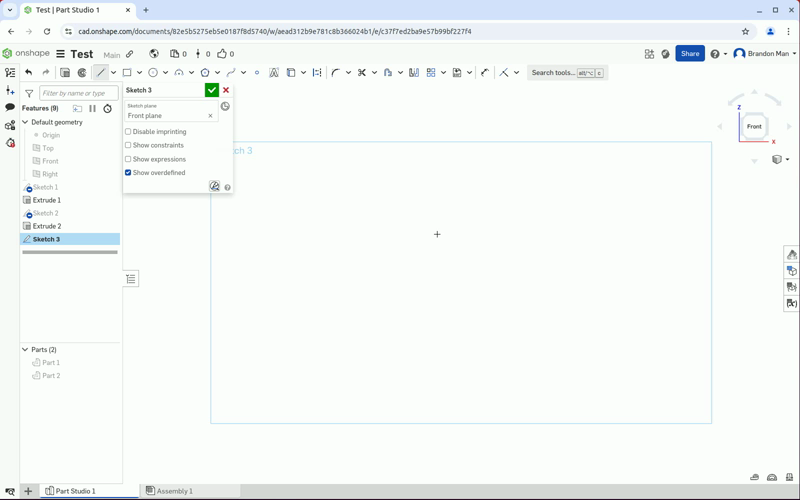
key_up(shift)
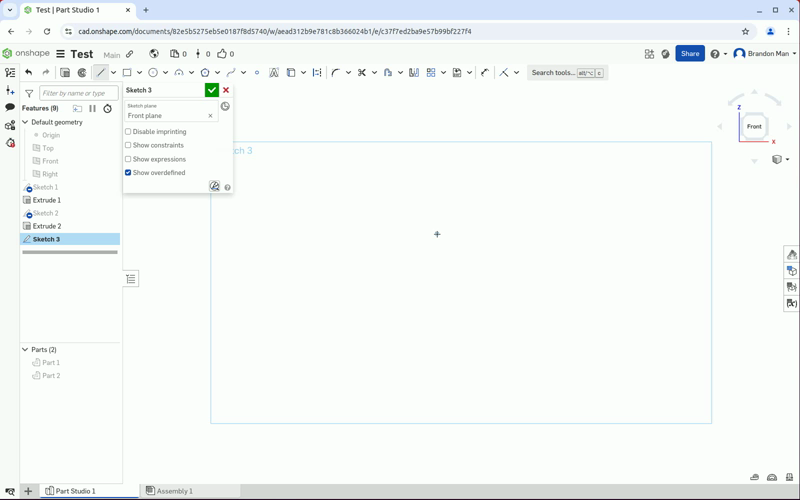
key_down(shift)
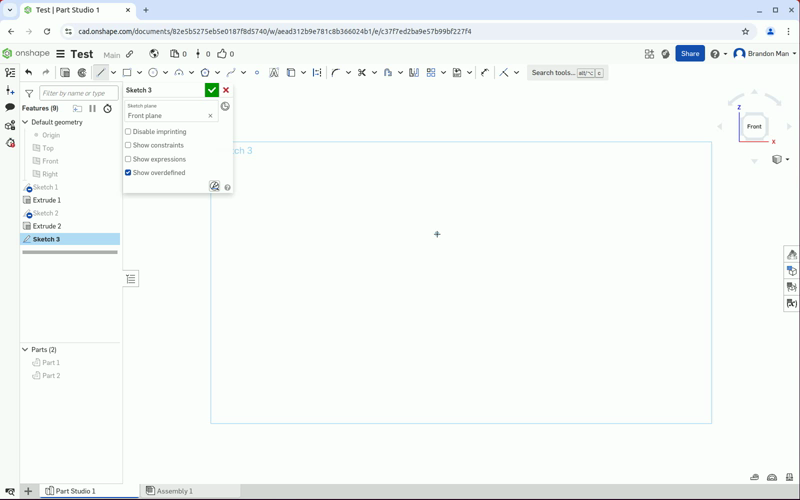
mouse_move(467, 233)
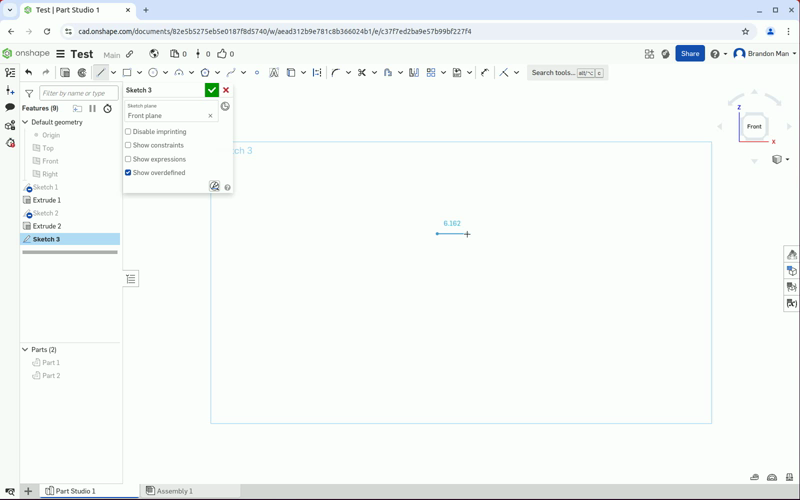
mouse_move(485, 233)
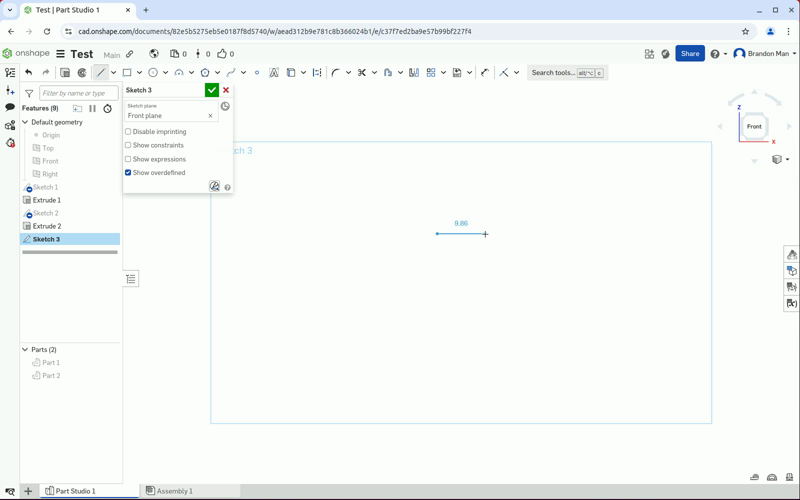
click(485, 233)
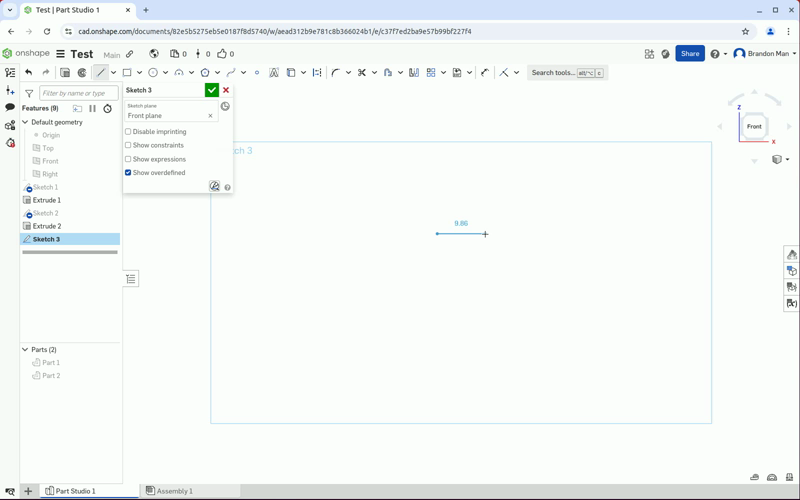
key_up(shift)
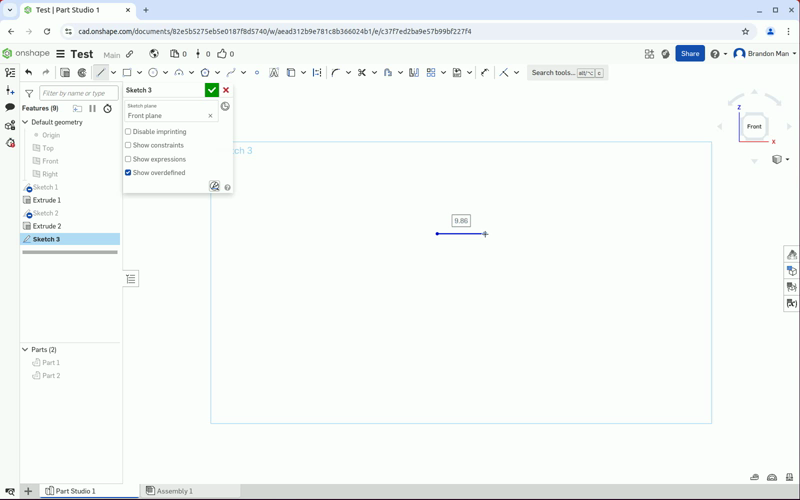
key_down(shift)
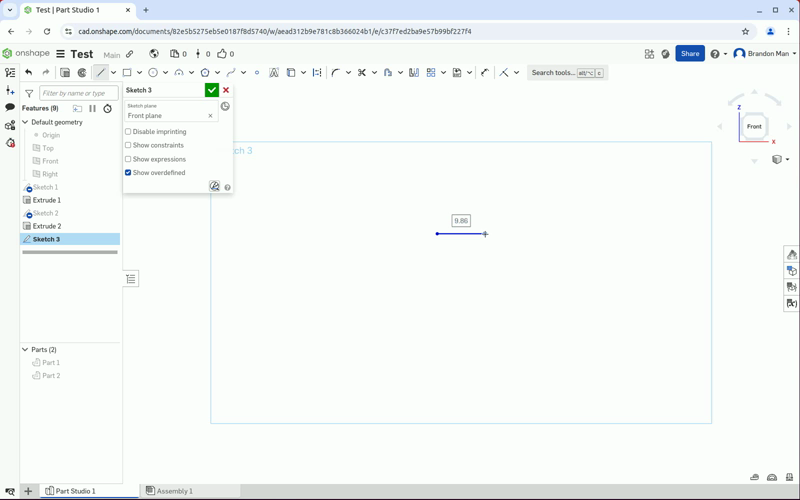
mouse_move(515, 233)
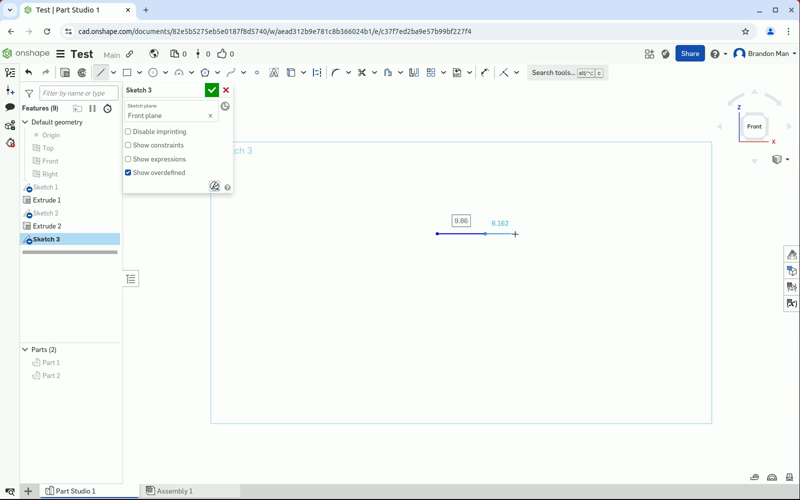
mouse_move(485, 177)
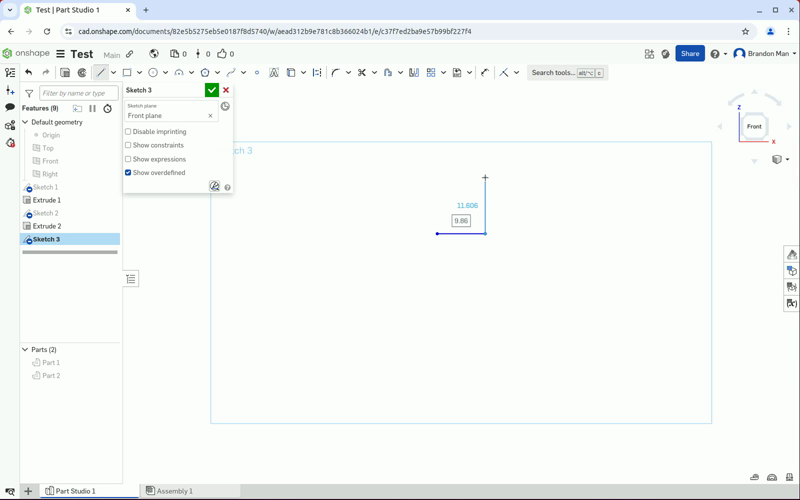
click(485, 177)
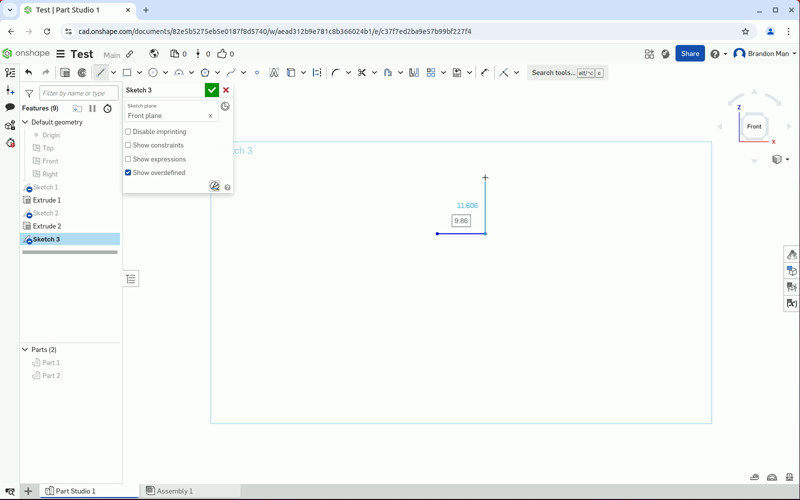
key_up(shift)
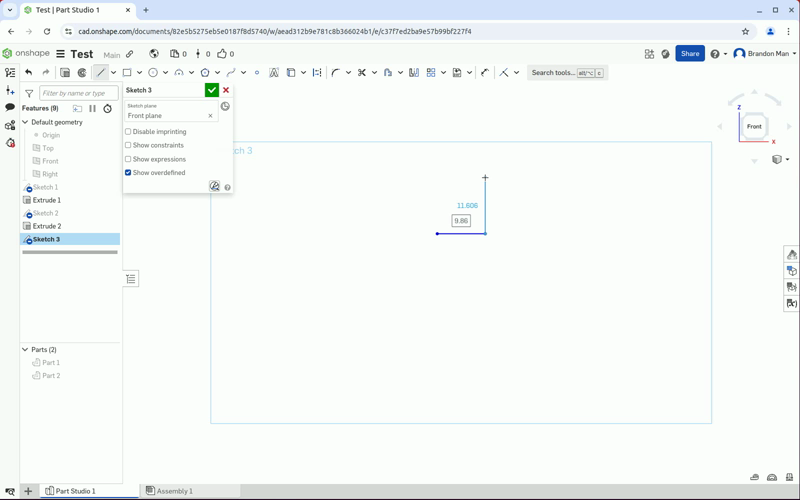
key_down(shift)
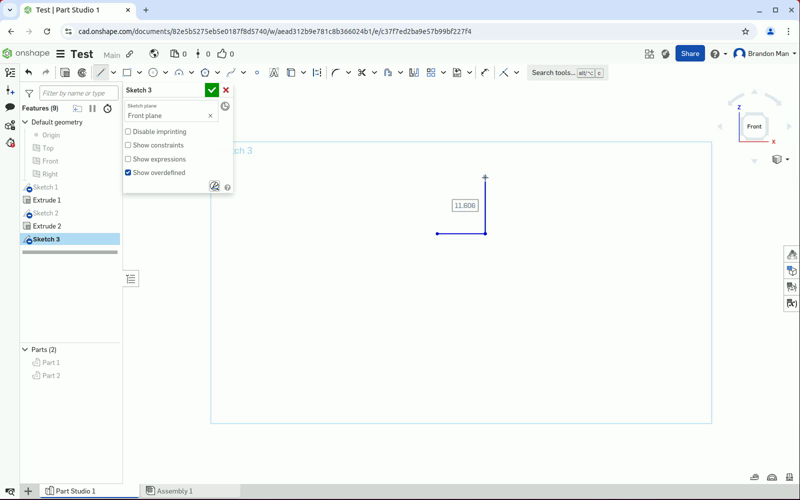
mouse_move(515, 177)
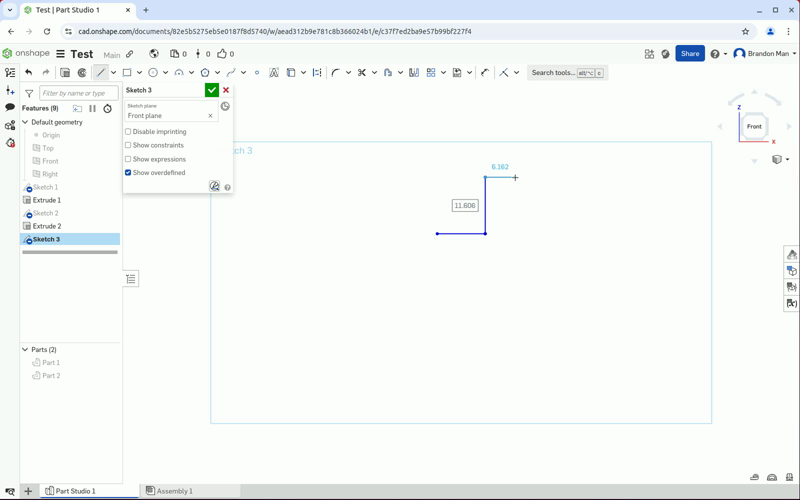
mouse_move(437, 177)
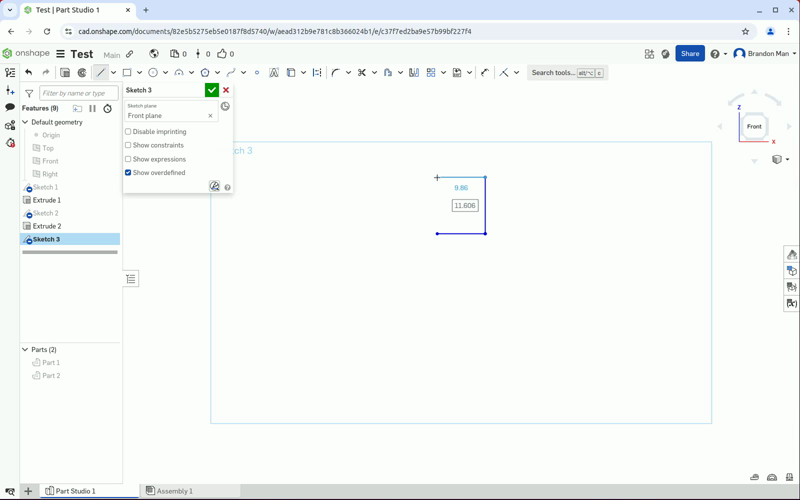
click(437, 177)
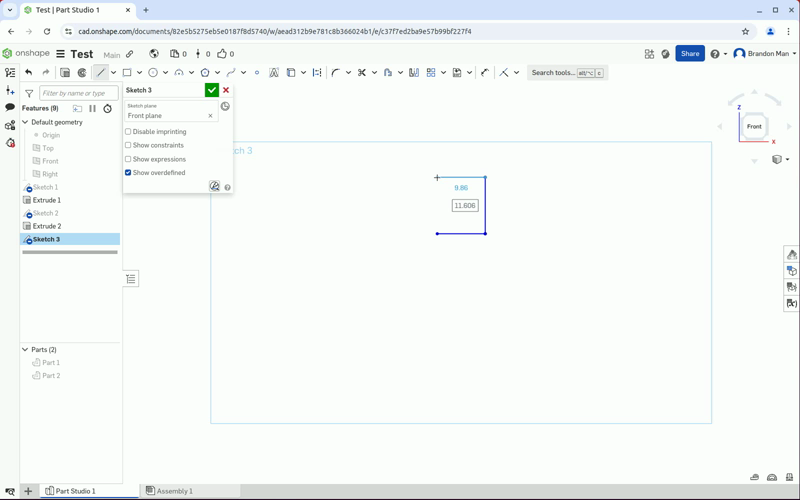
key_up(shift)
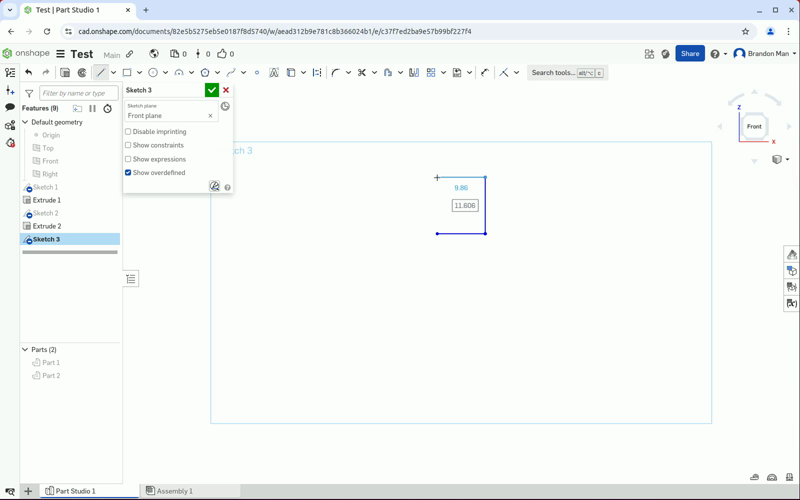
mouse_move(467, 177)
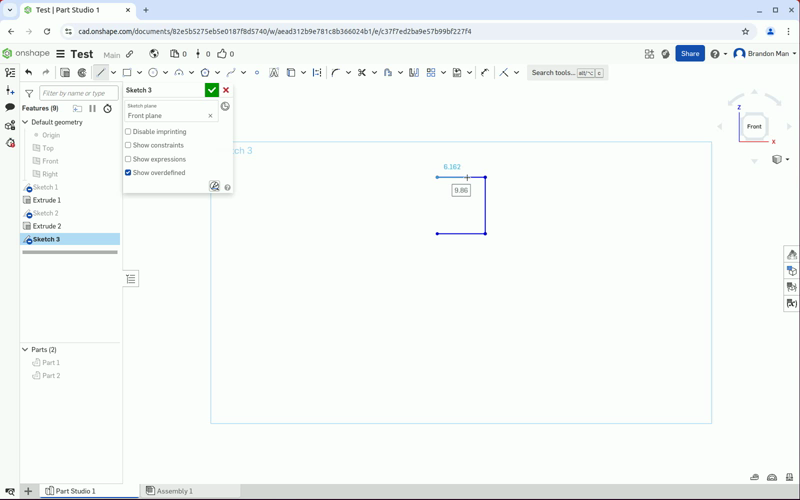
key_down(shift)
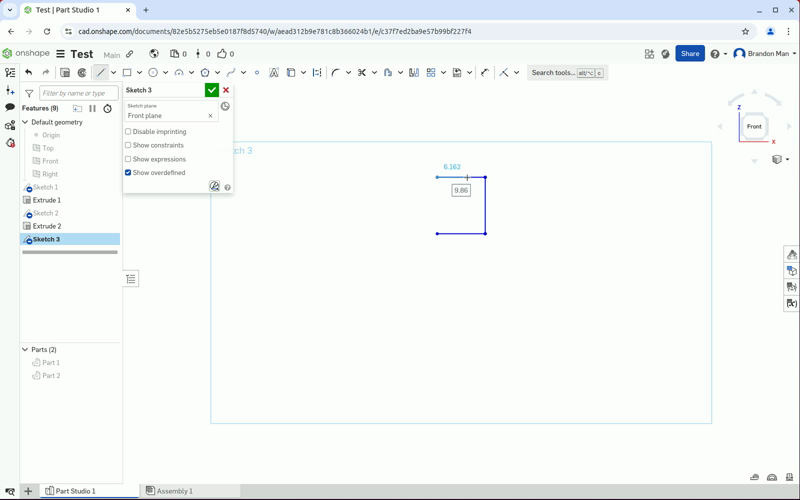
mouse_move(437, 233)
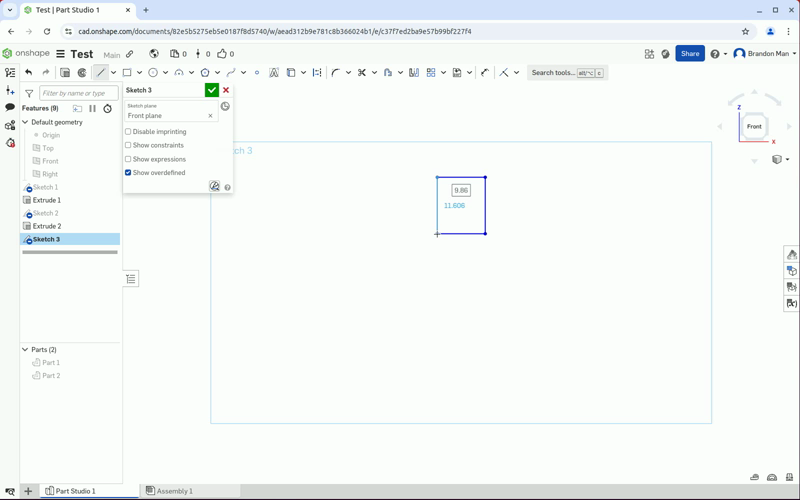
key_up(shift)
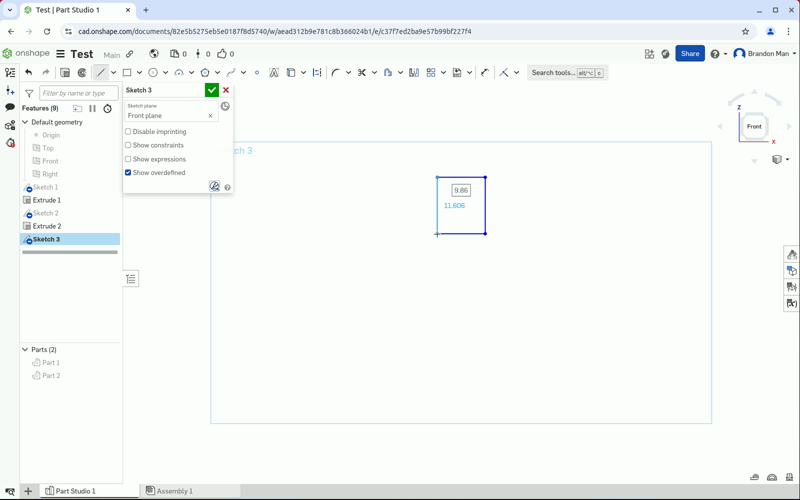
click(437, 233)
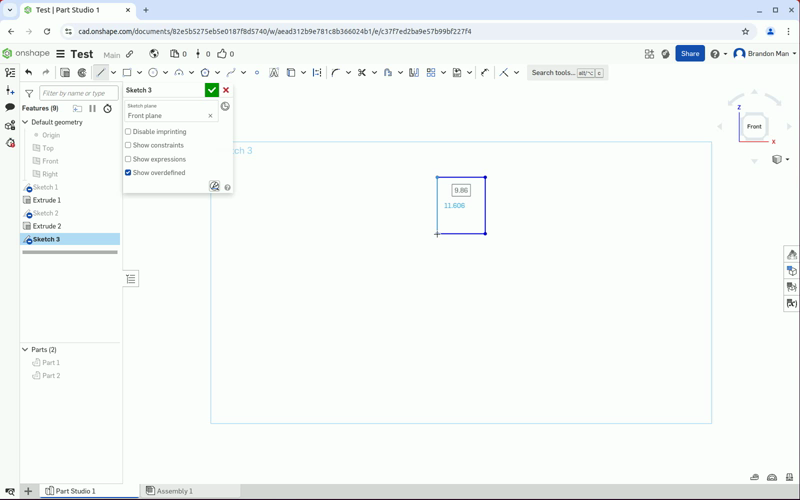
key(esc)
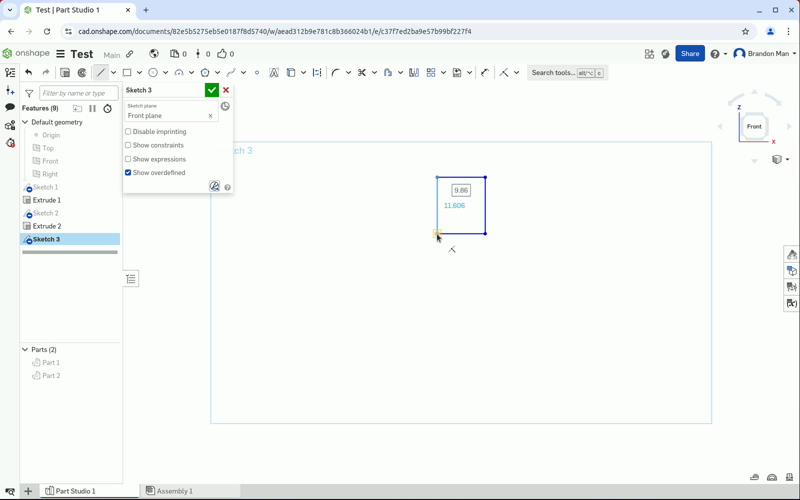
mouse_move(445, 228)
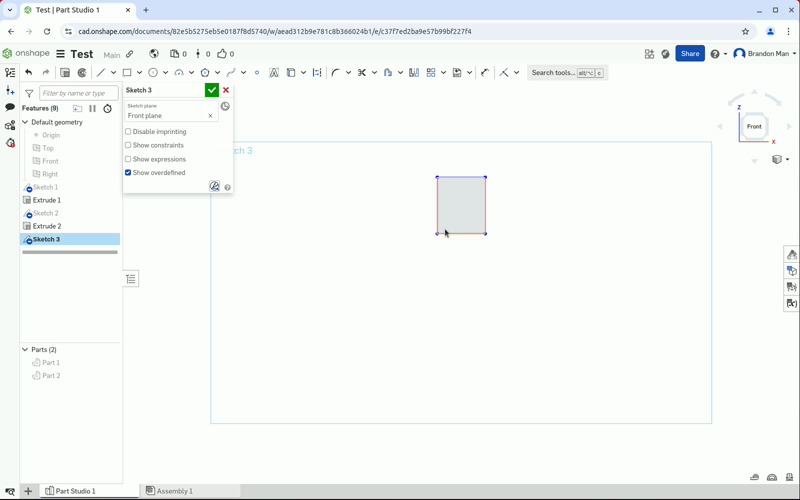
click(445, 228)
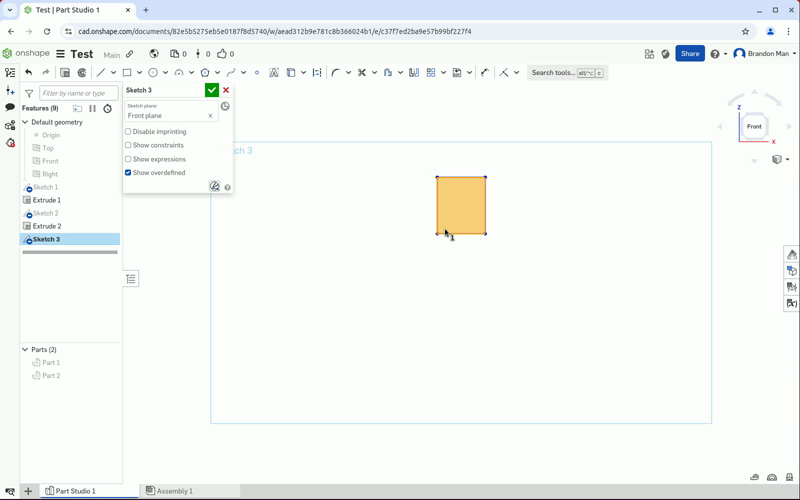
mouse_move(73, 352)
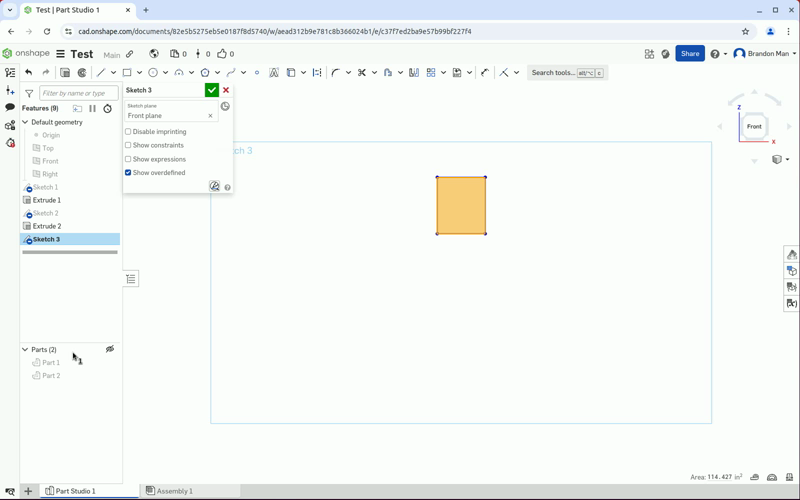
key(shift+y)
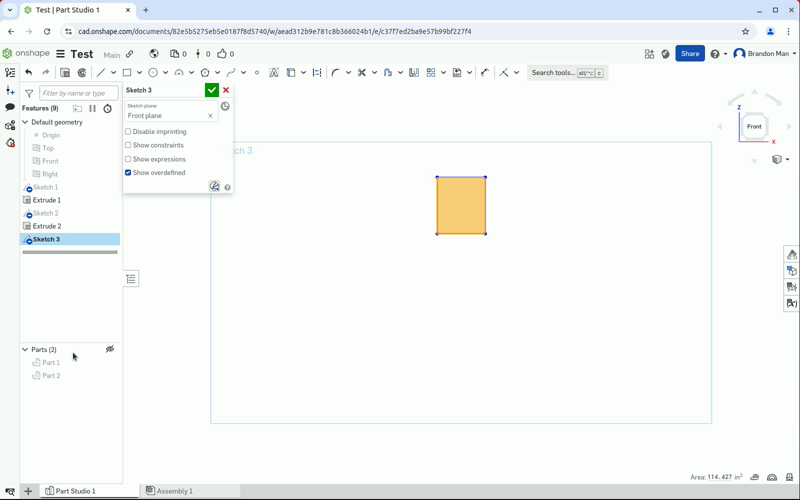
key(shift+e)
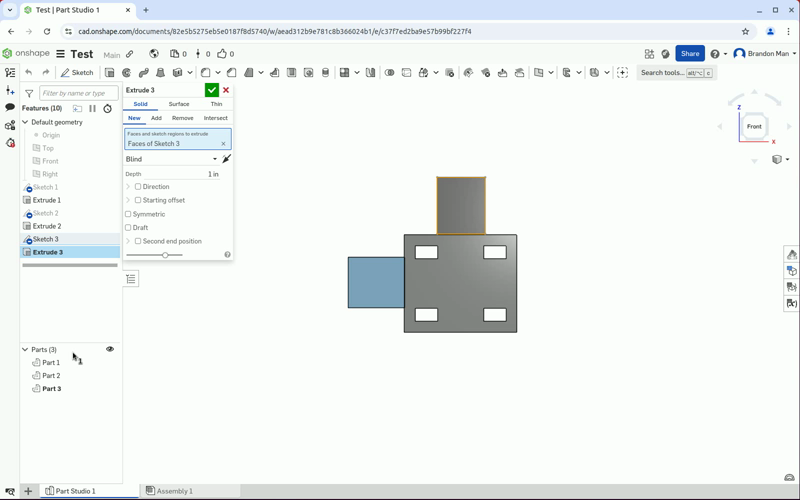
mouse_move(143, 106)
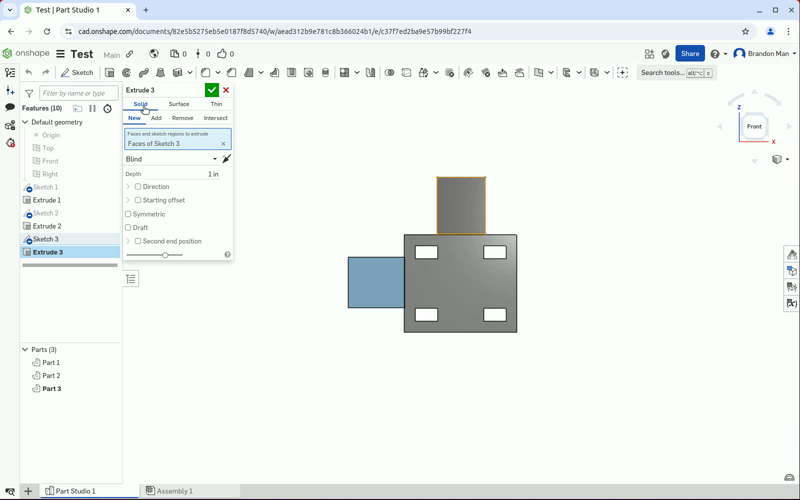
click(143, 106)
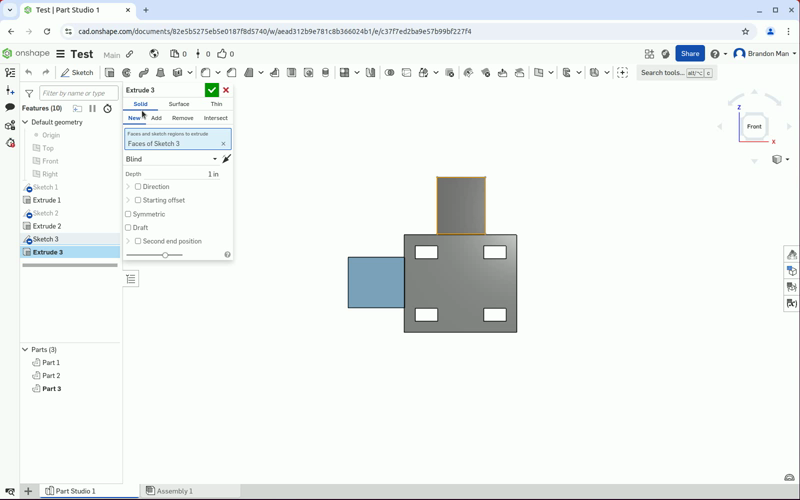
mouse_move(137, 120)
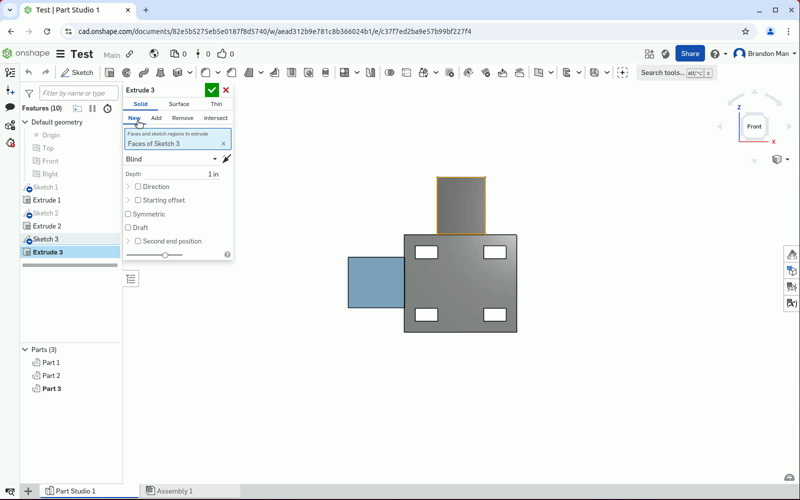
click(137, 120)
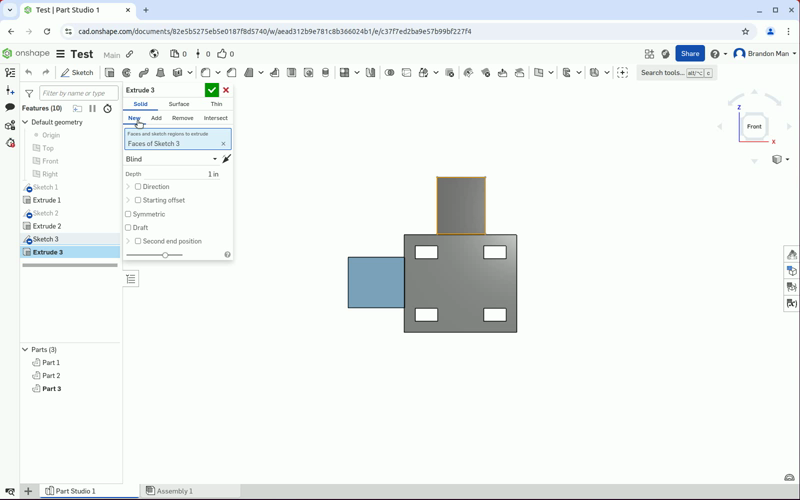
key(tab, 4)
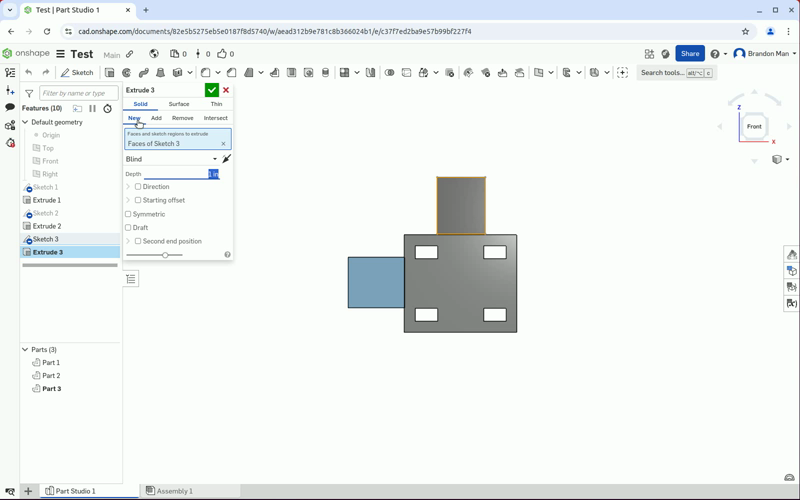
text(1.685)
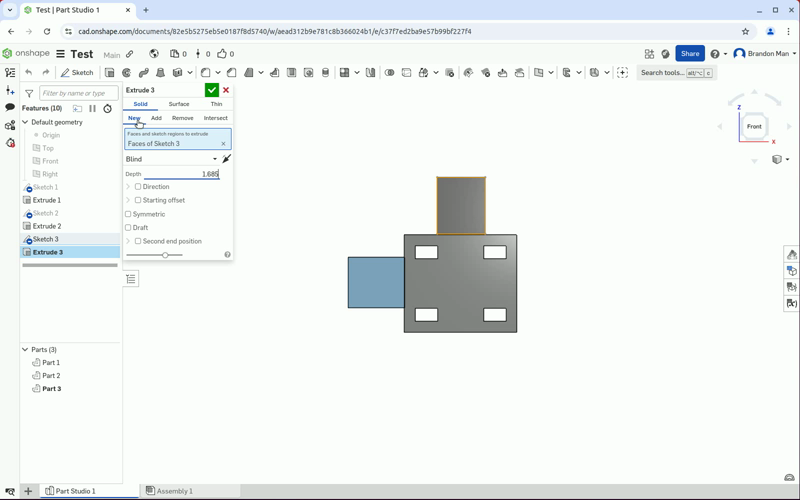
key(enter)
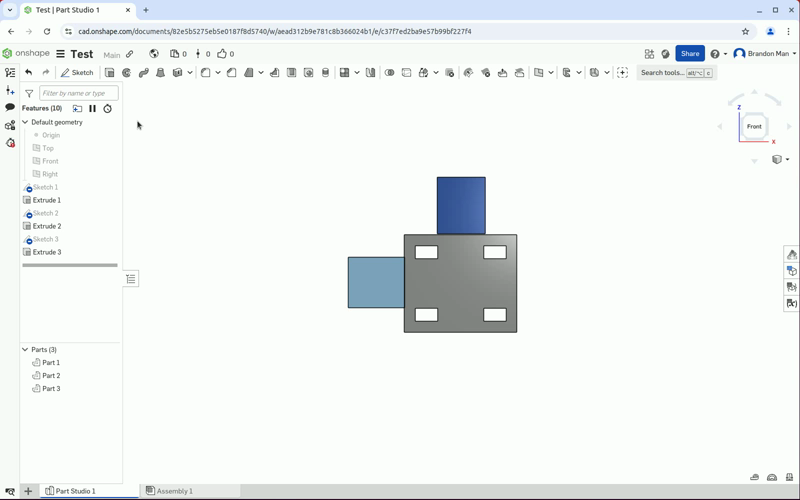
key(shift+h)
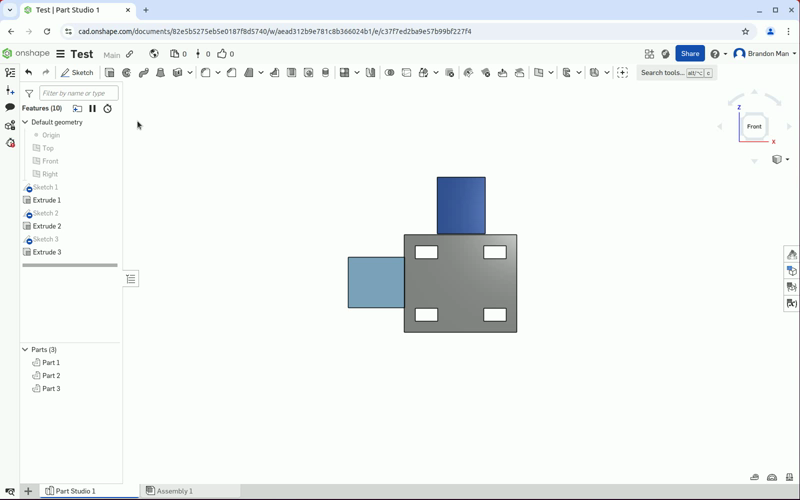
key(shift+h)
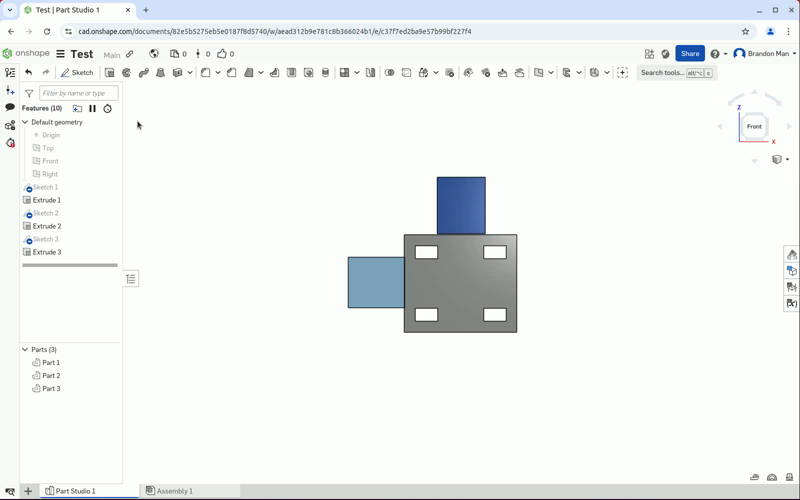
mouse_move(73, 189)
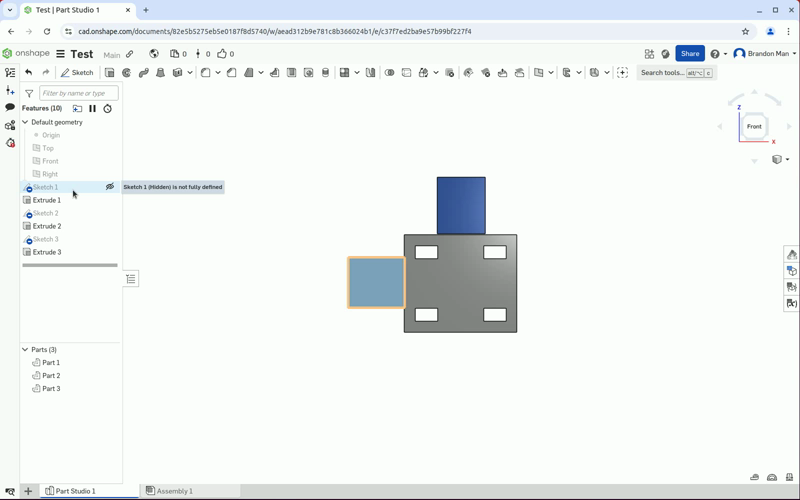
click(73, 189)
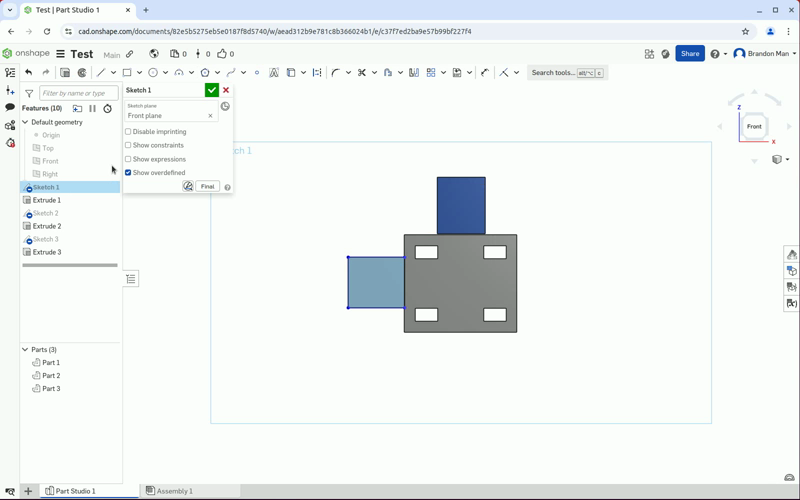
mouse_move(229, 92)
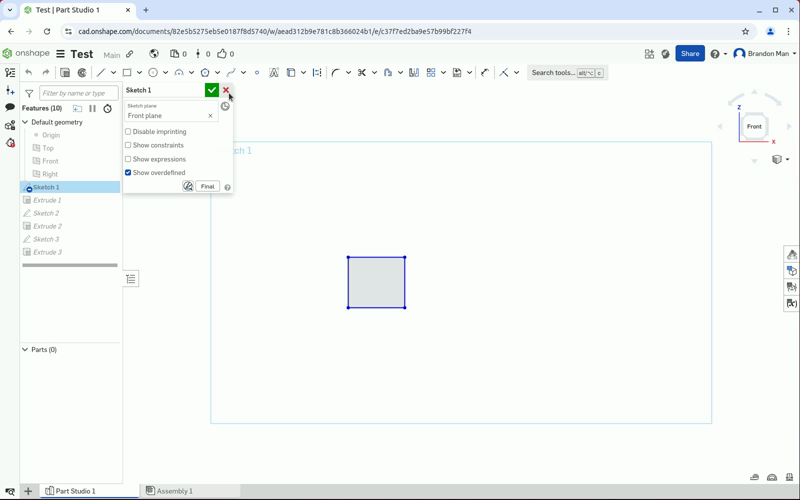
click(229, 92)
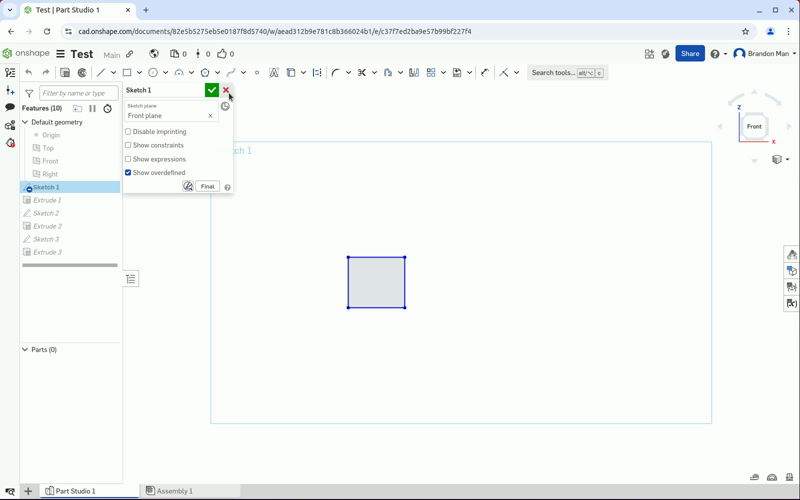
key(shift+s)
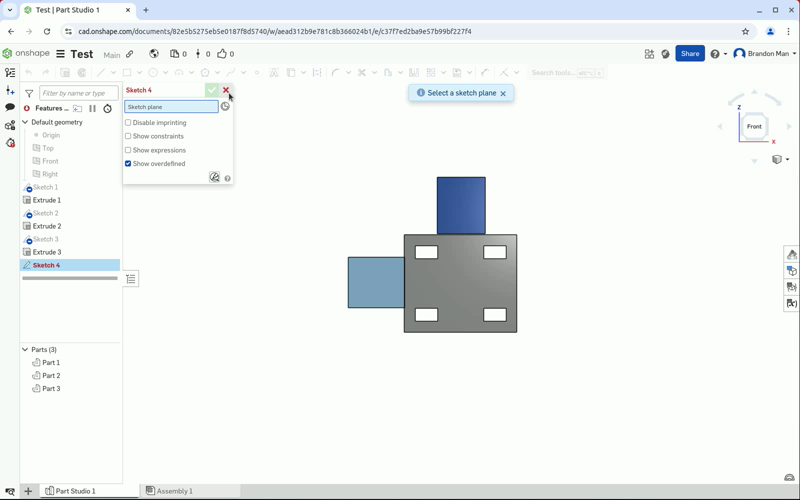
mouse_move(73, 163)
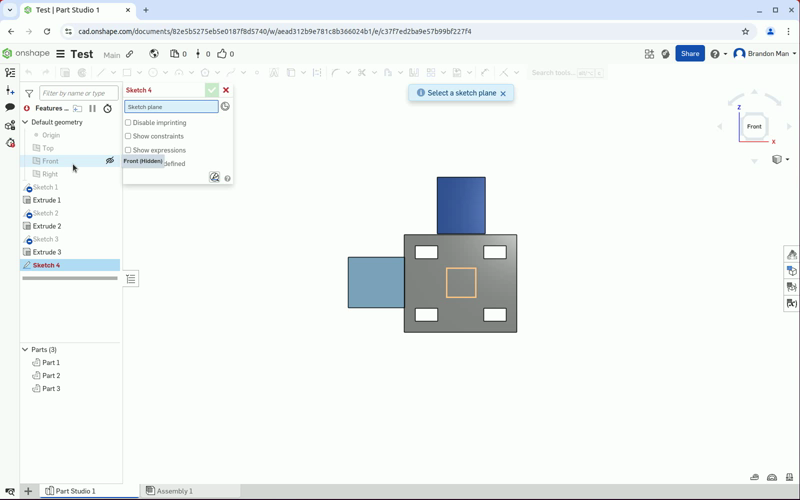
click(73, 163)
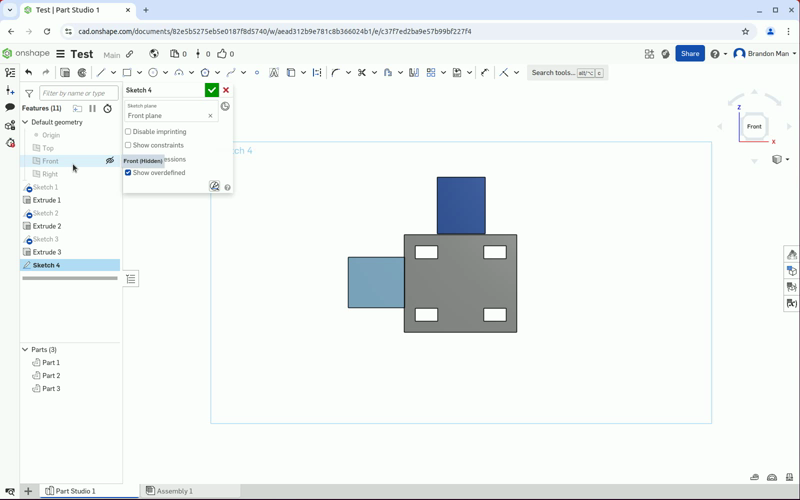
mouse_move(73, 352)
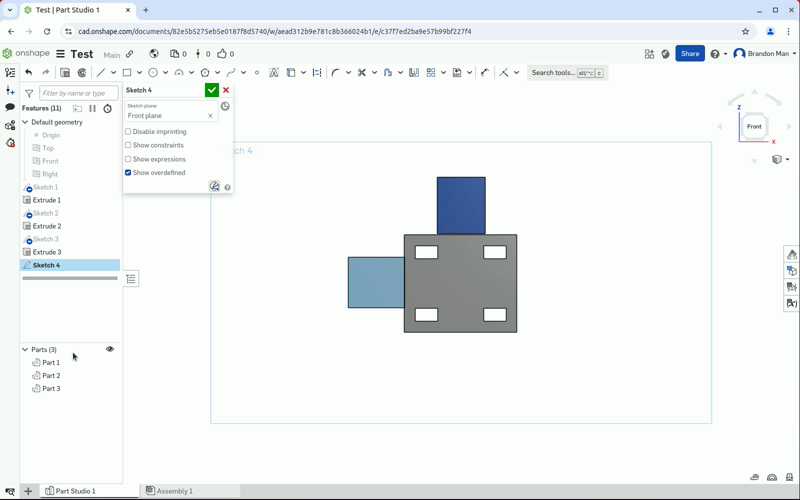
key(y)
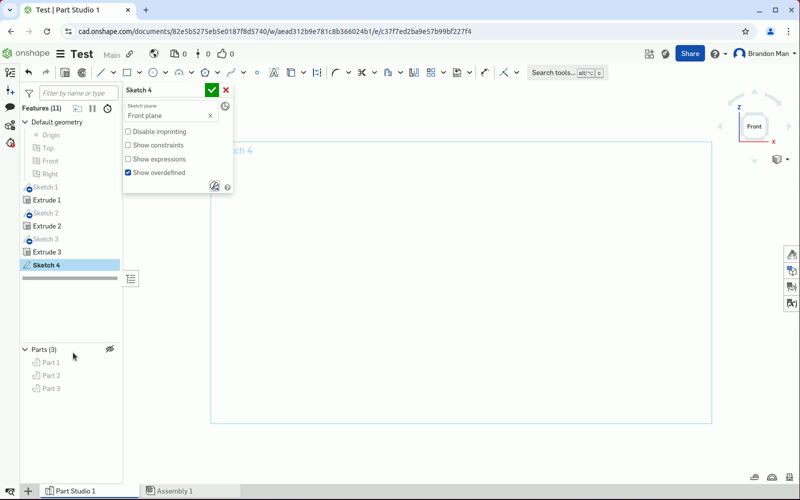
key(l)
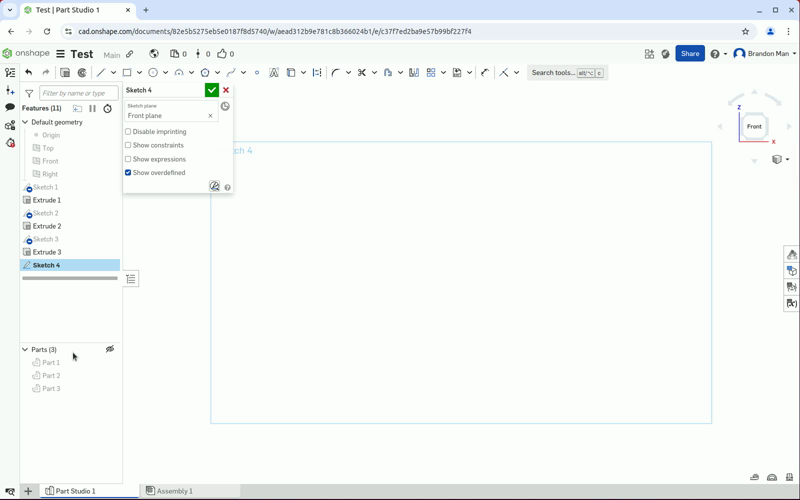
key_down(shift)
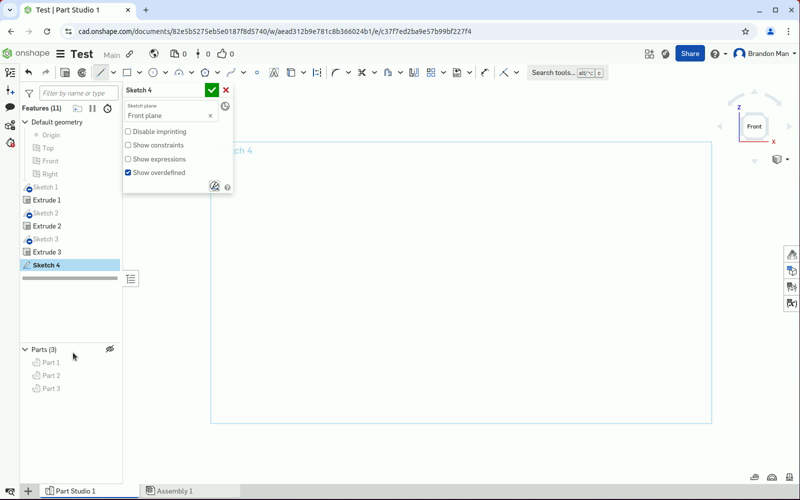
mouse_move(437, 388)
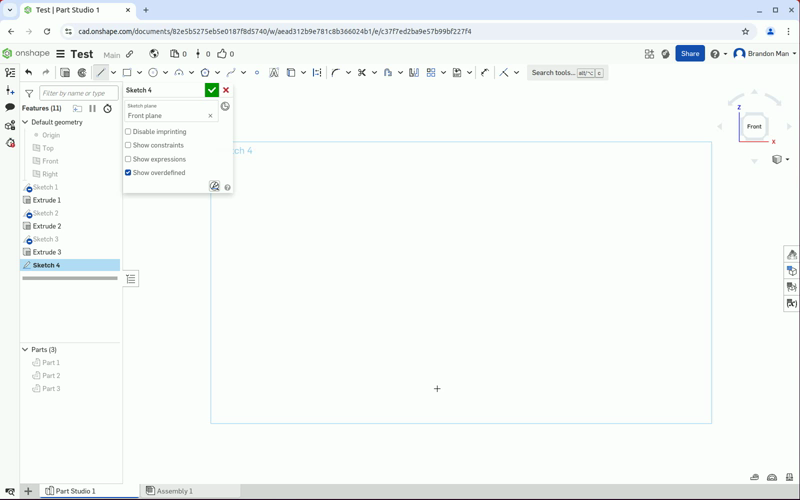
click(437, 388)
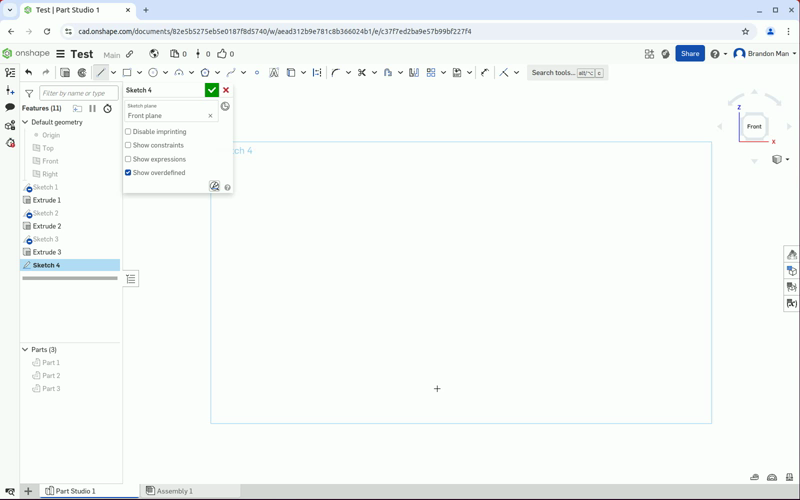
key_up(shift)
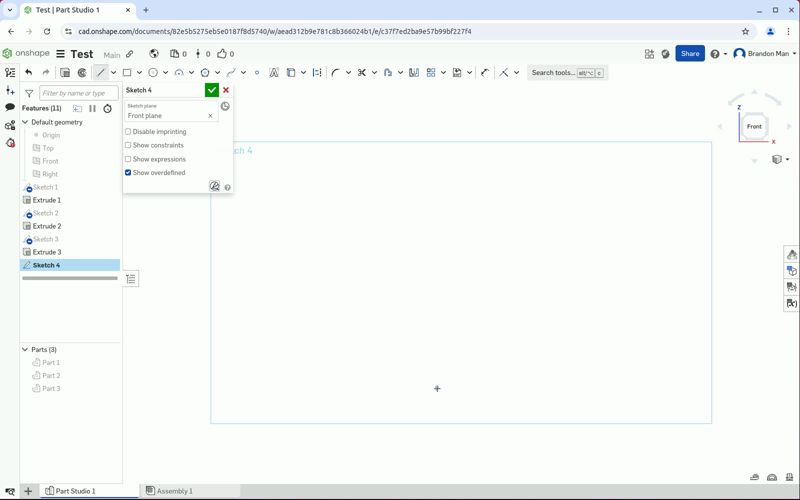
key_down(shift)
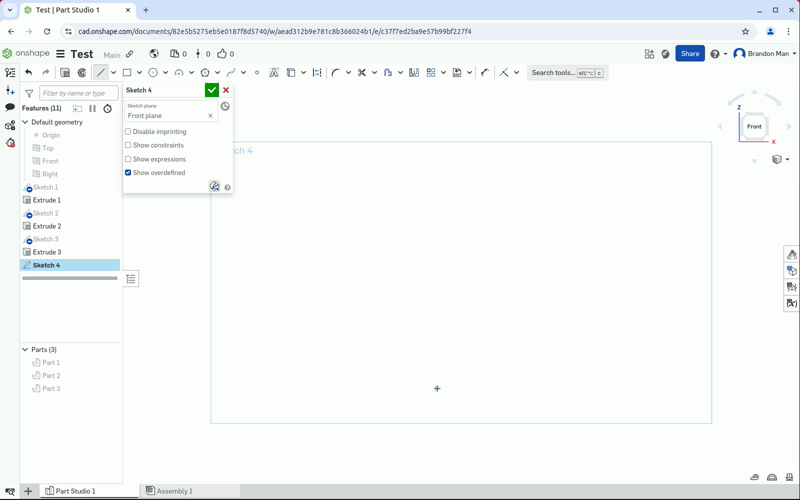
mouse_move(467, 388)
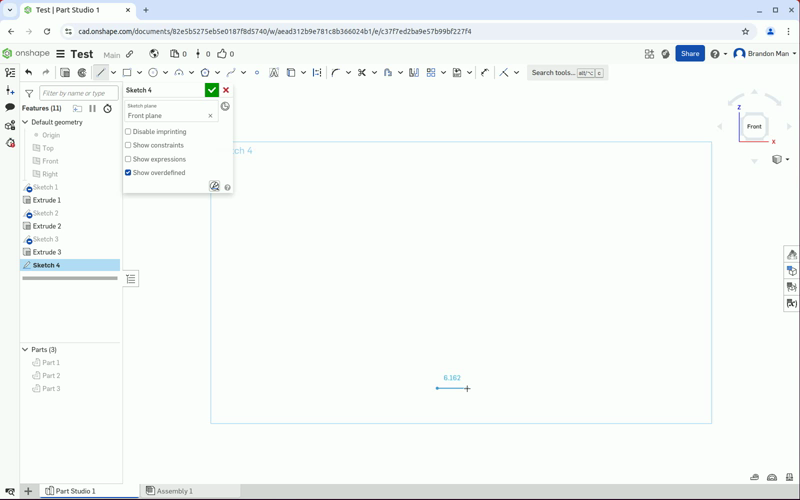
mouse_move(485, 388)
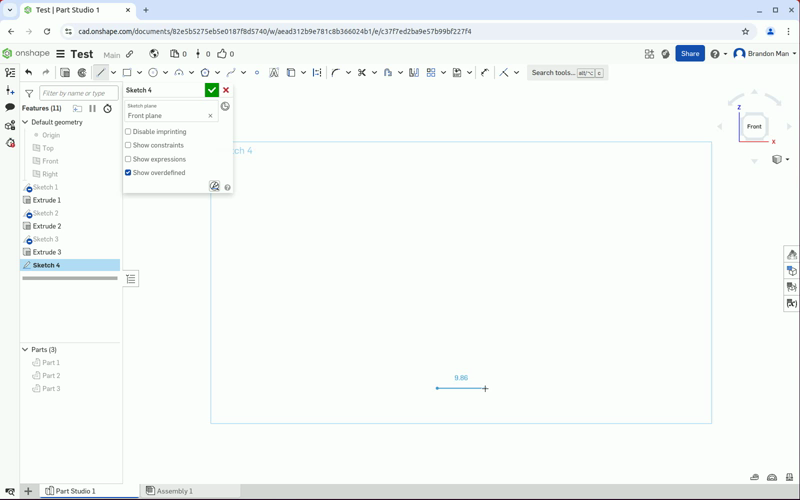
click(485, 388)
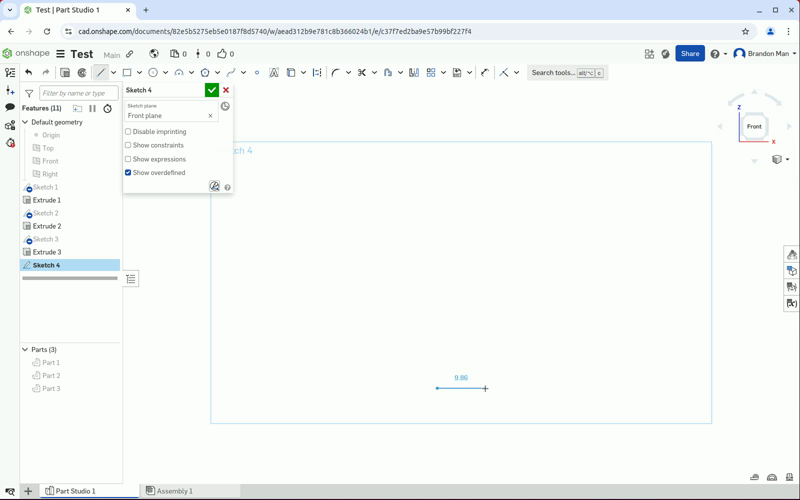
key_up(shift)
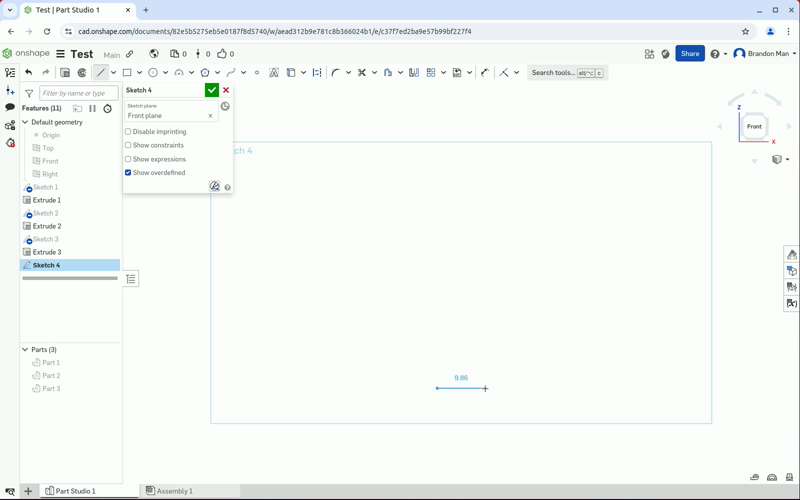
key_down(shift)
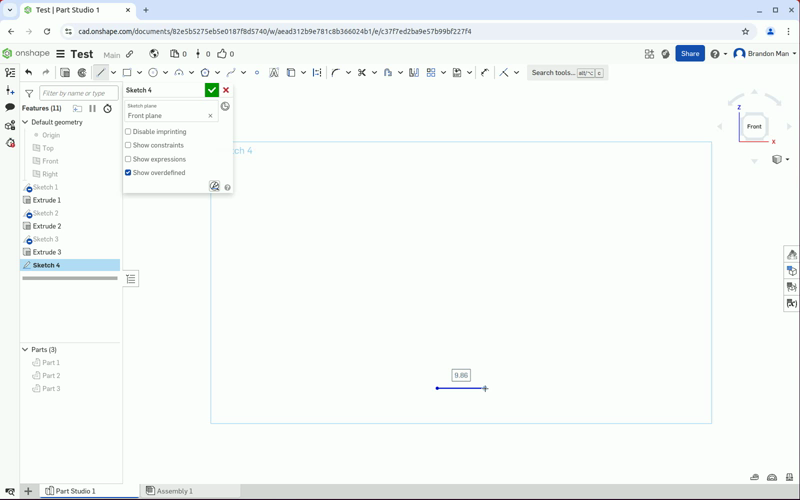
mouse_move(515, 388)
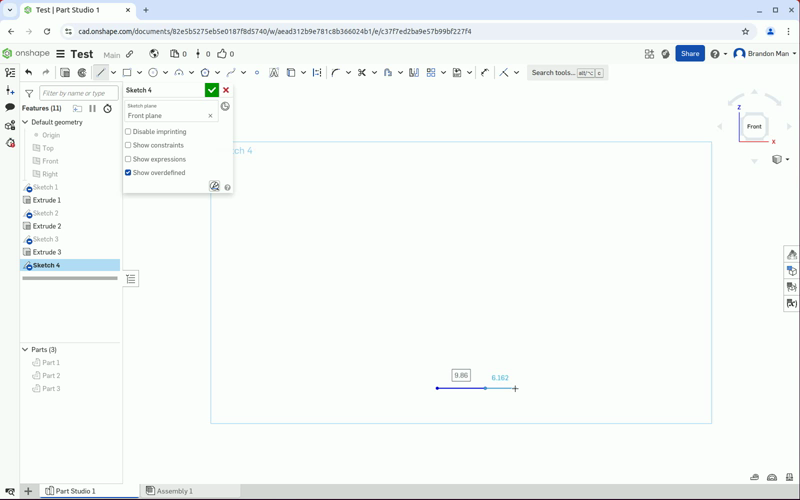
mouse_move(485, 331)
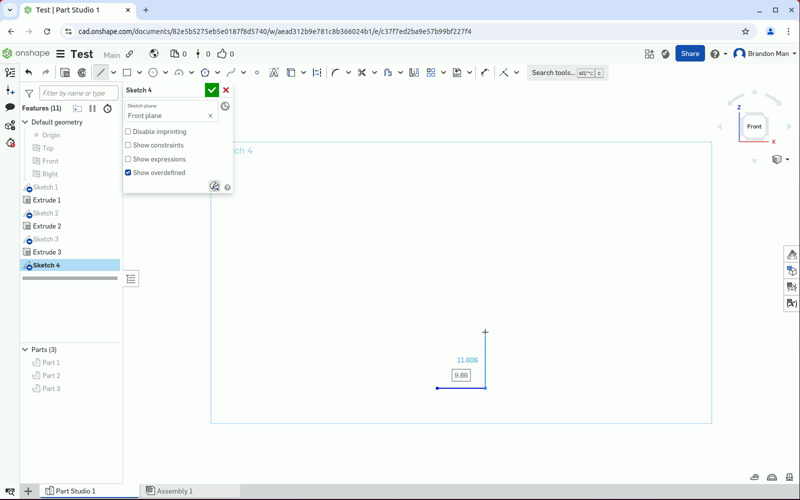
click(485, 331)
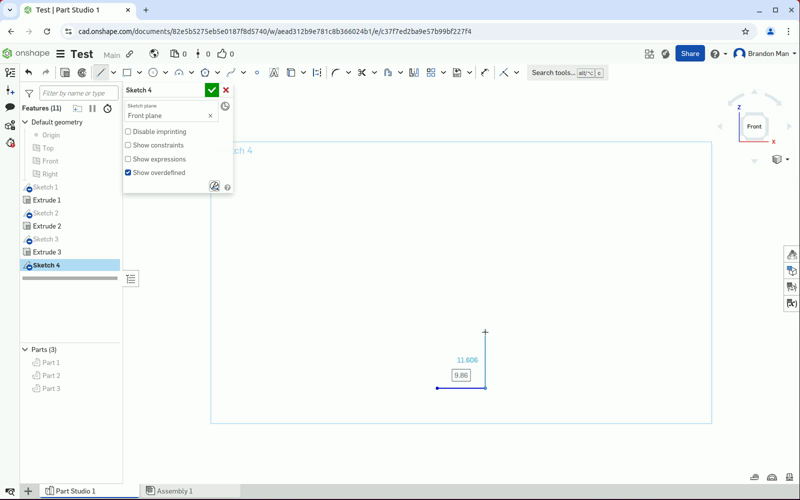
key_up(shift)
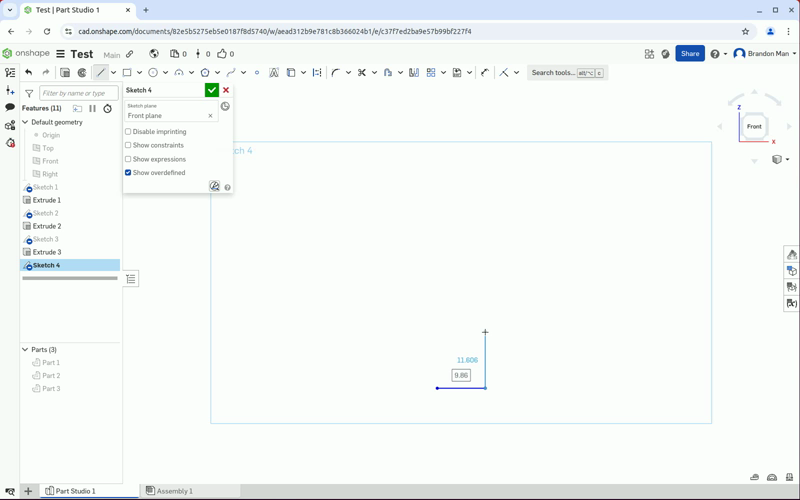
key_down(shift)
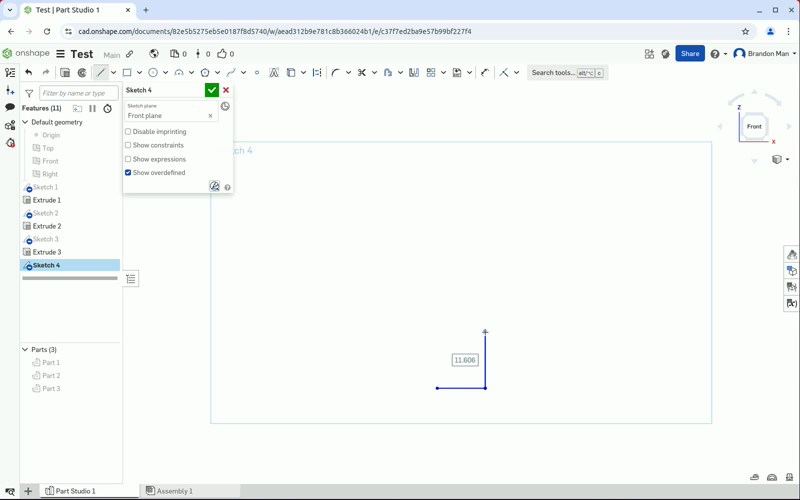
mouse_move(515, 331)
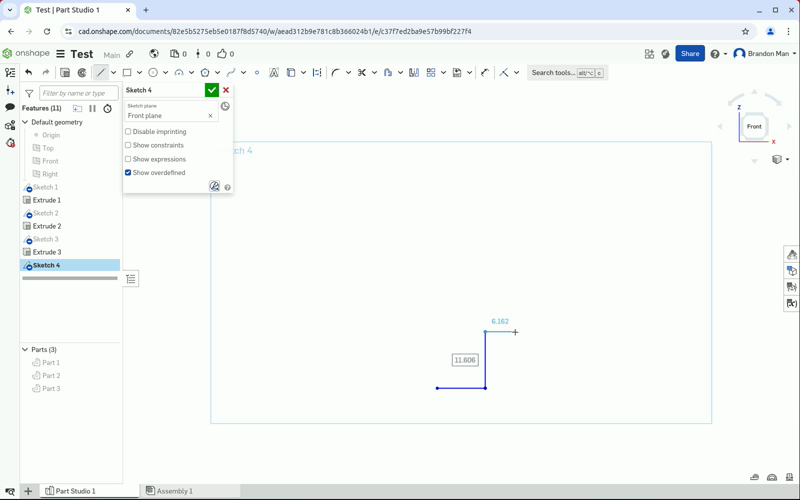
mouse_move(437, 331)
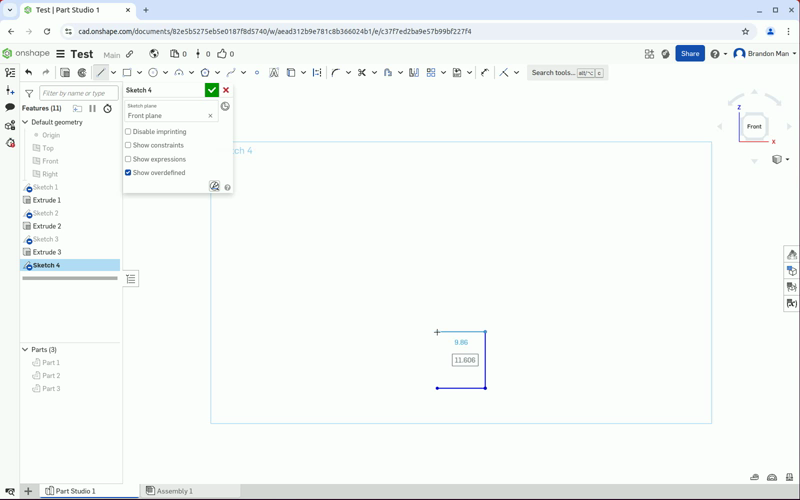
click(437, 331)
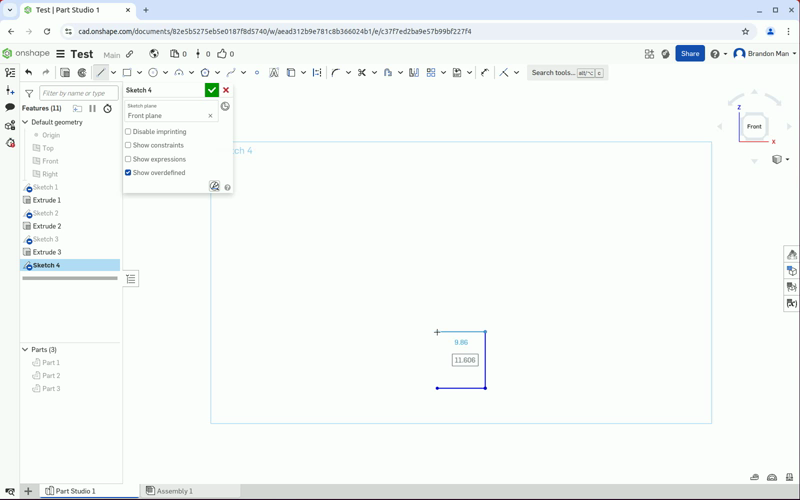
key_up(shift)
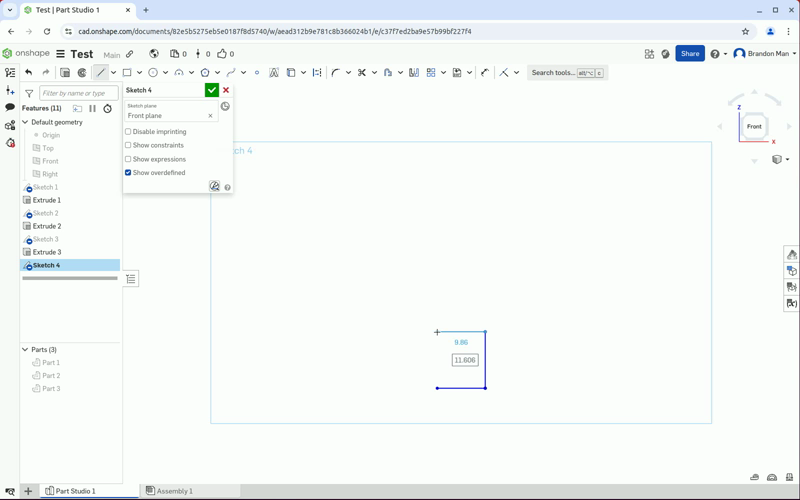
mouse_move(467, 331)
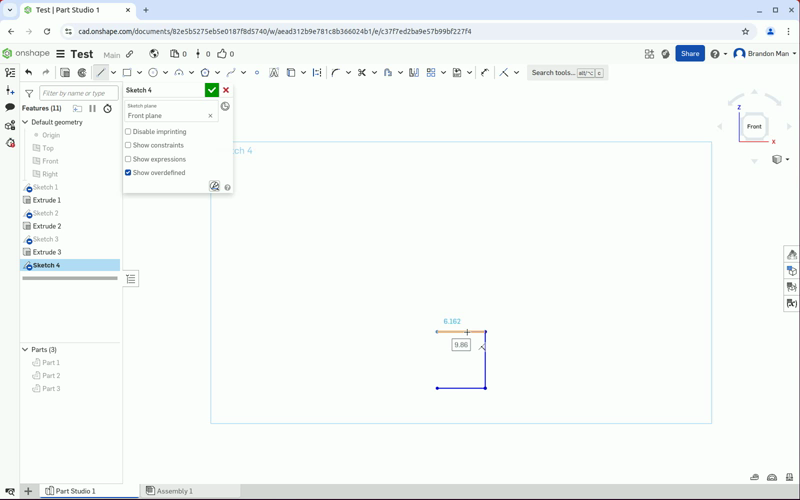
key_down(shift)
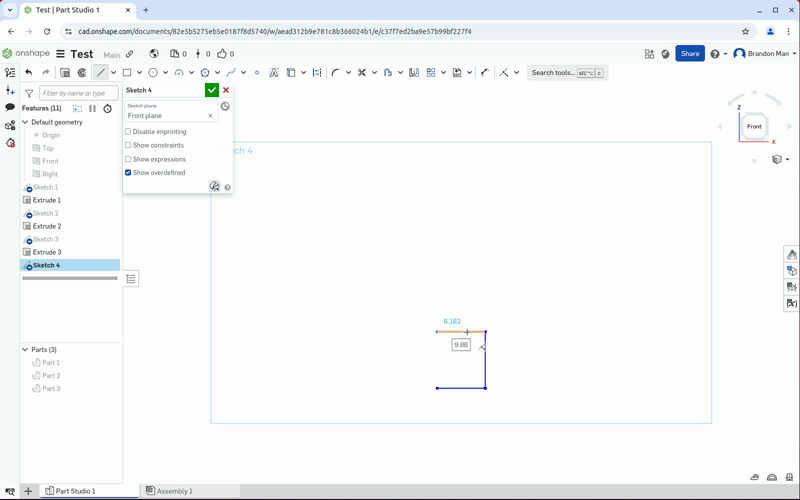
mouse_move(437, 388)
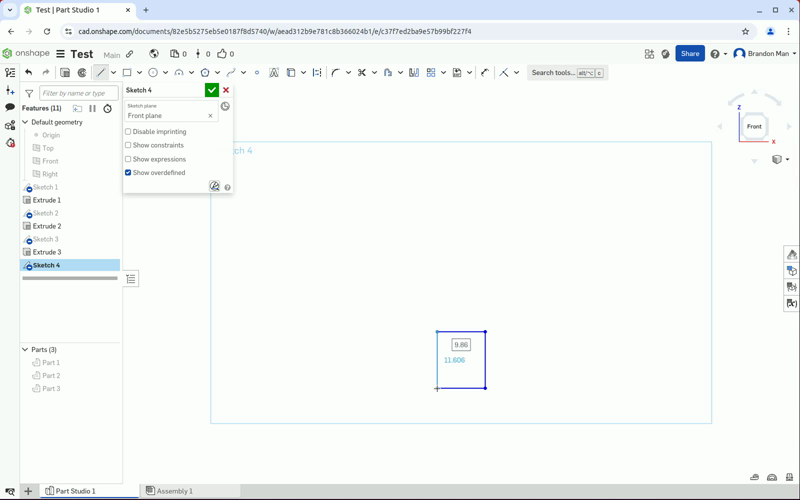
key_up(shift)
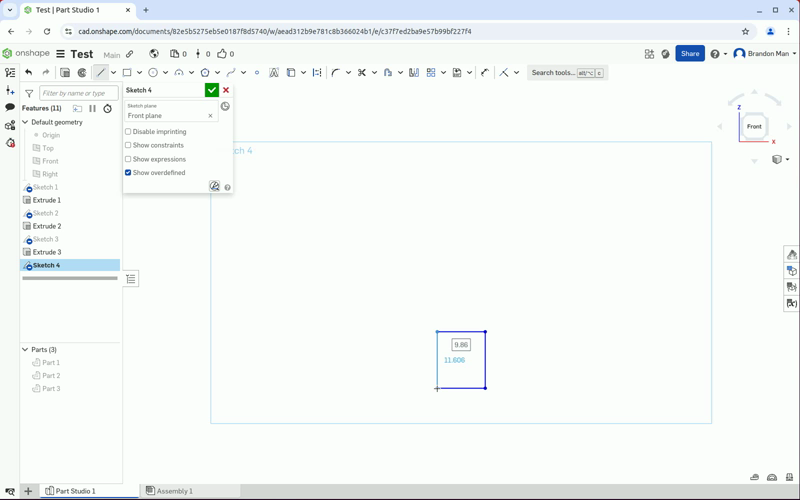
click(437, 388)
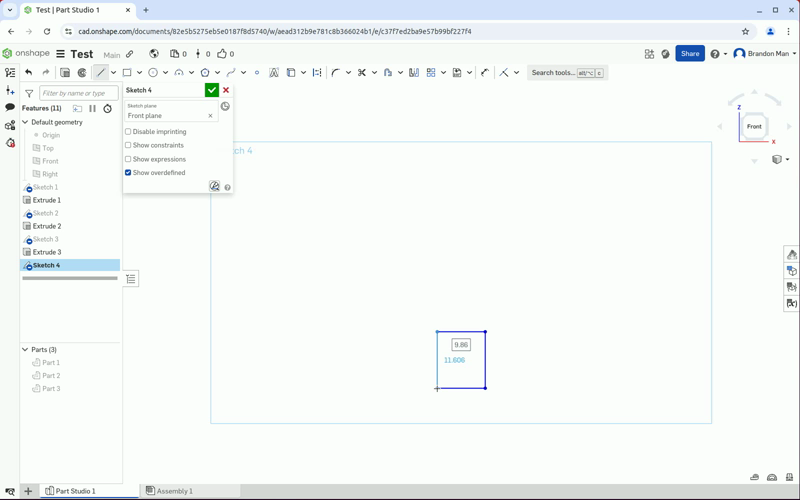
key(esc)
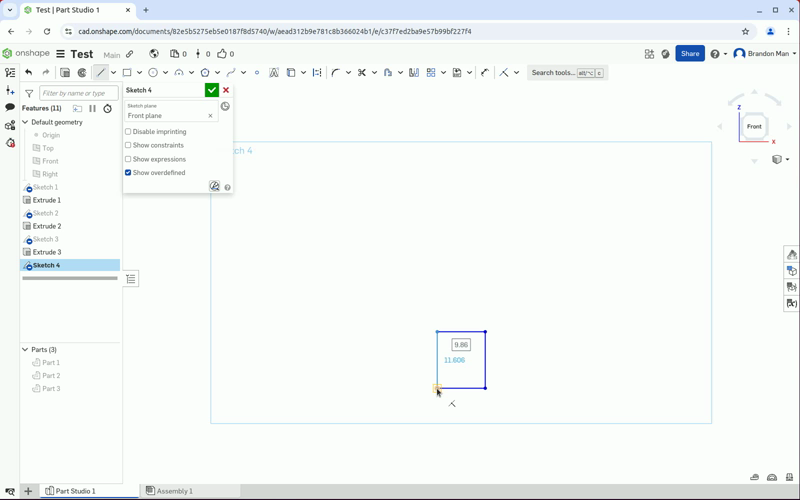
mouse_move(474, 362)
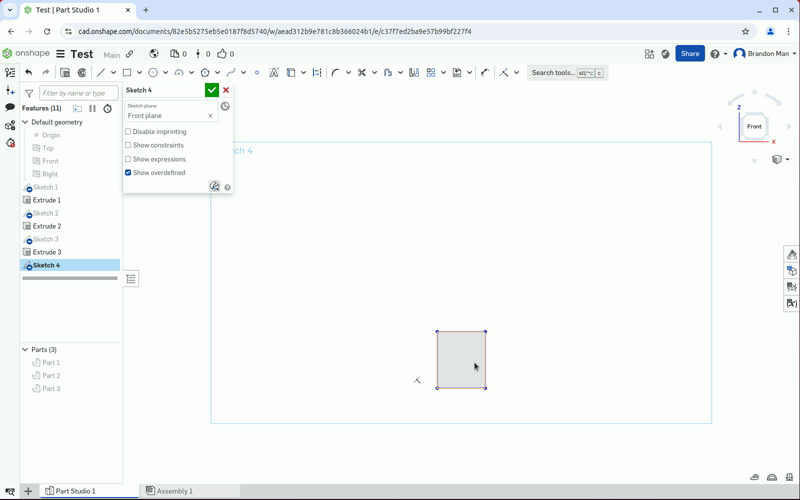
click(474, 362)
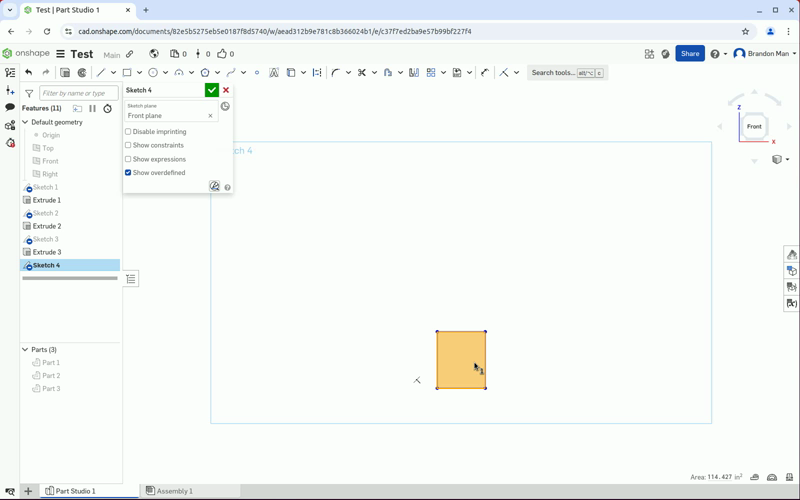
mouse_move(73, 352)
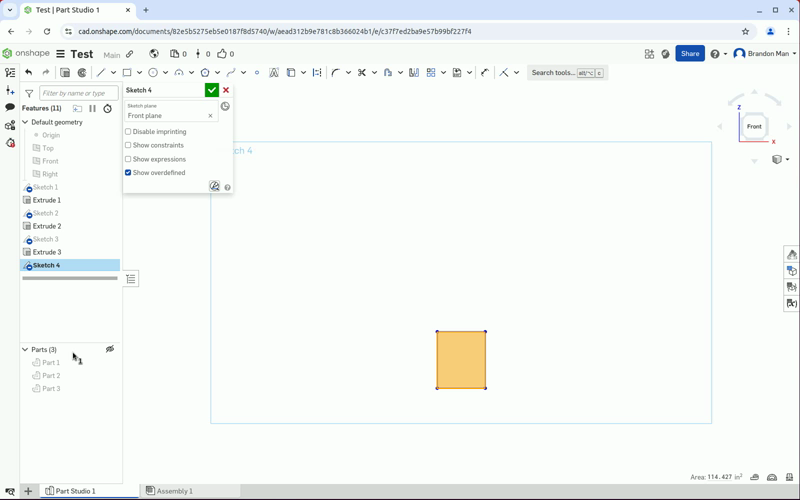
key(shift+y)
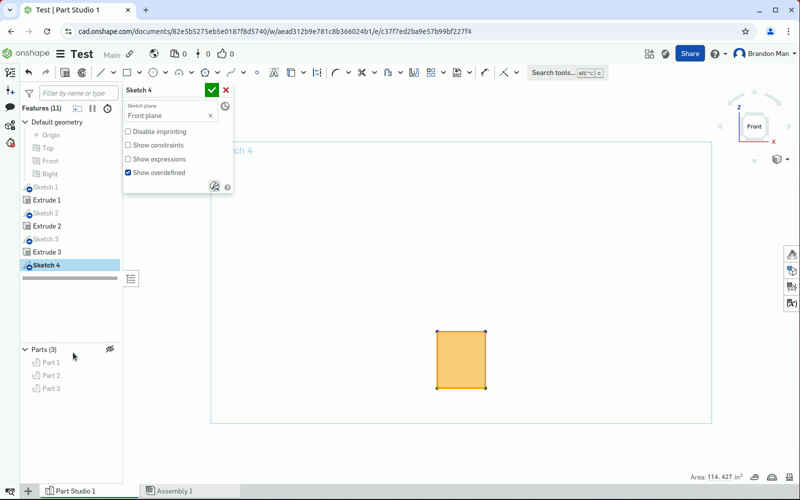
key(shift+e)
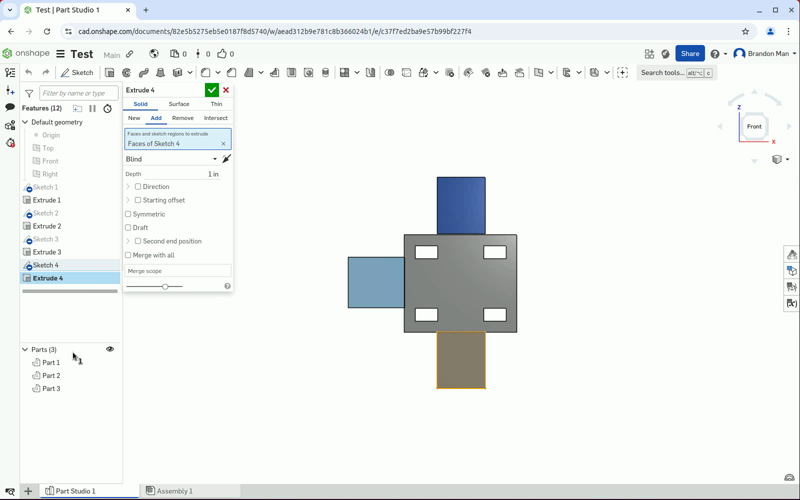
mouse_move(143, 106)
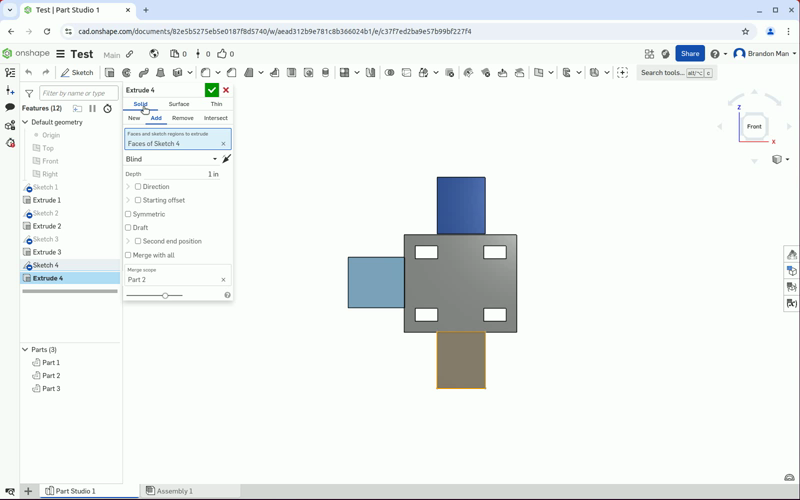
click(143, 106)
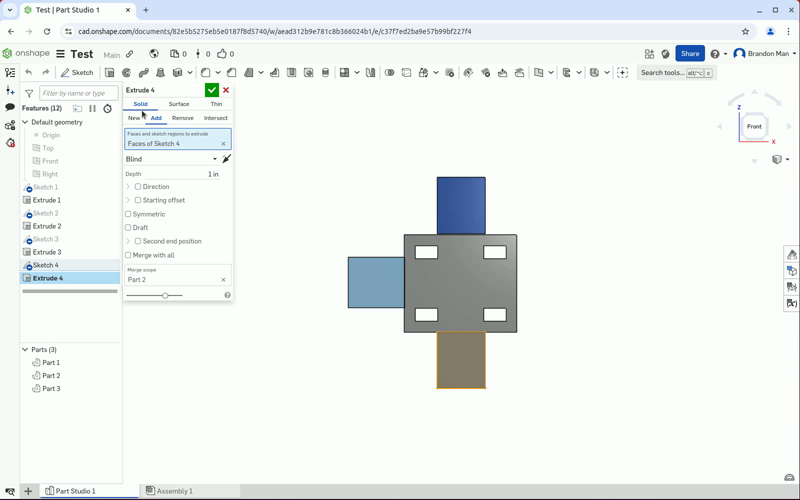
mouse_move(137, 120)
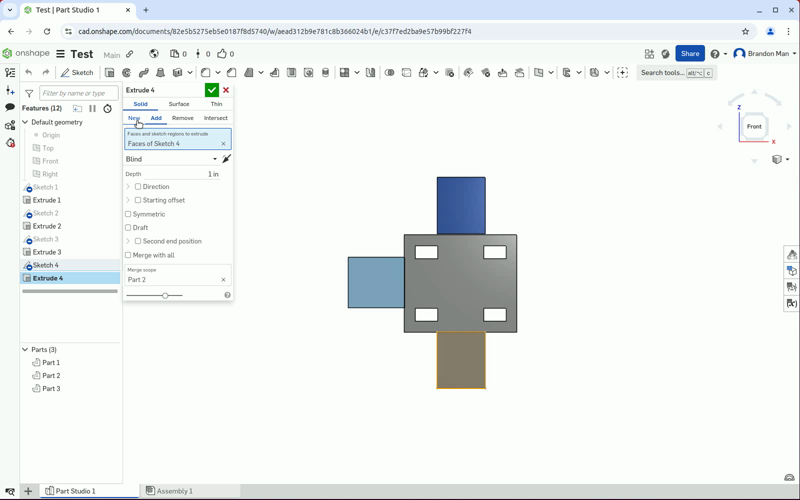
click(137, 120)
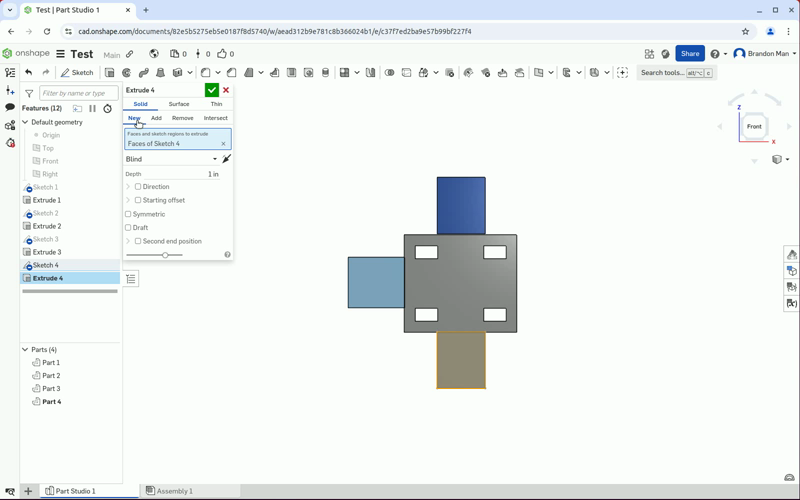
key(tab, 4)
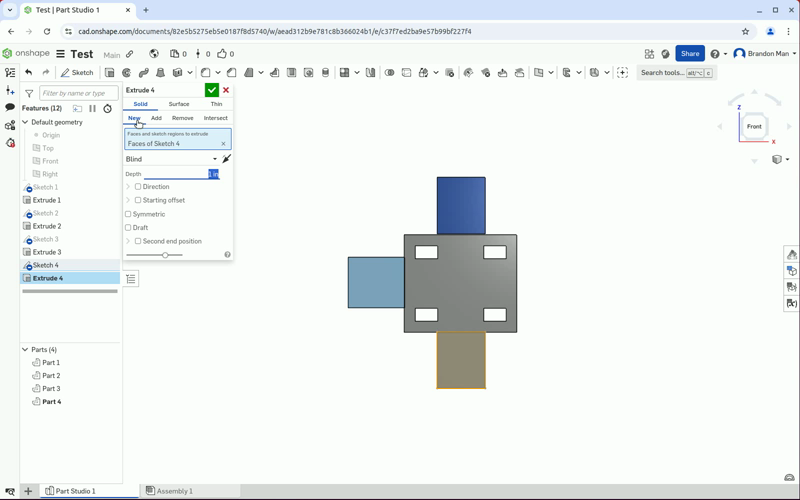
text(1.685)
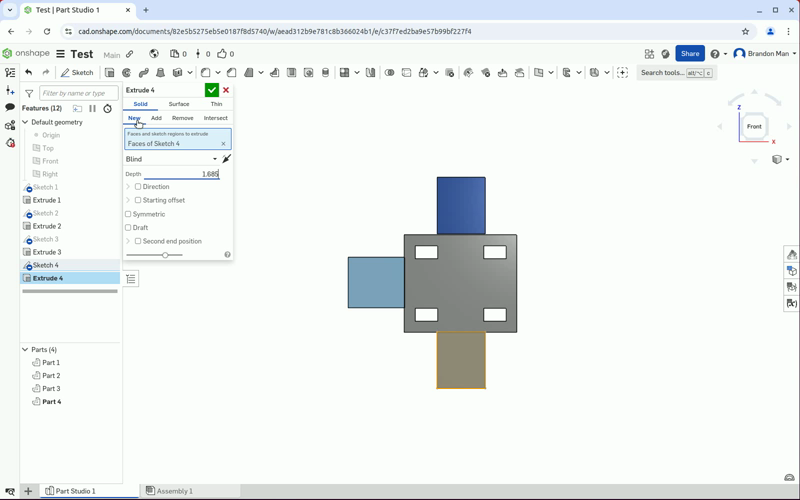
key(enter)
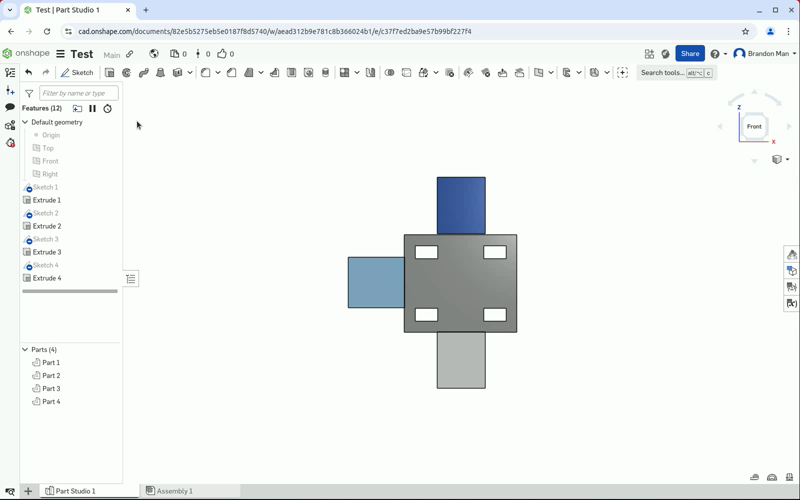
key(shift+h)
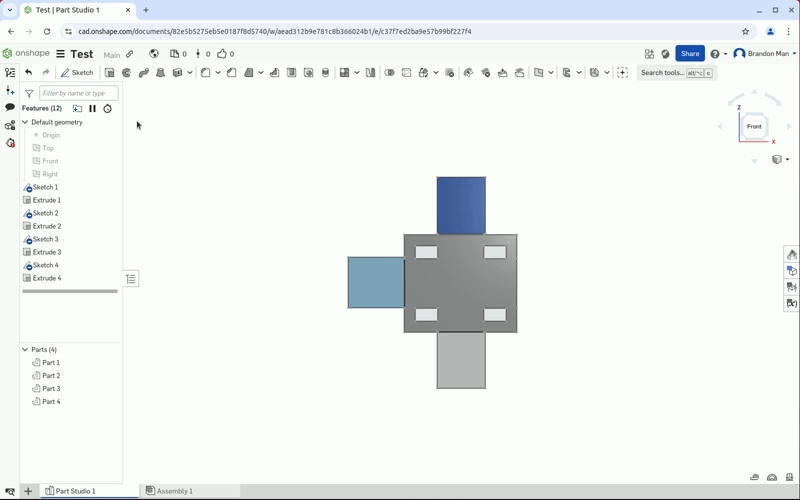
key(shift+h)
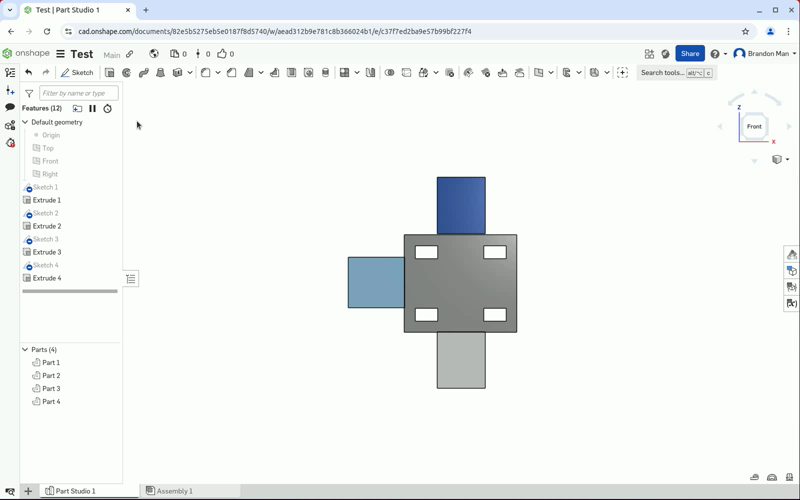
mouse_move(73, 189)
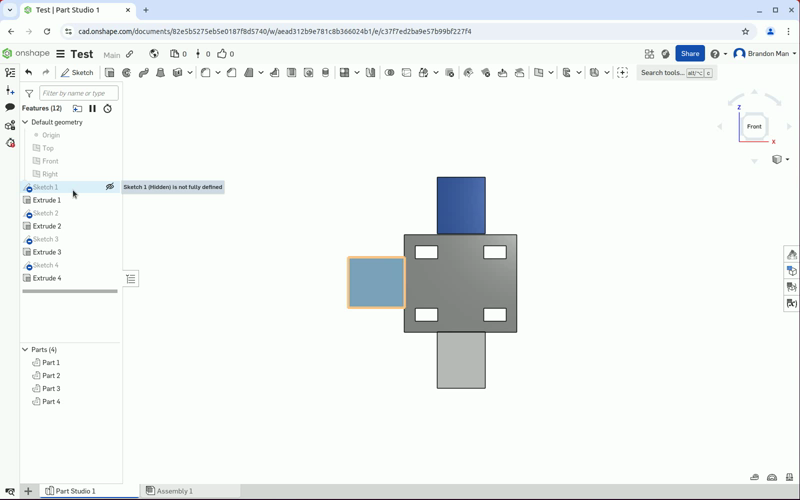
click(73, 189)
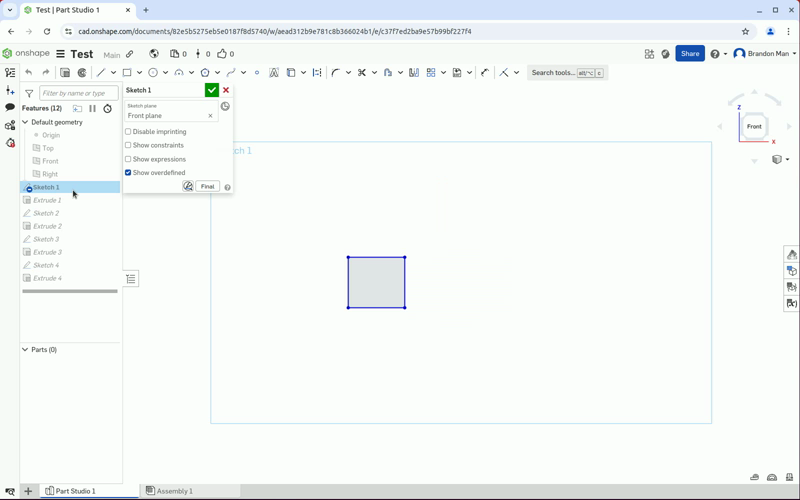
mouse_move(229, 92)
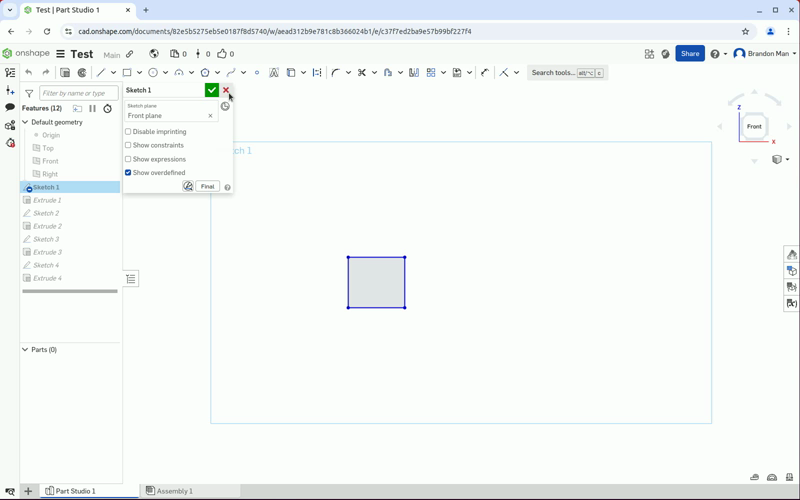
click(229, 92)
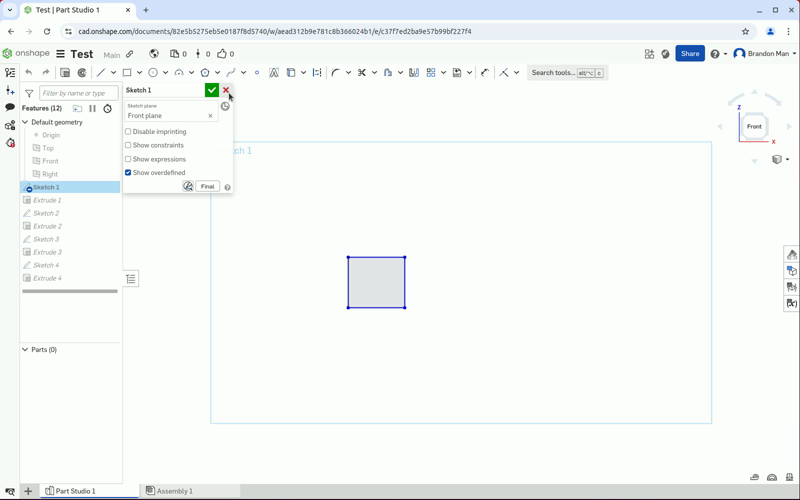
key(shift+s)
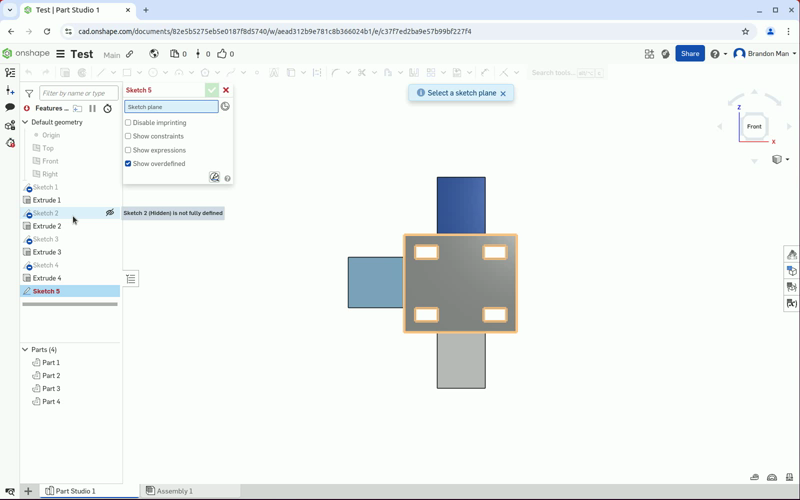
scroll(3)
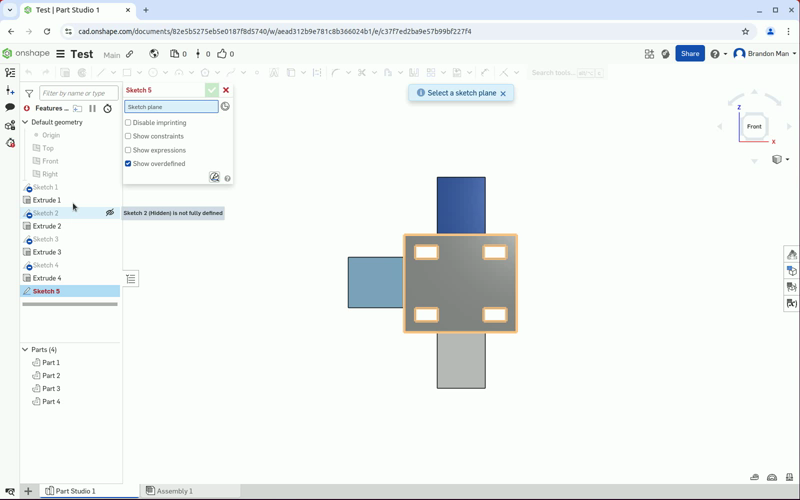
mouse_move(73, 163)
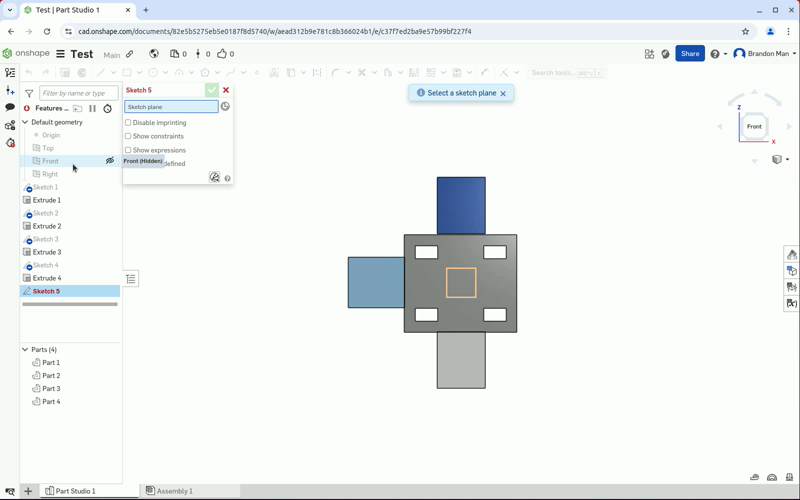
click(73, 163)
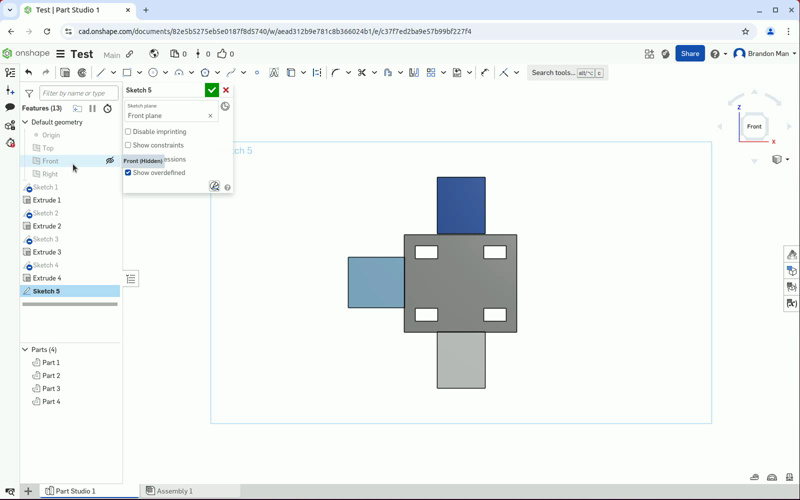
mouse_move(73, 352)
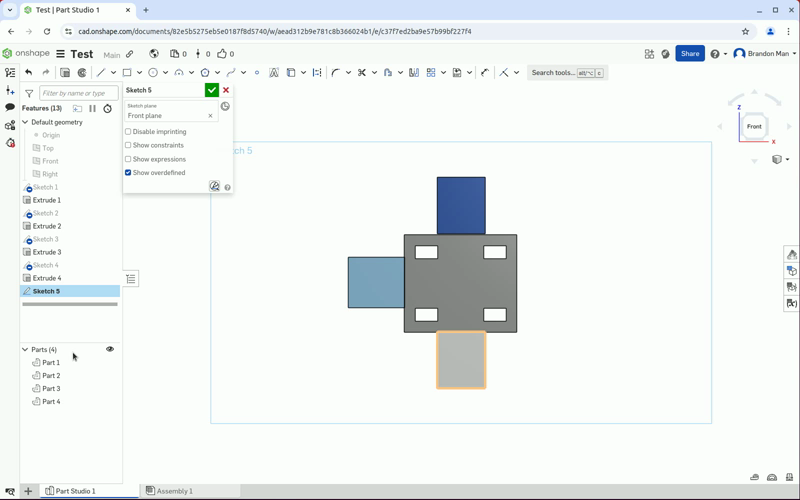
key(y)
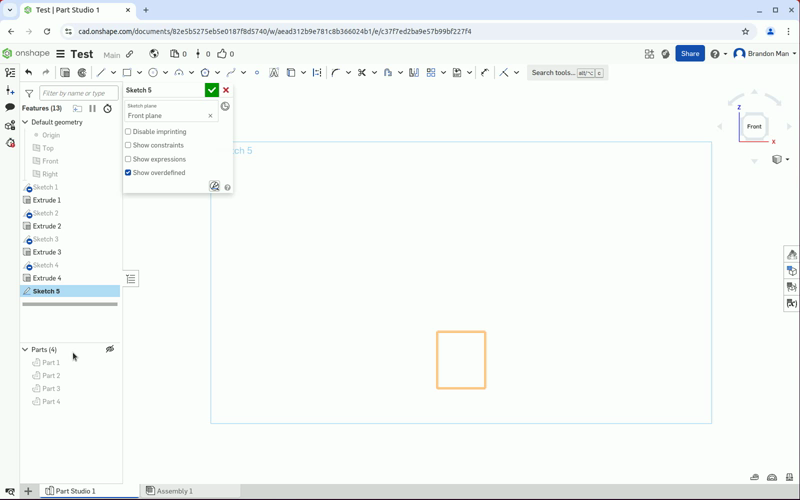
key(l)
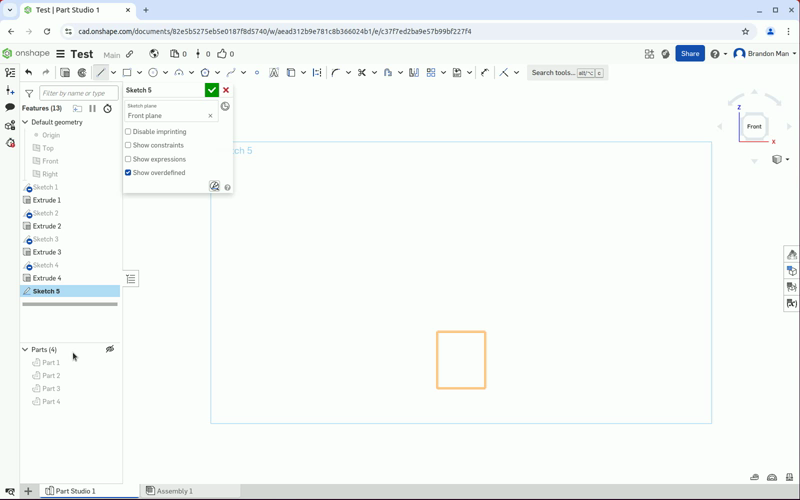
key_down(shift)
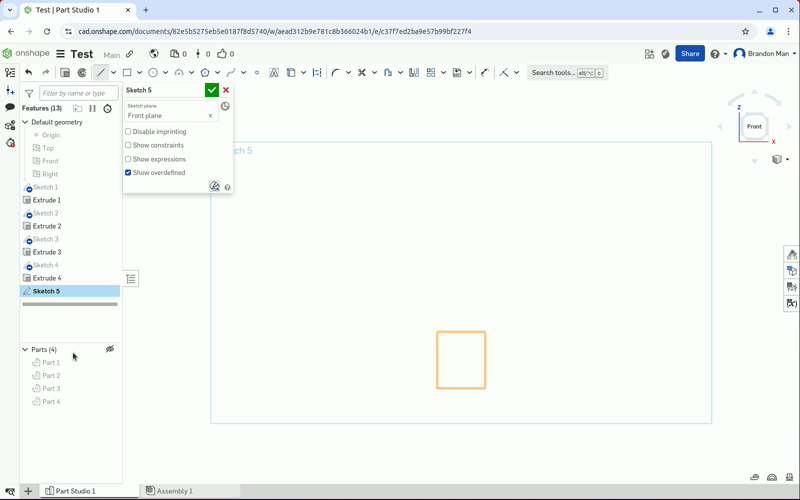
mouse_move(516, 307)
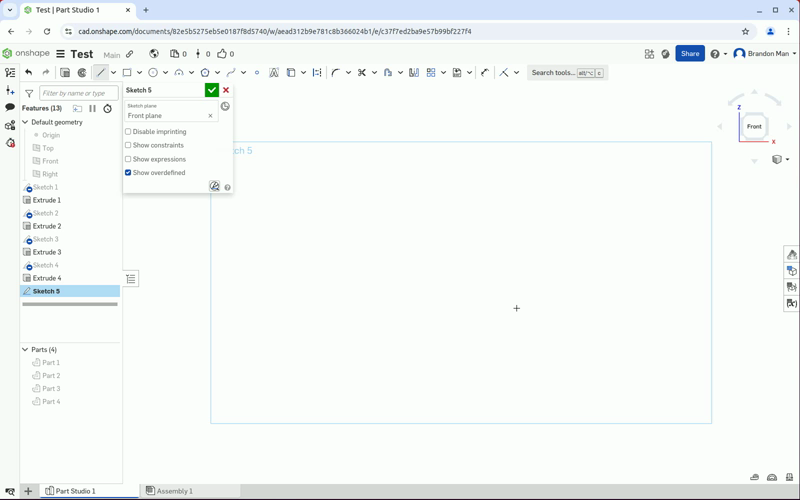
click(516, 307)
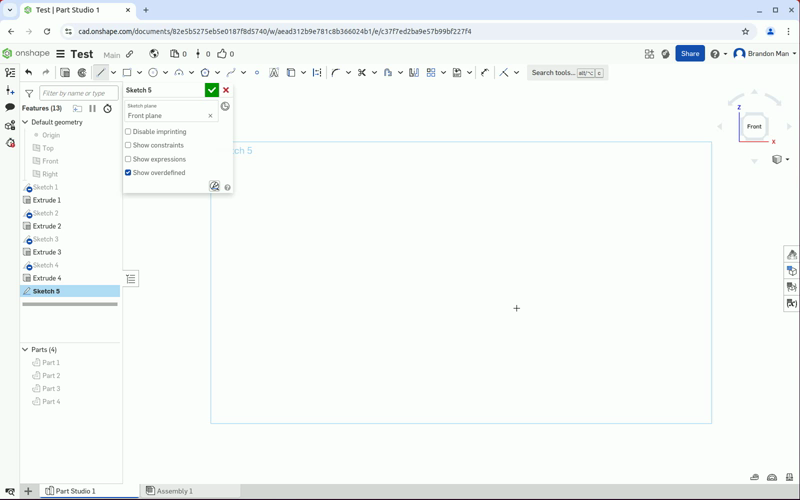
key_up(shift)
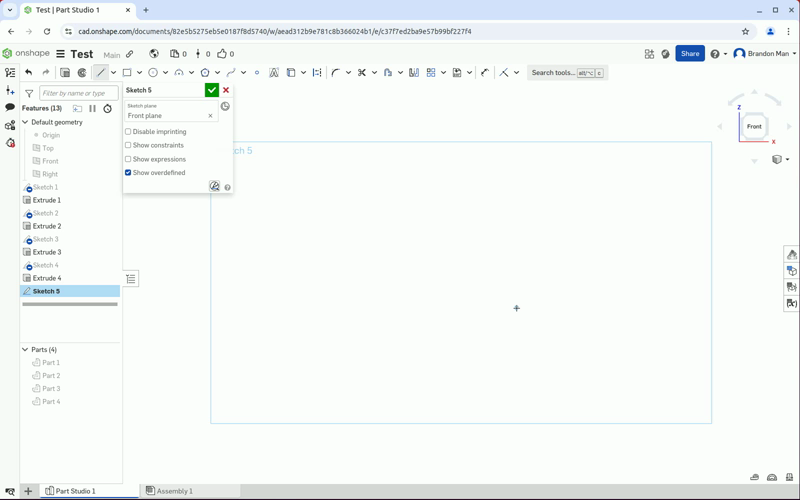
key_down(shift)
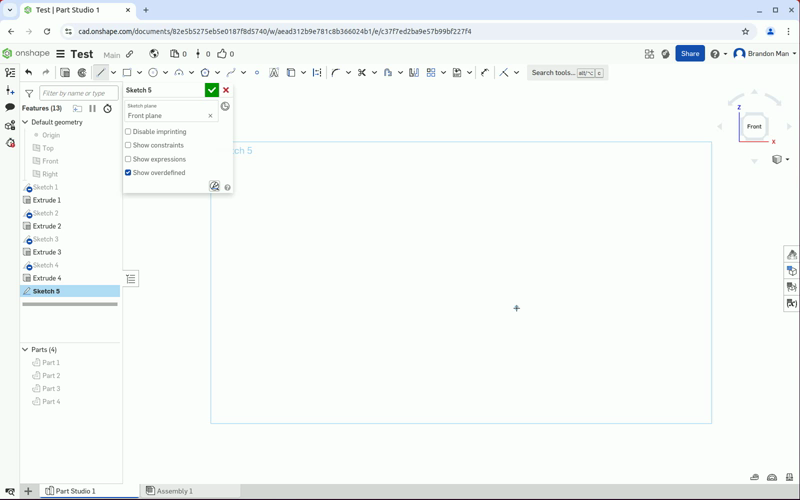
mouse_move(546, 307)
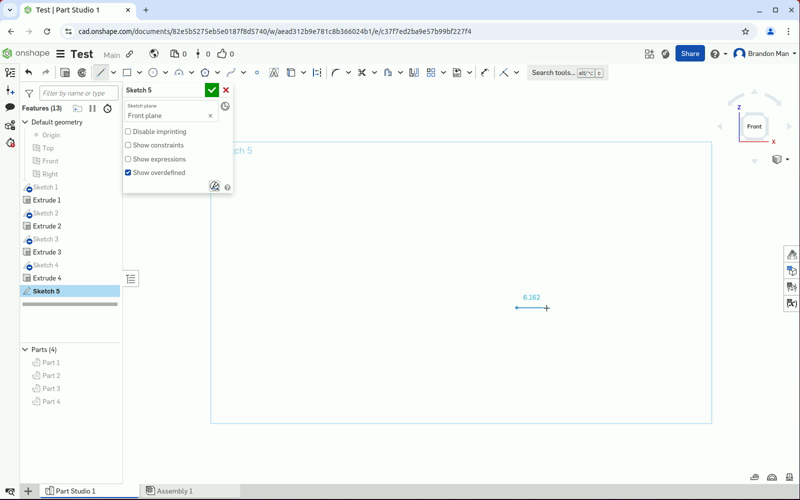
mouse_move(573, 307)
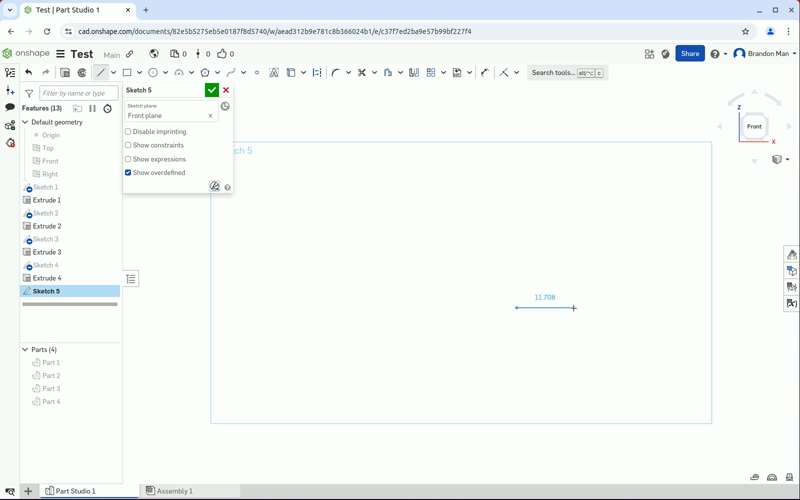
click(573, 307)
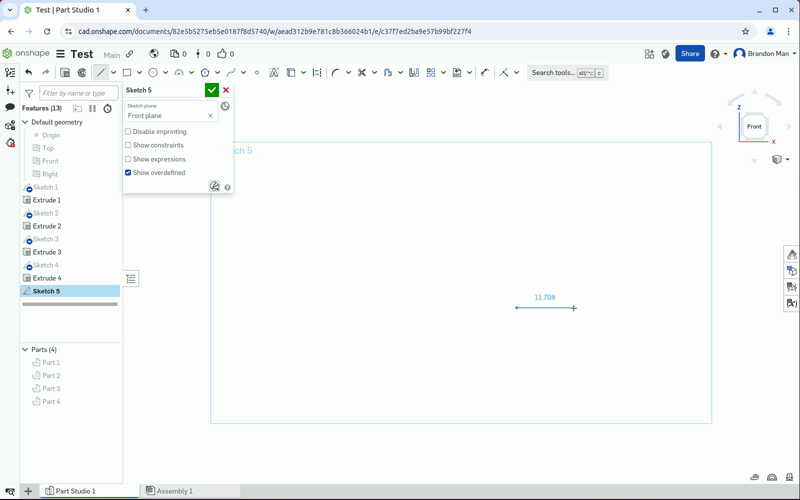
key_up(shift)
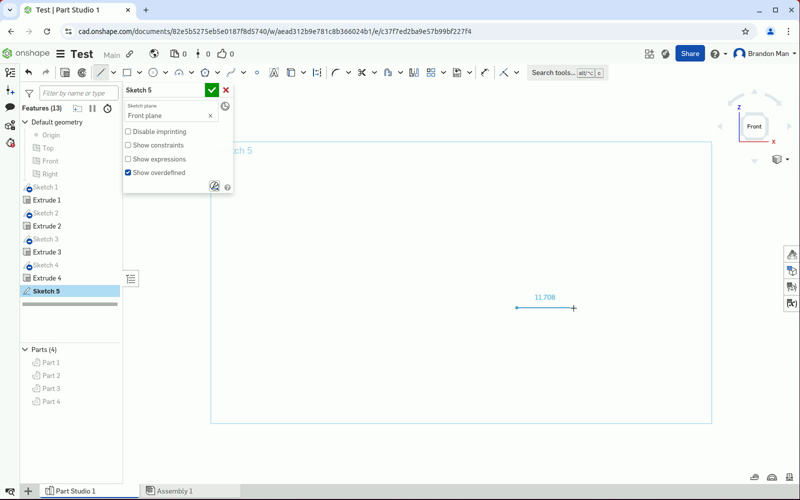
key_down(shift)
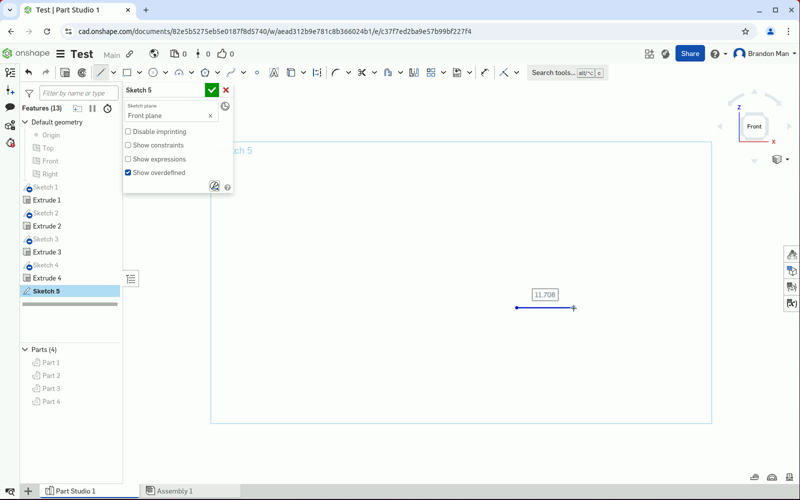
mouse_move(589, 307)
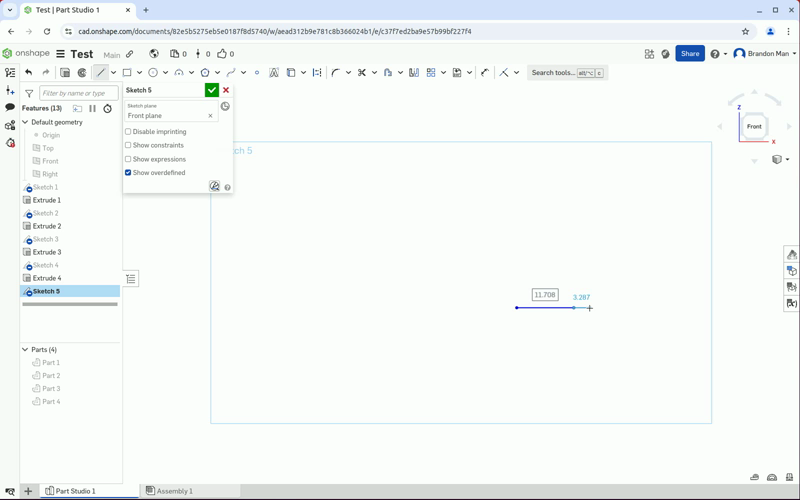
mouse_move(573, 257)
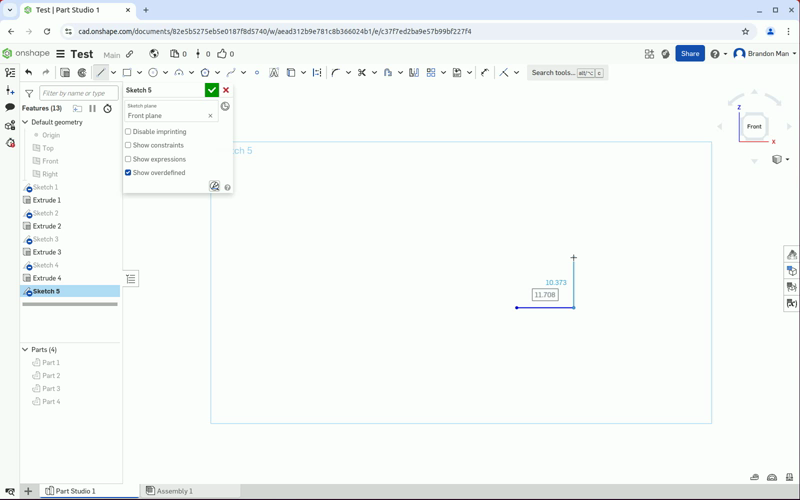
click(573, 257)
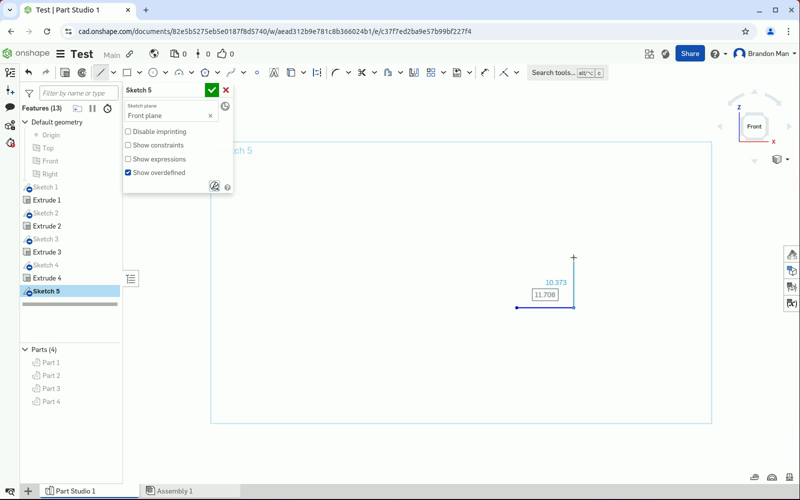
key_up(shift)
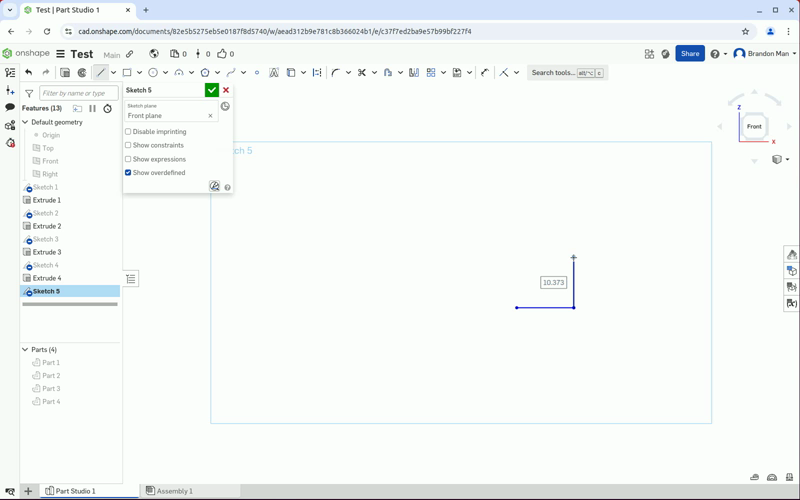
key_down(shift)
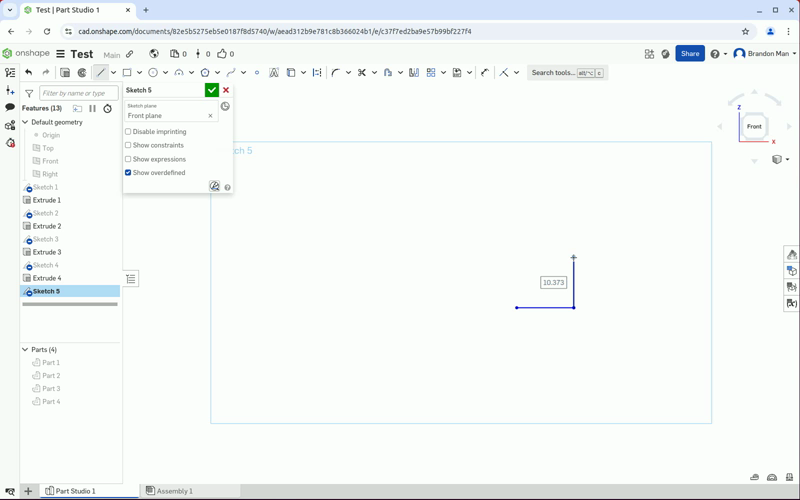
mouse_move(589, 257)
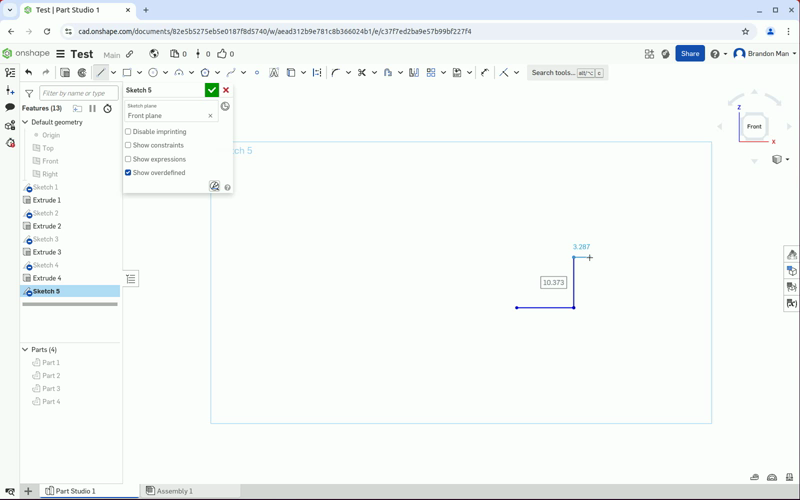
mouse_move(516, 257)
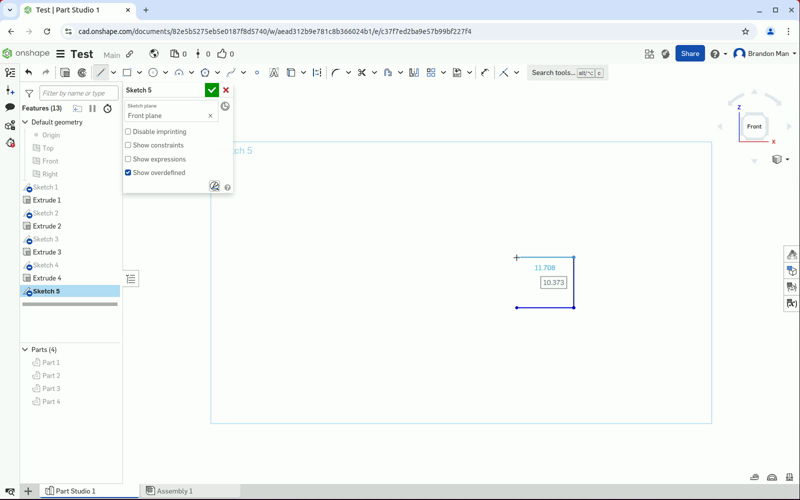
click(516, 257)
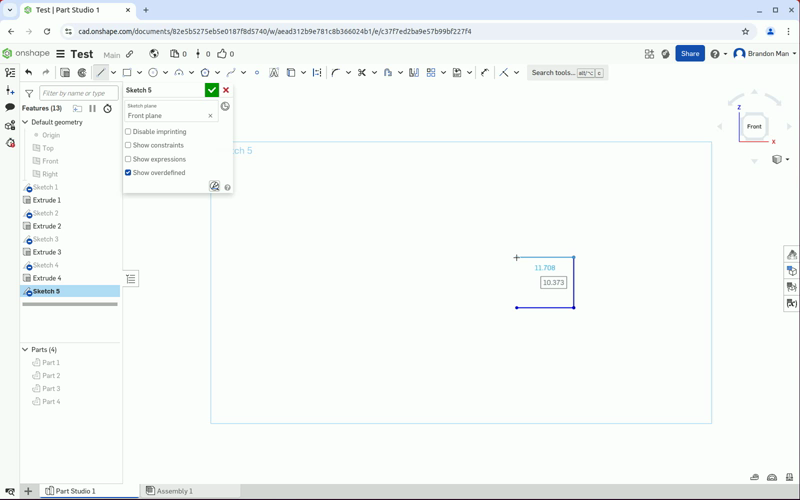
key_up(shift)
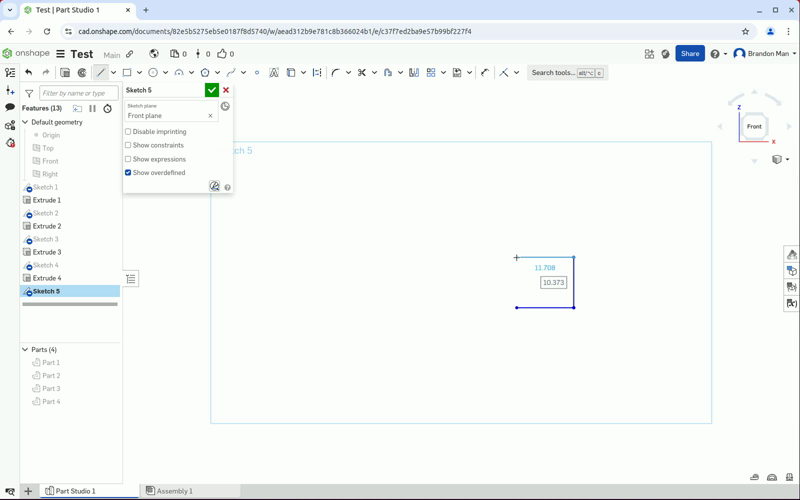
mouse_move(546, 257)
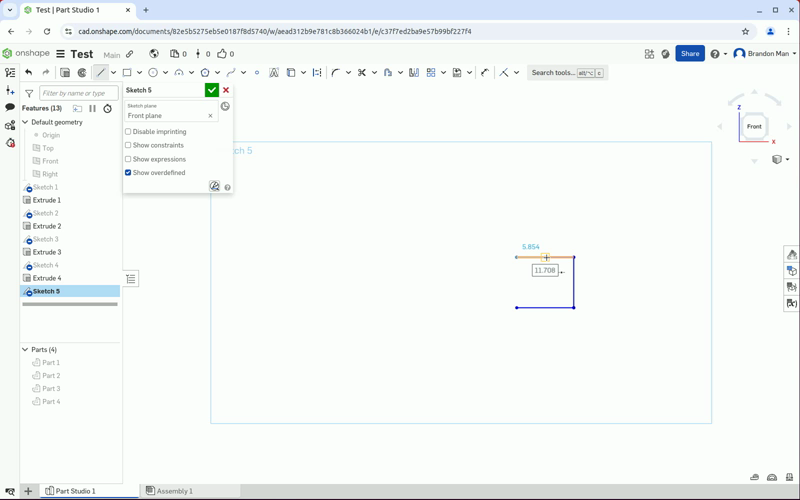
key_down(shift)
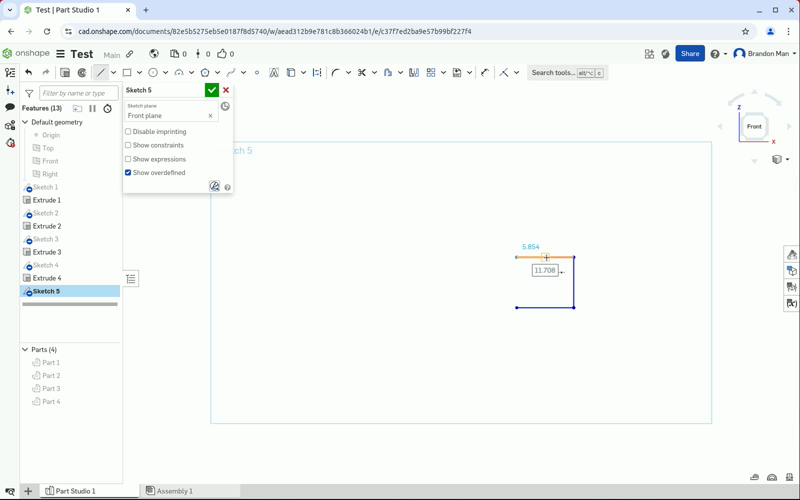
mouse_move(516, 307)
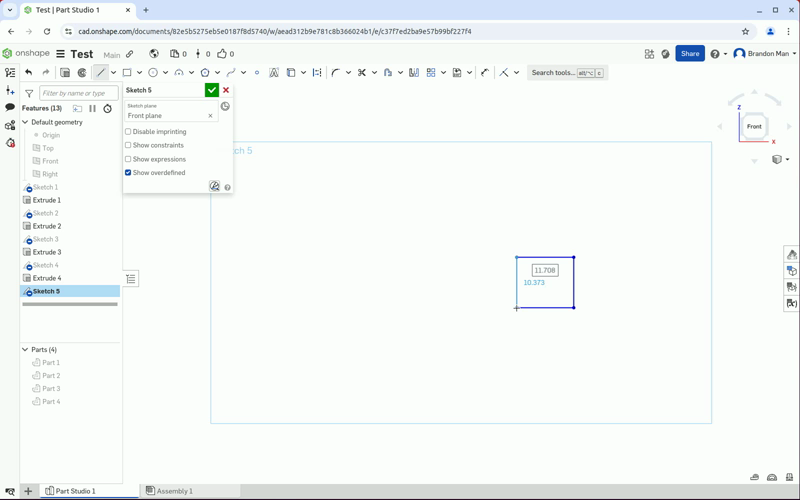
key_up(shift)
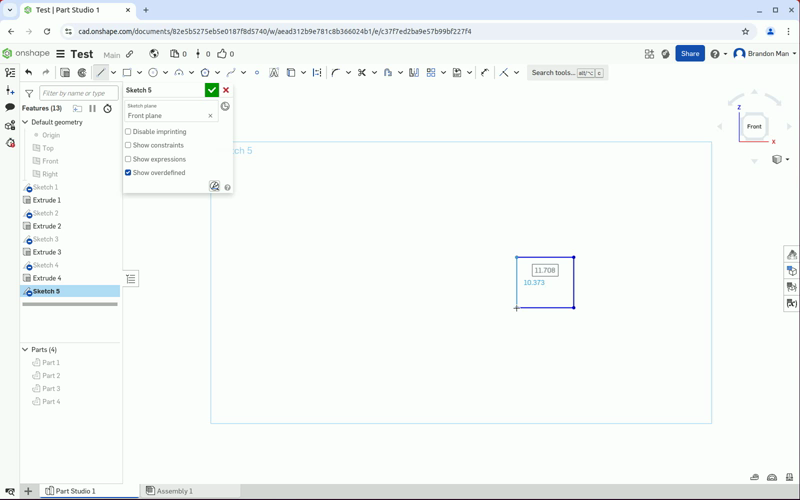
click(516, 307)
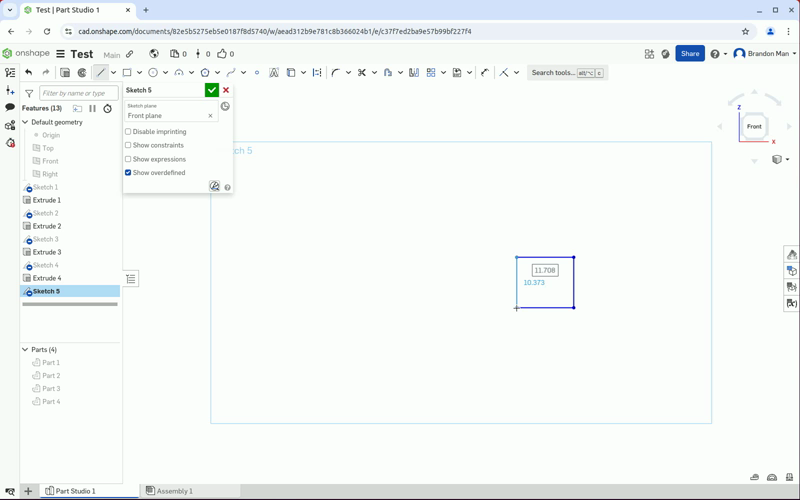
key(esc)
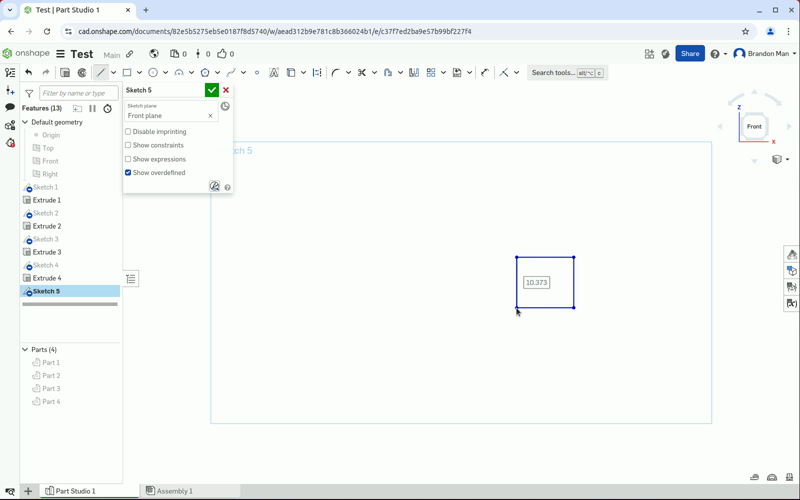
mouse_move(518, 272)
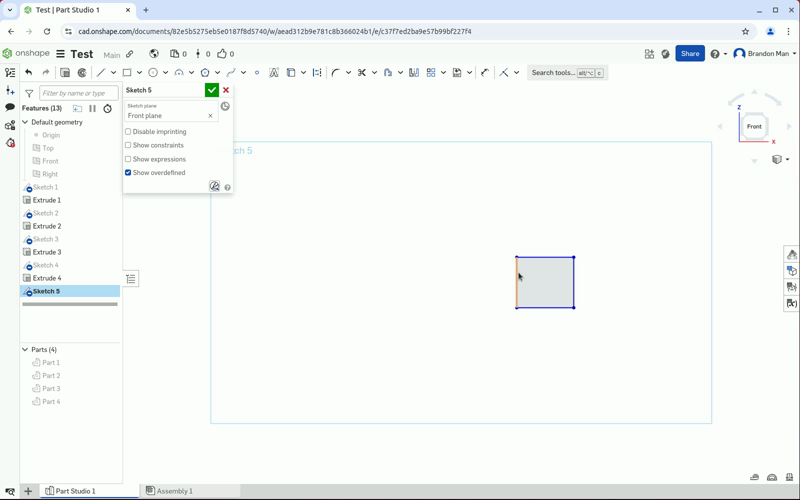
click(518, 272)
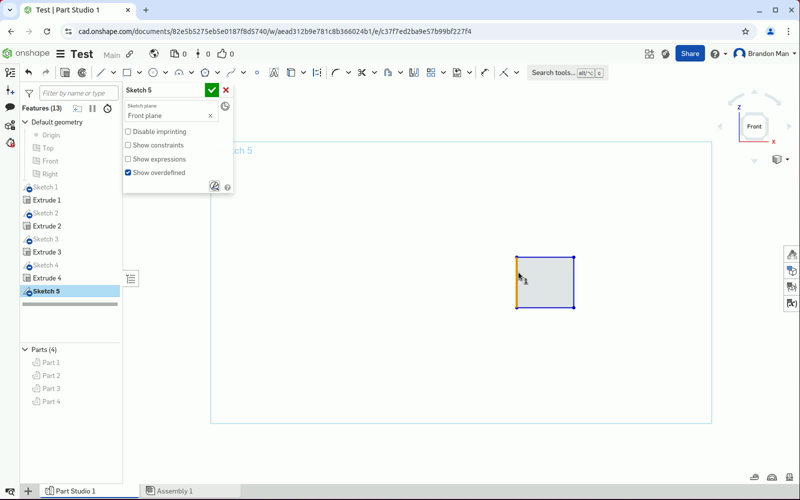
mouse_move(73, 352)
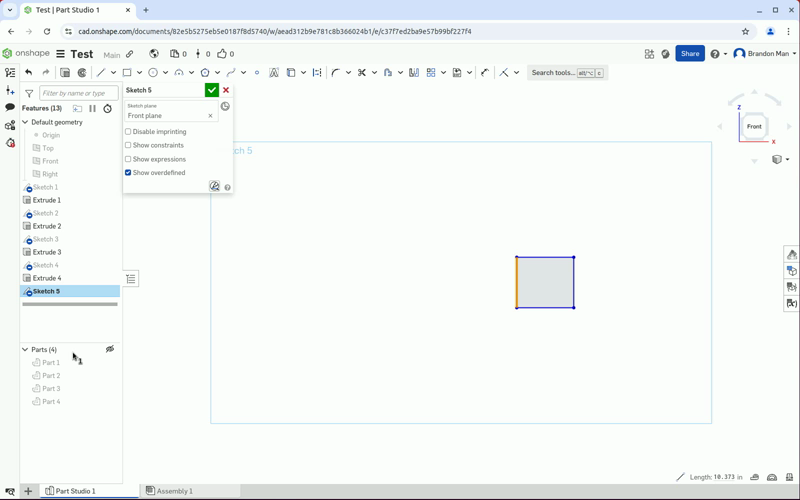
key(shift+y)
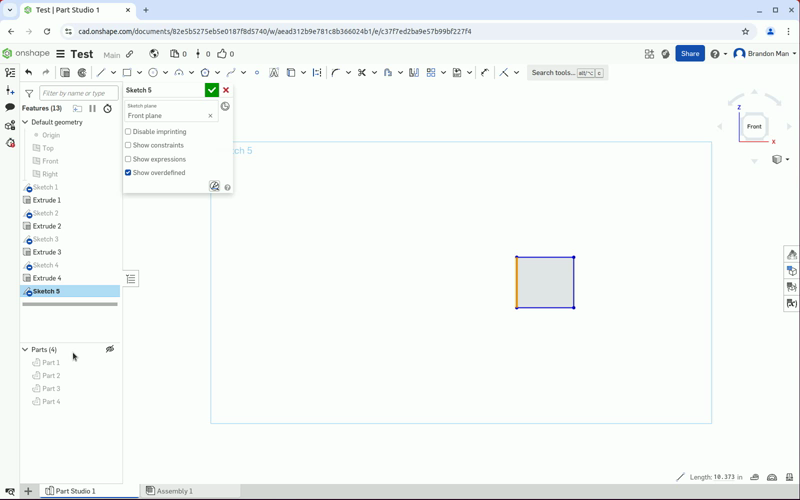
key(shift+e)
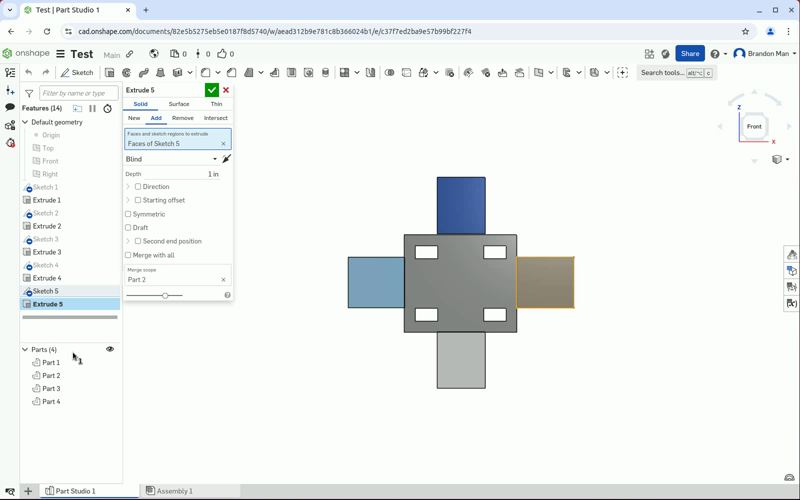
mouse_move(143, 106)
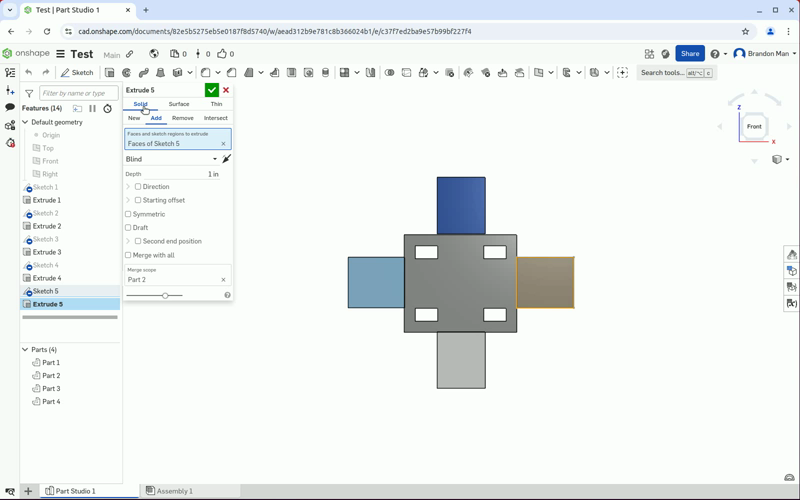
click(143, 106)
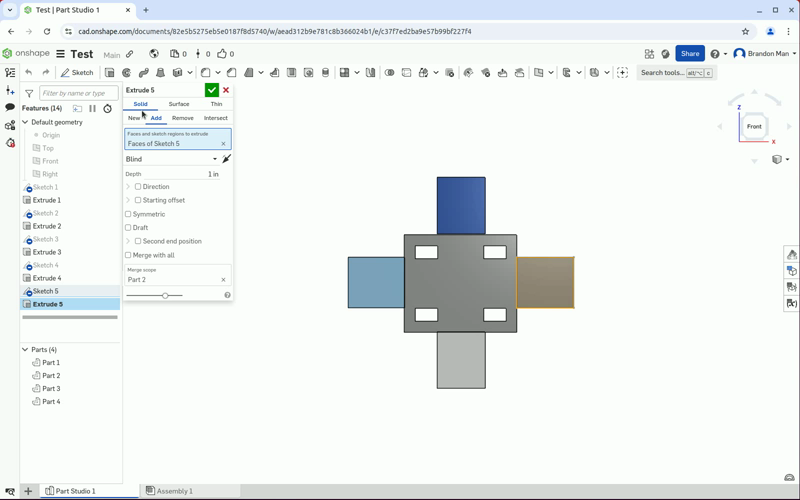
mouse_move(137, 120)
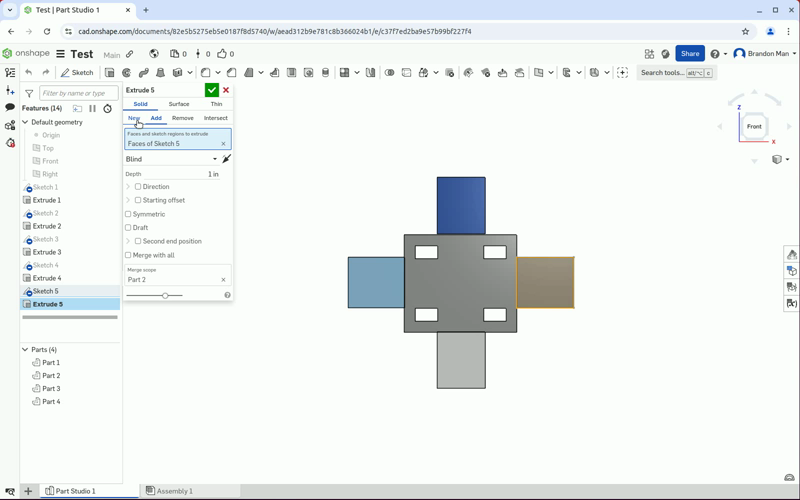
click(137, 120)
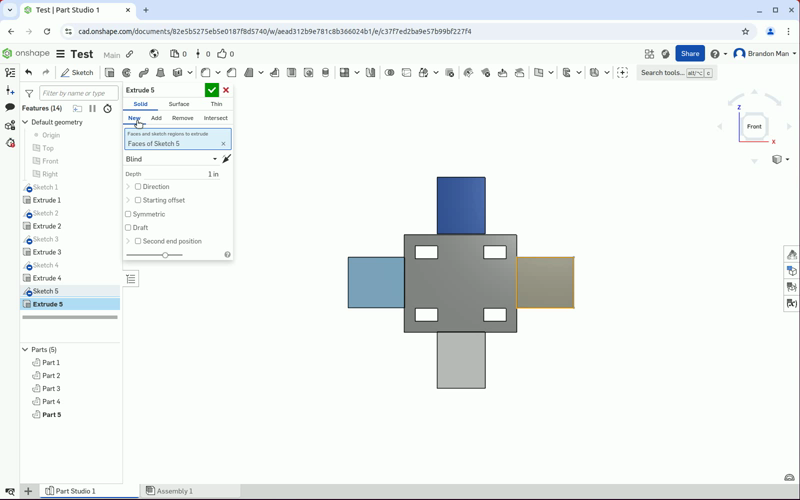
key(tab, 4)
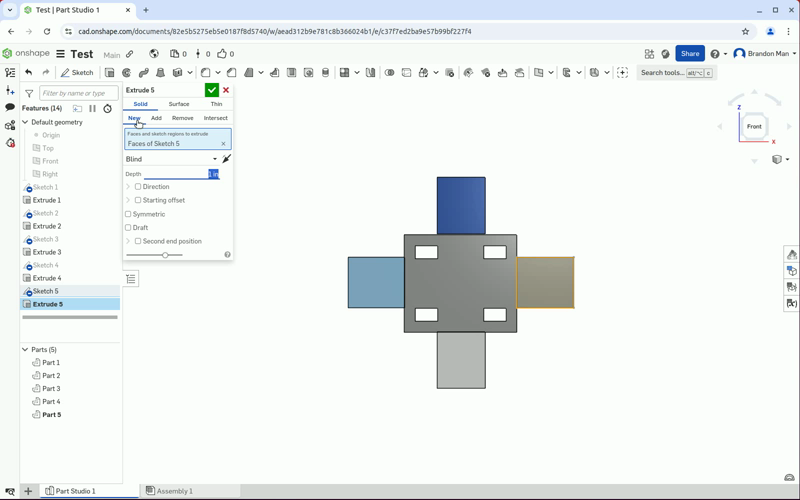
text(1.685)
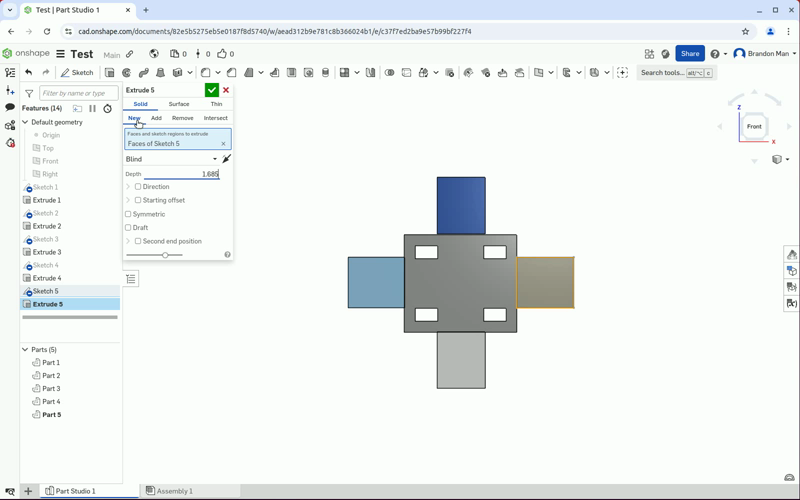
key(enter)
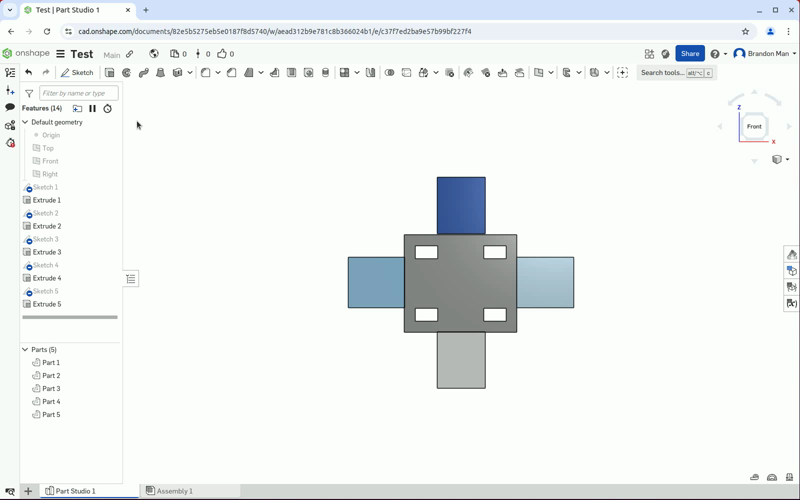
key(shift+h)
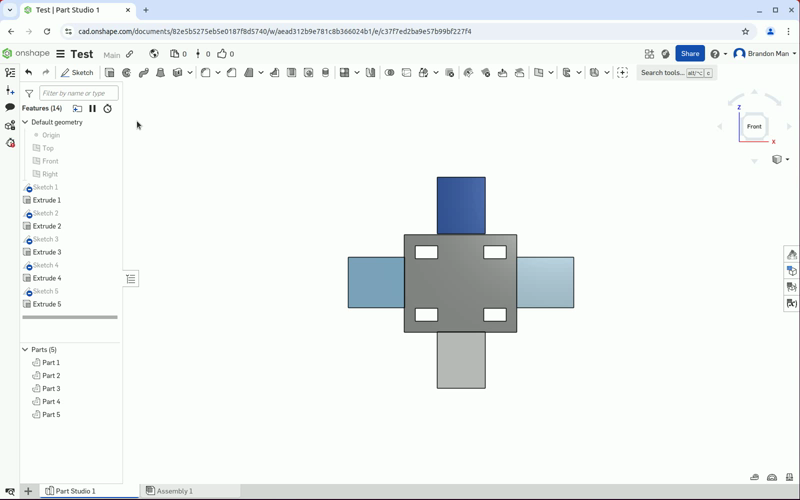
key(shift+h)
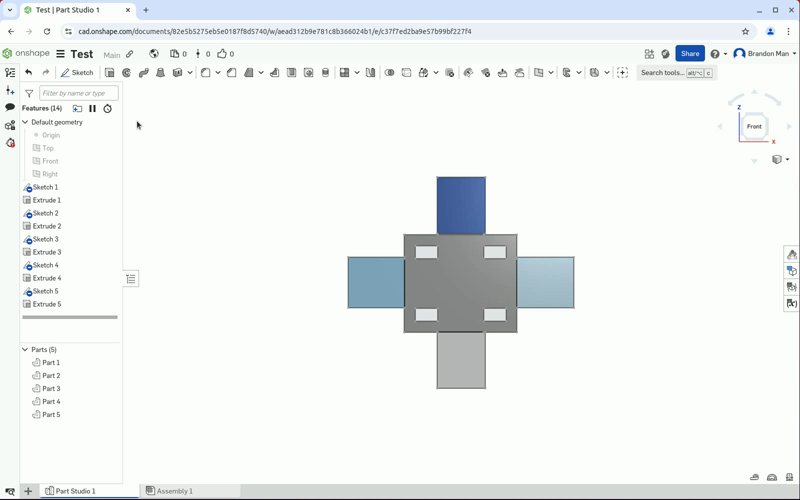
key(shift+7)
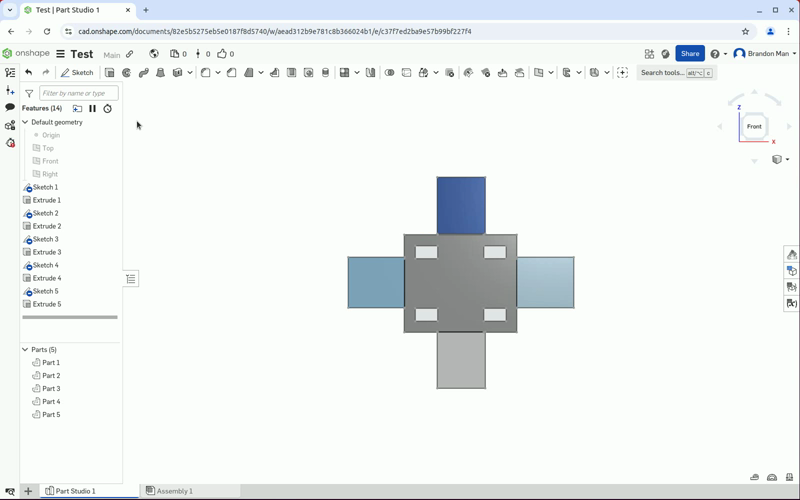
key(left, 2)
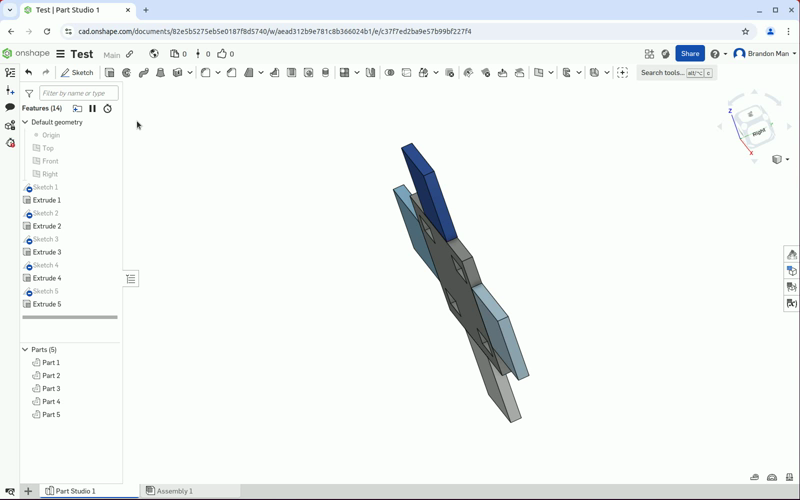
key(down, 2)
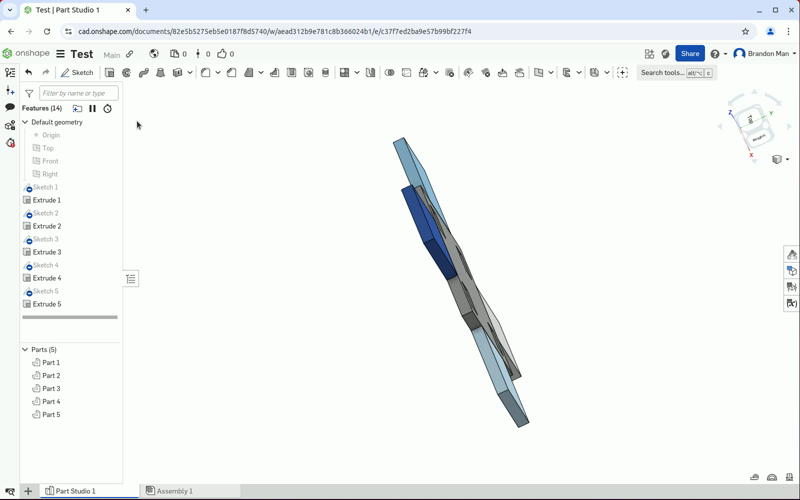
key(up, 2)
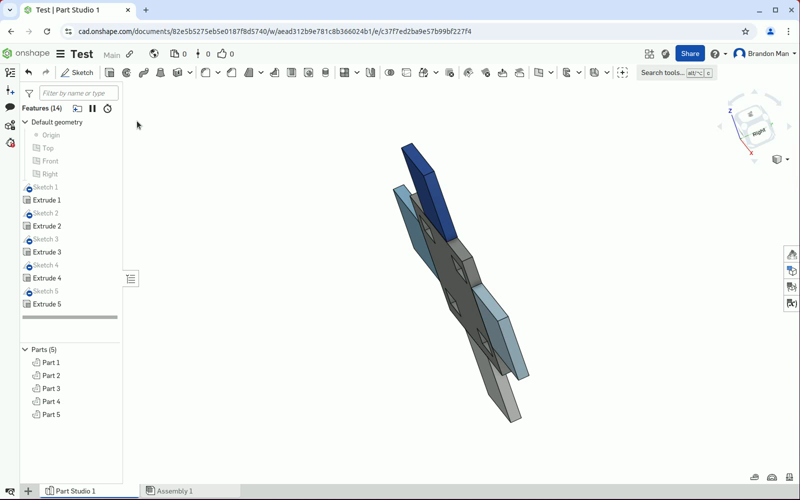
key(right, 2)
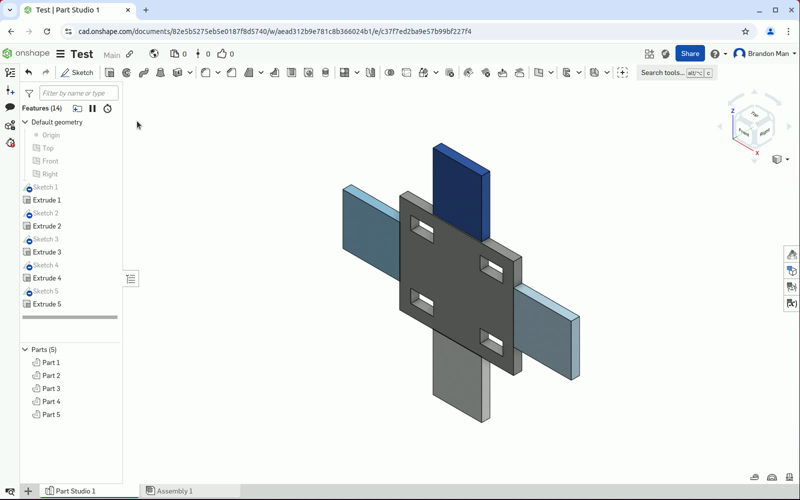
mouse_move(73, 189)
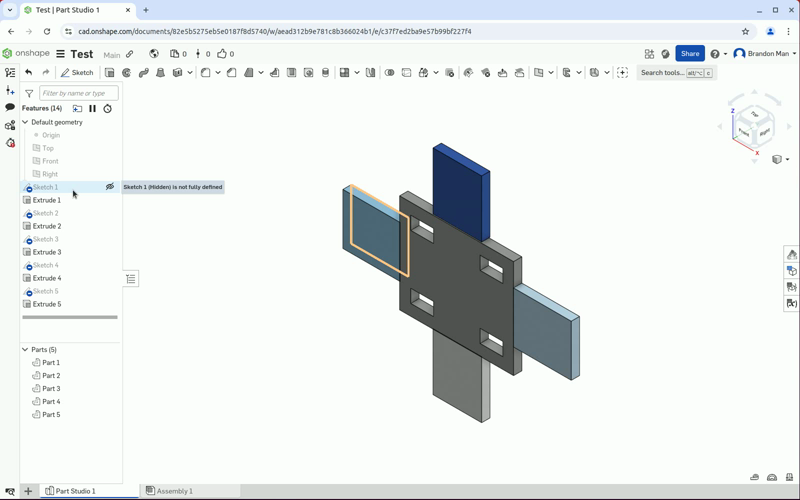
click(73, 189)